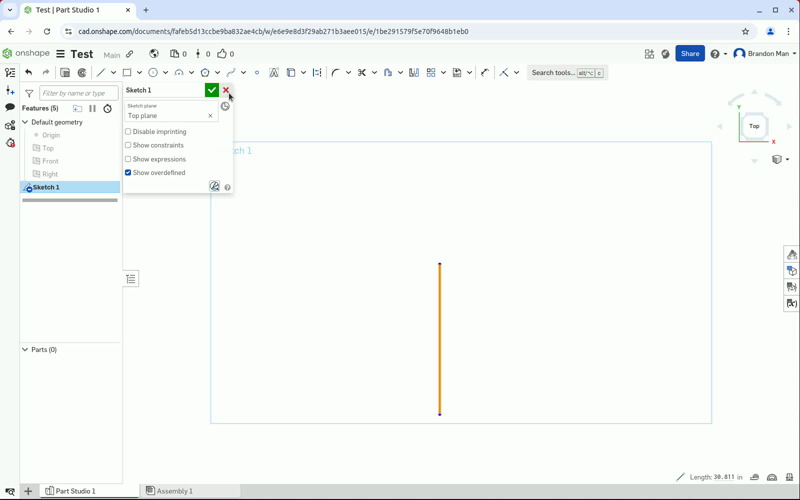
key(shift+h)
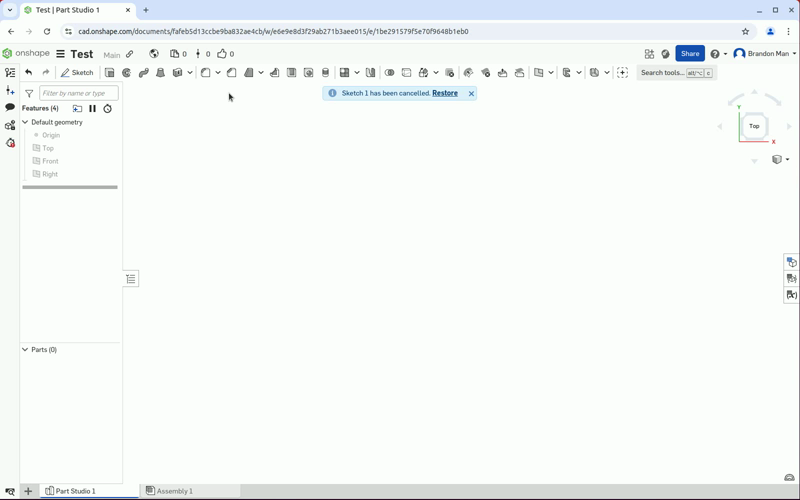
mouse_move(73, 352)
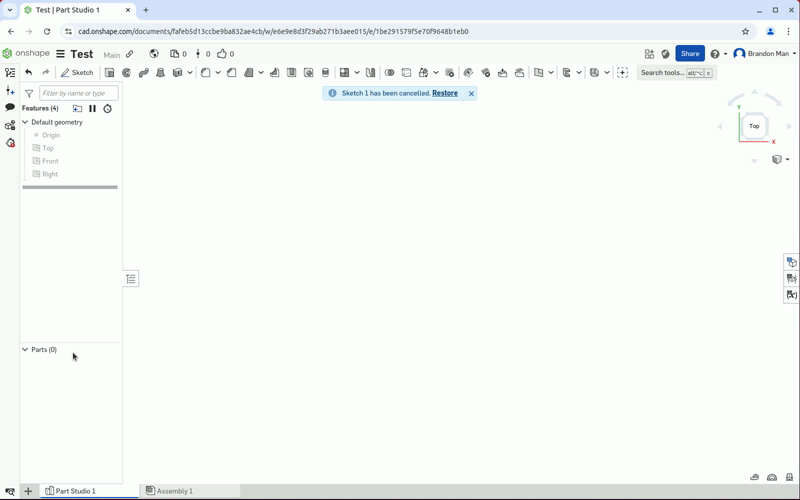
key(y)
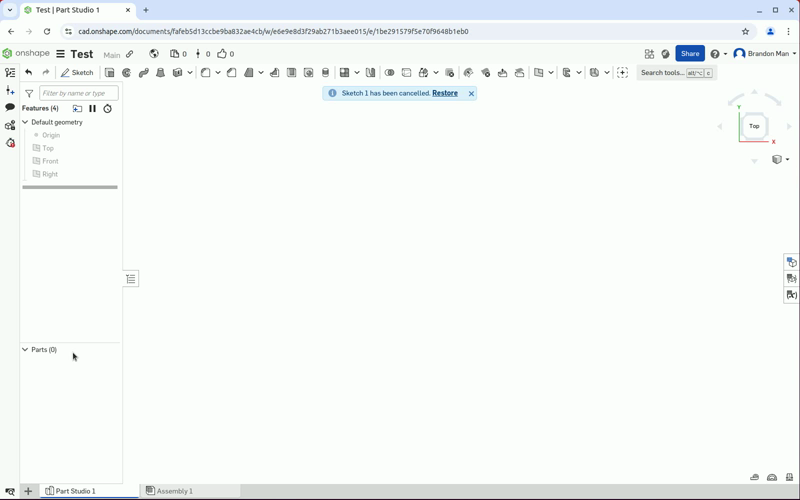
key(shift+p)
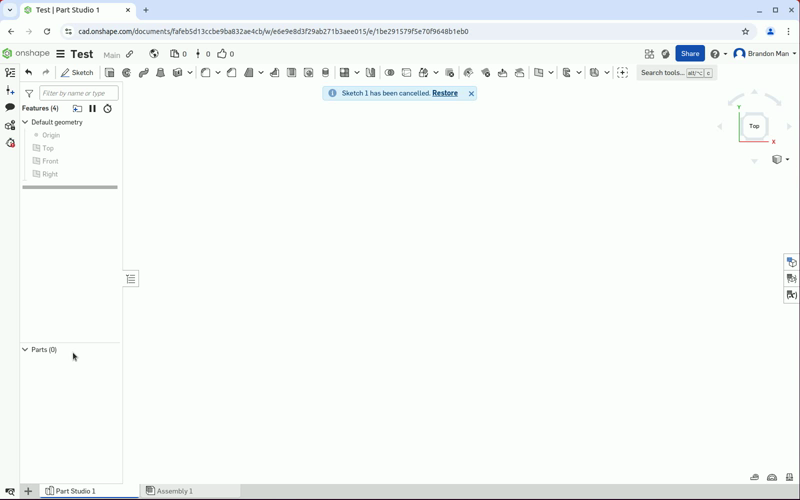
key(space)
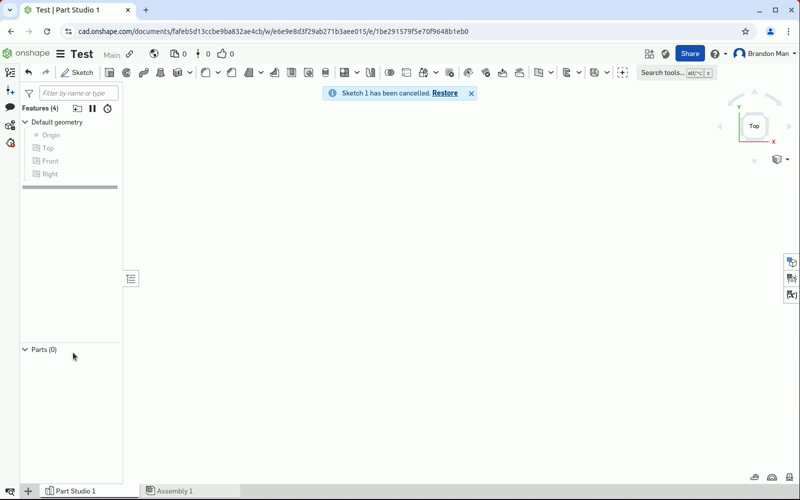
key_down(shift)
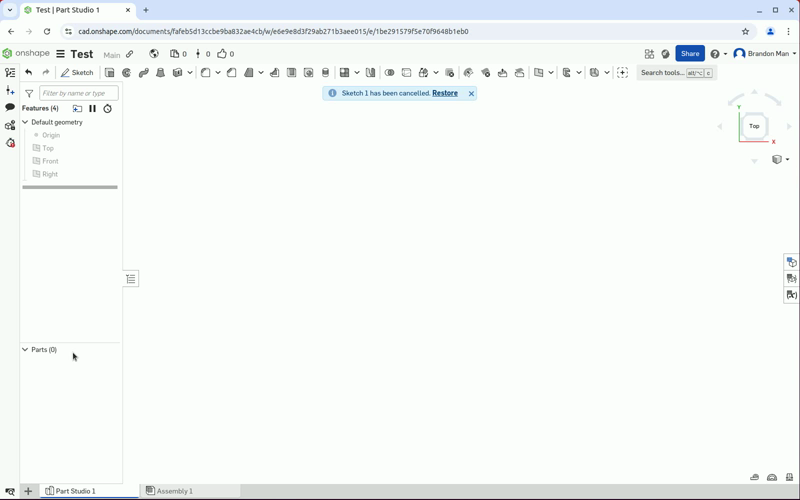
key(up)
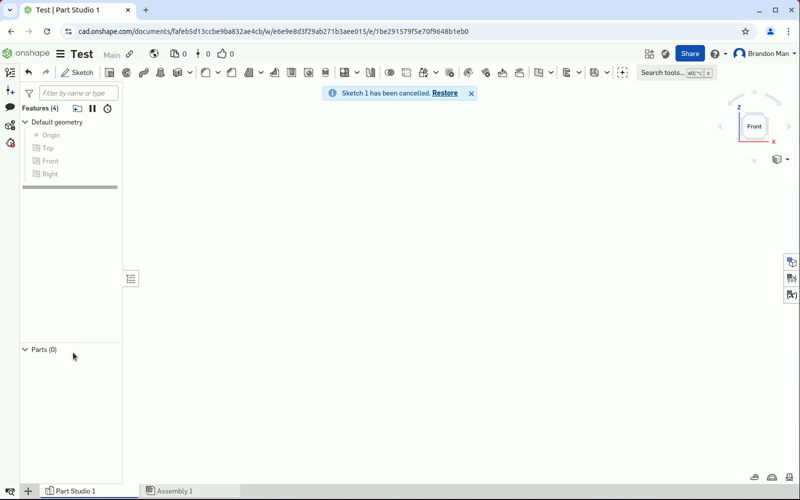
key_up(shift)
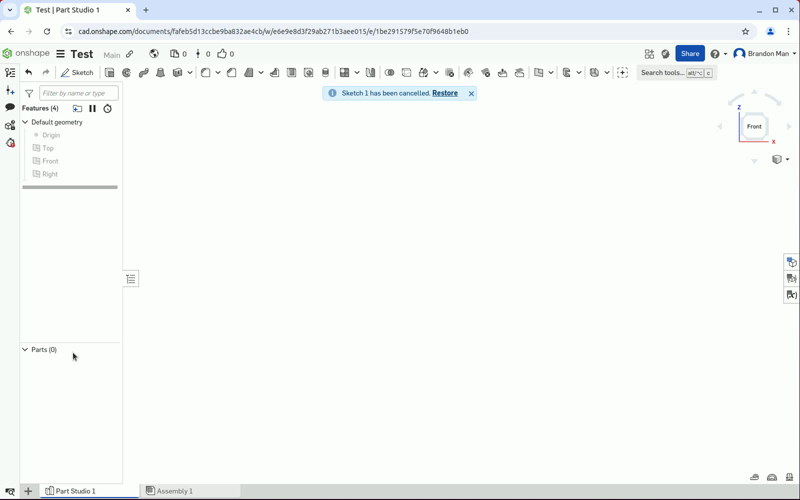
mouse_move(73, 352)
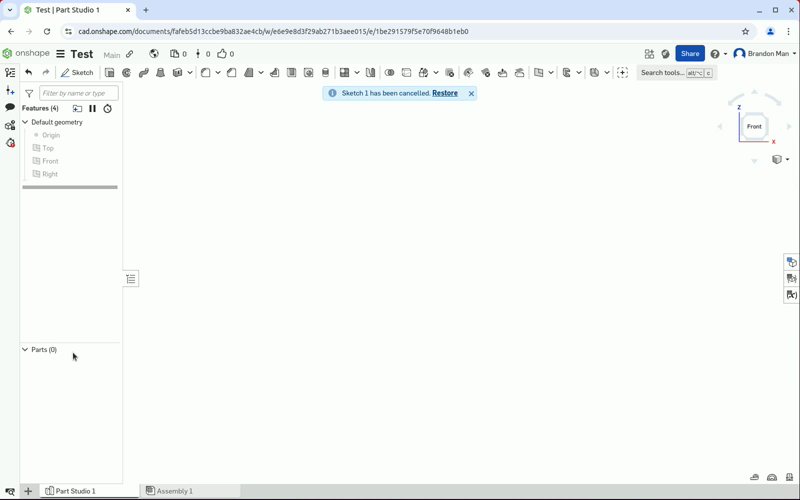
key(shift+y)
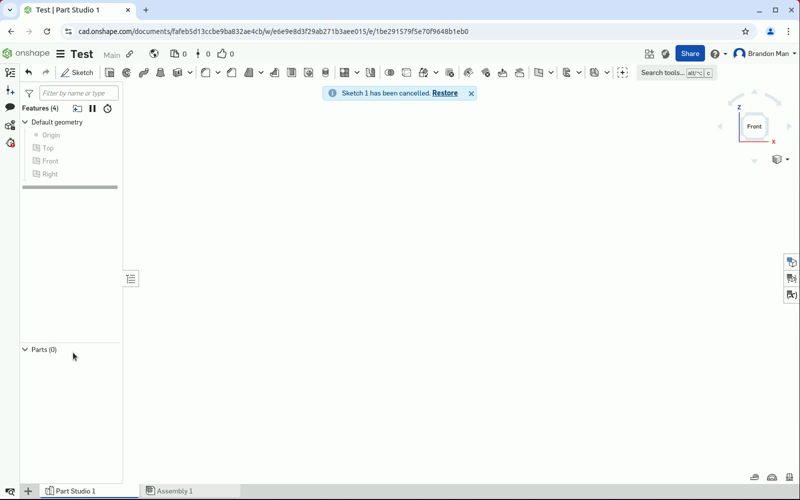
key(shift+s)
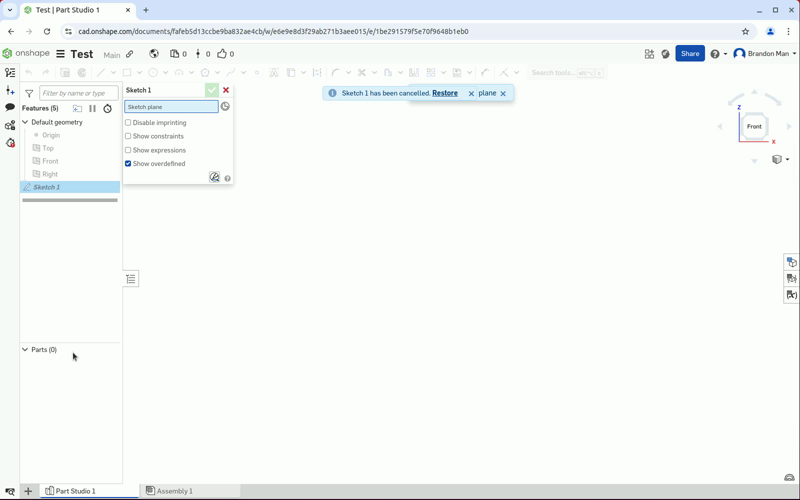
mouse_move(73, 163)
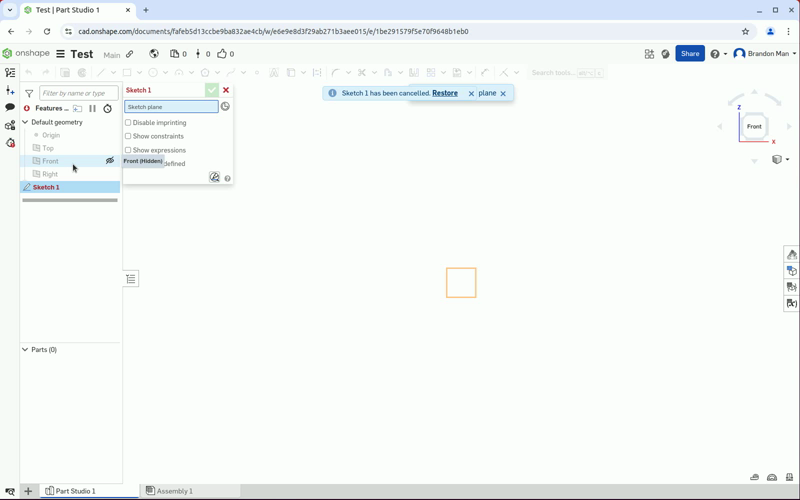
click(73, 163)
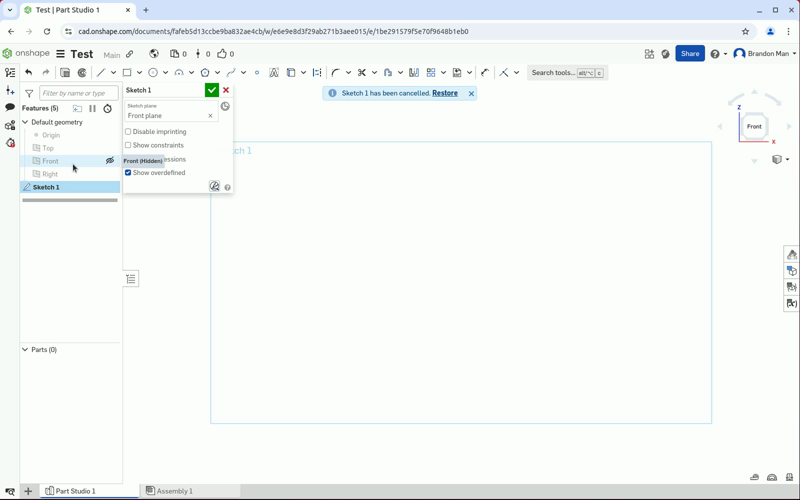
mouse_move(73, 352)
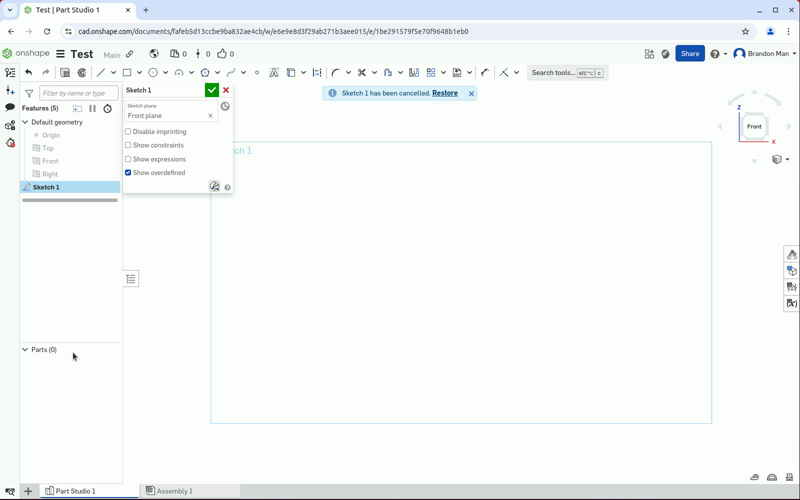
key(y)
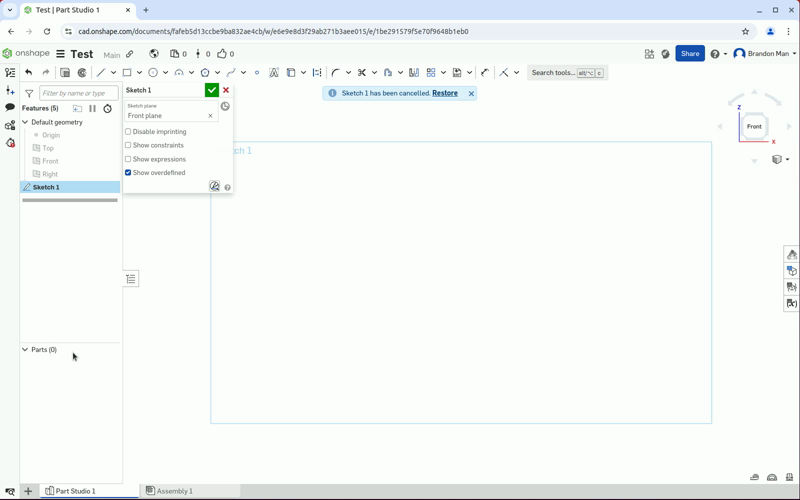
key(a)
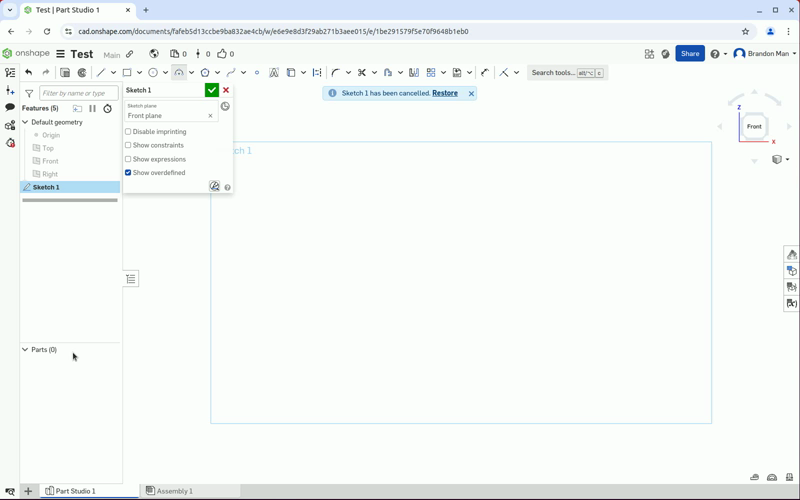
key_down(shift)
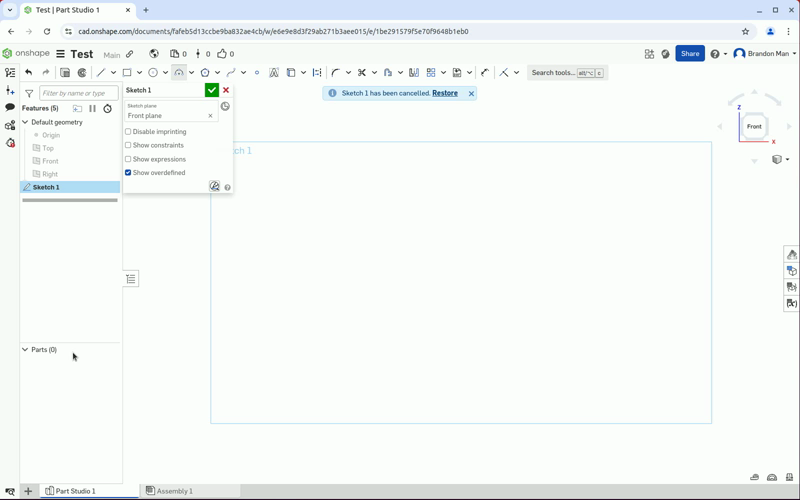
mouse_move(348, 199)
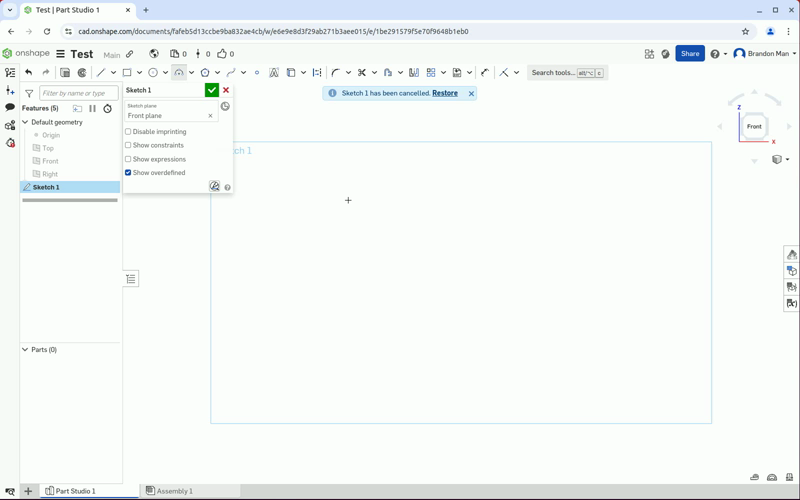
click(348, 199)
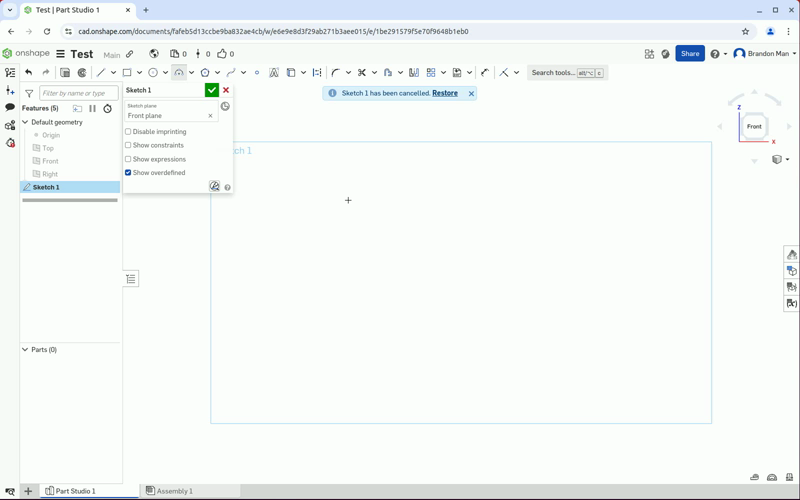
key_up(shift)
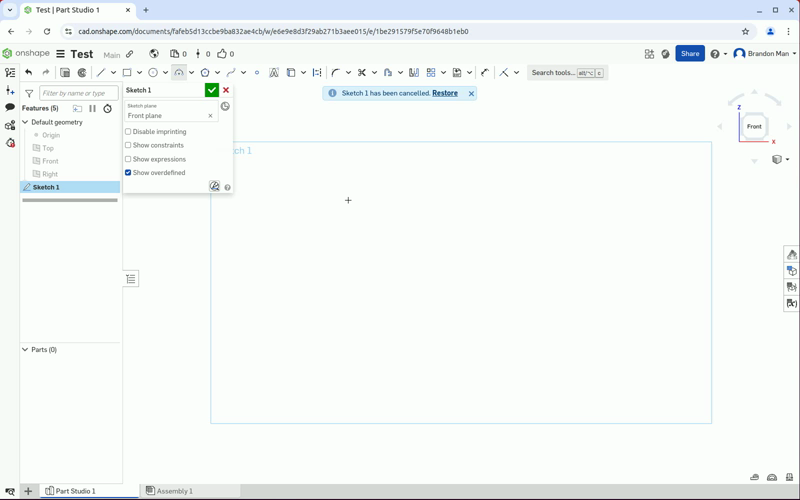
key_down(shift)
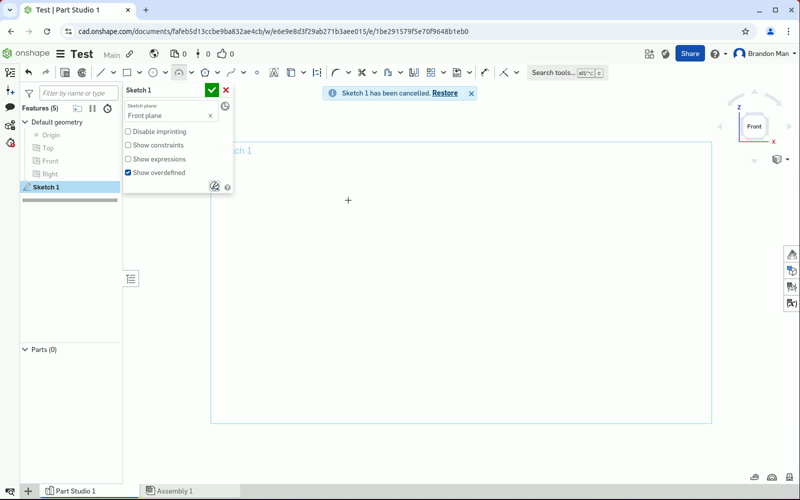
mouse_move(401, 221)
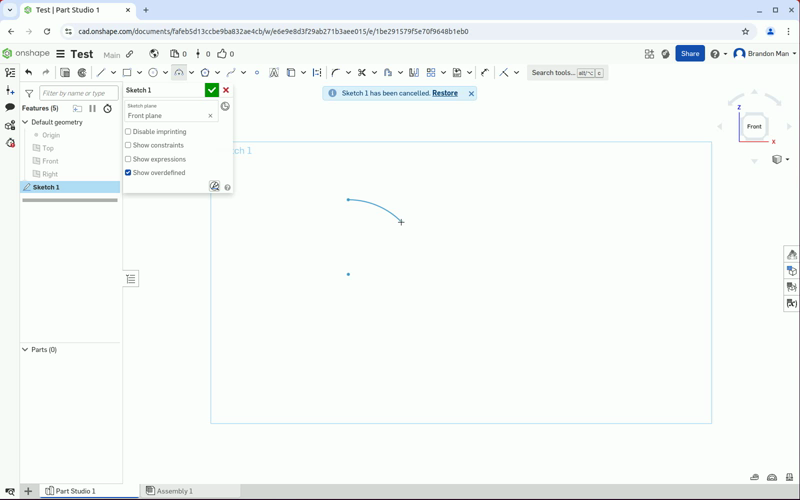
click(401, 221)
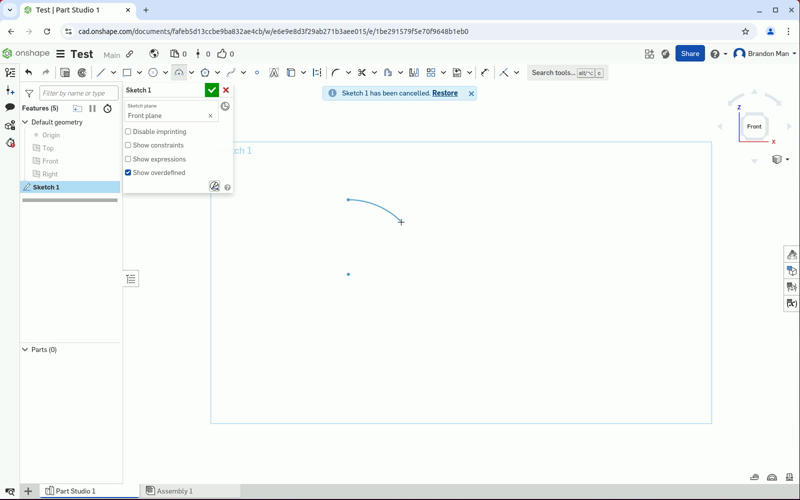
mouse_move(367, 228)
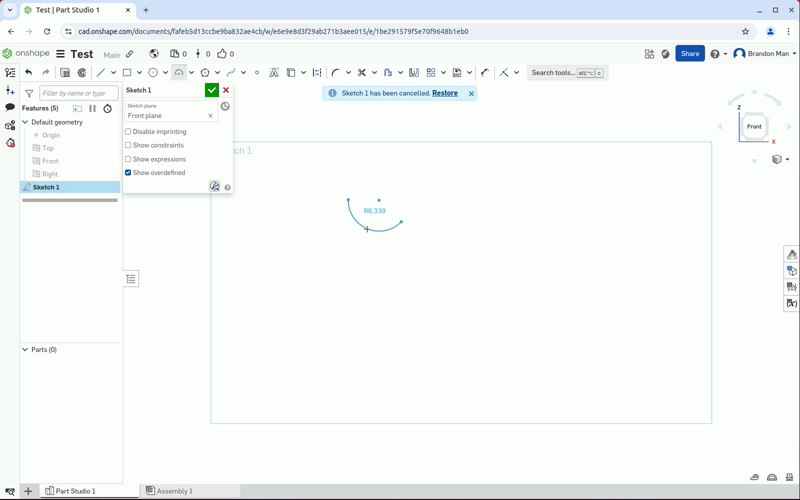
click(367, 228)
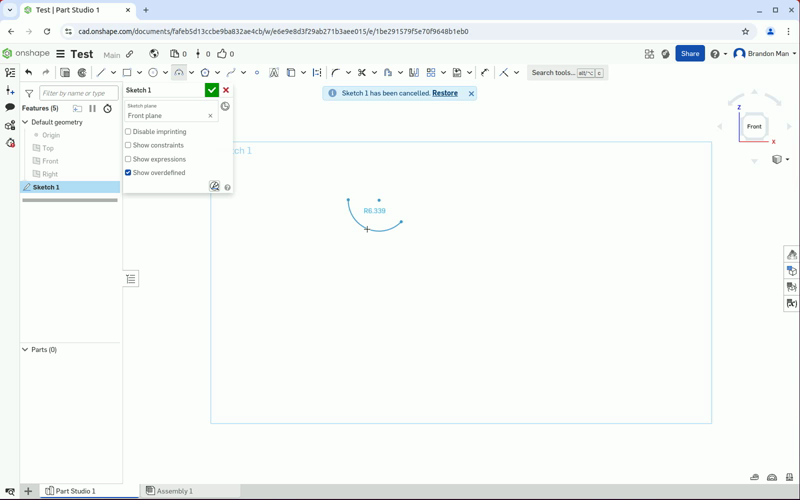
key_up(shift)
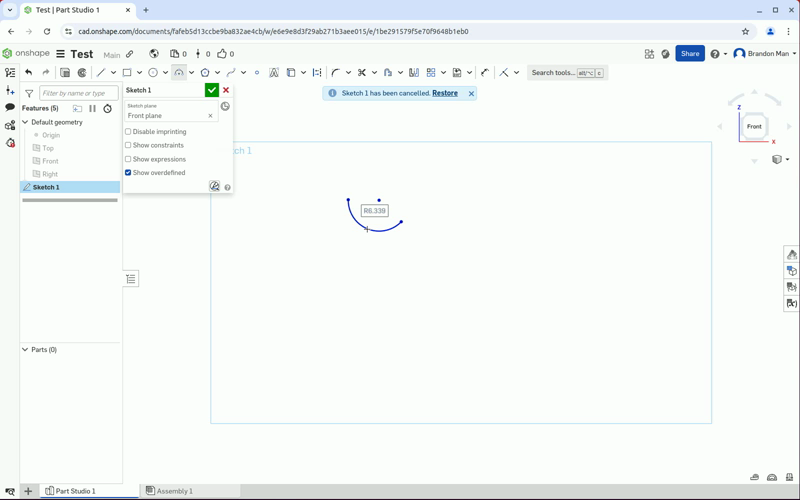
mouse_move(401, 221)
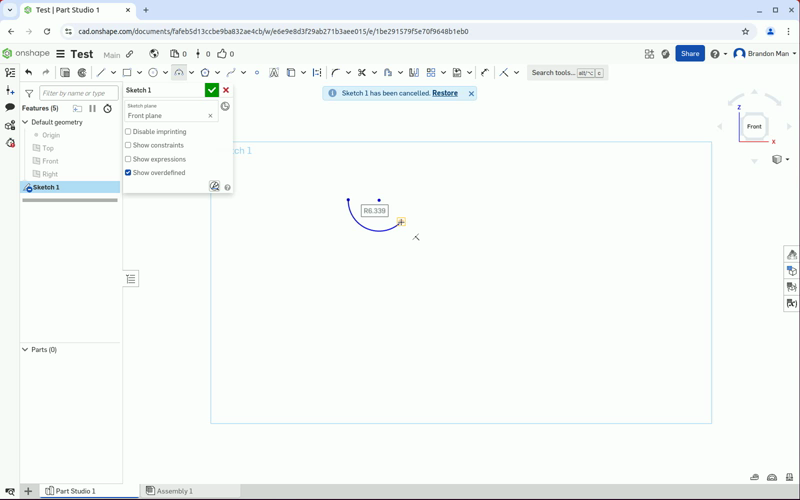
click(401, 221)
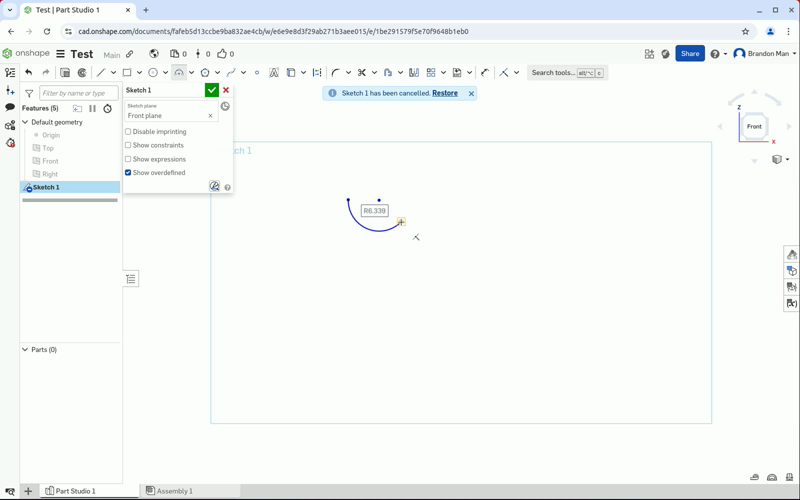
key_down(shift)
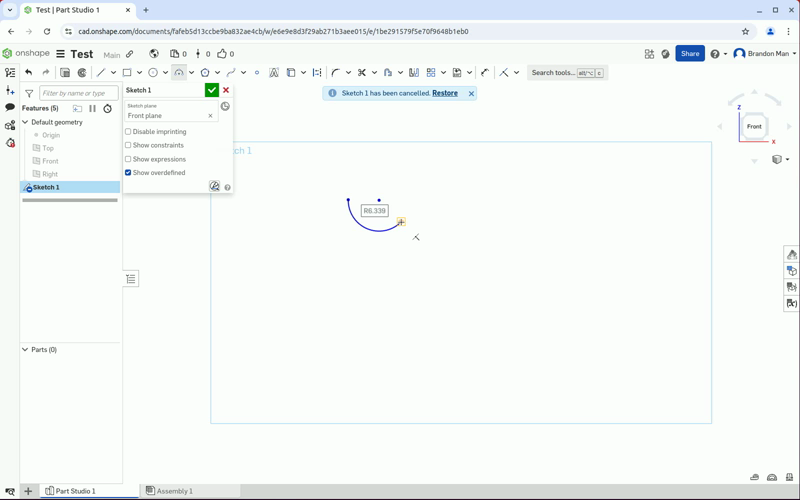
mouse_move(519, 221)
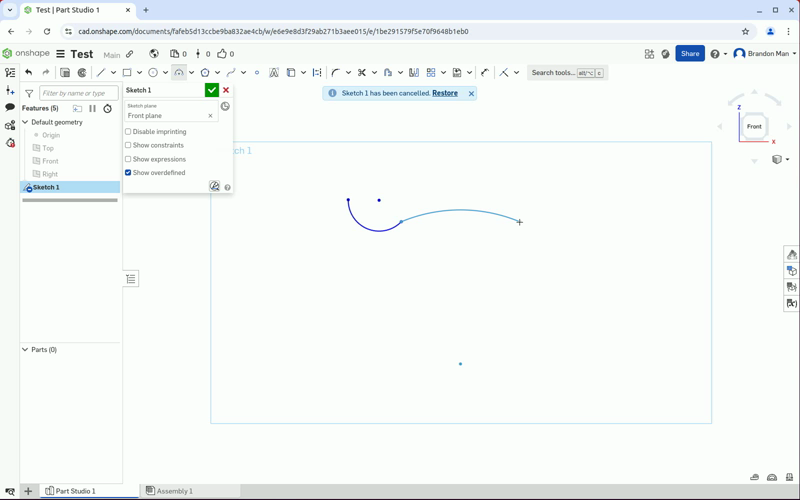
click(519, 221)
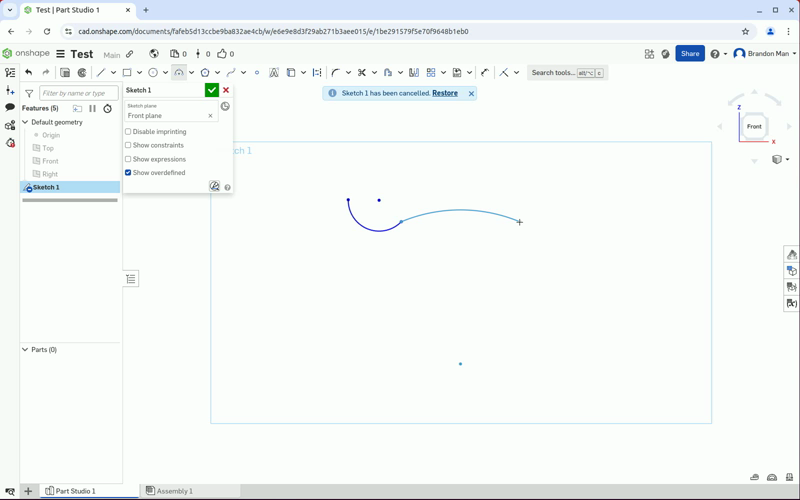
mouse_move(460, 197)
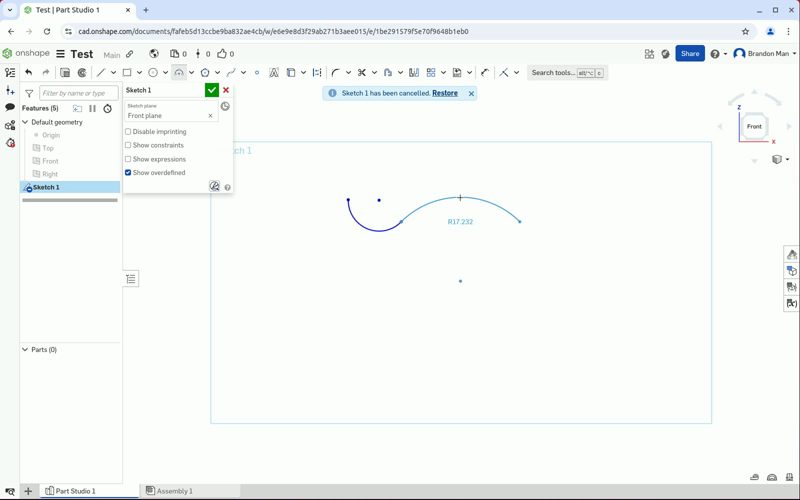
click(460, 197)
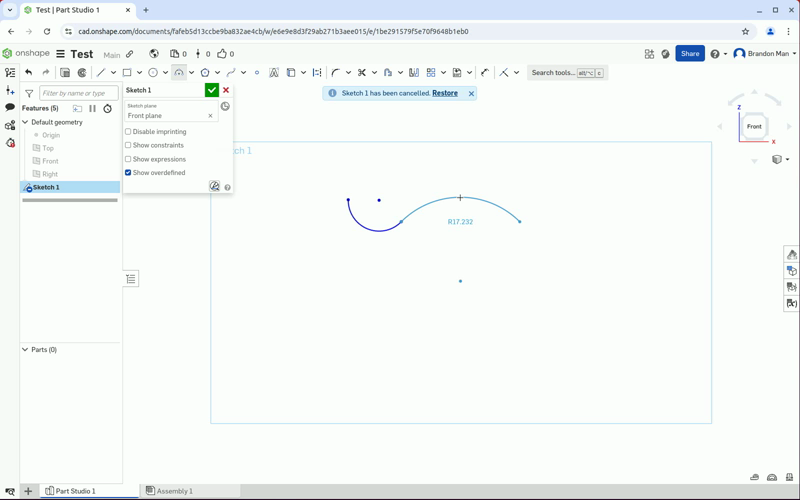
key_up(shift)
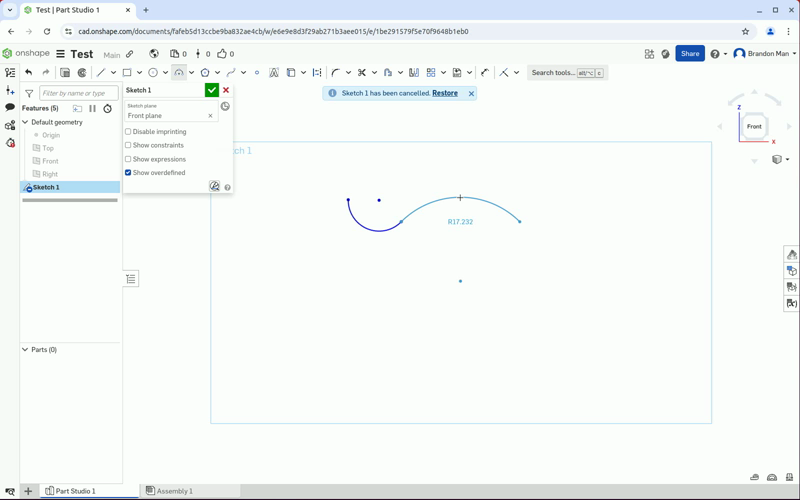
mouse_move(519, 221)
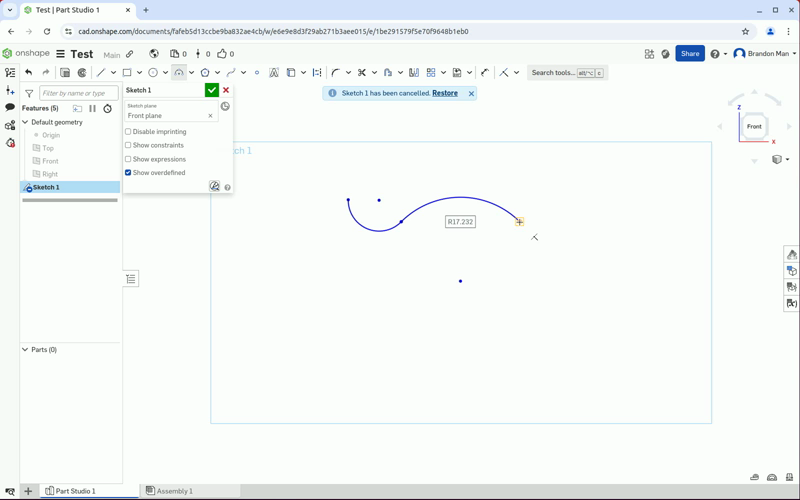
click(519, 221)
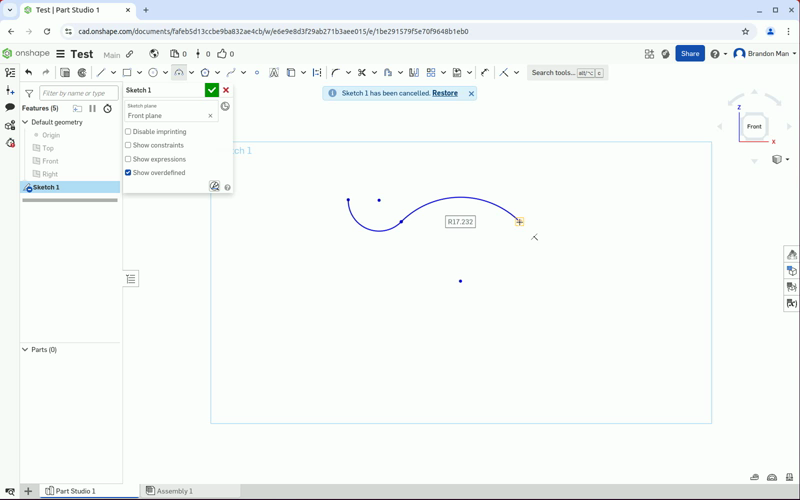
key_down(shift)
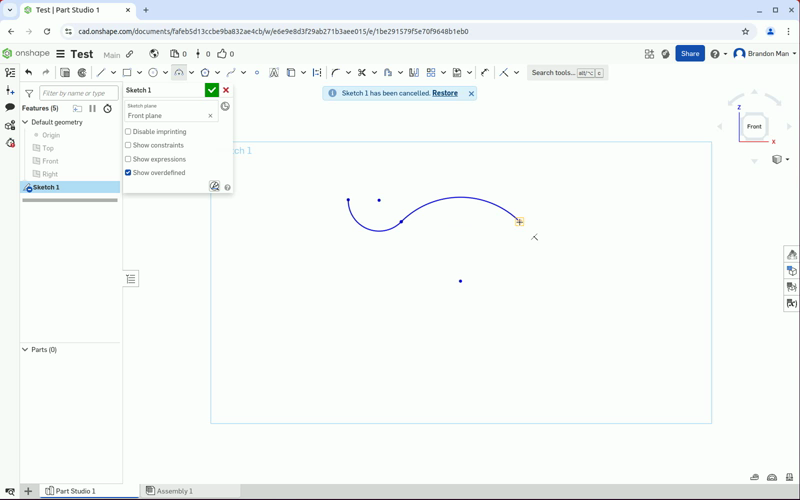
mouse_move(557, 225)
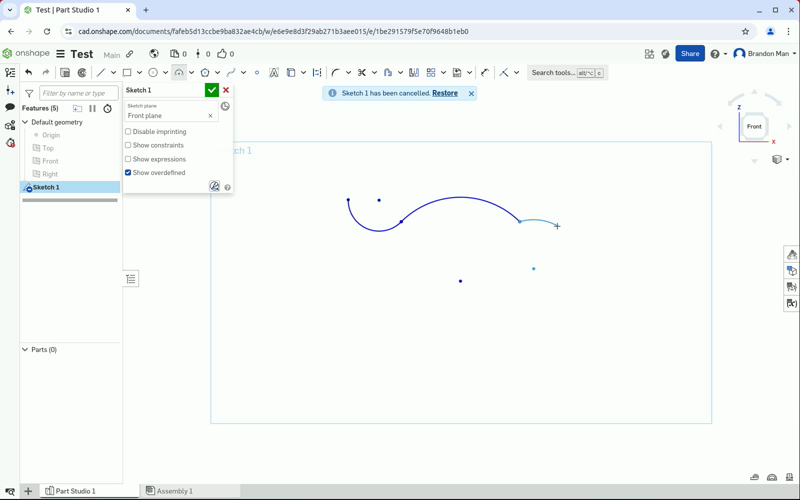
click(557, 225)
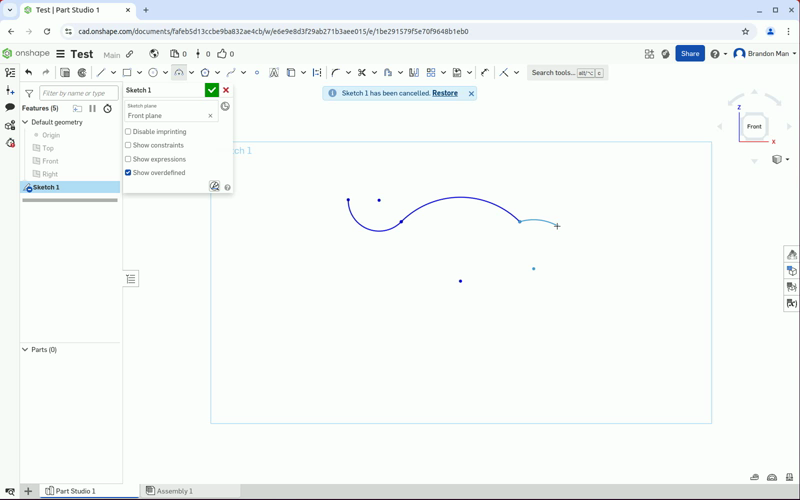
mouse_move(537, 230)
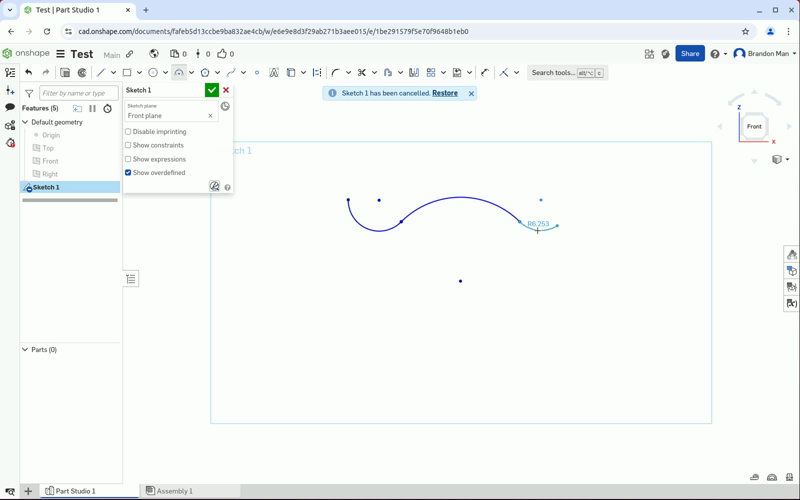
click(537, 230)
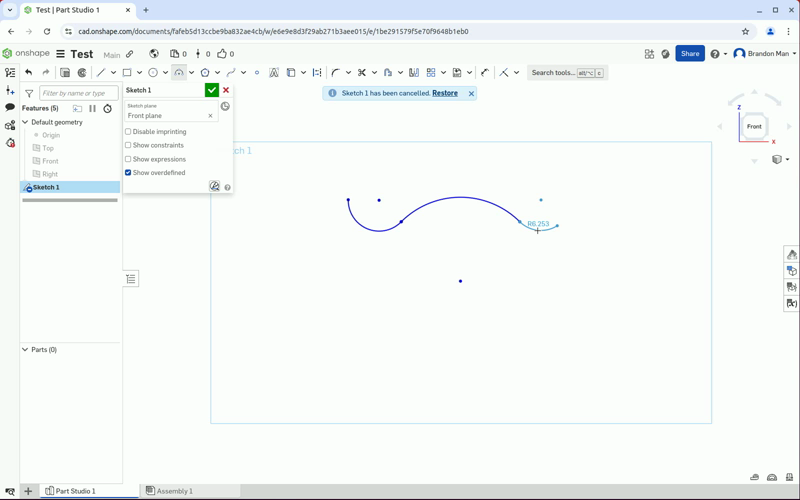
key_up(shift)
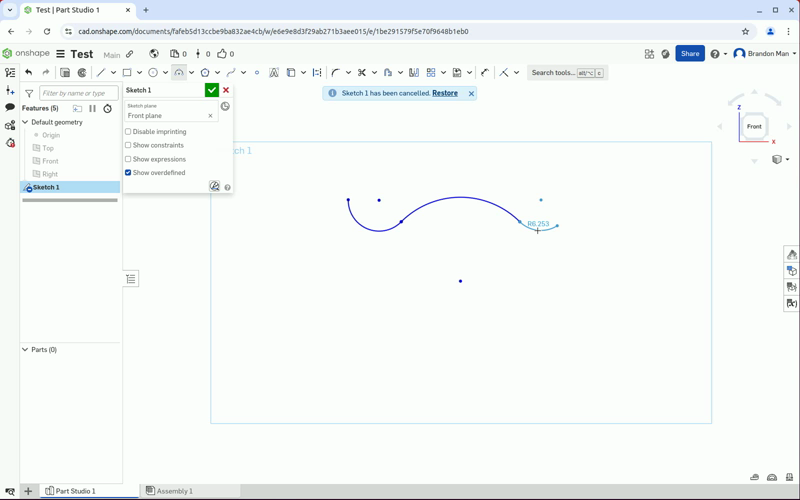
mouse_move(557, 225)
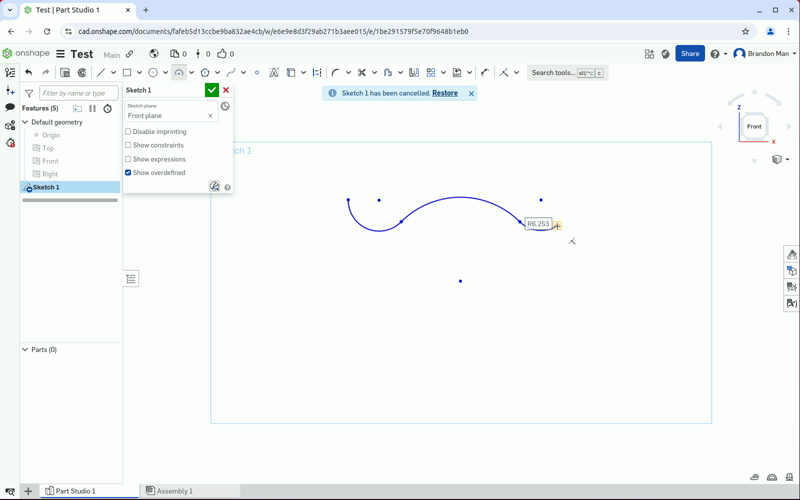
click(557, 225)
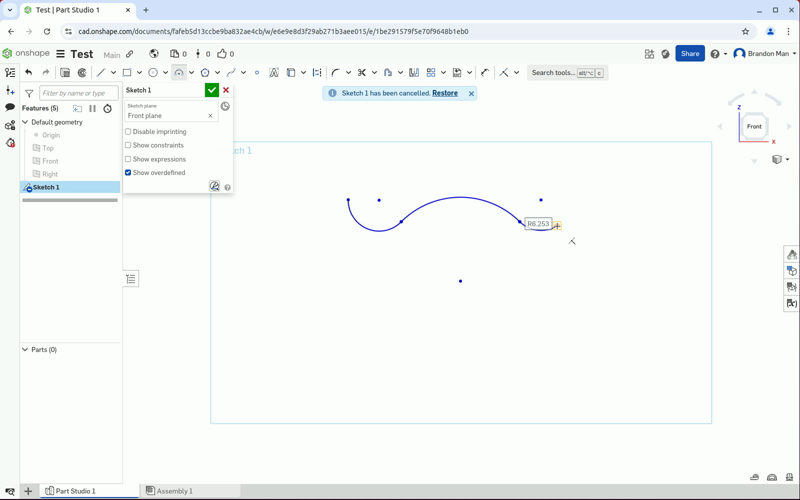
key_down(shift)
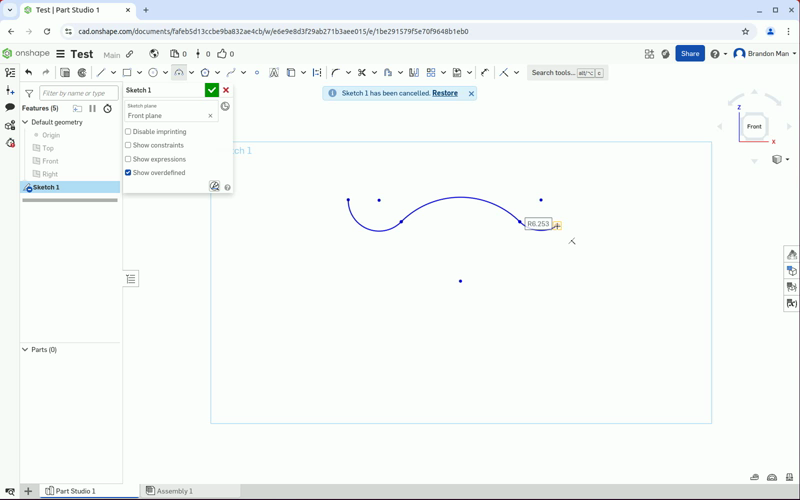
mouse_move(381, 204)
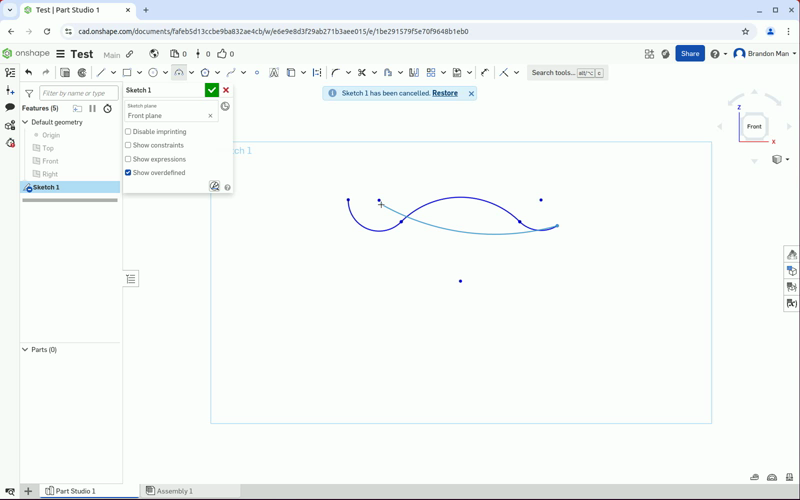
scroll(6)
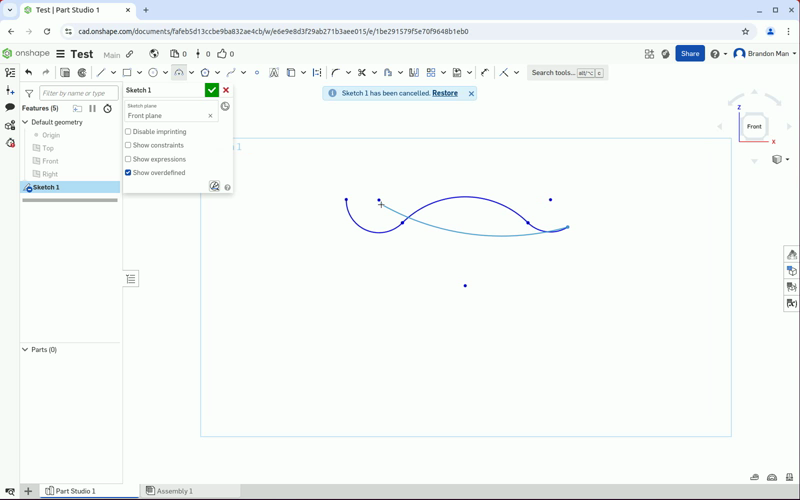
scroll(6)
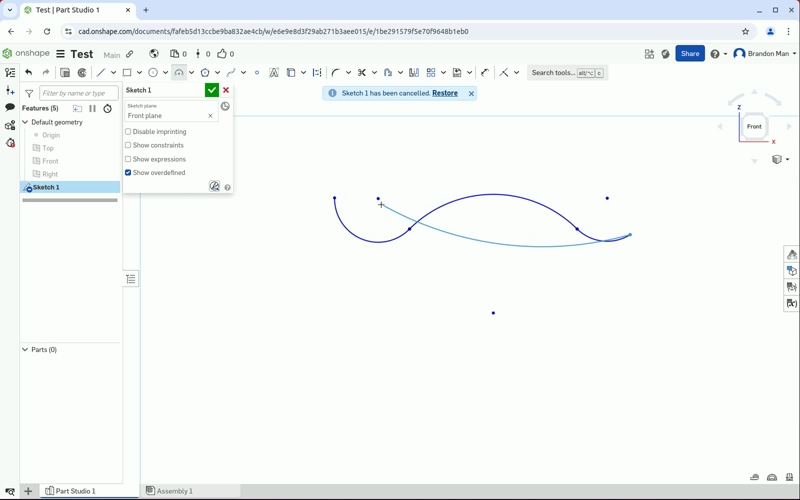
scroll(6)
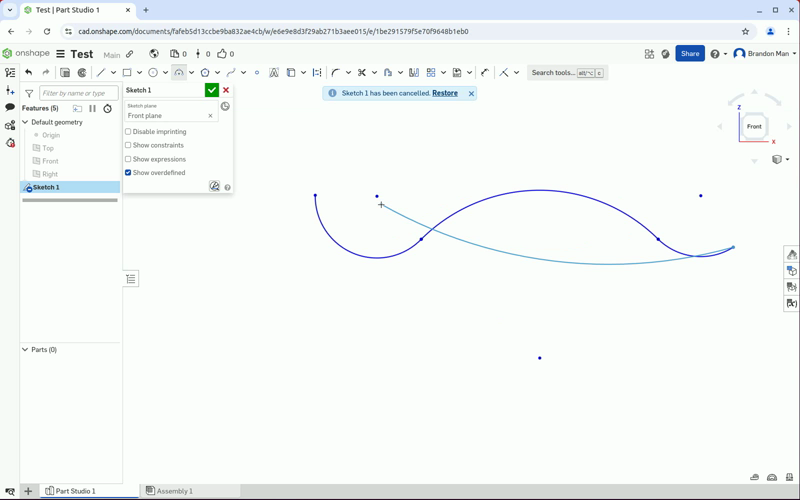
scroll(6)
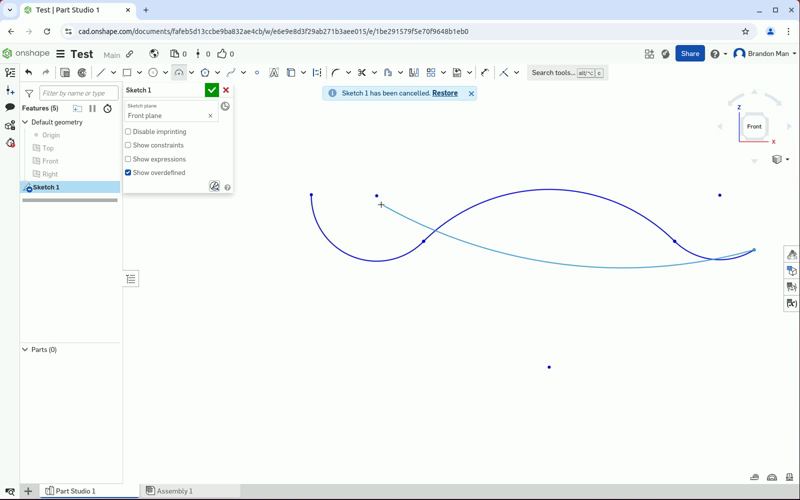
scroll(6)
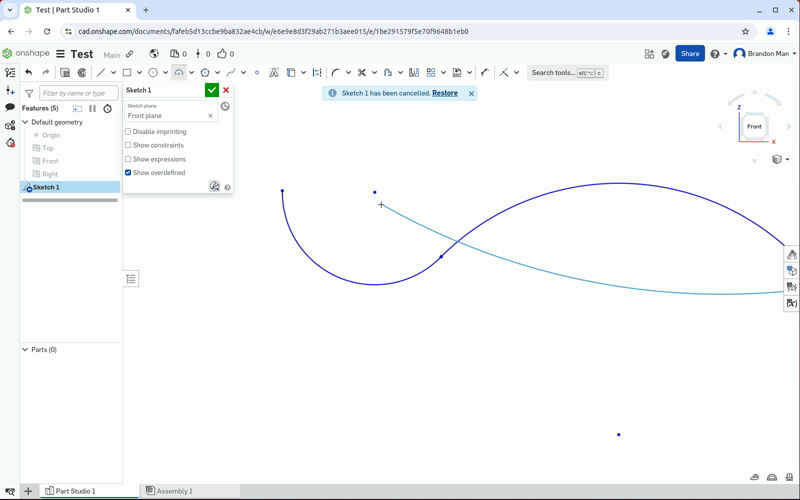
scroll(6)
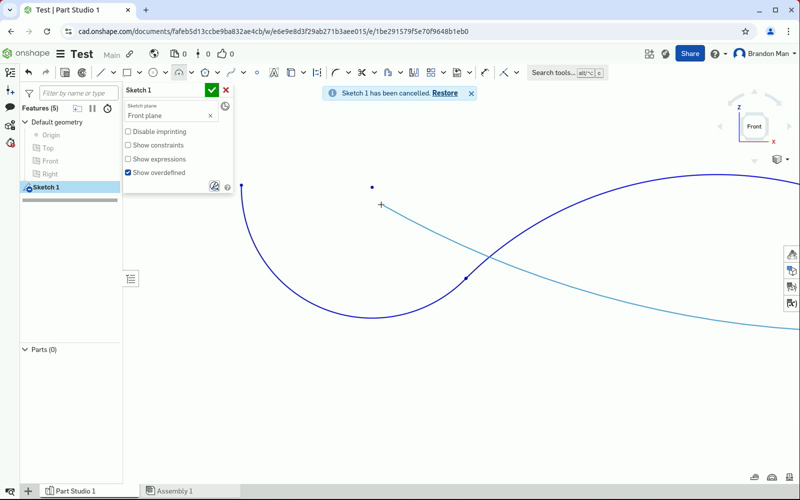
scroll(6)
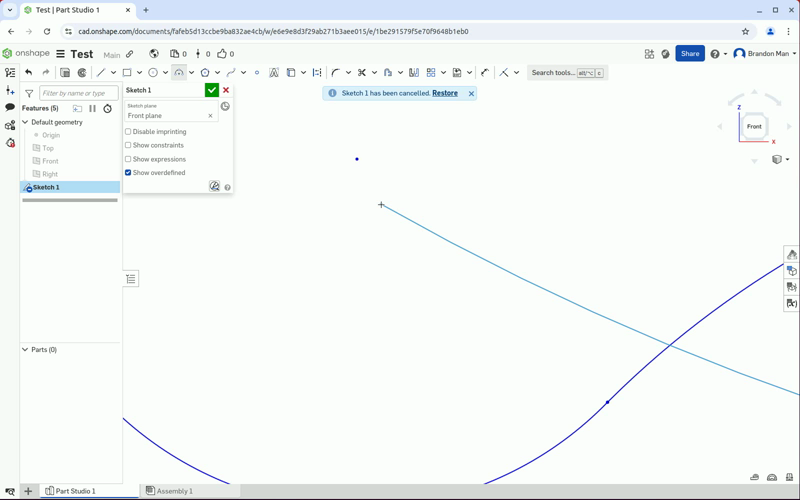
click(381, 204)
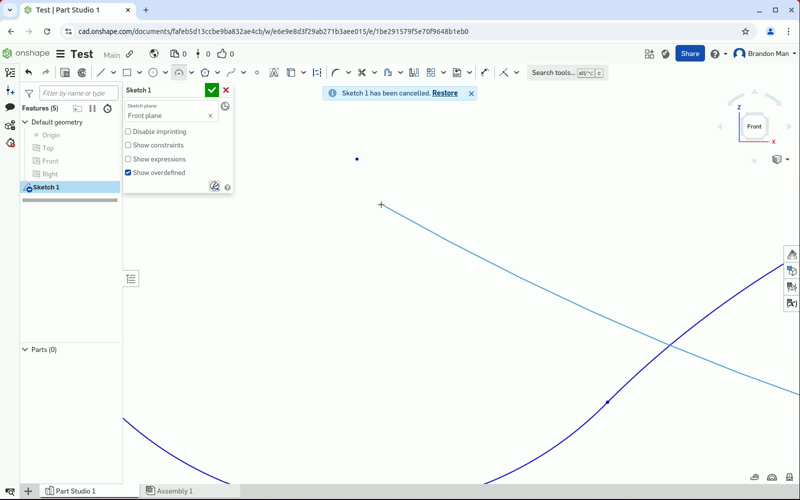
scroll(-6)
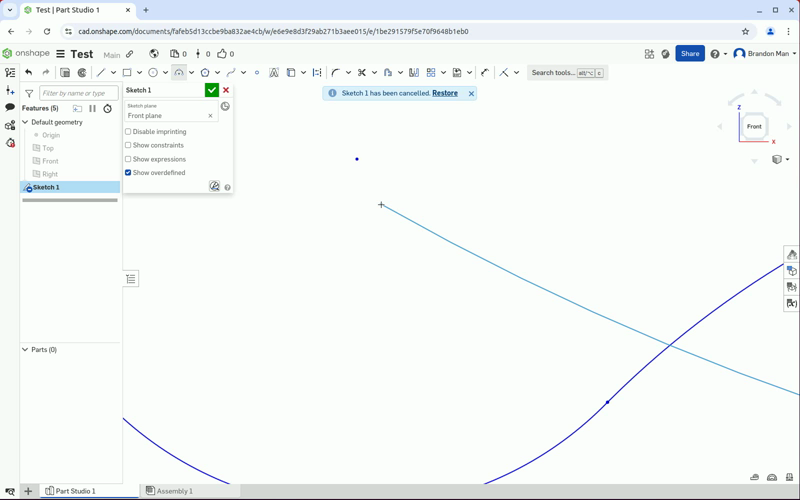
scroll(-6)
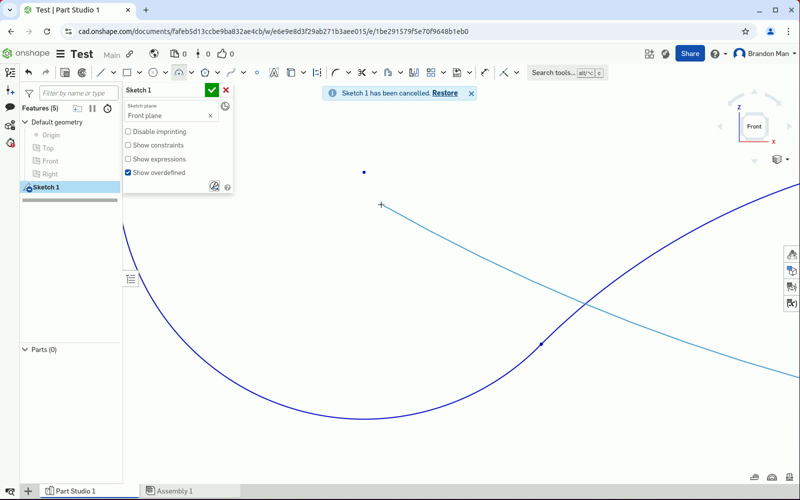
scroll(-6)
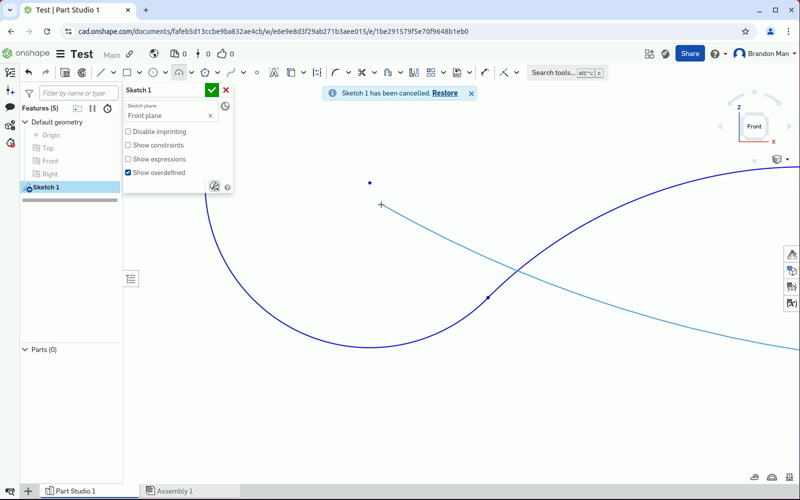
scroll(-6)
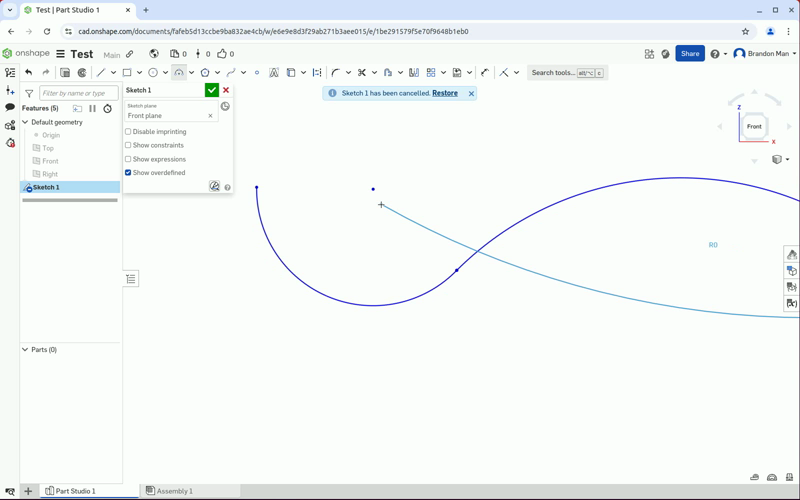
scroll(-6)
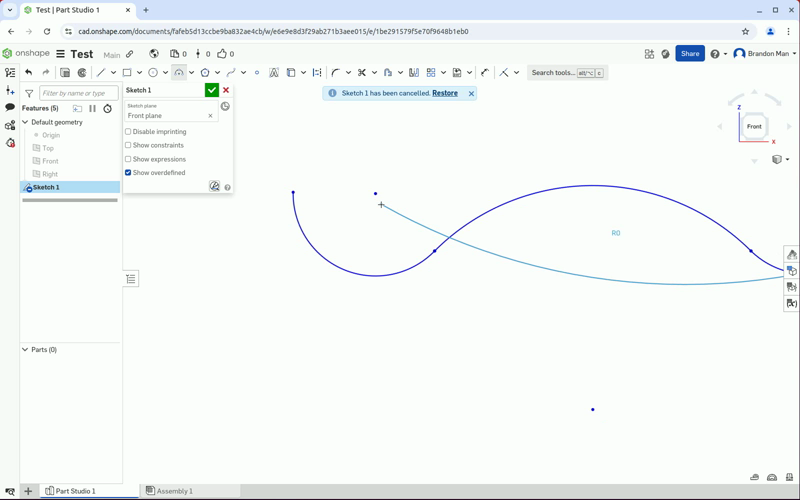
scroll(-6)
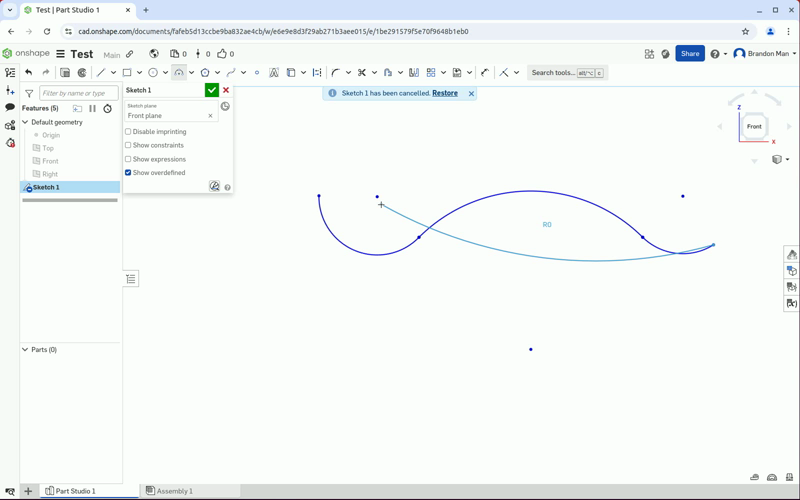
scroll(-6)
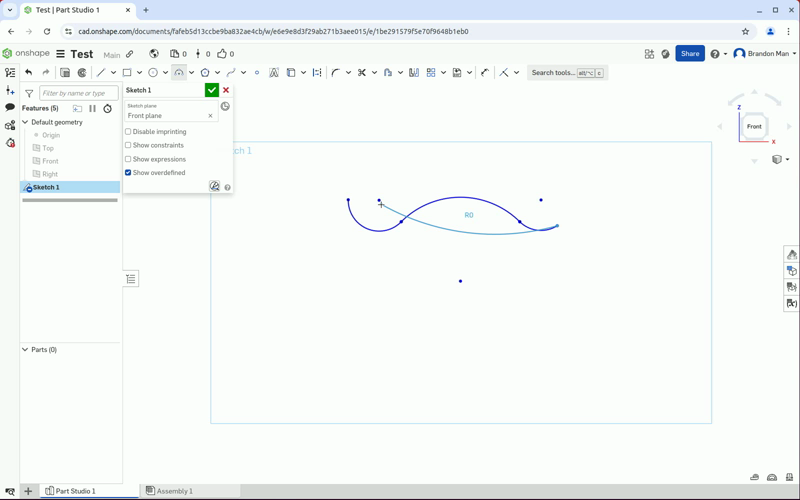
mouse_move(474, 171)
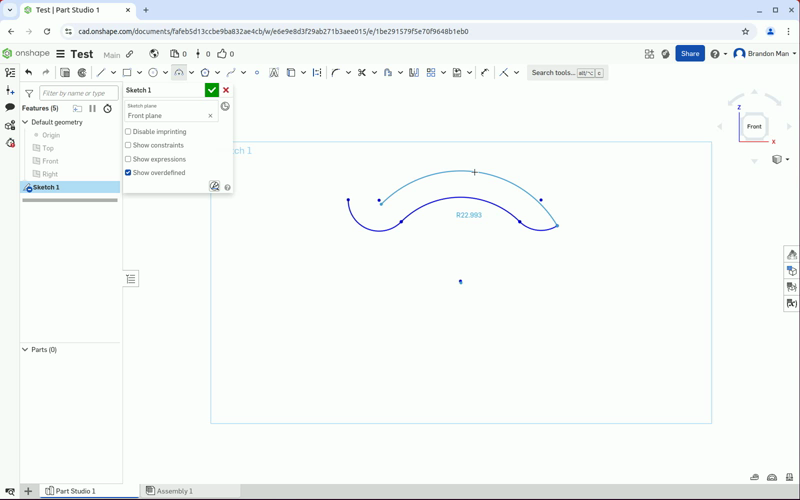
click(474, 171)
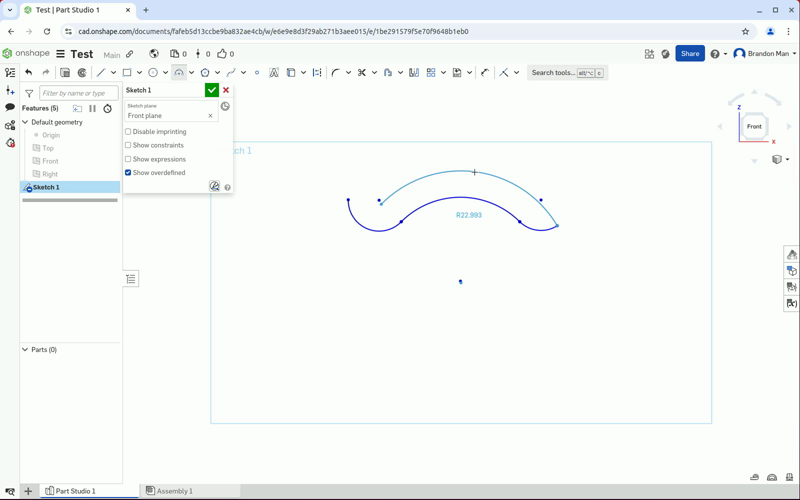
key_up(shift)
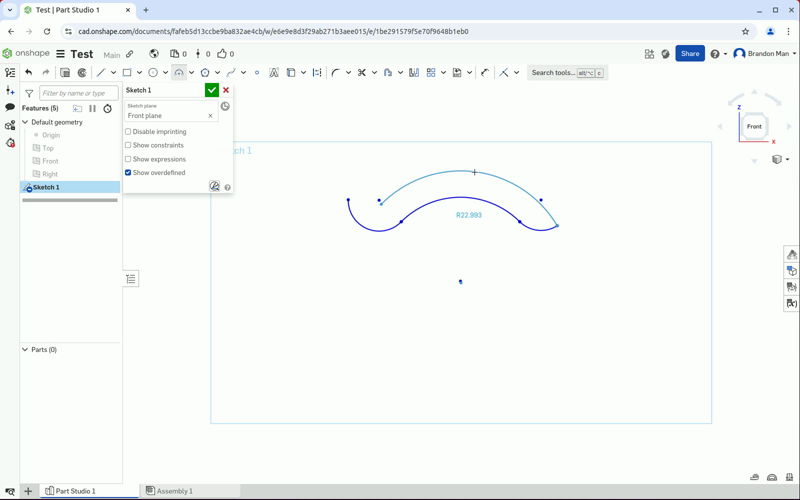
mouse_move(381, 204)
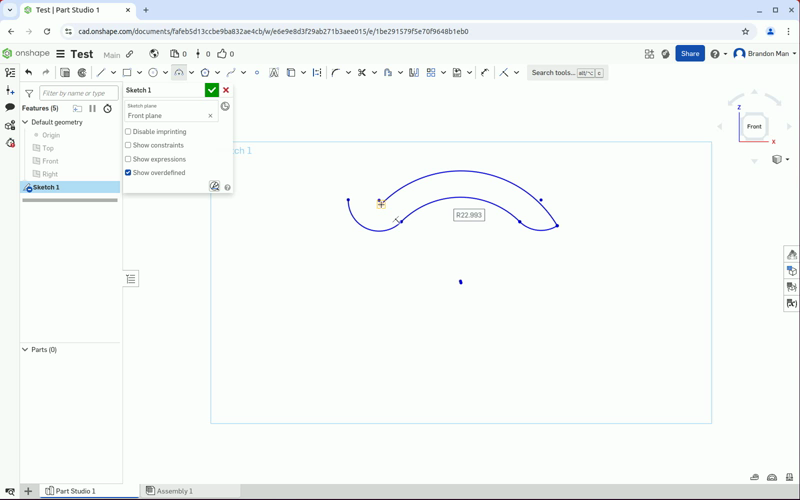
scroll(6)
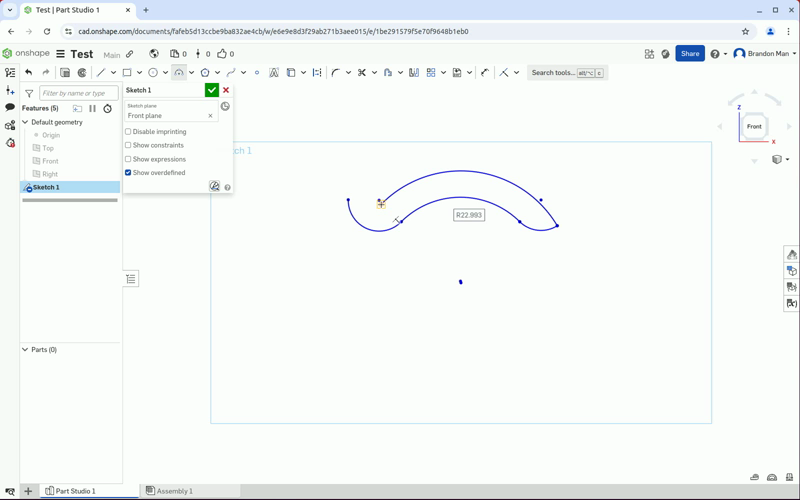
scroll(6)
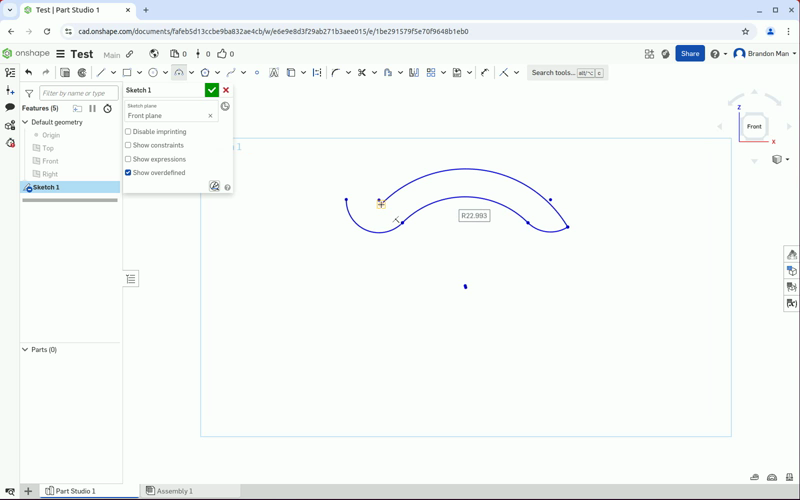
scroll(6)
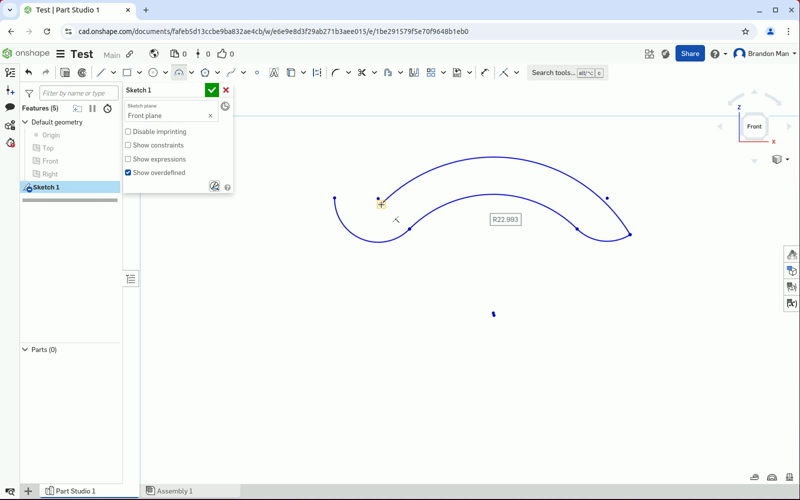
scroll(6)
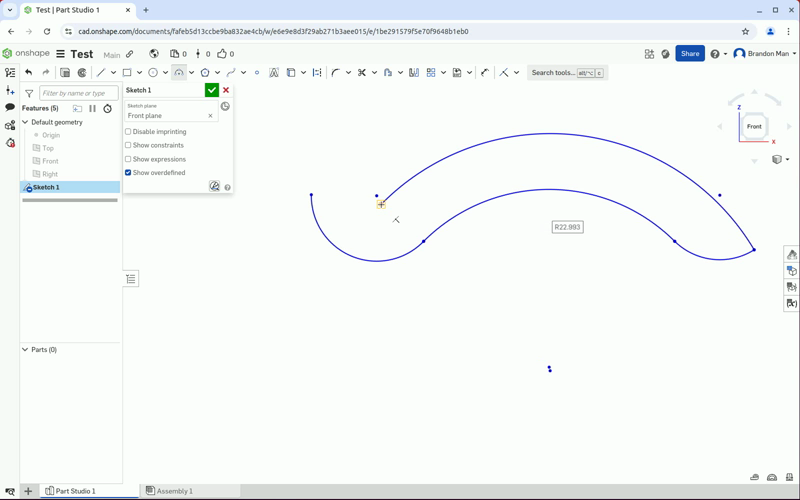
scroll(6)
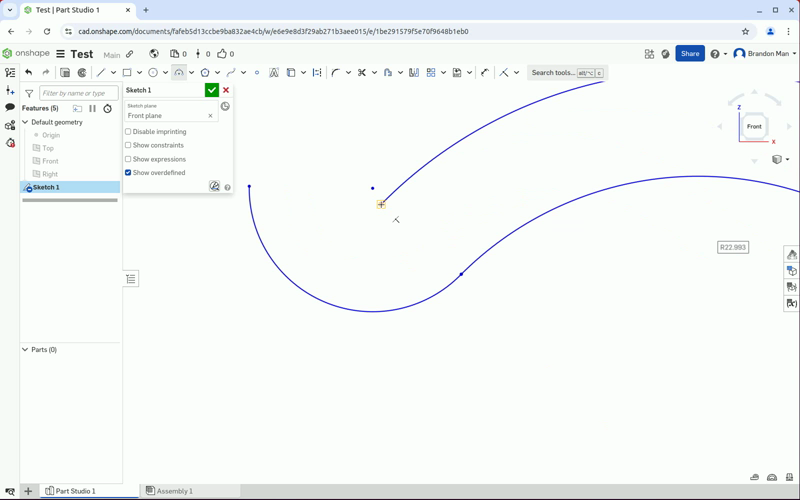
scroll(6)
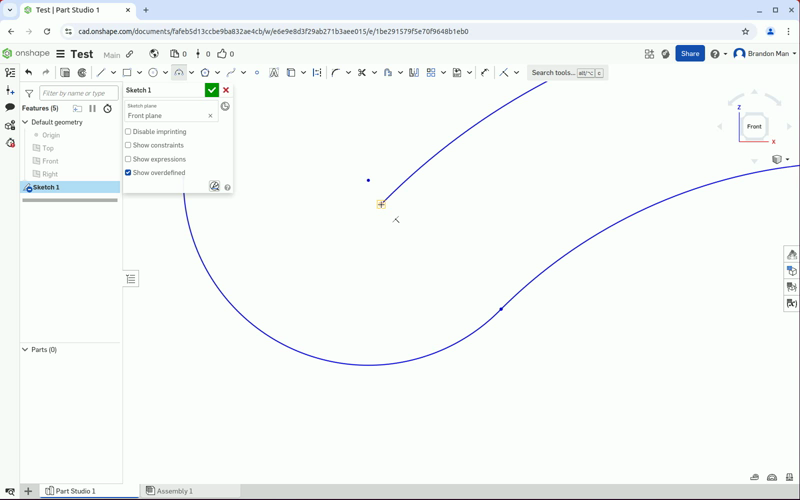
scroll(6)
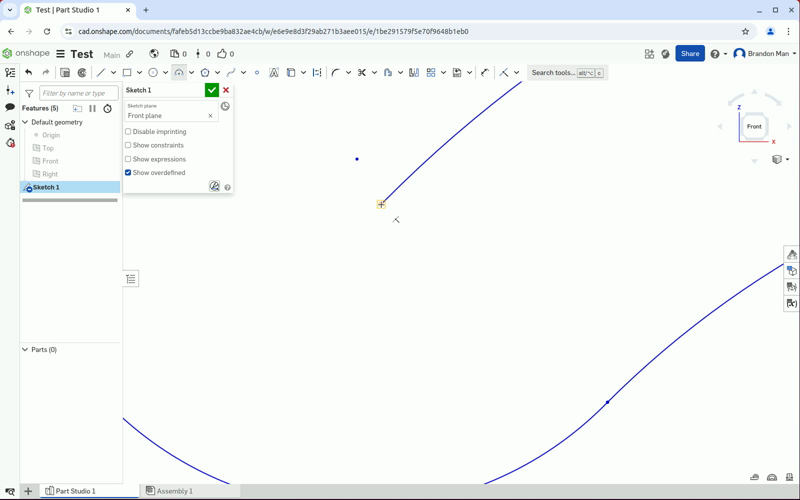
click(381, 204)
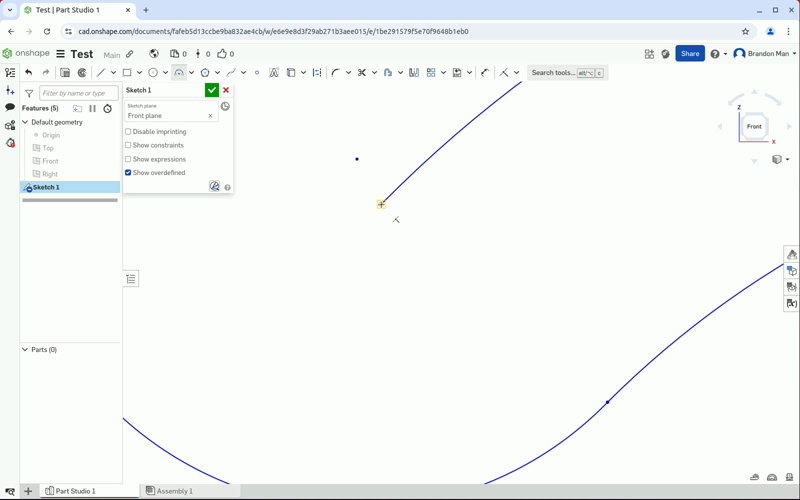
scroll(-6)
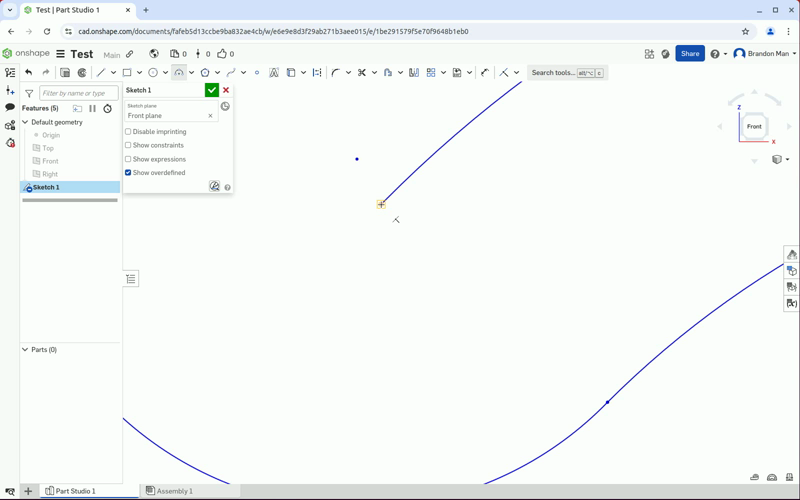
scroll(-6)
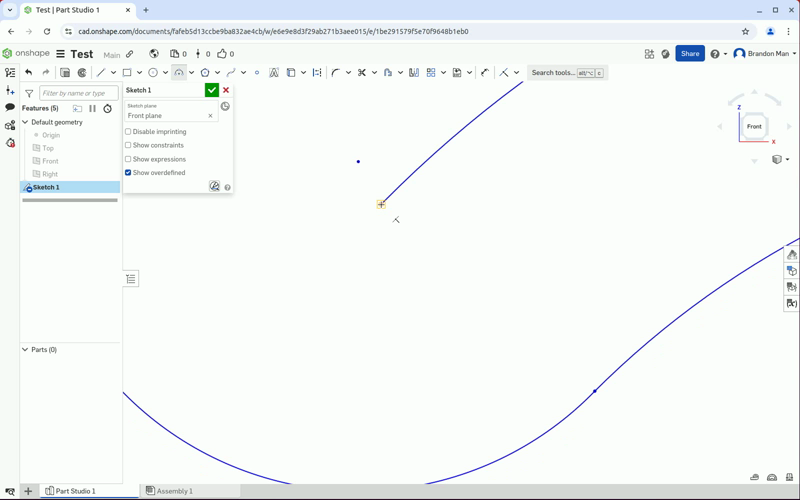
scroll(-6)
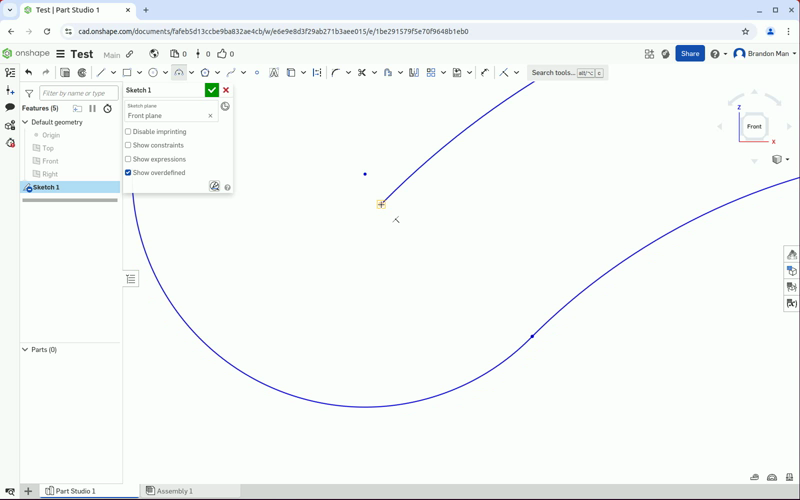
scroll(-6)
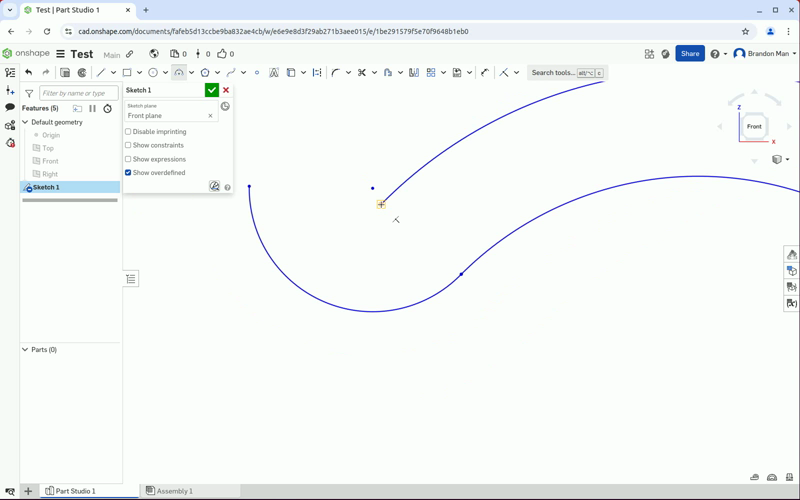
scroll(-6)
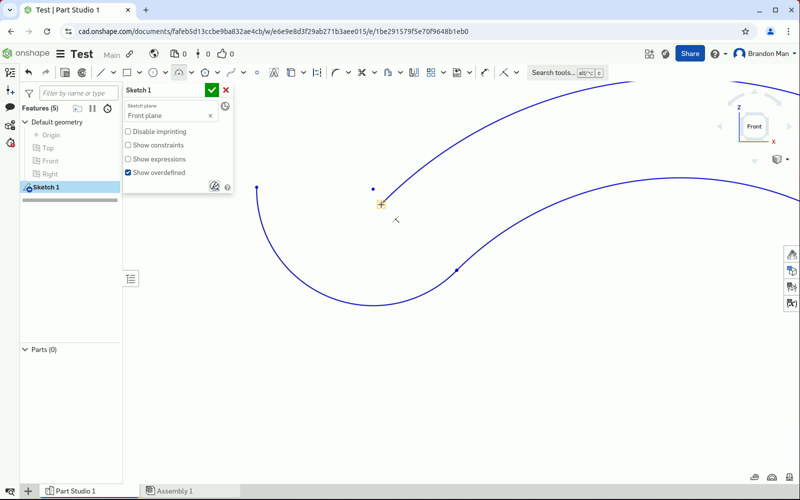
scroll(-6)
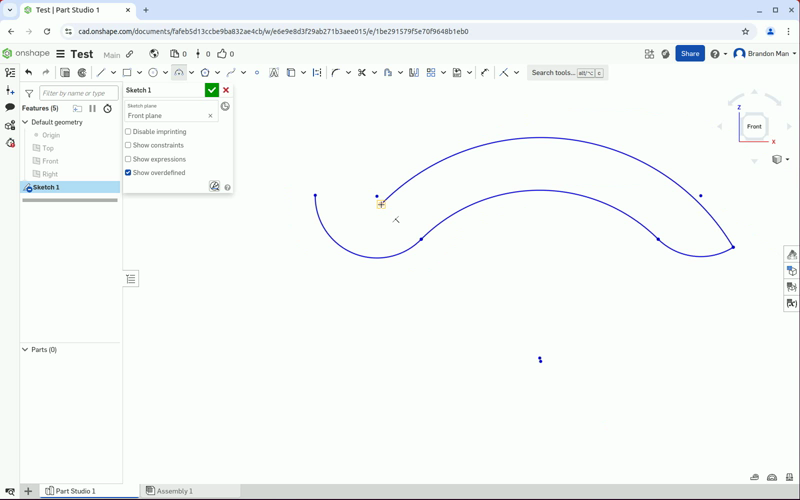
scroll(-6)
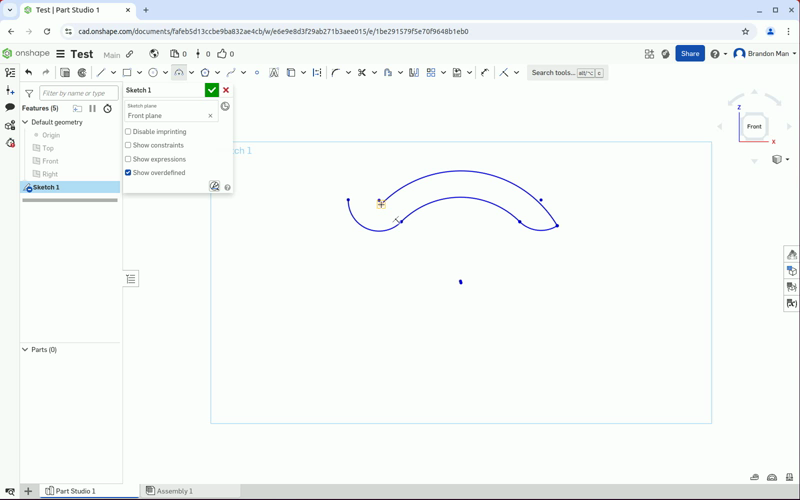
key_down(shift)
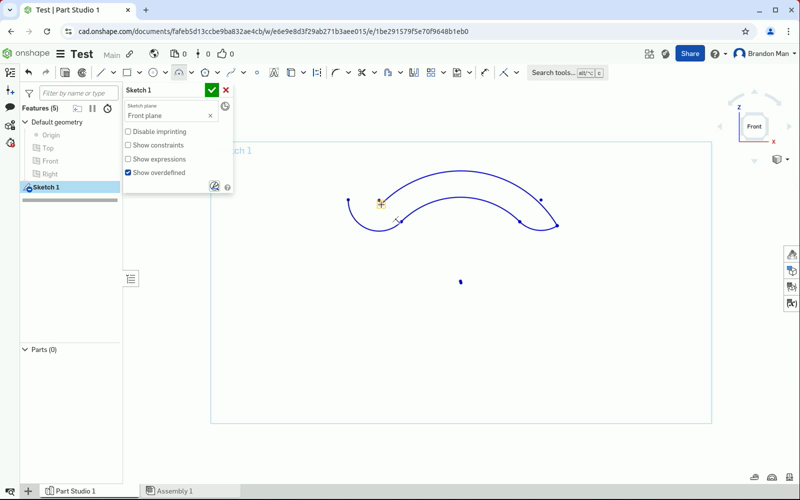
mouse_move(374, 195)
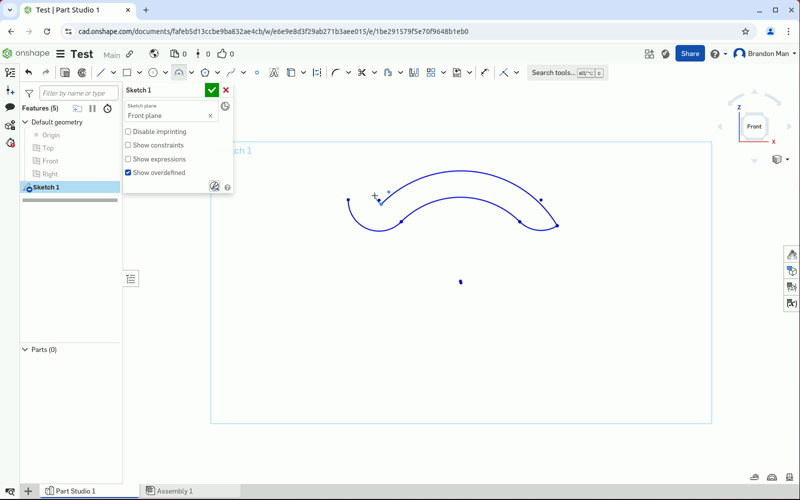
click(374, 195)
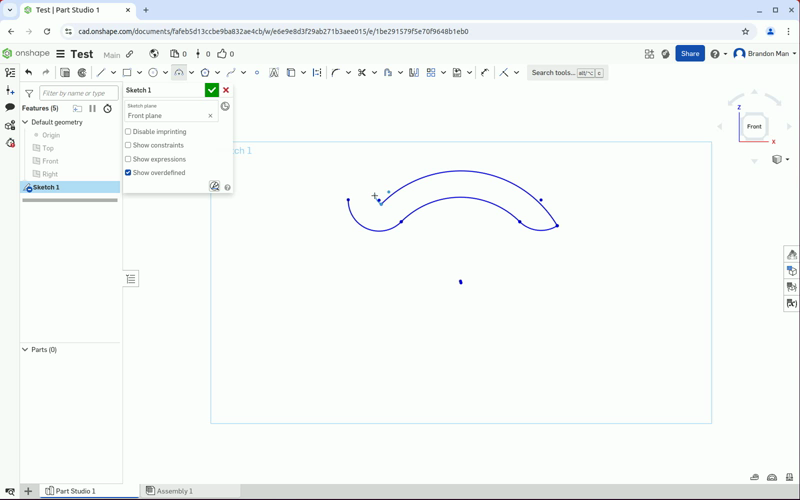
mouse_move(373, 203)
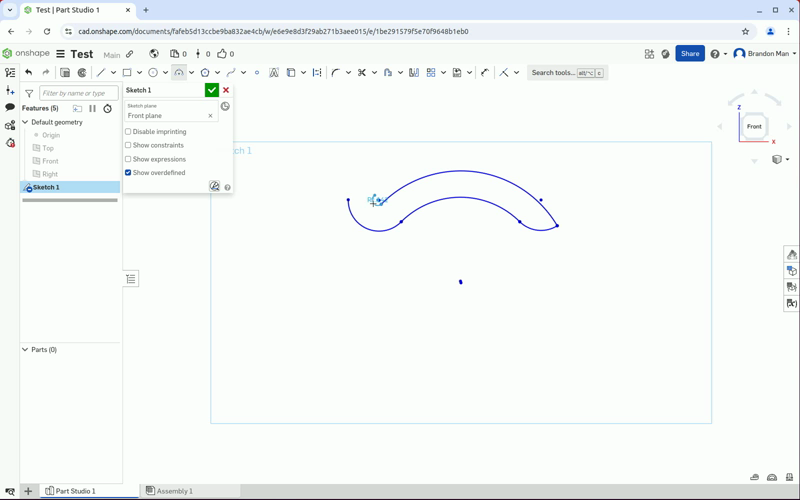
click(373, 203)
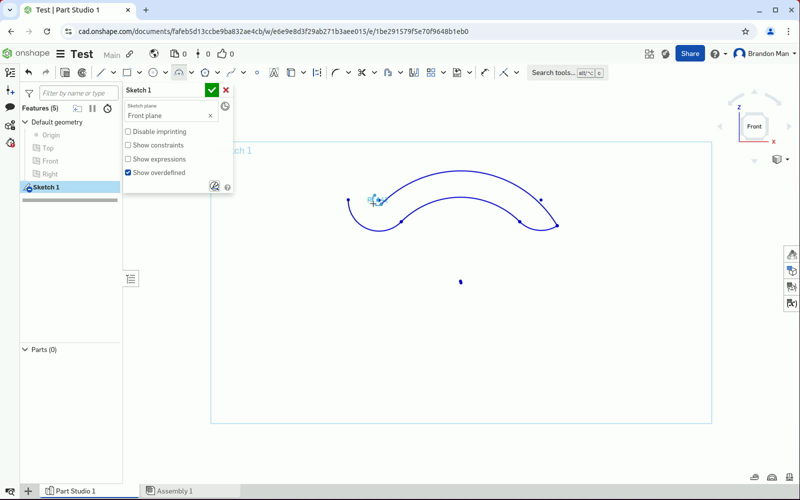
key_up(shift)
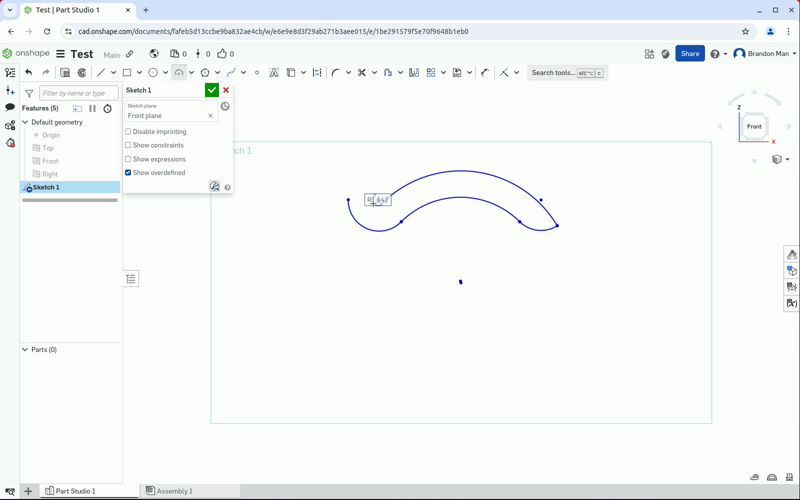
key(esc)
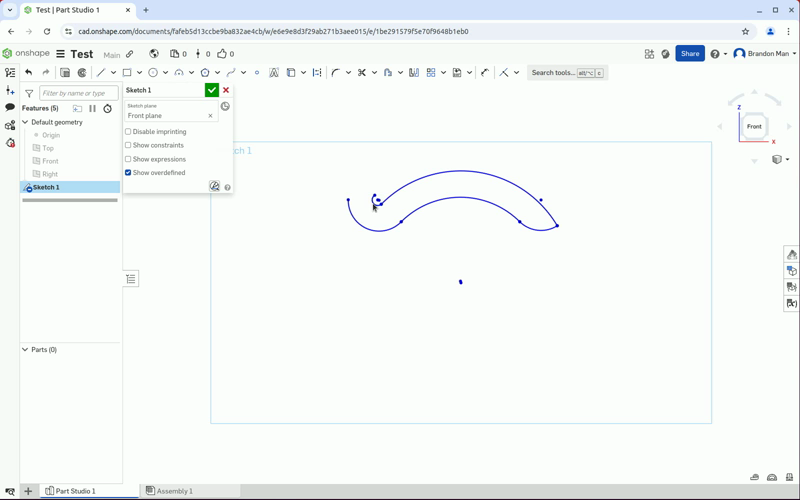
key(l)
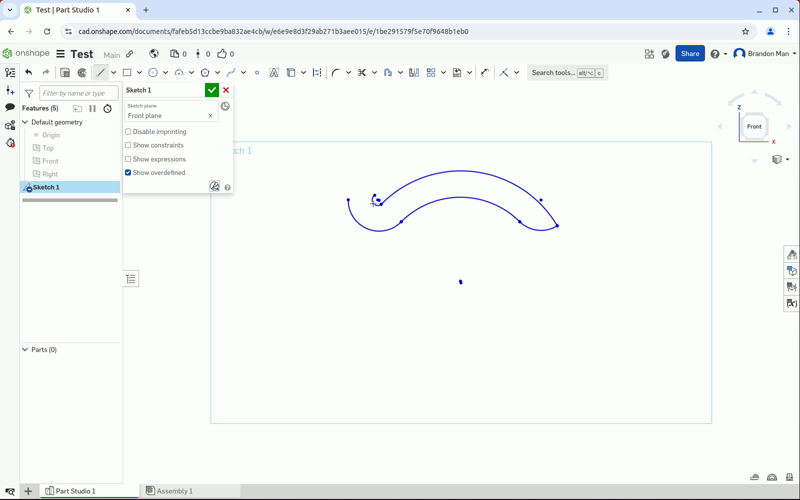
mouse_move(374, 195)
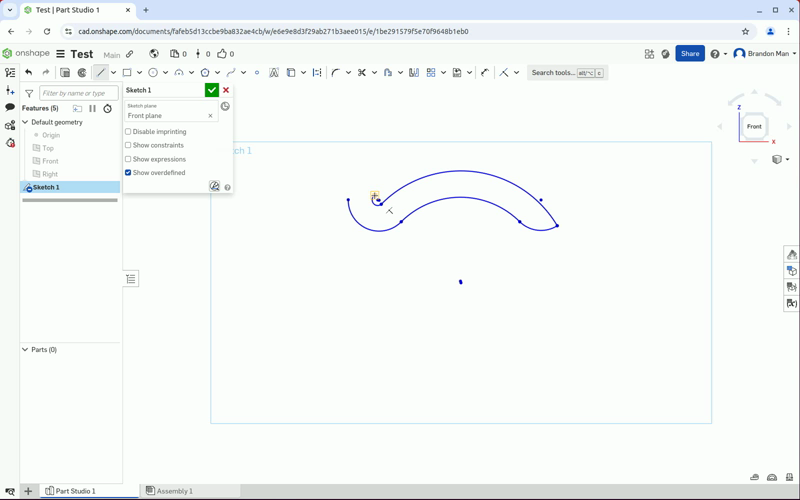
click(374, 195)
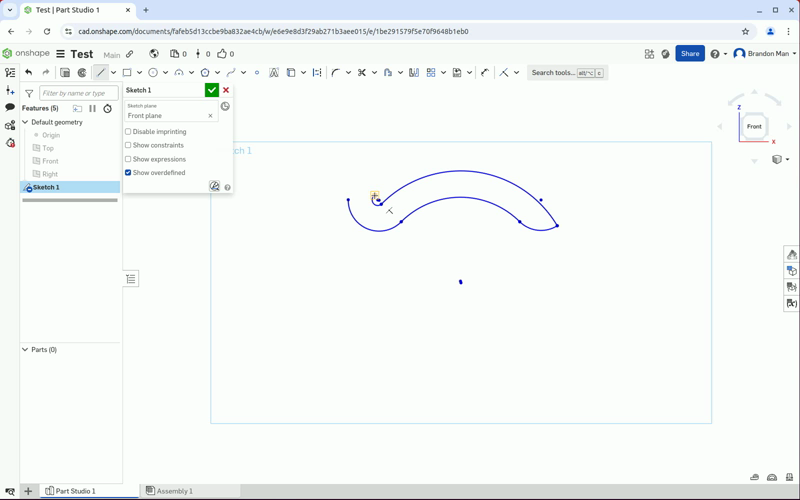
key_down(shift)
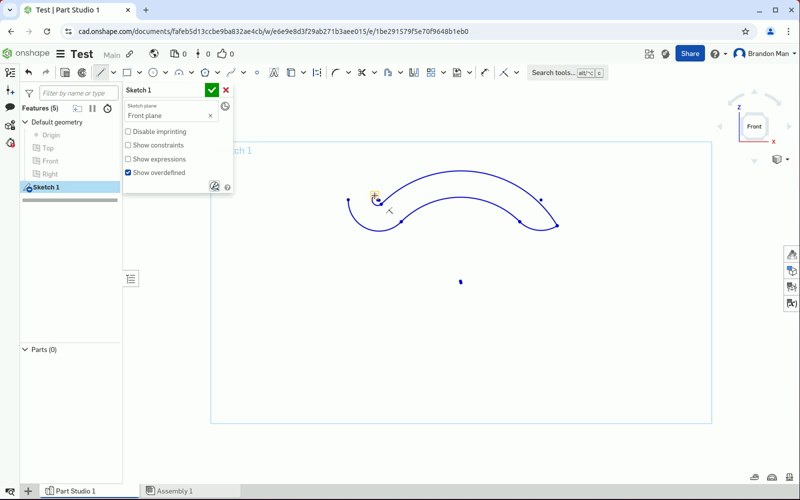
mouse_move(404, 195)
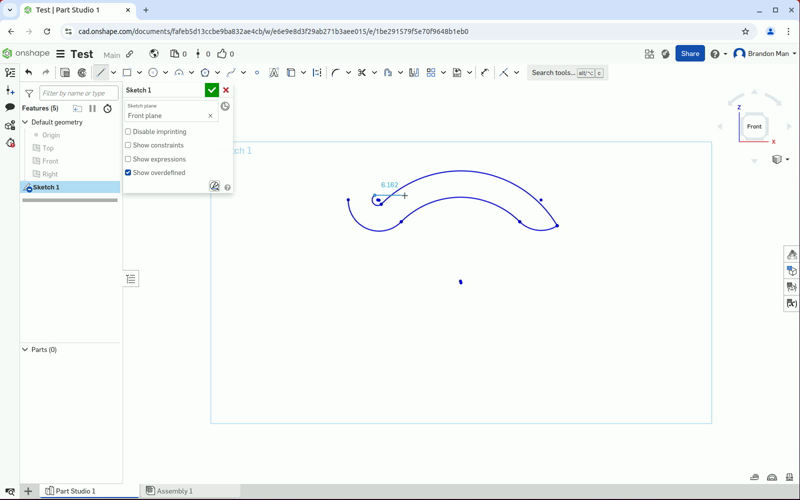
mouse_move(370, 193)
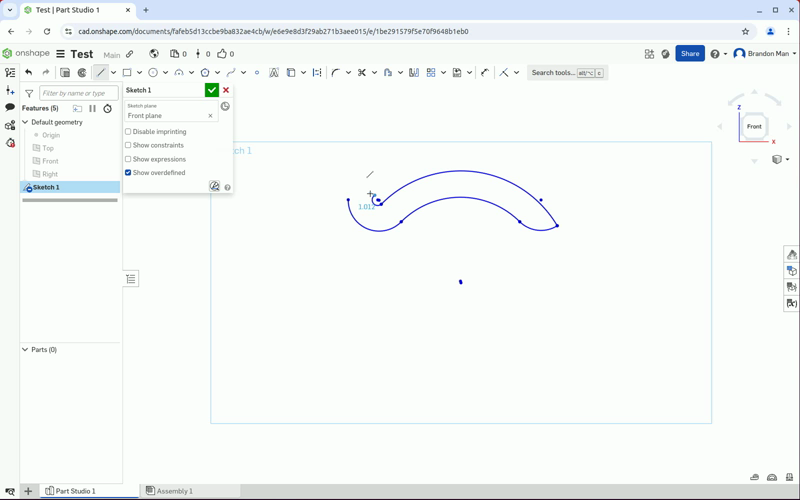
scroll(6)
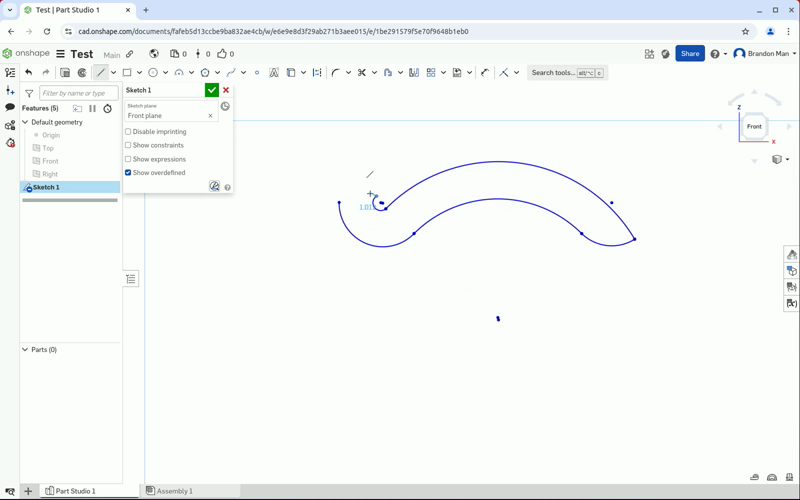
scroll(6)
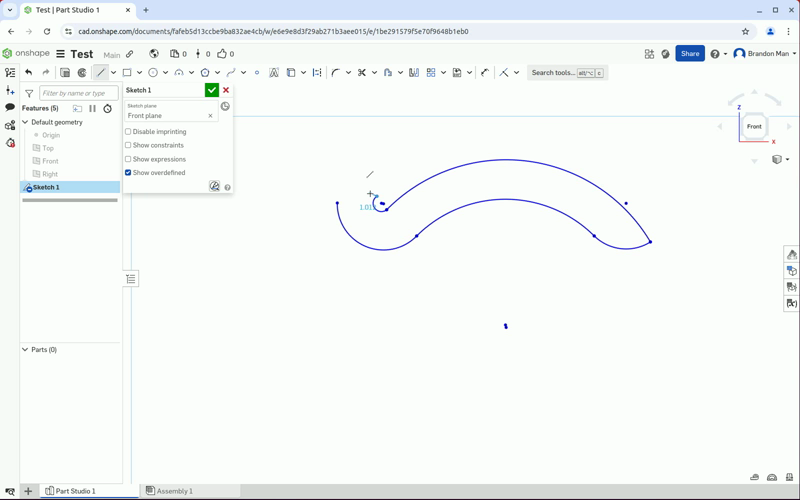
scroll(6)
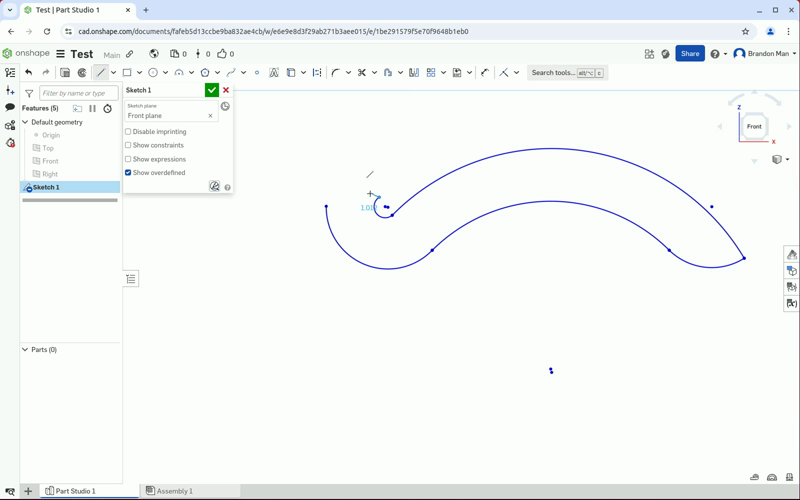
scroll(6)
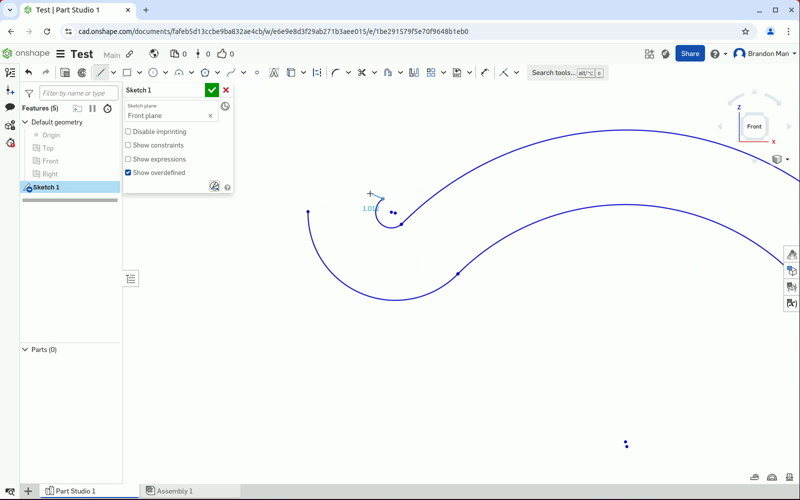
scroll(6)
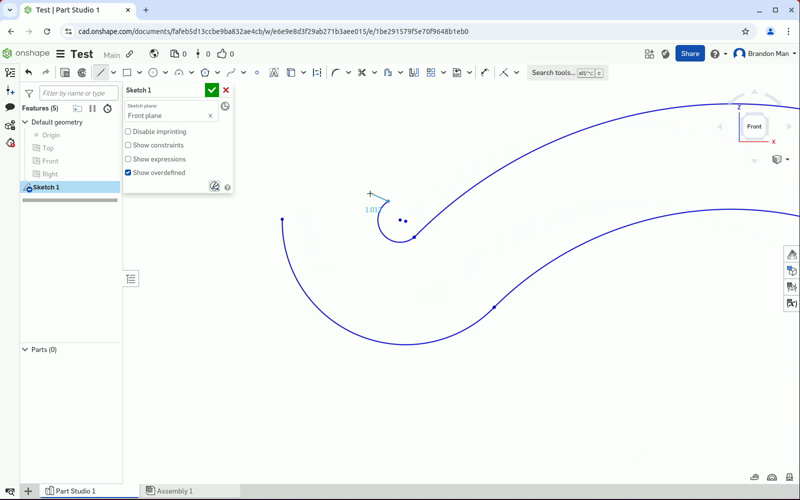
scroll(6)
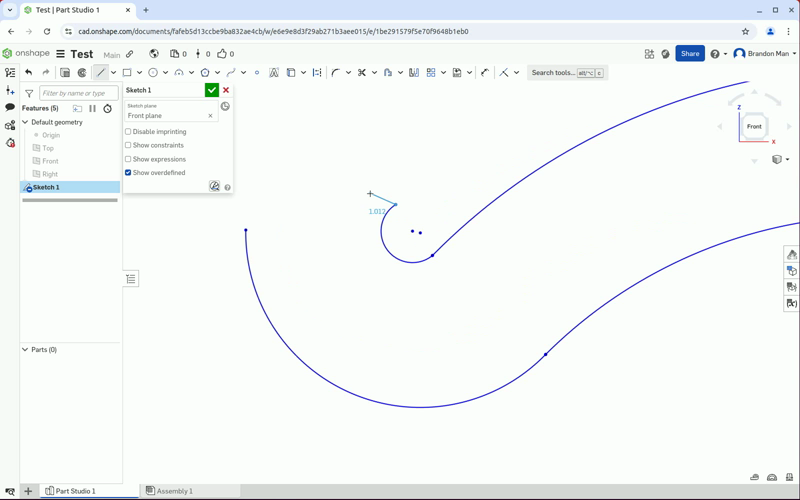
scroll(6)
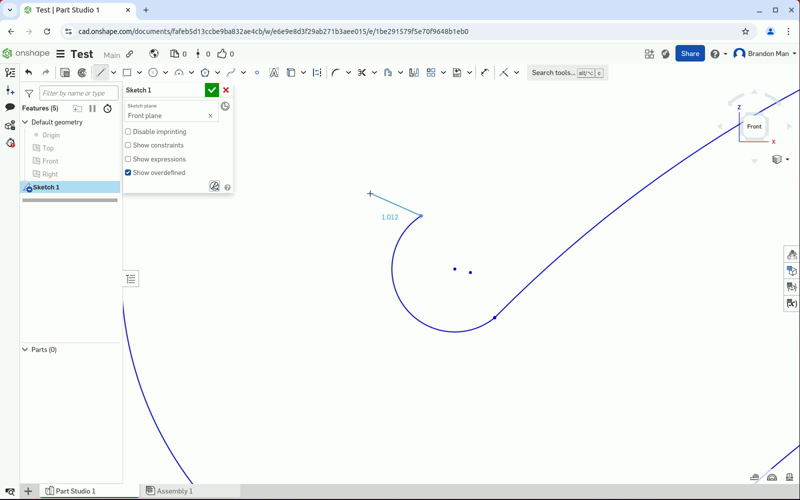
click(370, 193)
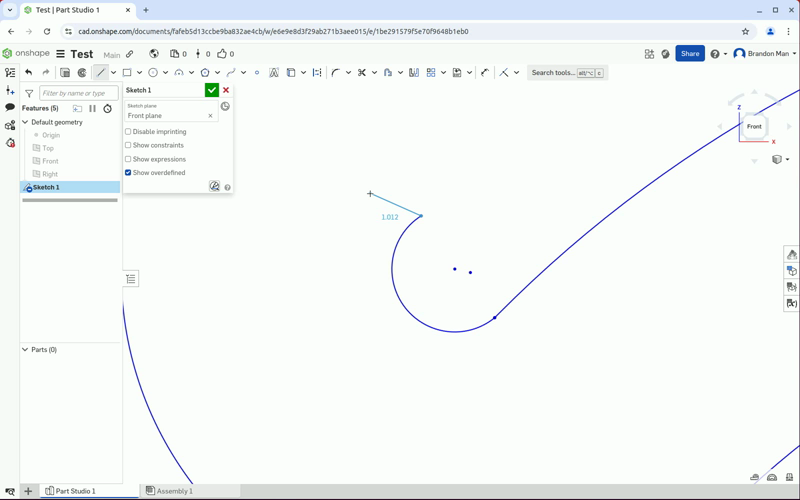
scroll(-6)
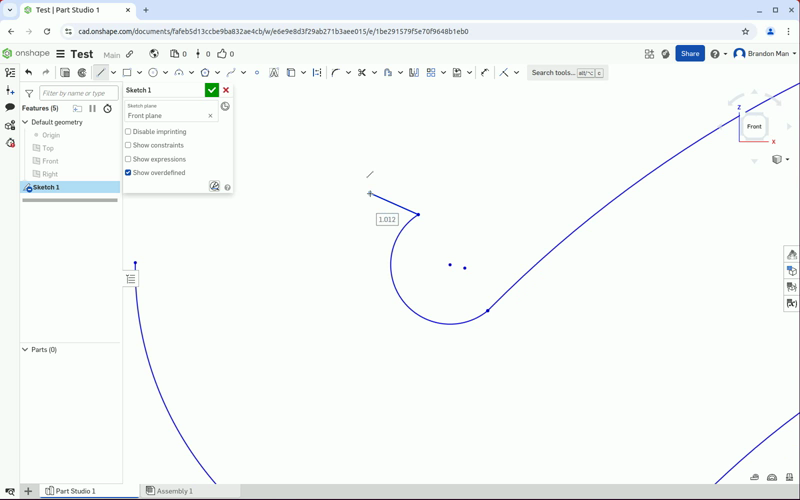
scroll(-6)
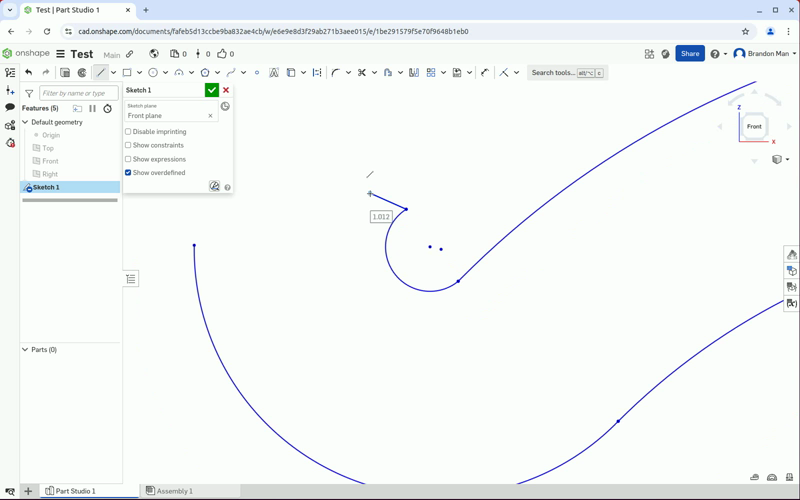
scroll(-6)
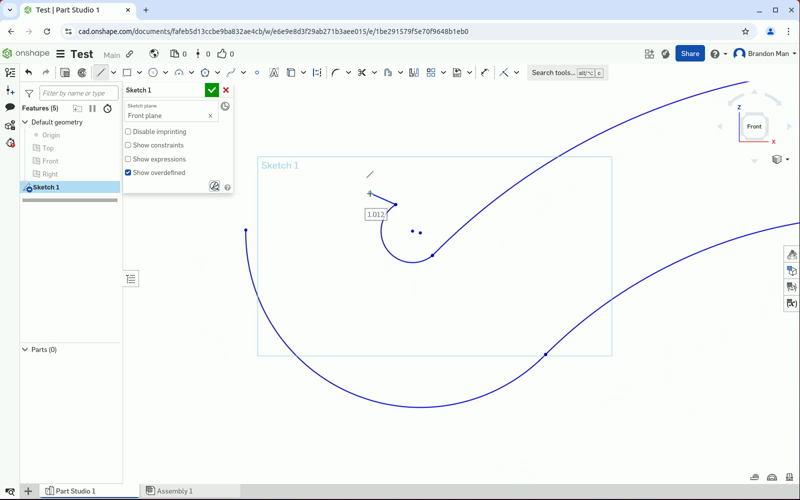
scroll(-6)
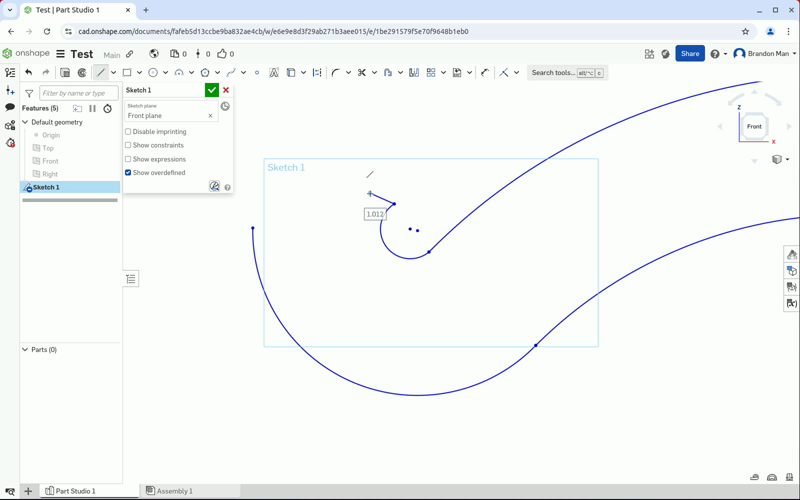
scroll(-6)
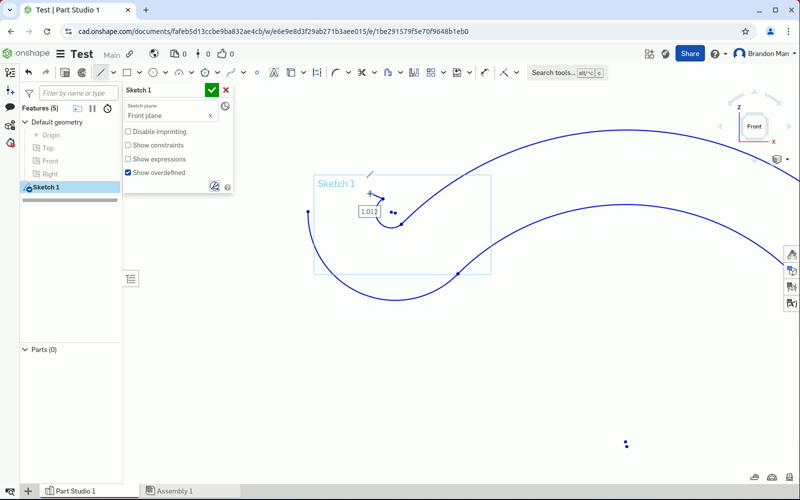
scroll(-6)
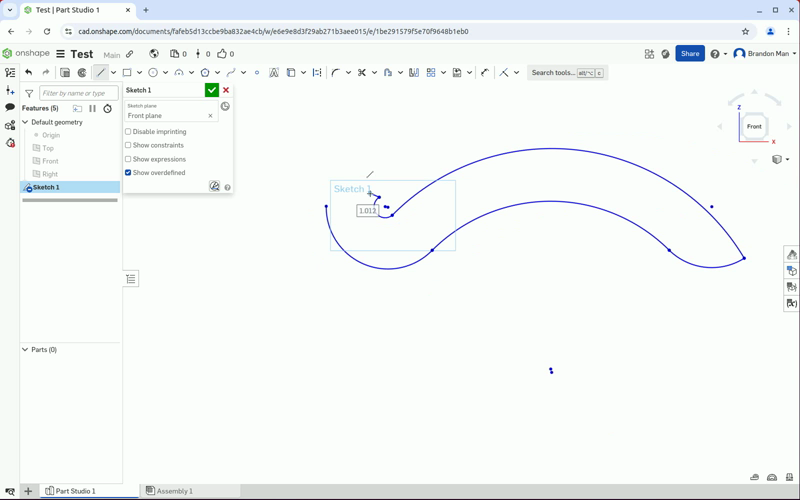
scroll(-6)
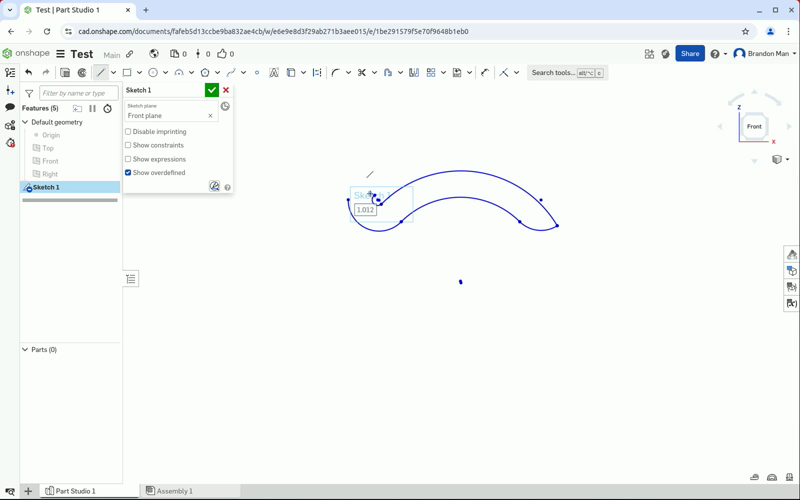
key_up(shift)
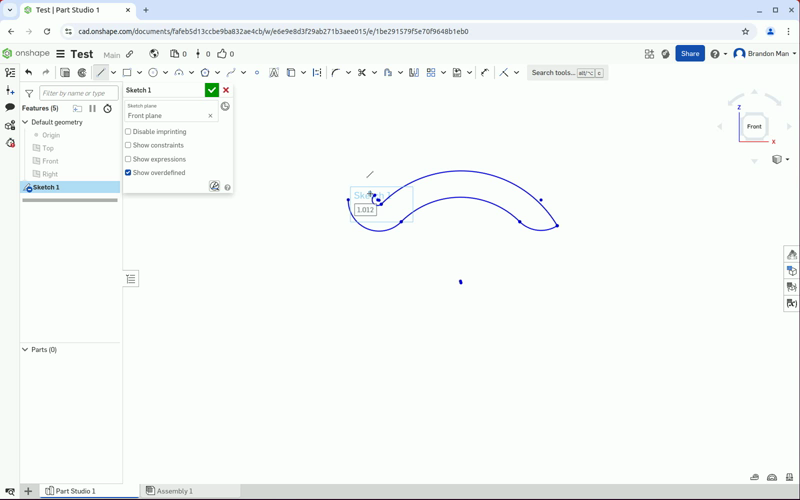
mouse_move(400, 193)
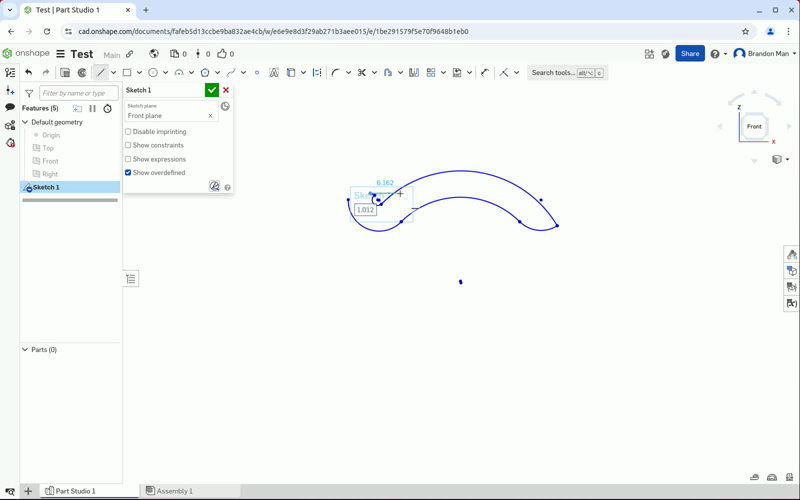
key_down(shift)
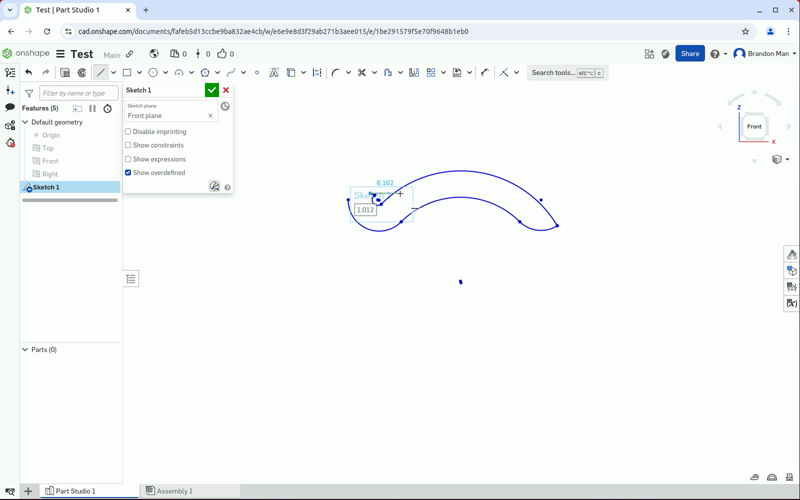
mouse_move(348, 199)
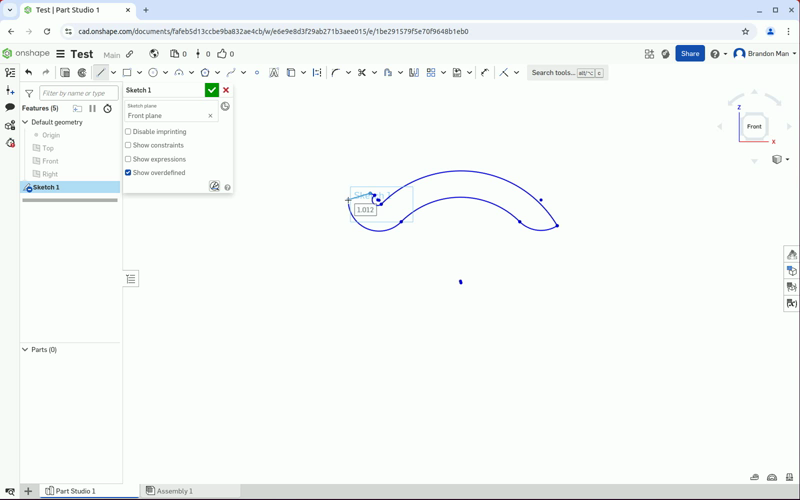
key_up(shift)
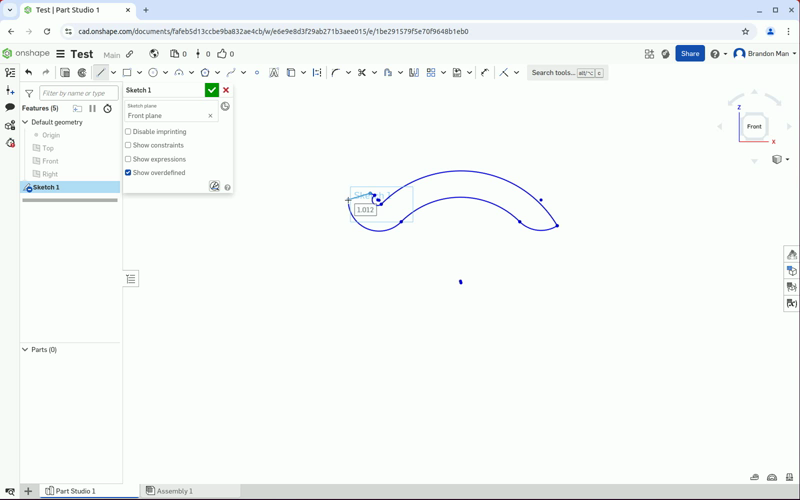
click(348, 199)
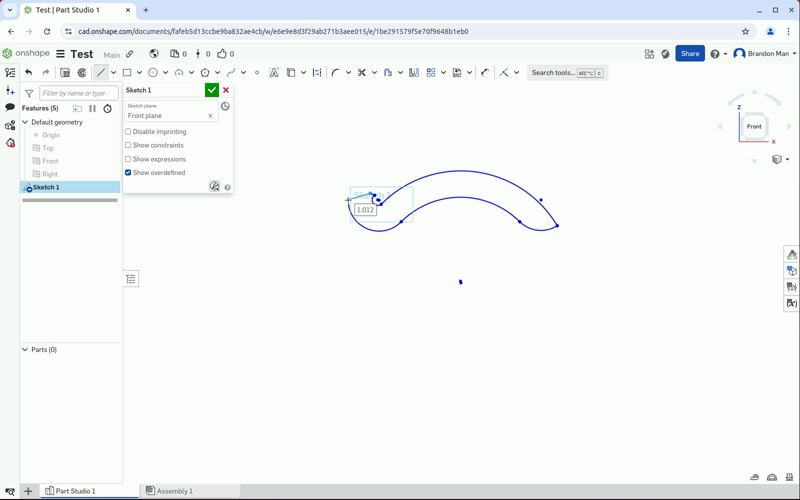
key(esc)
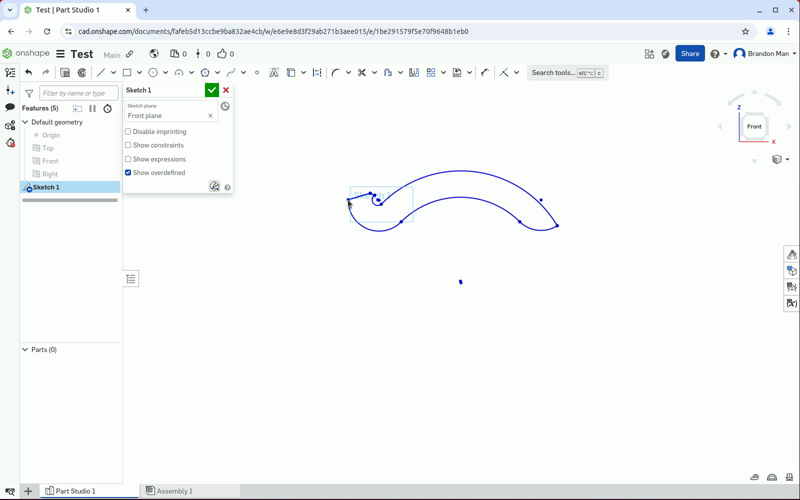
mouse_move(452, 181)
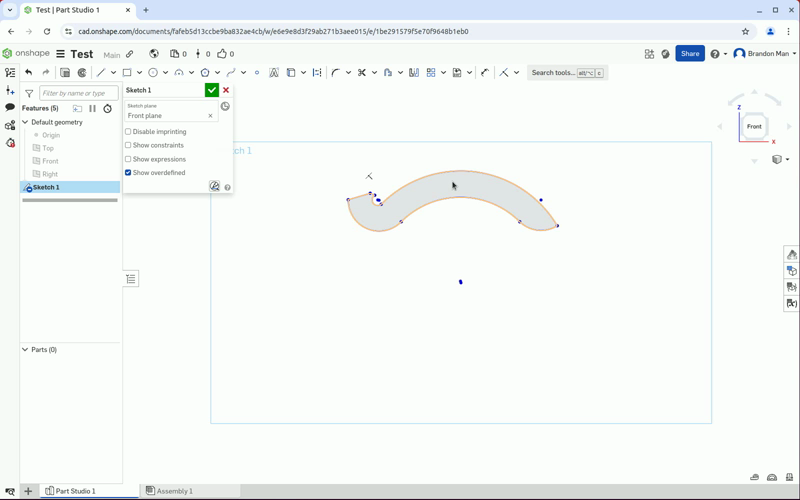
click(452, 181)
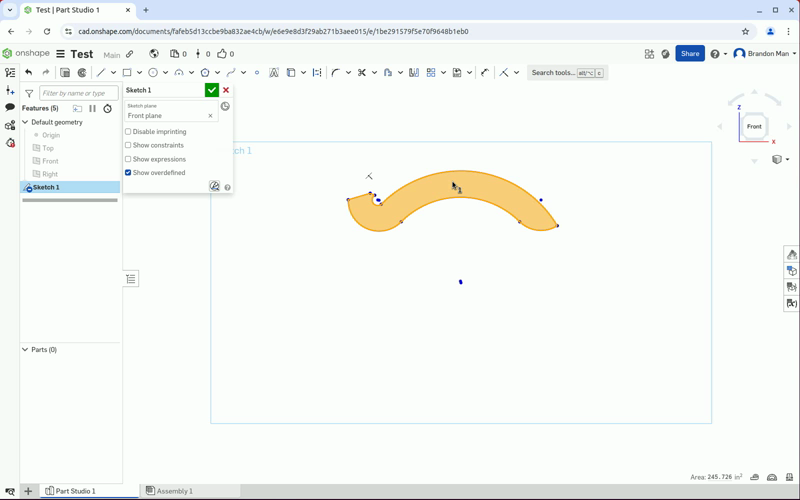
mouse_move(73, 352)
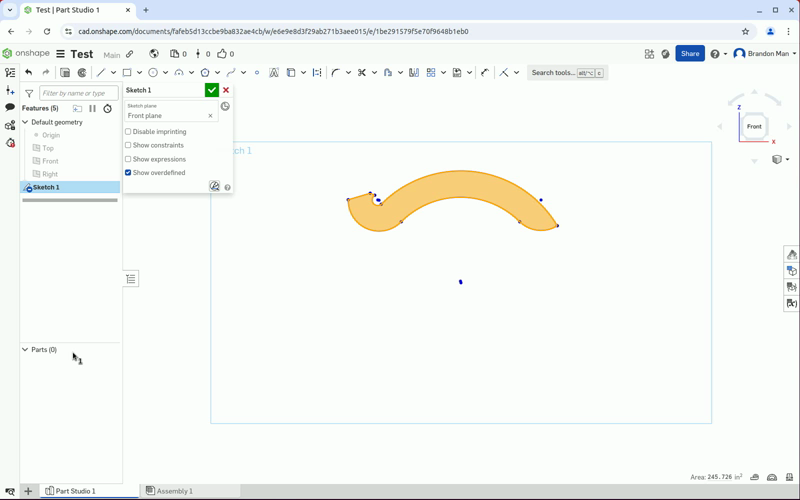
key(shift+y)
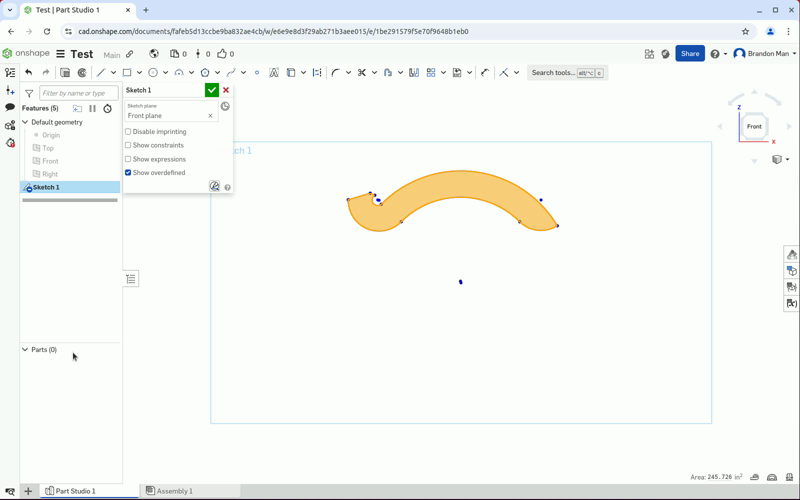
key(shift+e)
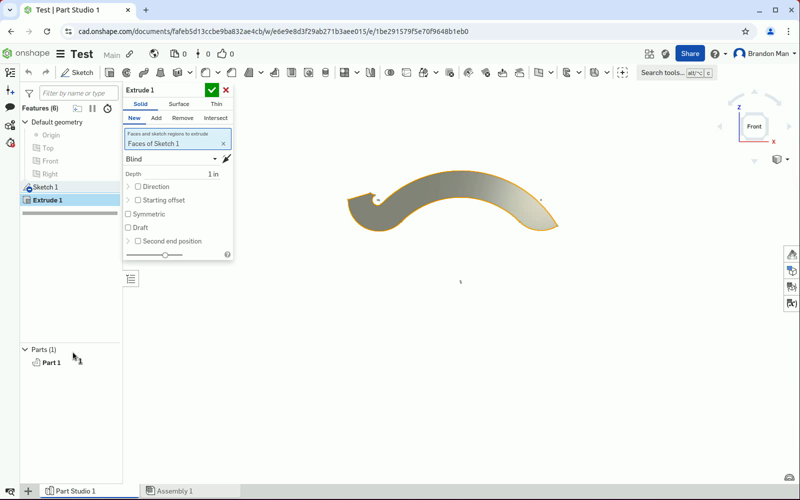
mouse_move(143, 106)
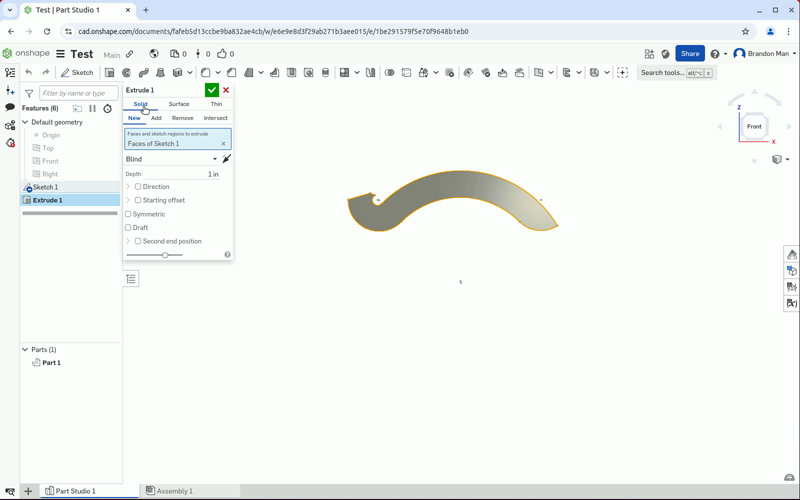
click(143, 106)
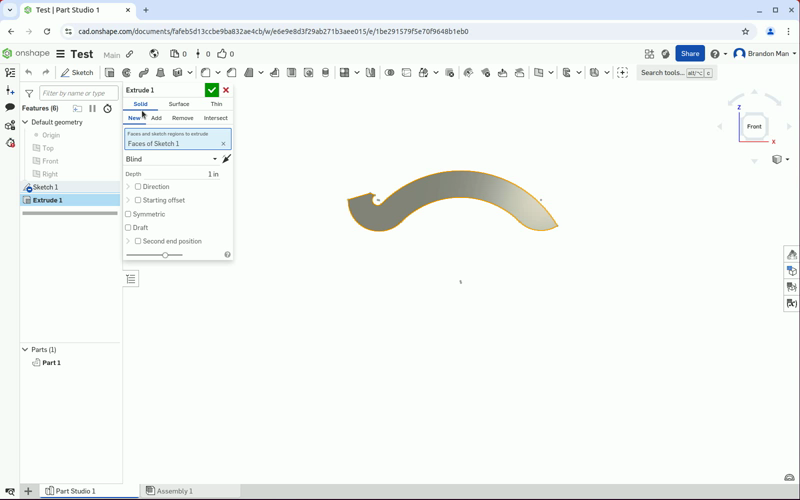
mouse_move(137, 120)
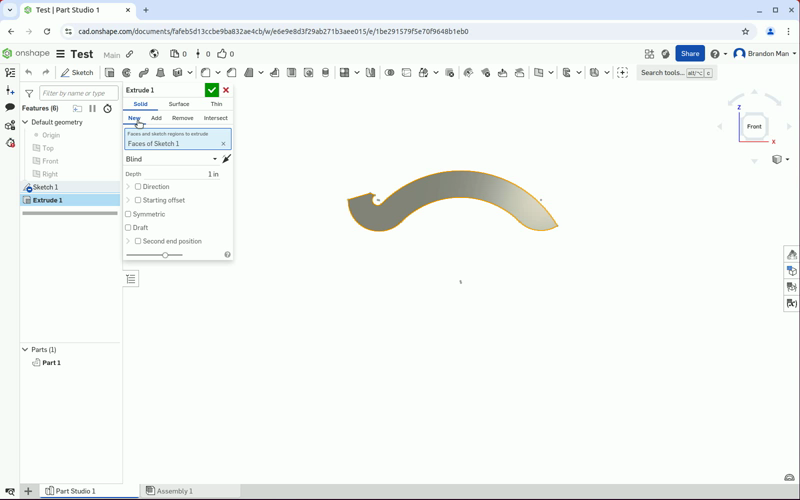
click(137, 120)
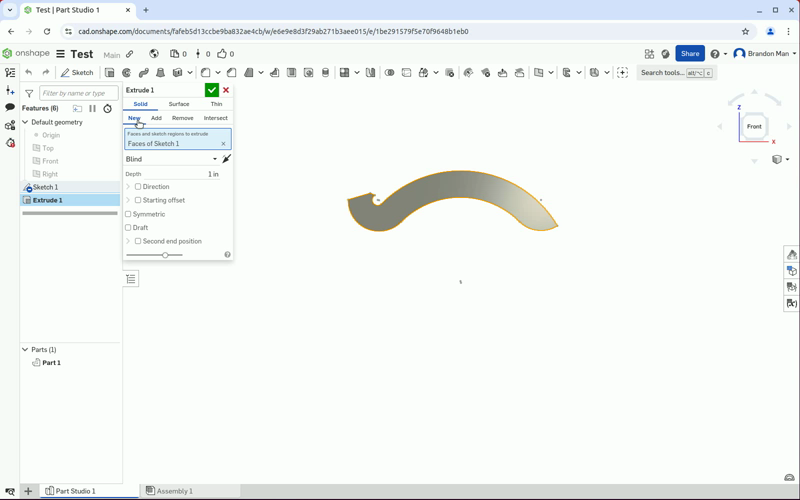
key(tab, 4)
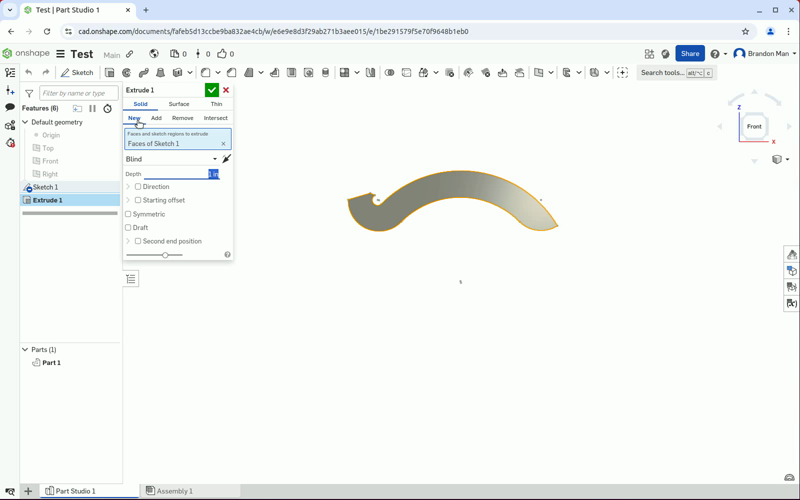
text(13.962)
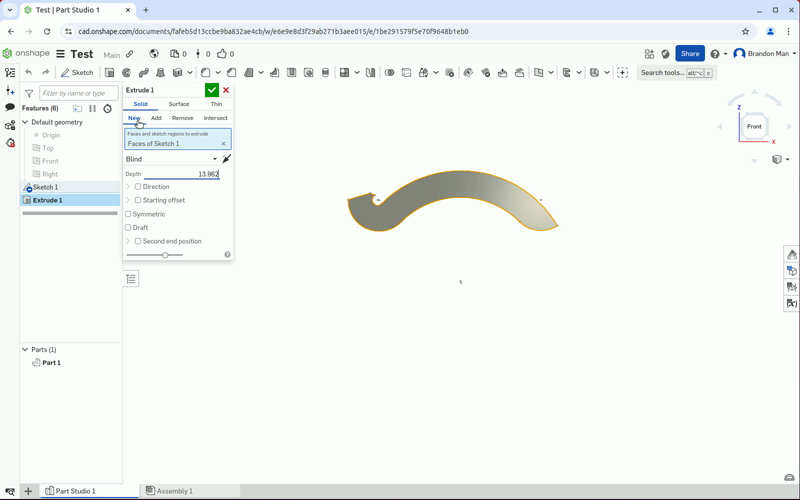
key(tab, 3)
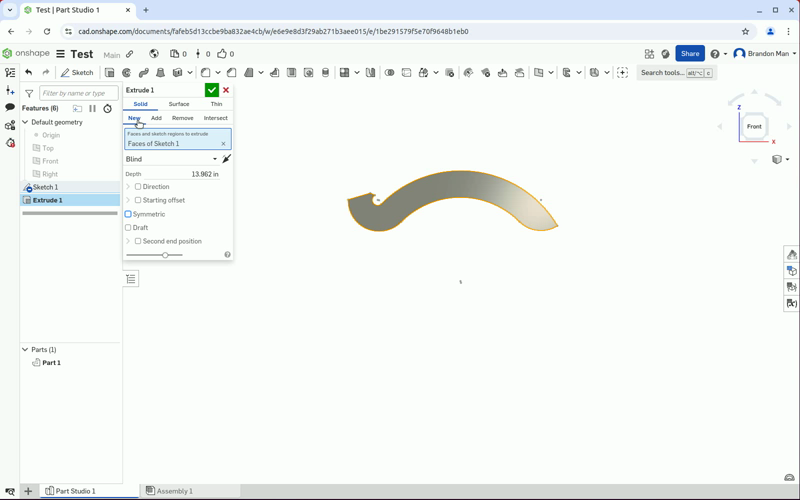
key(space)
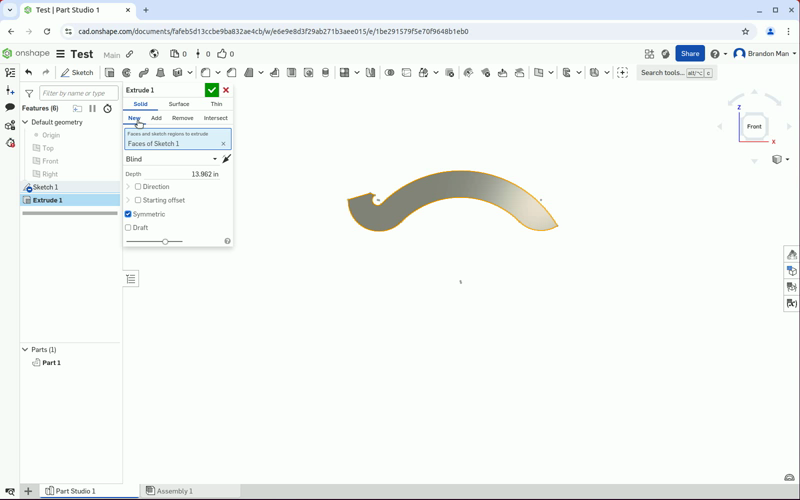
key(enter)
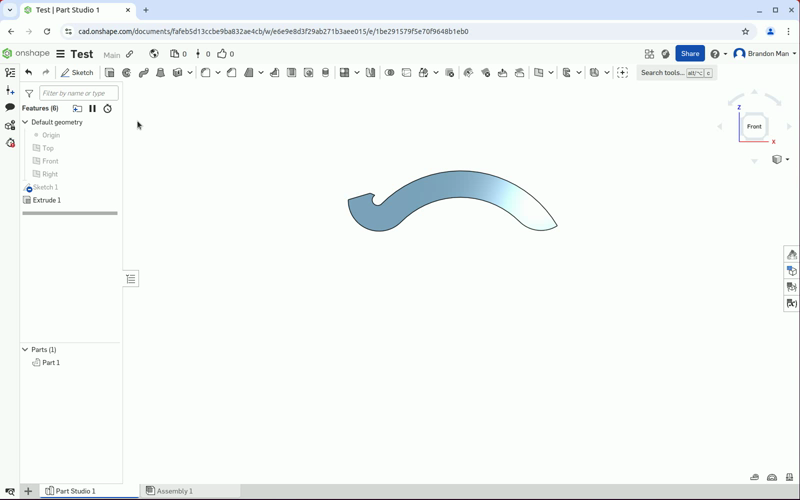
key(shift+h)
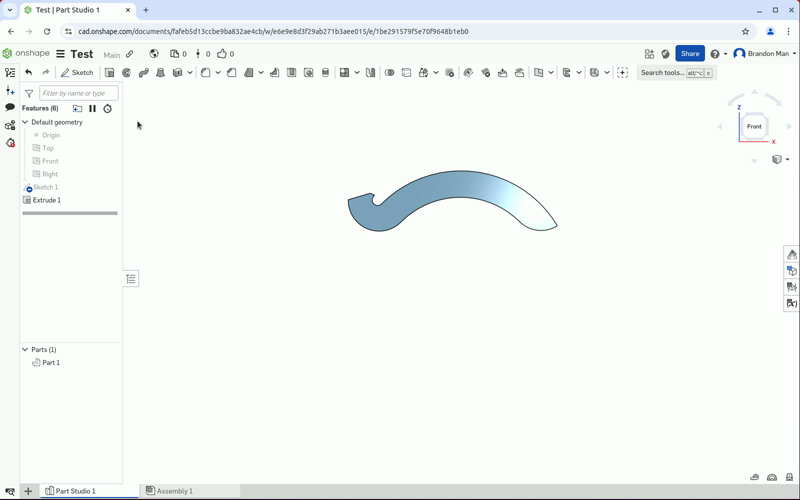
key(shift+h)
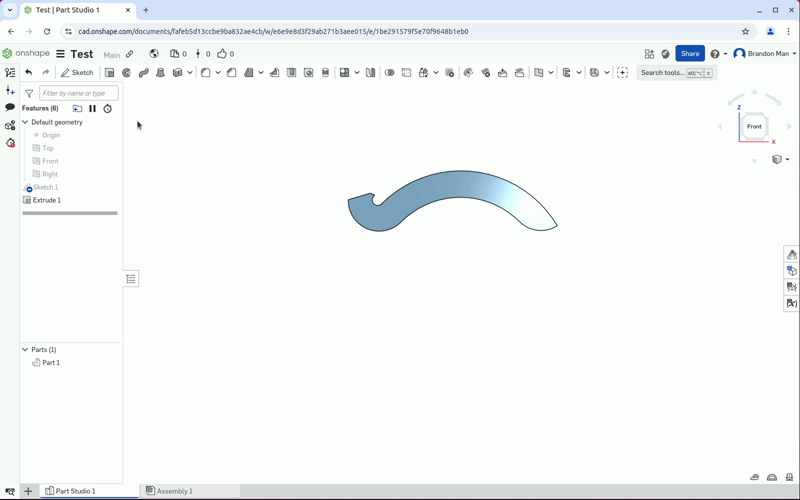
mouse_move(73, 189)
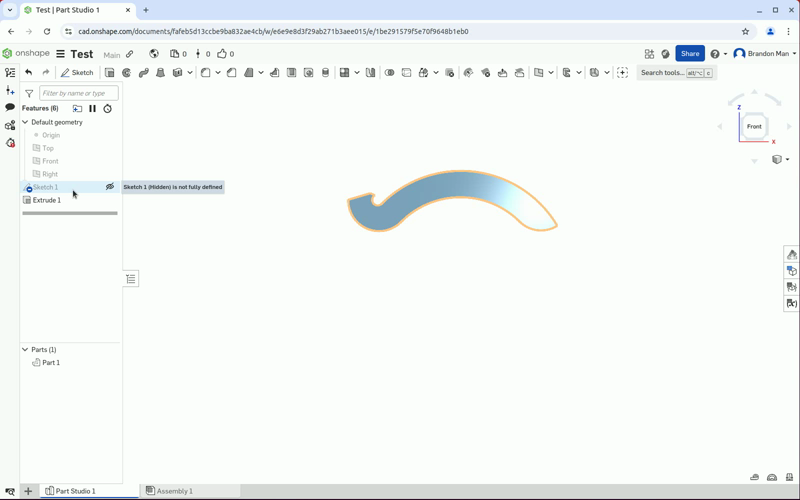
click(73, 189)
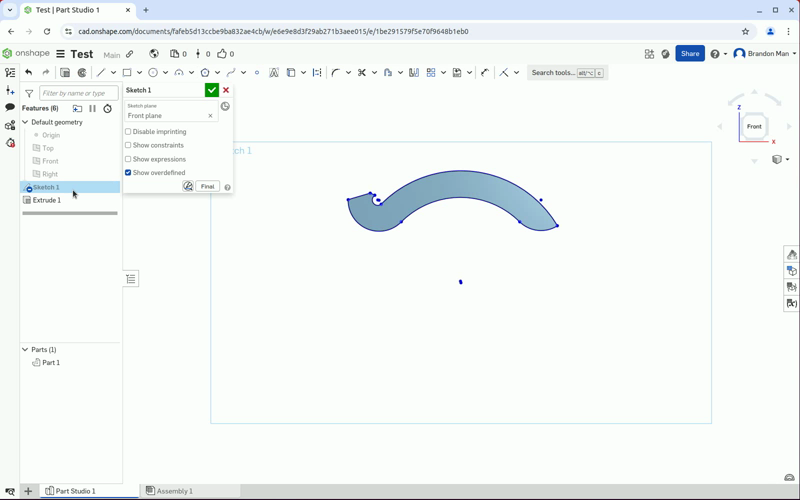
mouse_move(229, 92)
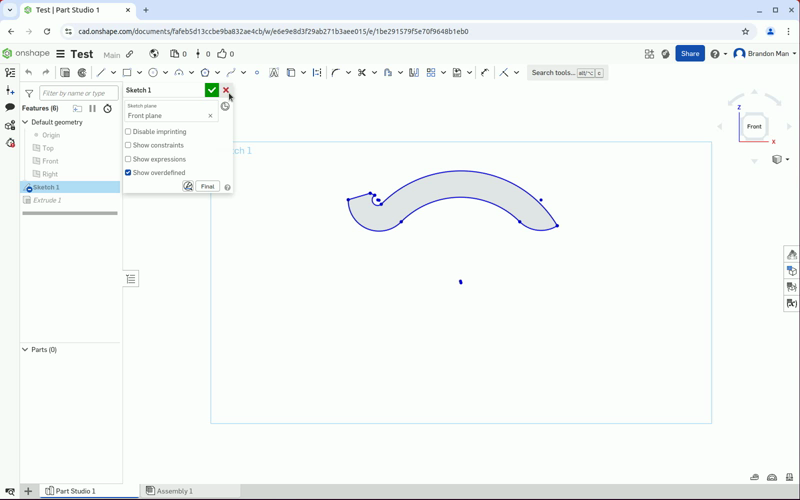
click(229, 92)
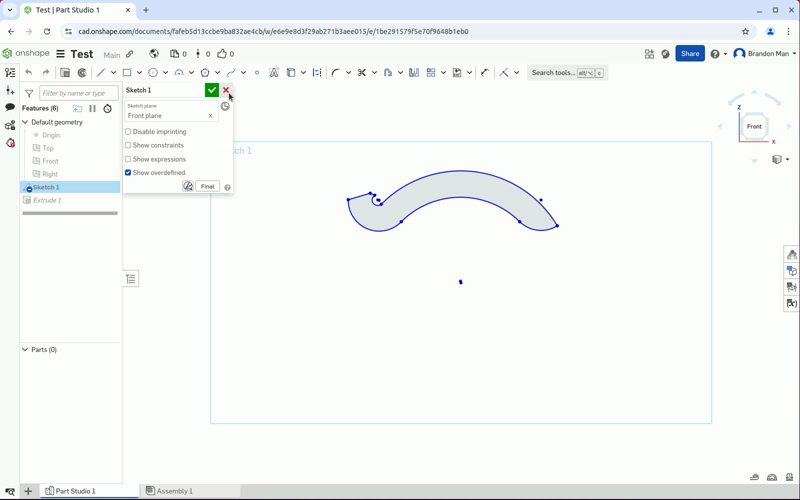
key(shift+s)
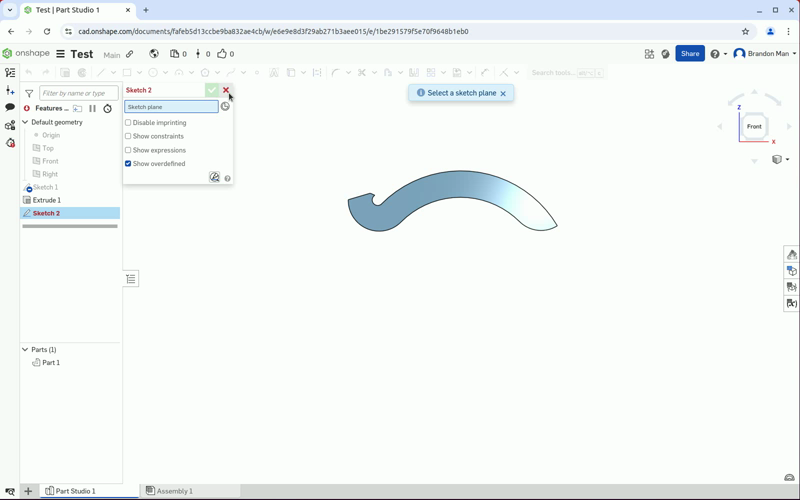
mouse_move(73, 163)
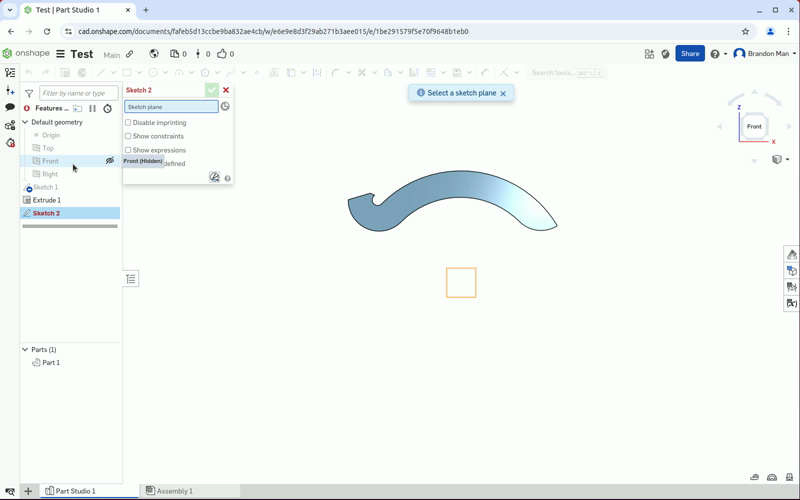
click(73, 163)
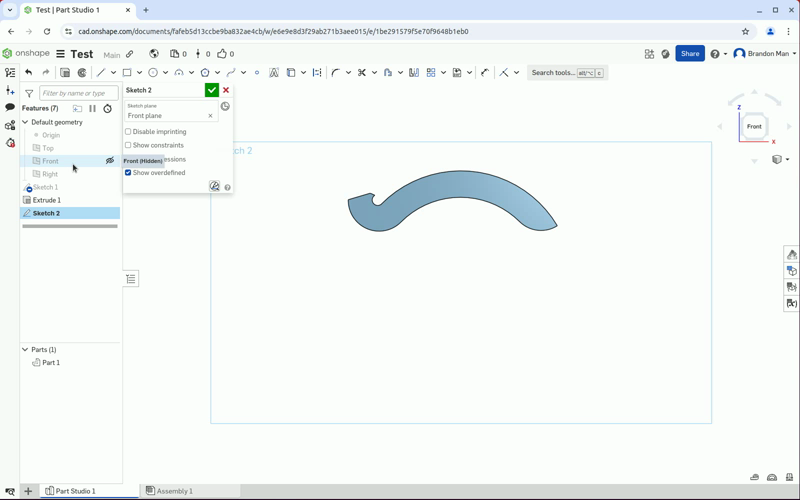
mouse_move(73, 352)
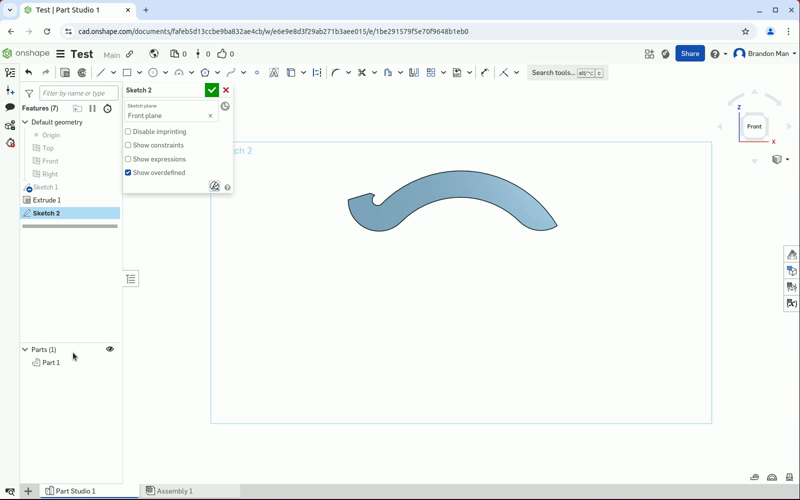
key(y)
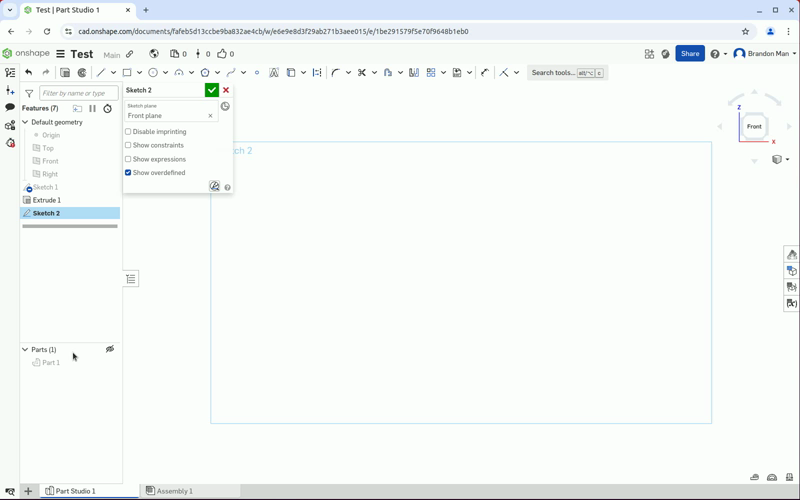
key(a)
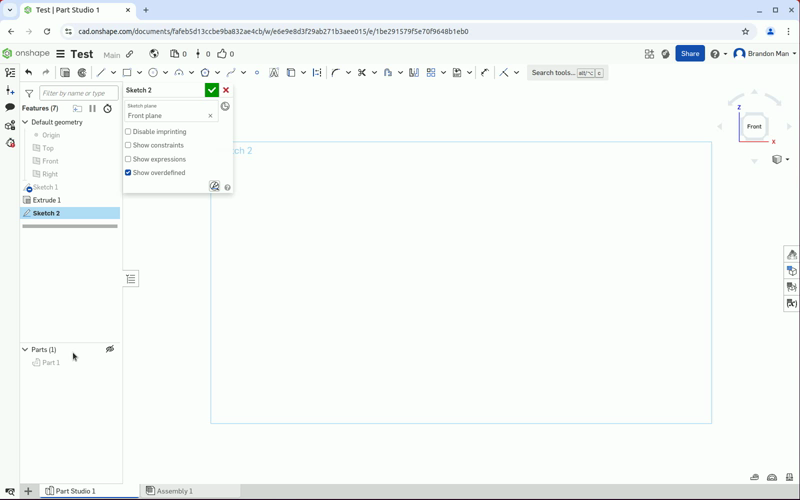
key_down(shift)
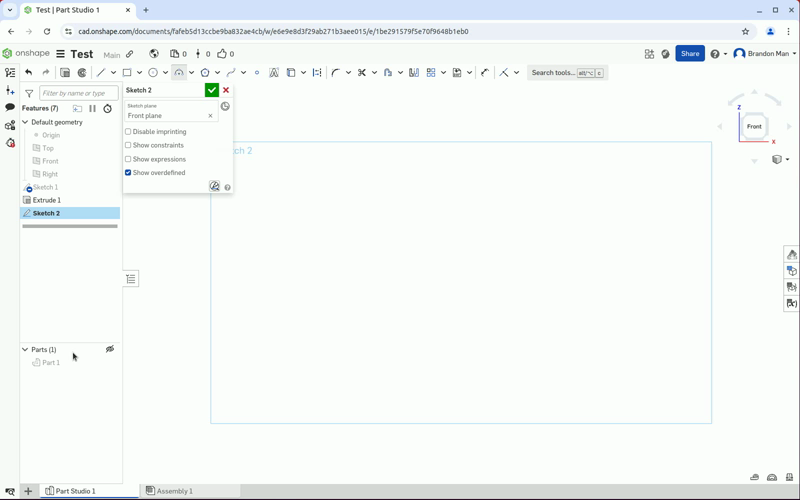
mouse_move(540, 203)
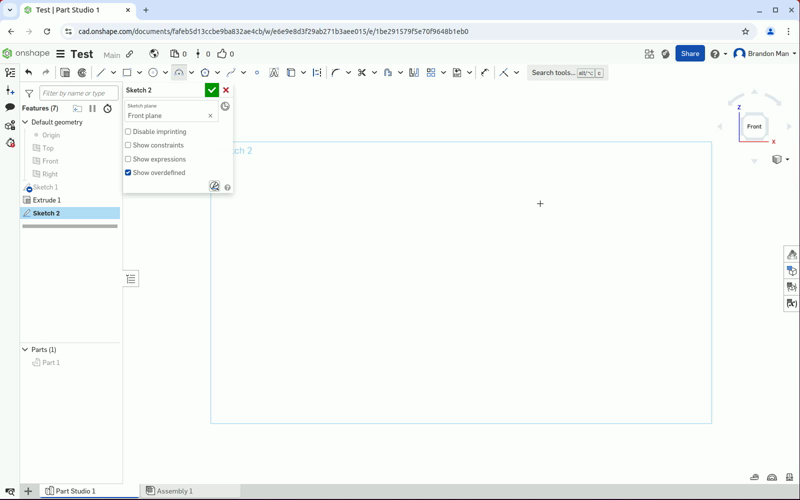
click(540, 203)
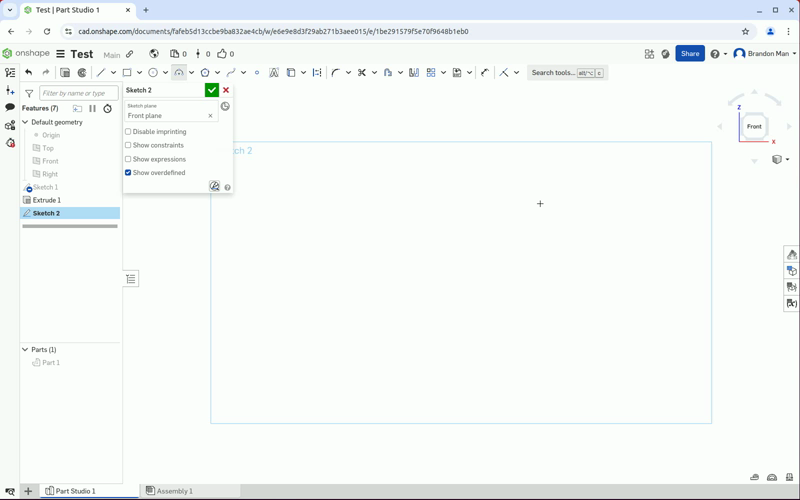
key_up(shift)
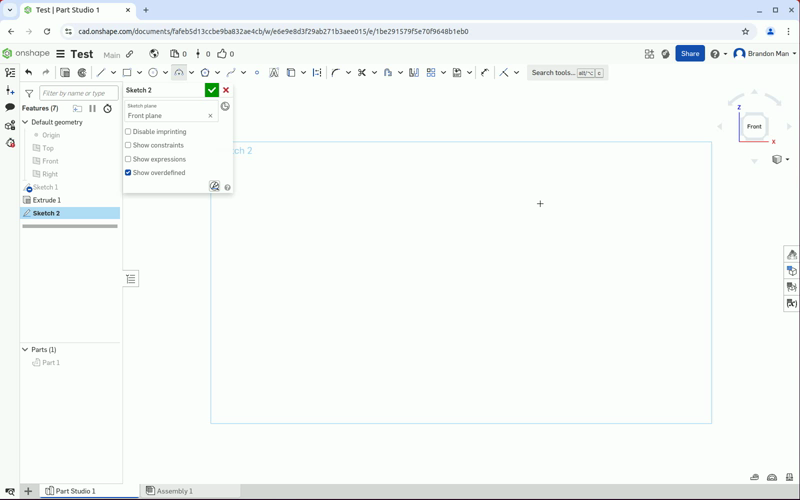
key_down(shift)
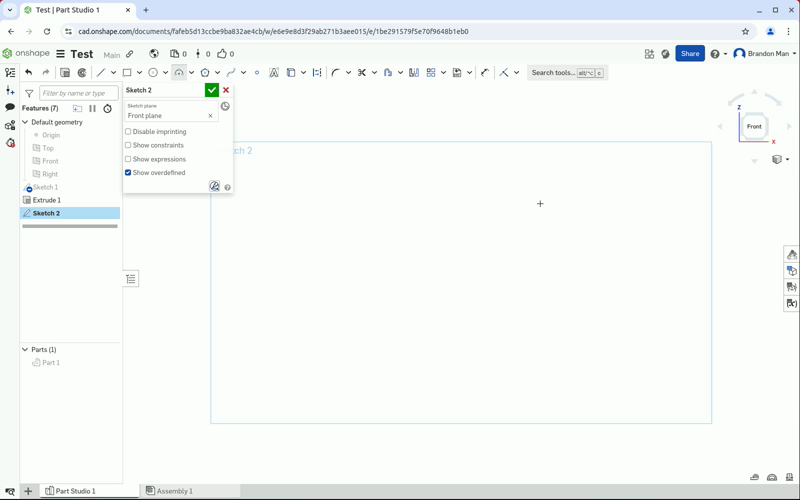
mouse_move(558, 227)
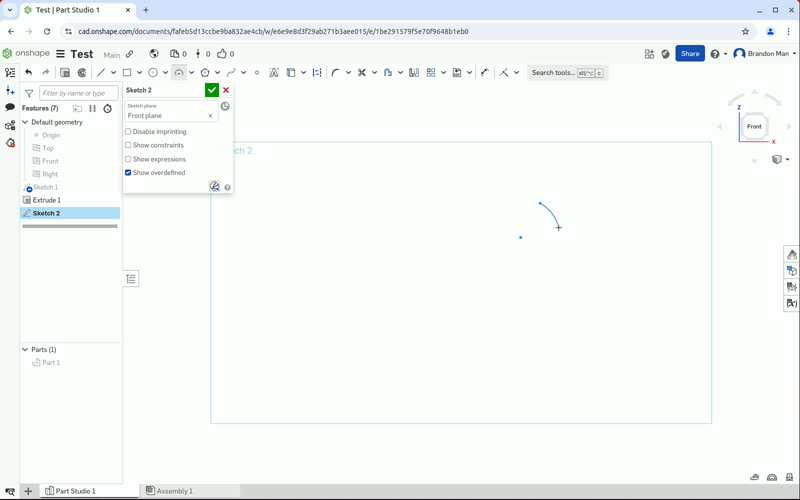
click(558, 227)
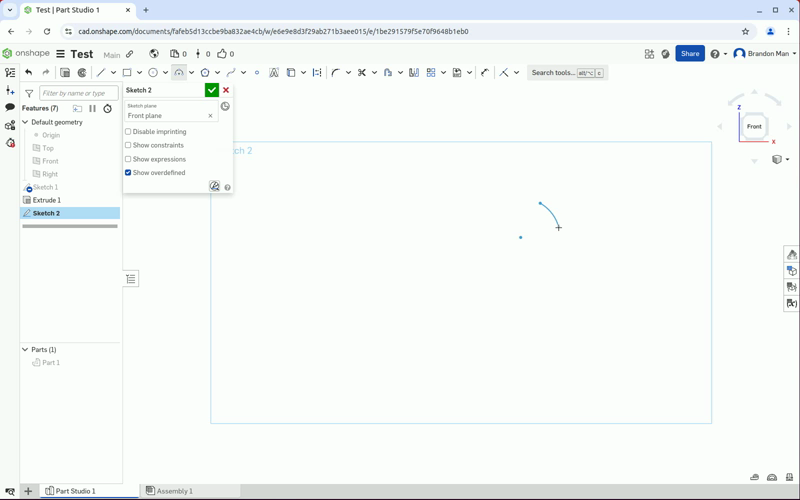
mouse_move(550, 214)
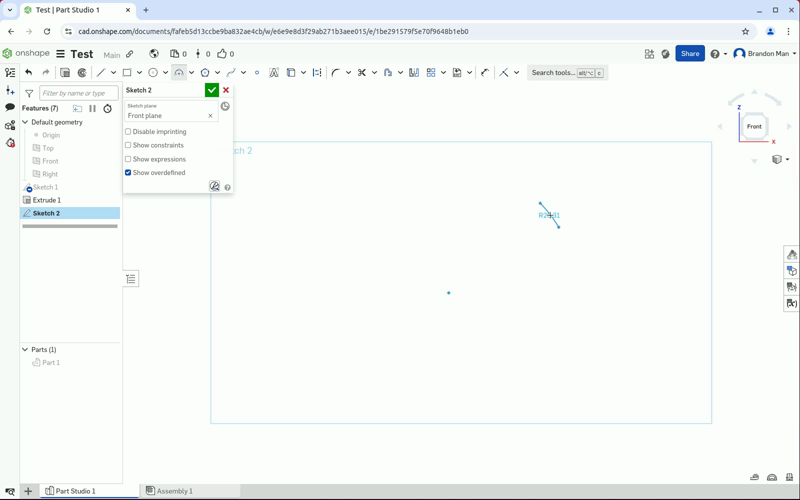
click(550, 214)
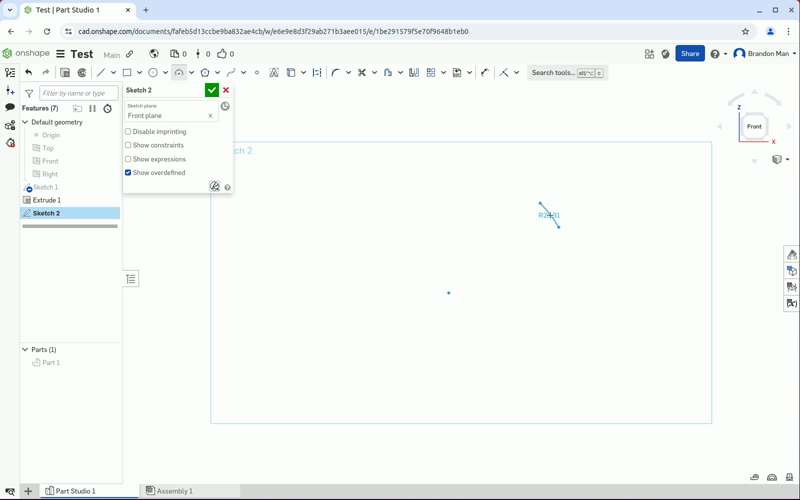
key_up(shift)
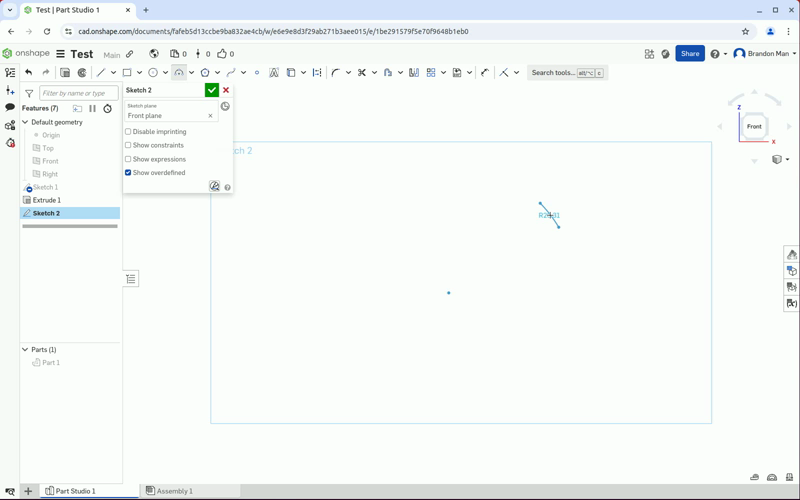
mouse_move(558, 227)
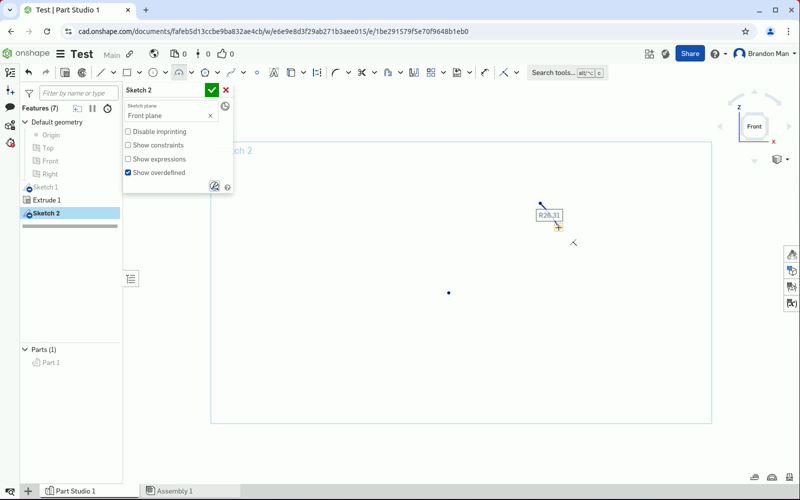
click(558, 227)
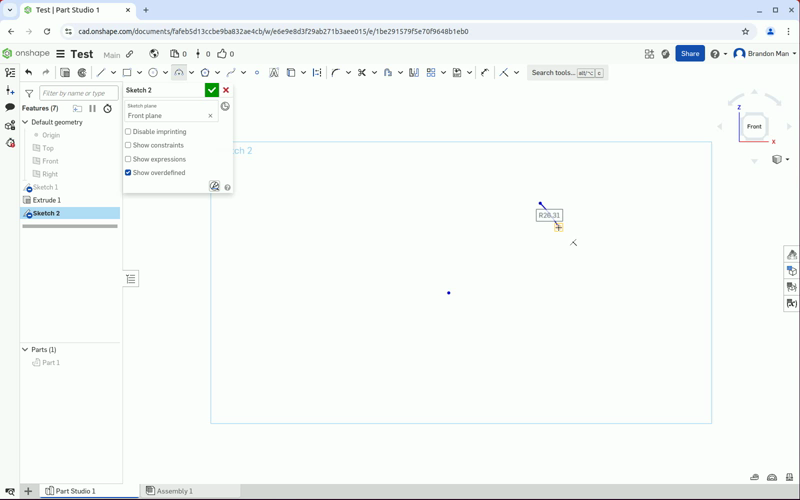
key_down(shift)
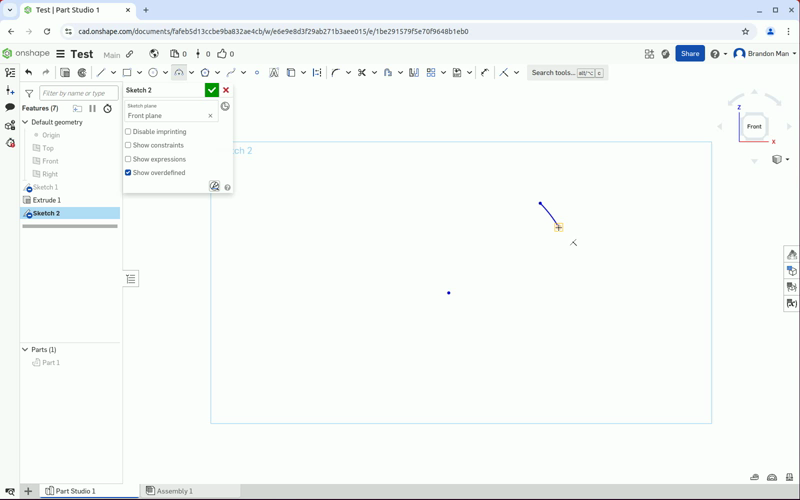
mouse_move(574, 199)
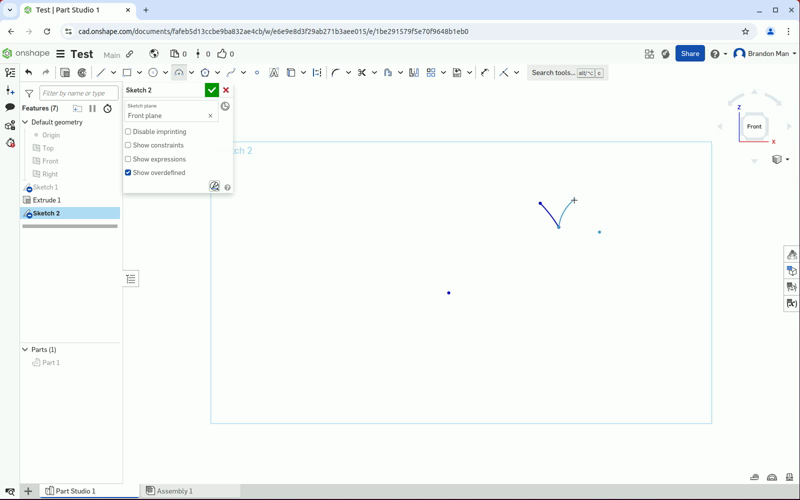
click(574, 199)
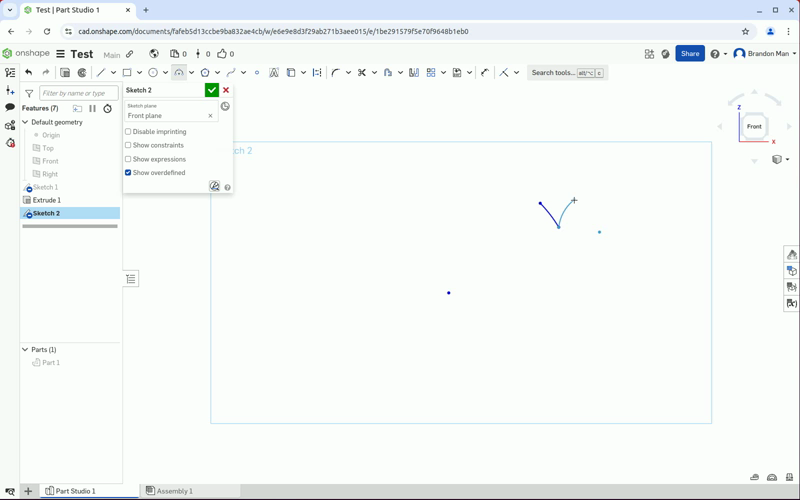
mouse_move(570, 215)
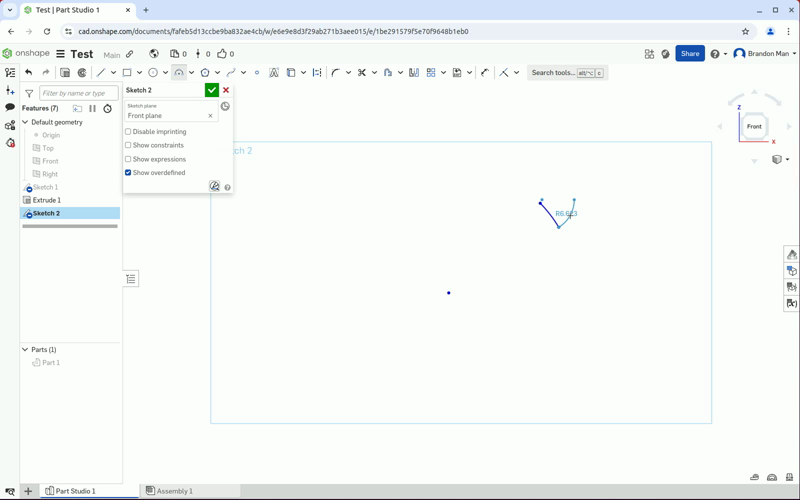
click(570, 215)
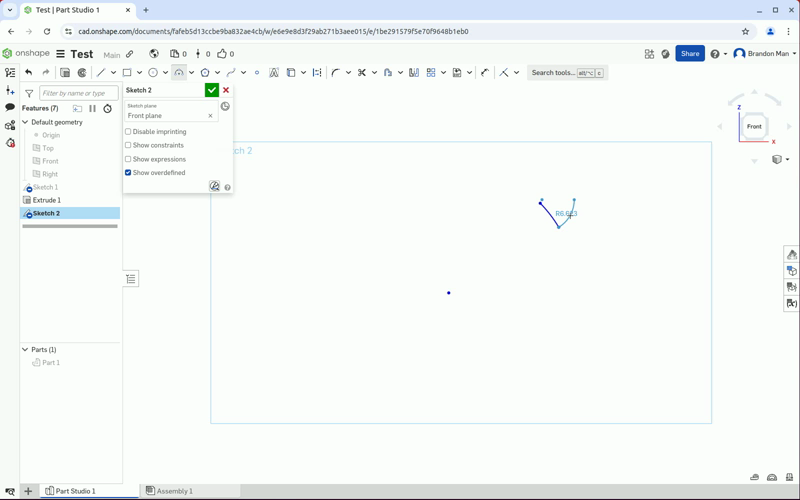
key_up(shift)
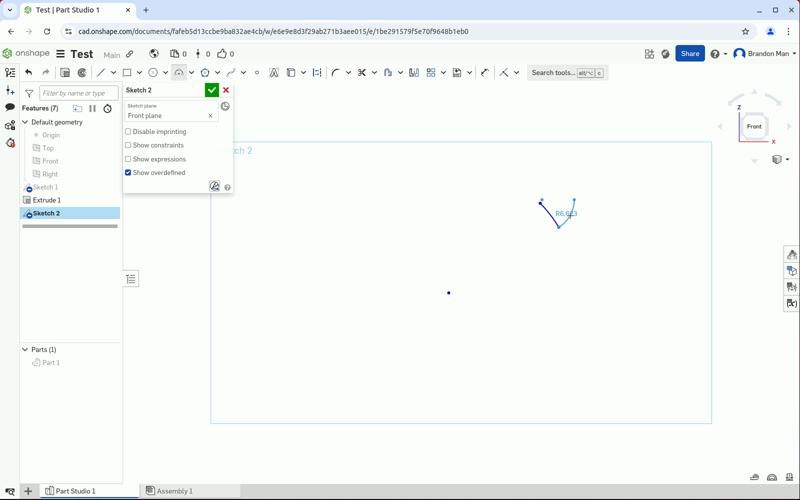
key(esc)
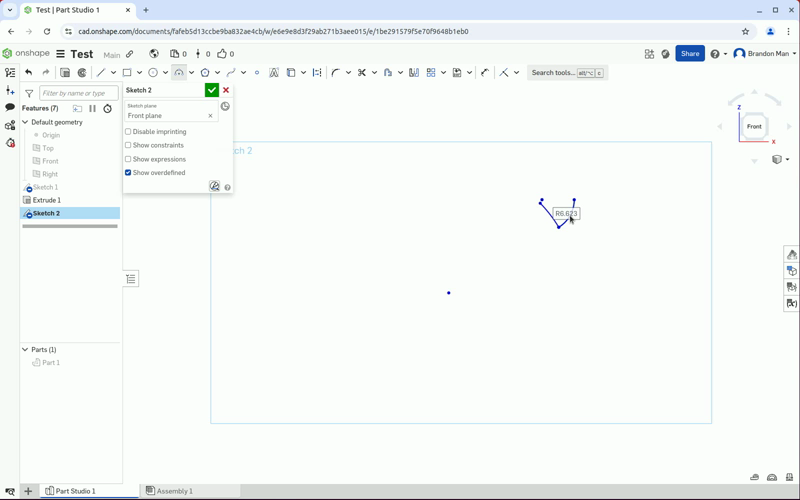
key(l)
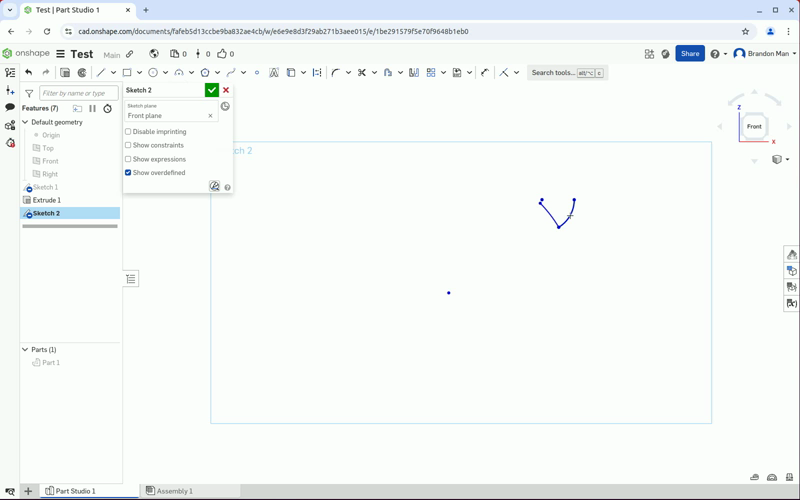
mouse_move(574, 199)
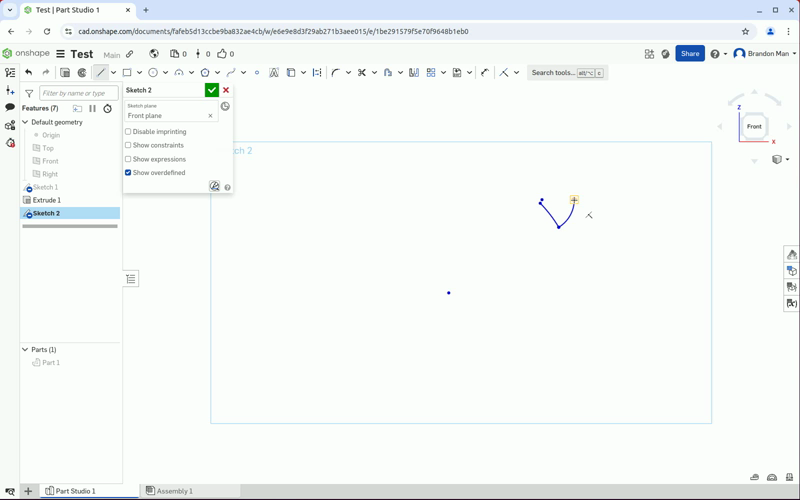
click(574, 199)
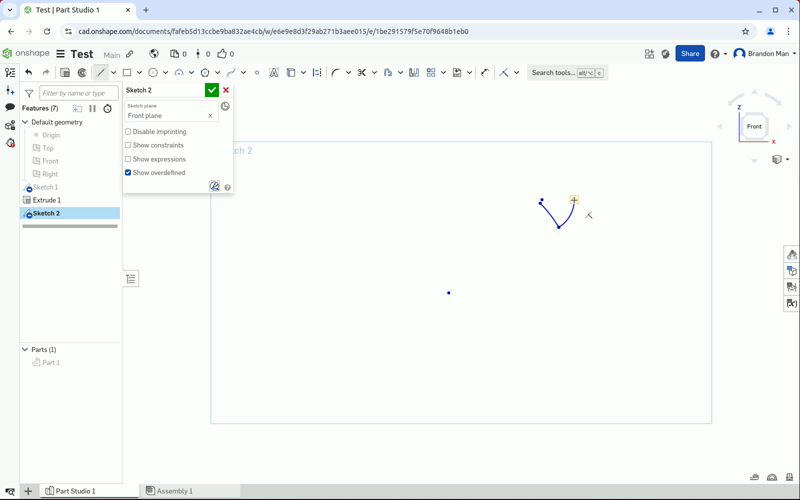
key_down(shift)
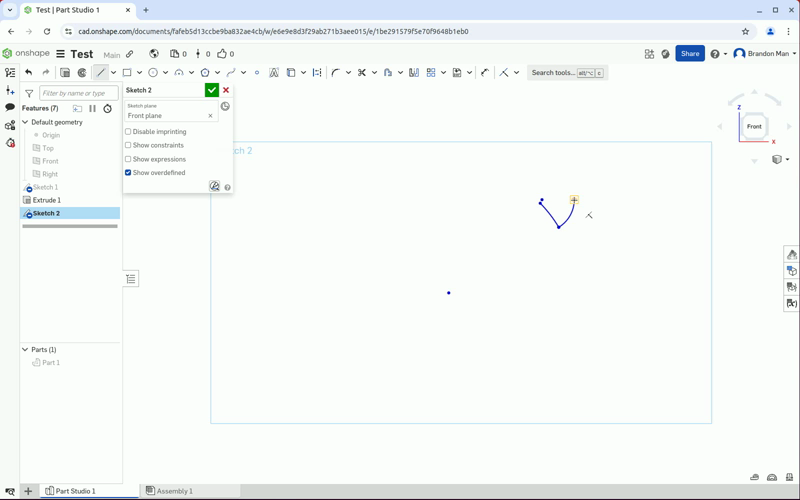
mouse_move(589, 199)
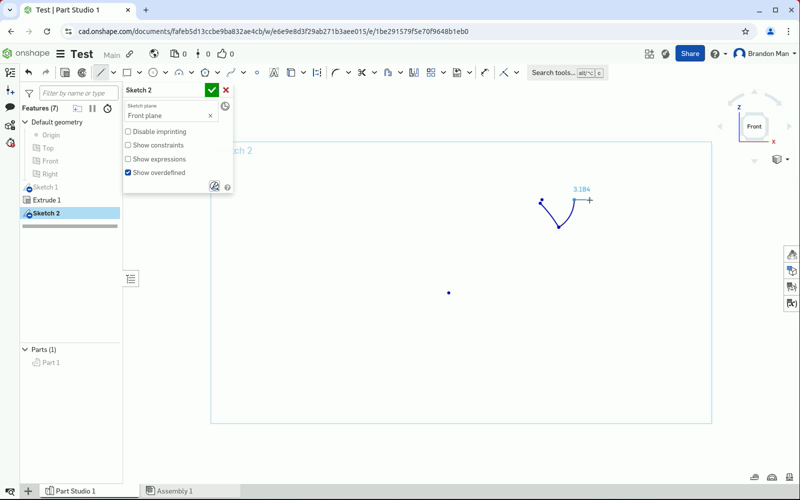
mouse_move(552, 192)
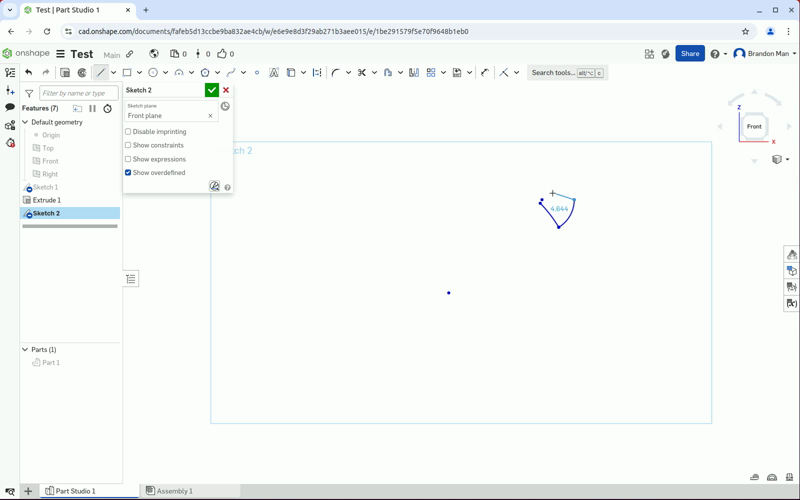
click(552, 192)
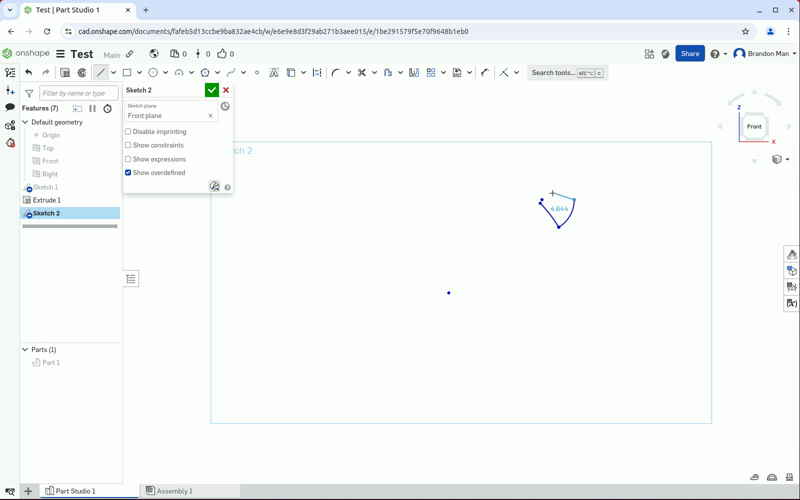
key_up(shift)
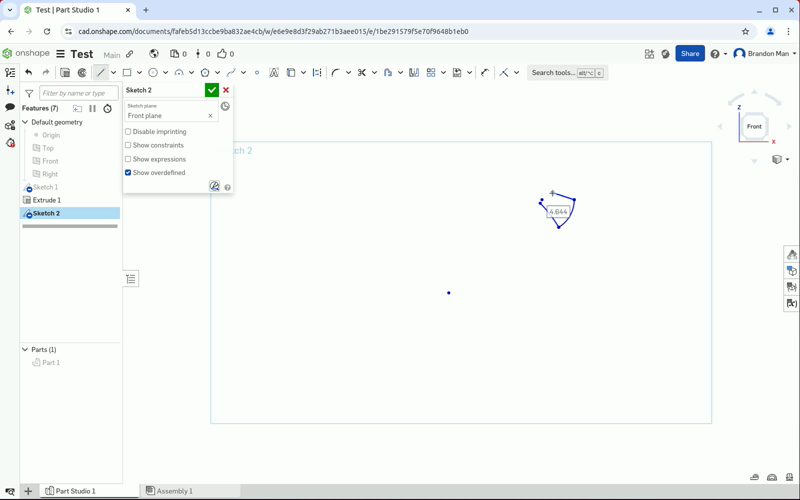
key_down(shift)
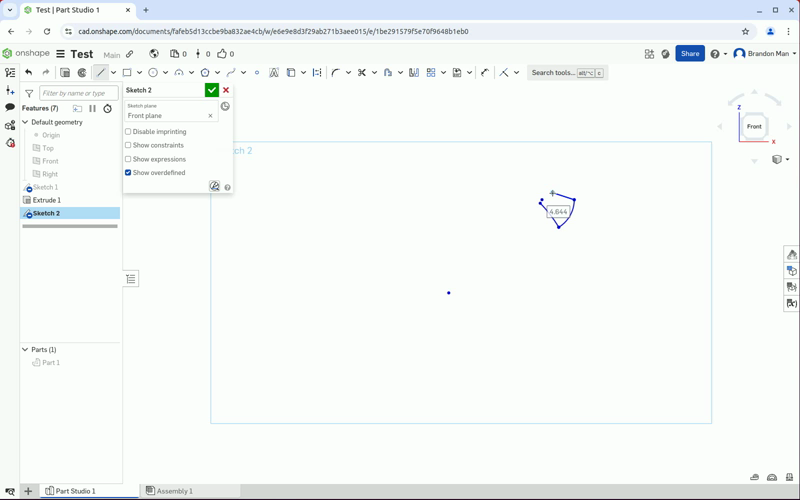
mouse_move(582, 192)
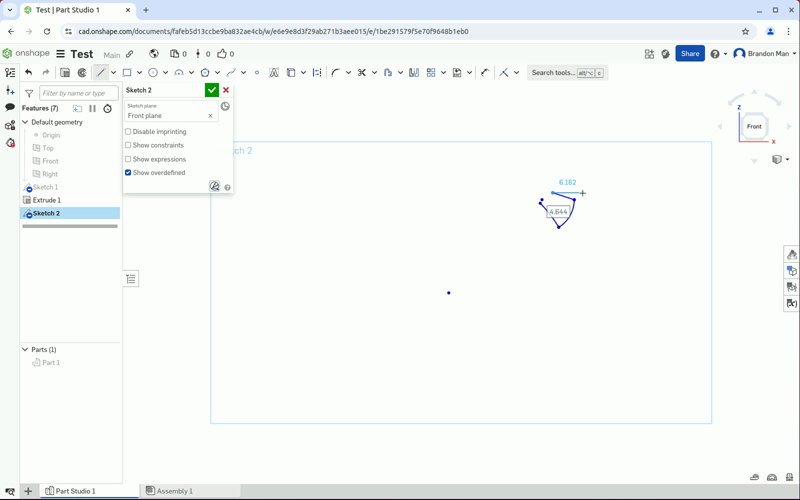
mouse_move(548, 195)
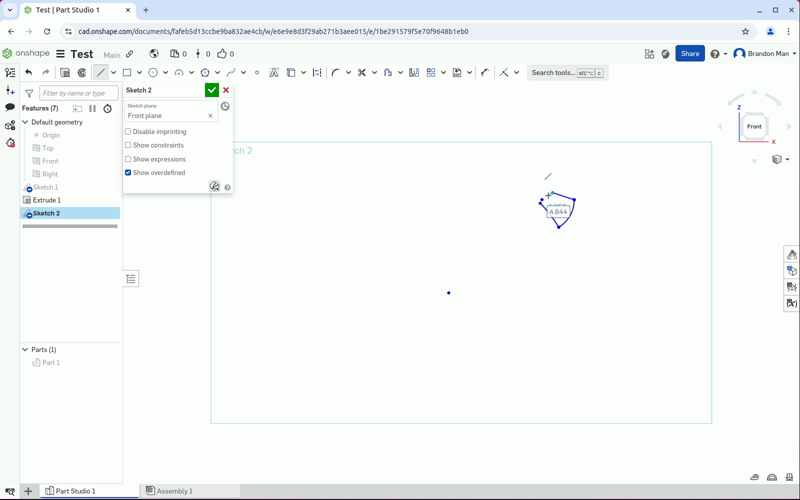
scroll(6)
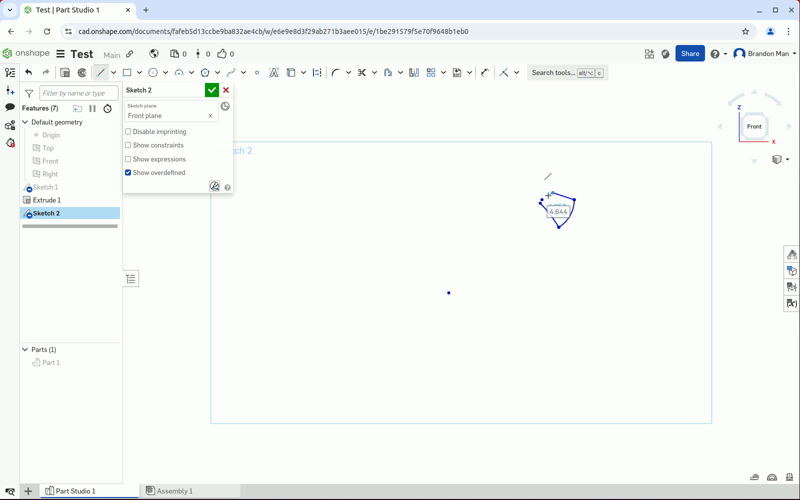
scroll(6)
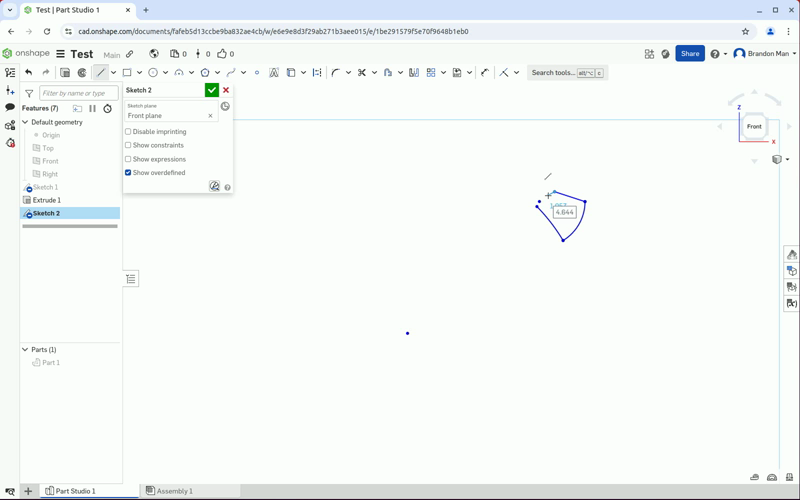
scroll(6)
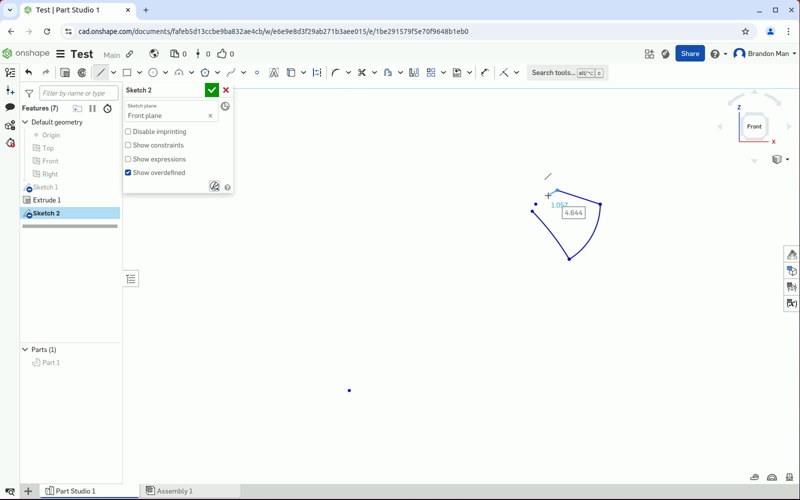
scroll(6)
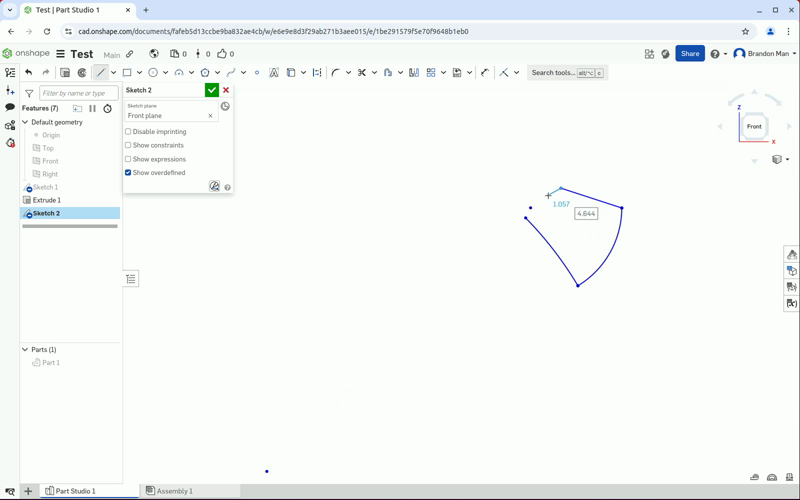
scroll(6)
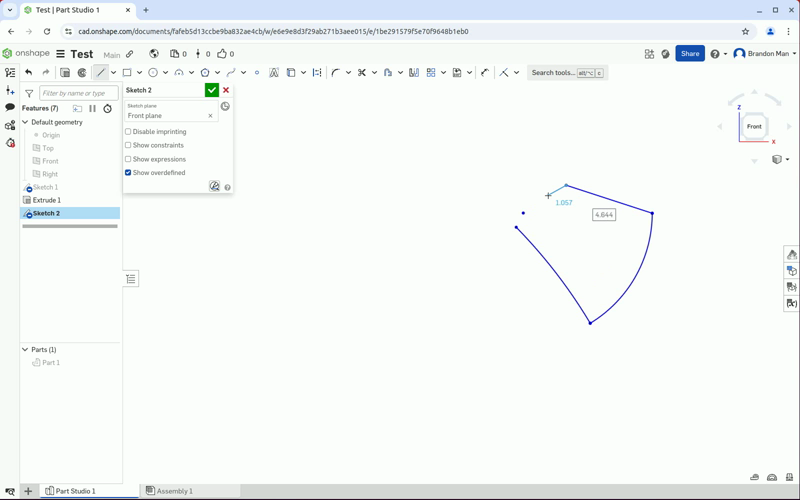
scroll(6)
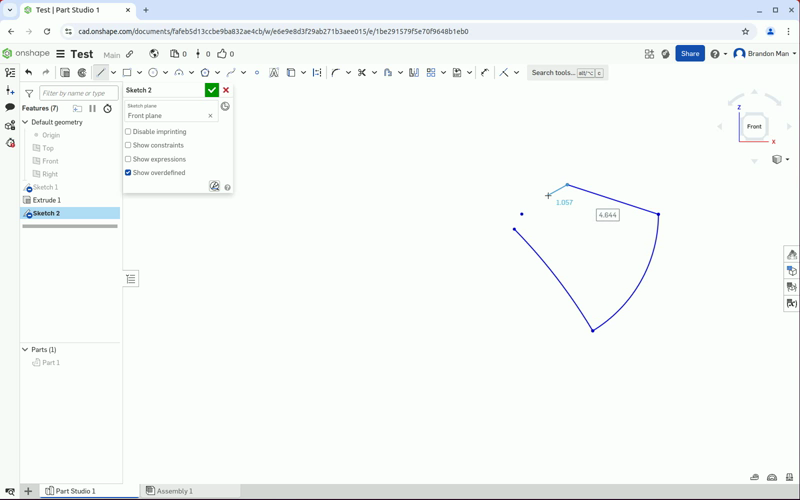
scroll(6)
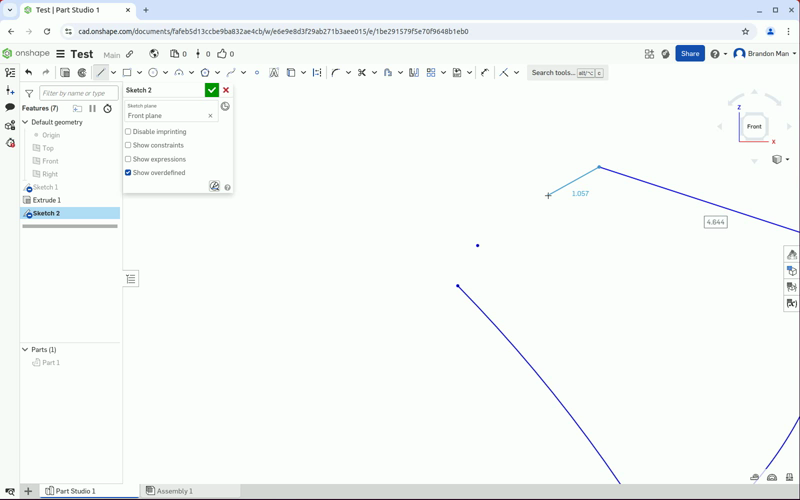
click(548, 195)
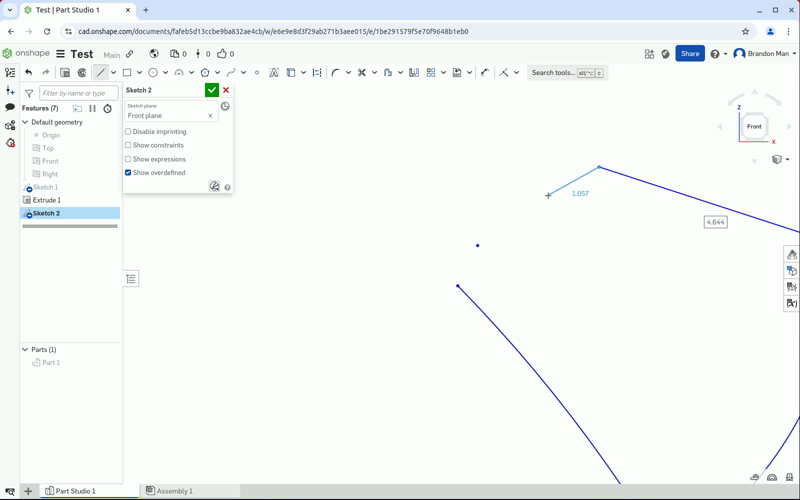
scroll(-6)
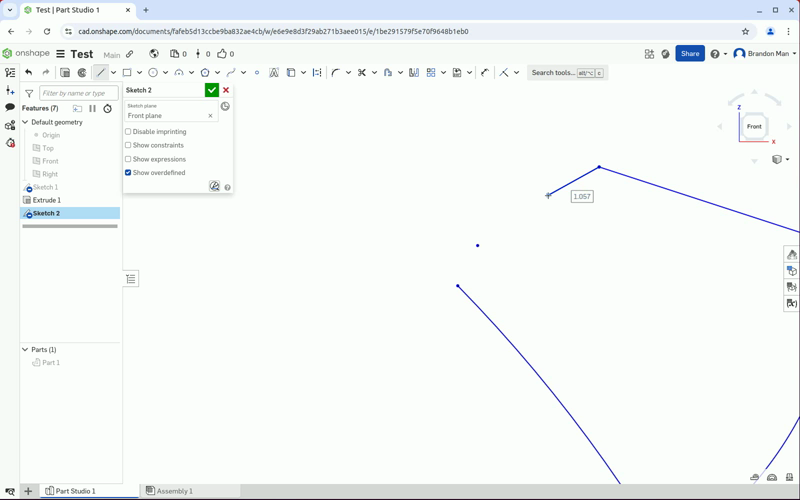
scroll(-6)
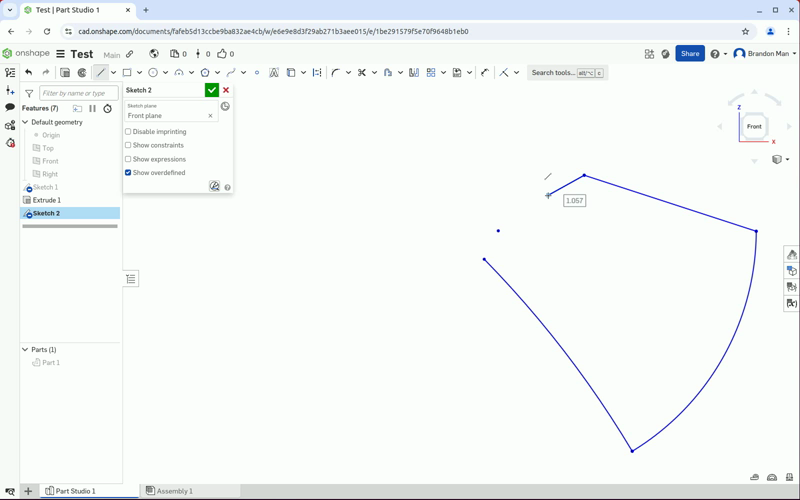
scroll(-6)
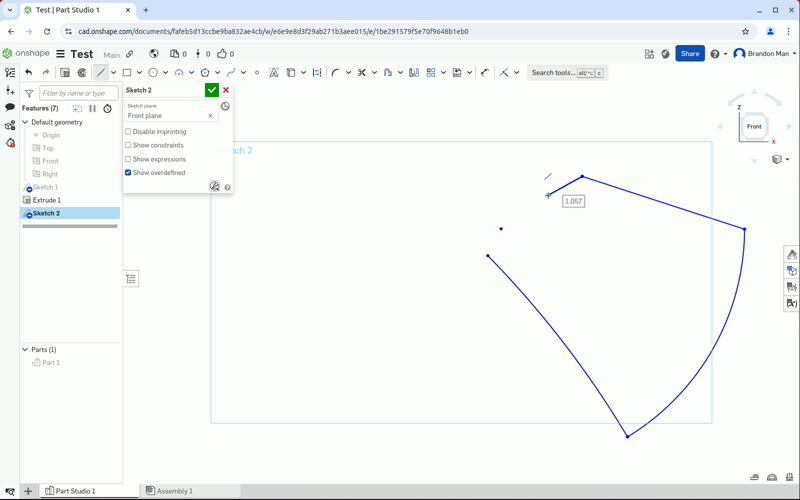
scroll(-6)
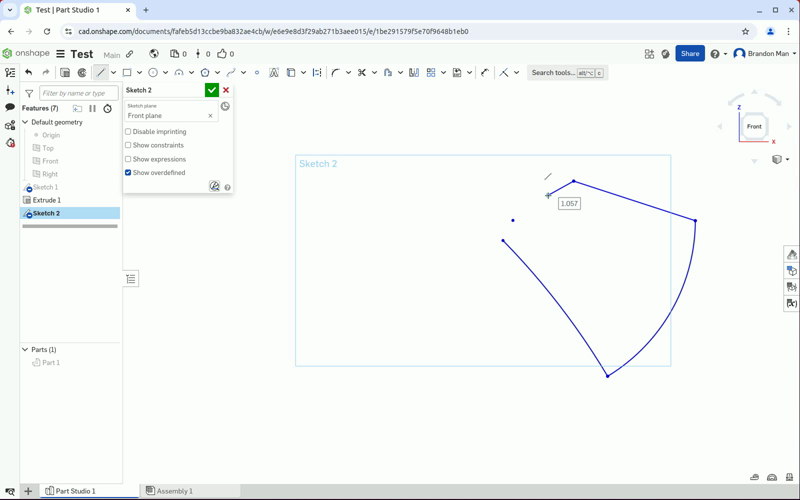
scroll(-6)
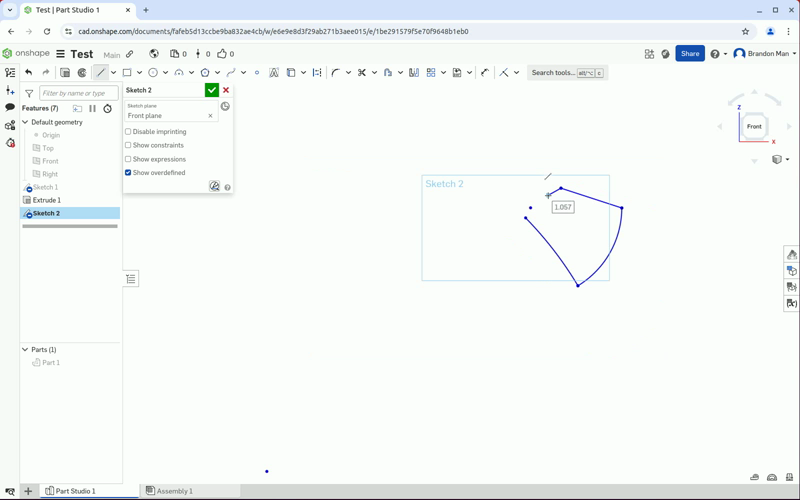
scroll(-6)
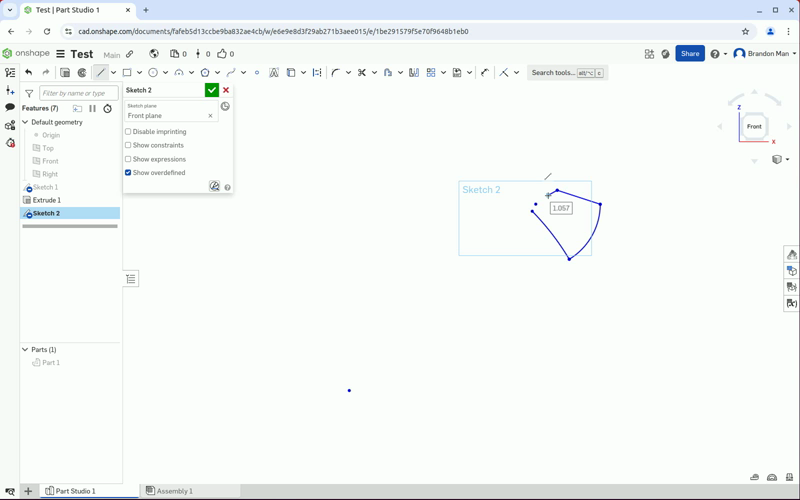
scroll(-6)
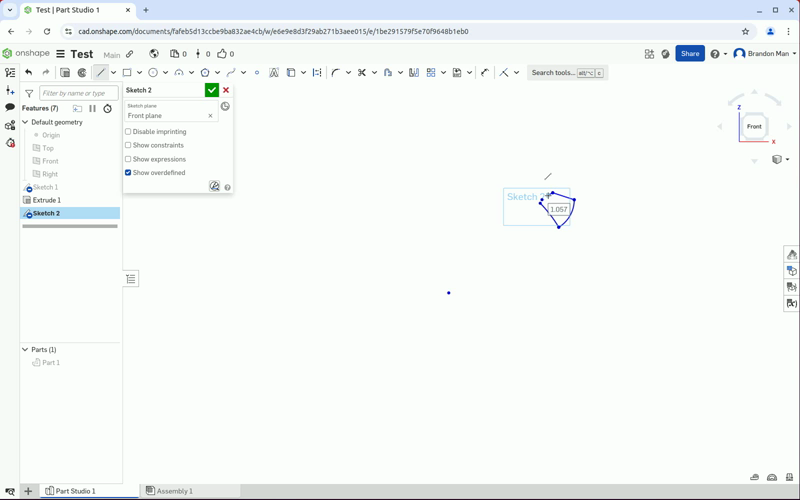
key_up(shift)
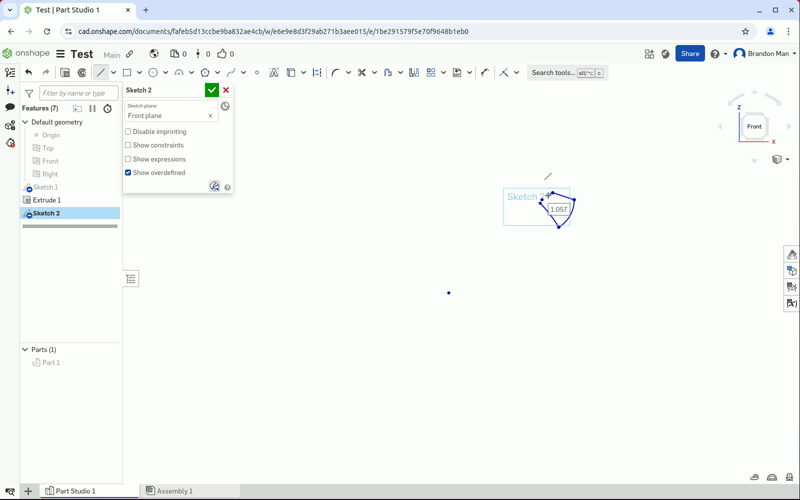
key(esc)
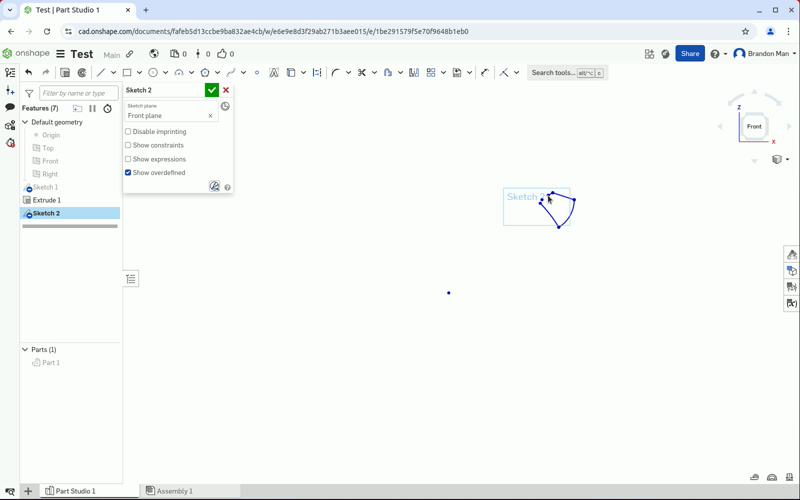
key(a)
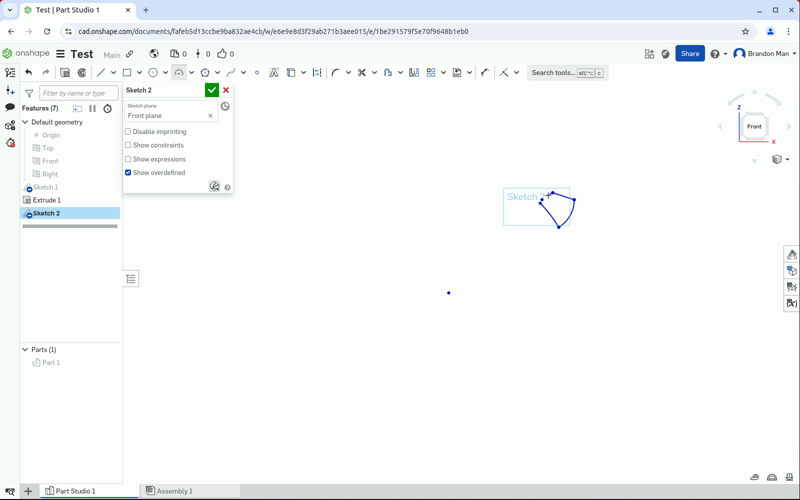
mouse_move(548, 195)
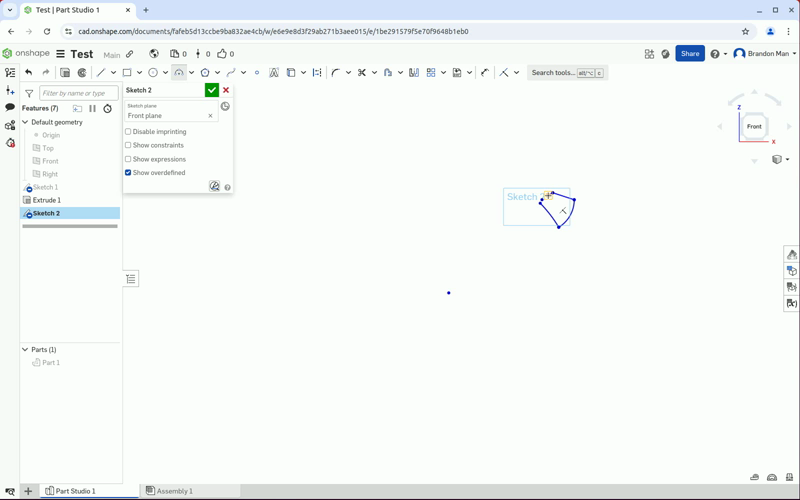
click(548, 195)
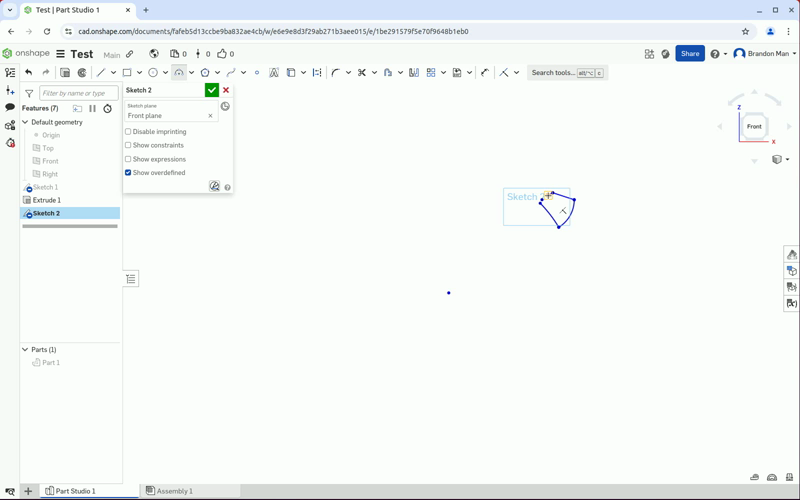
mouse_move(540, 203)
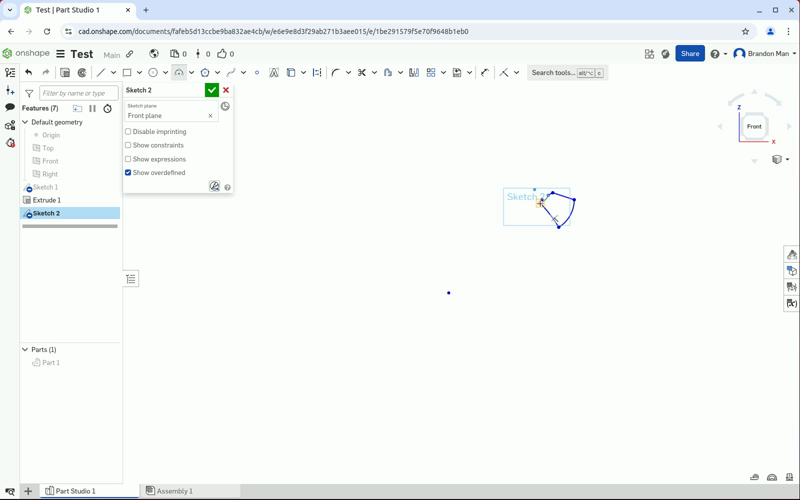
scroll(6)
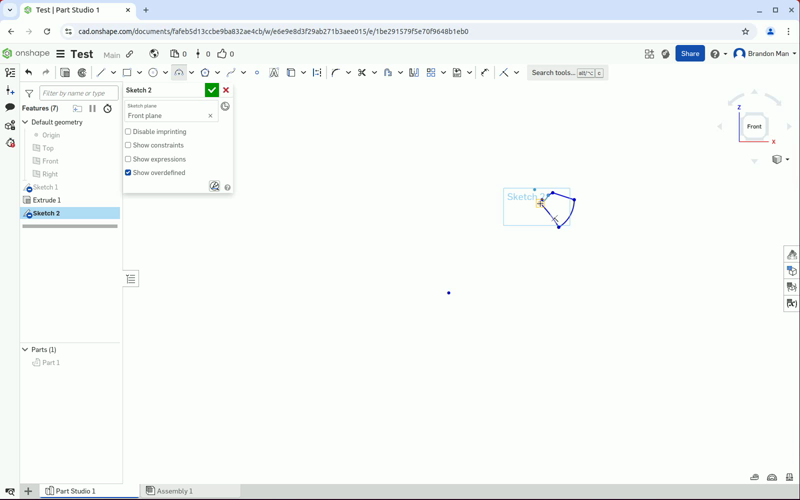
scroll(6)
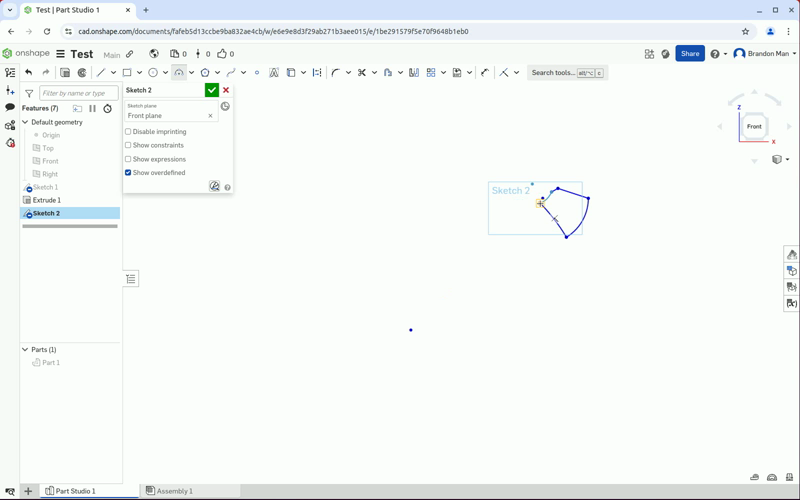
scroll(6)
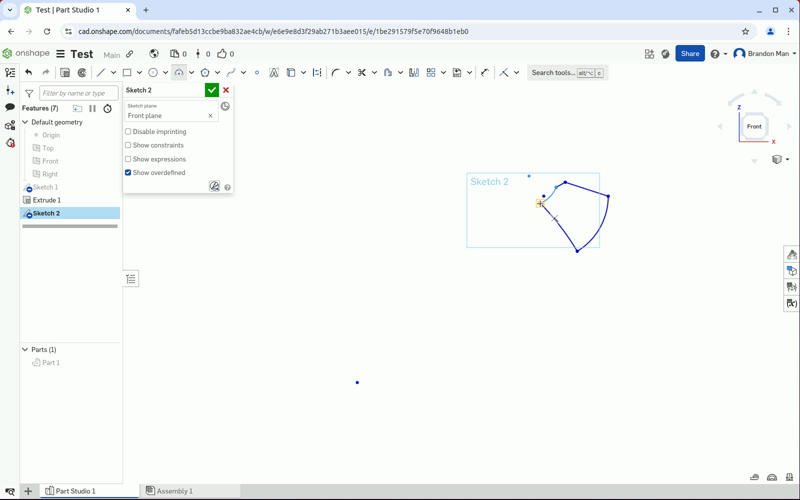
scroll(6)
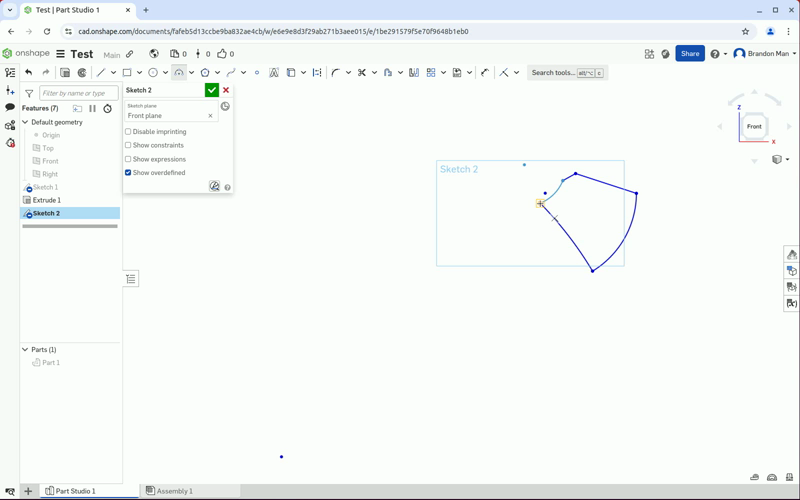
scroll(6)
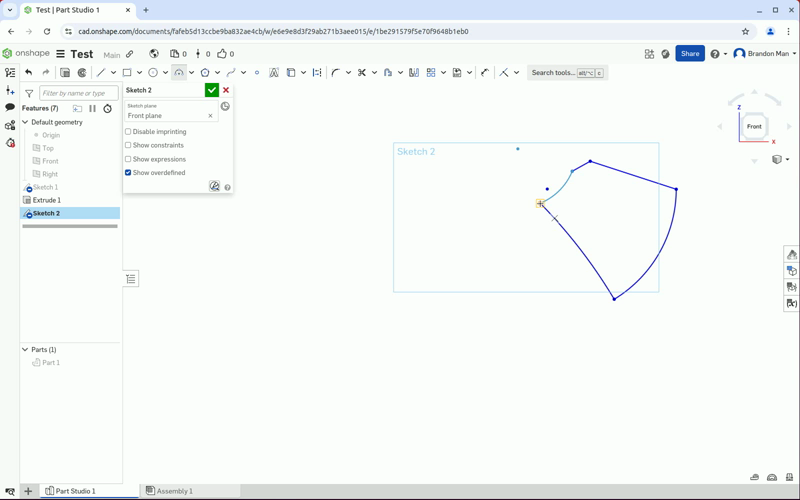
scroll(6)
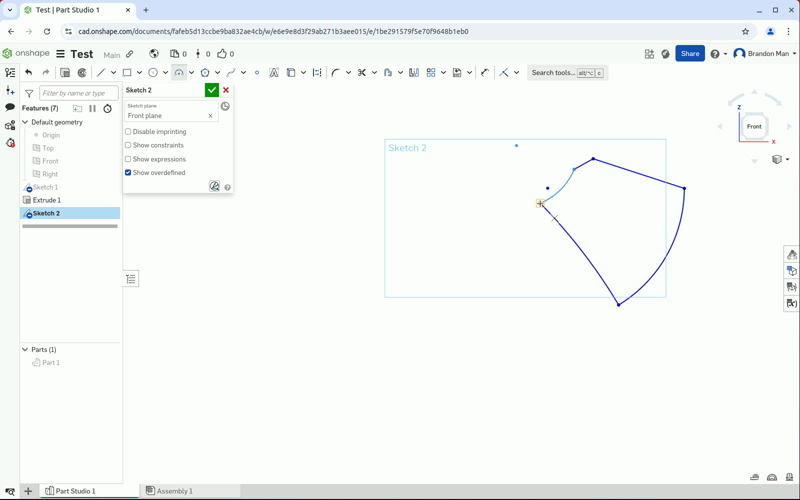
scroll(6)
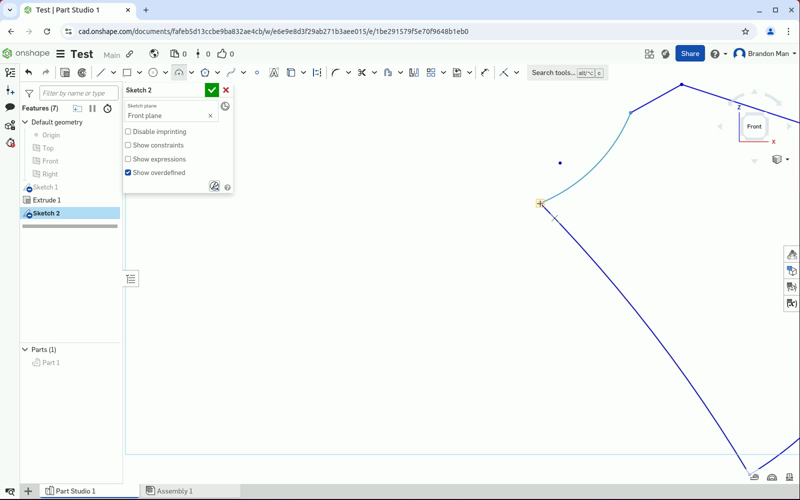
click(540, 203)
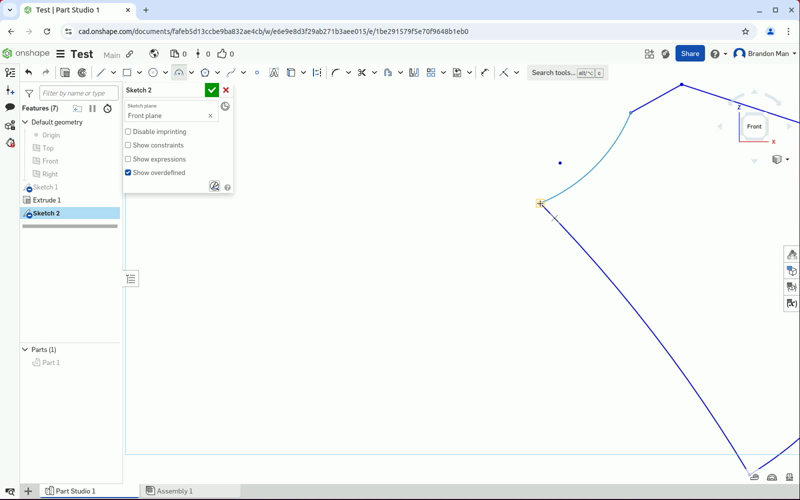
scroll(-6)
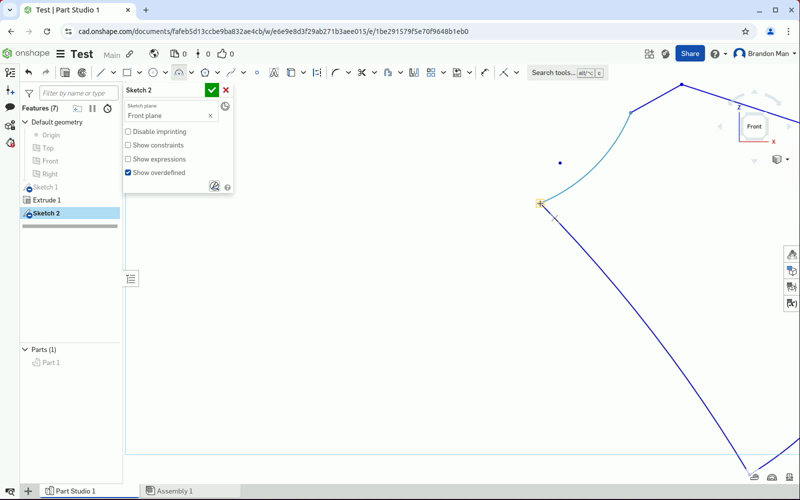
scroll(-6)
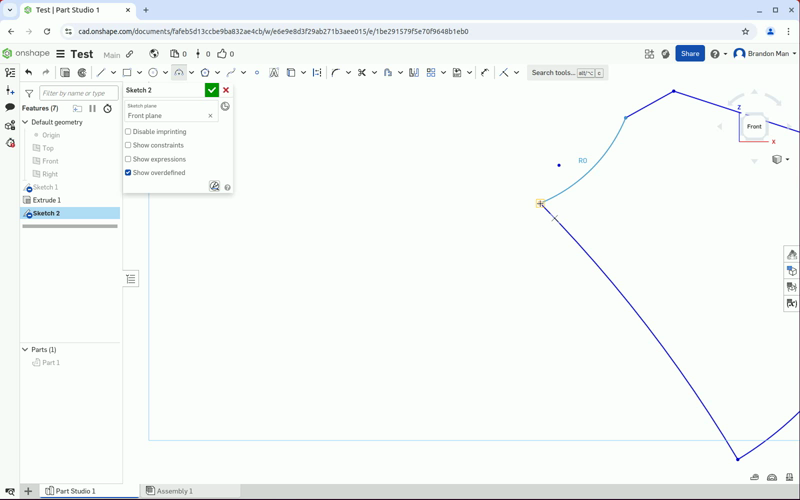
scroll(-6)
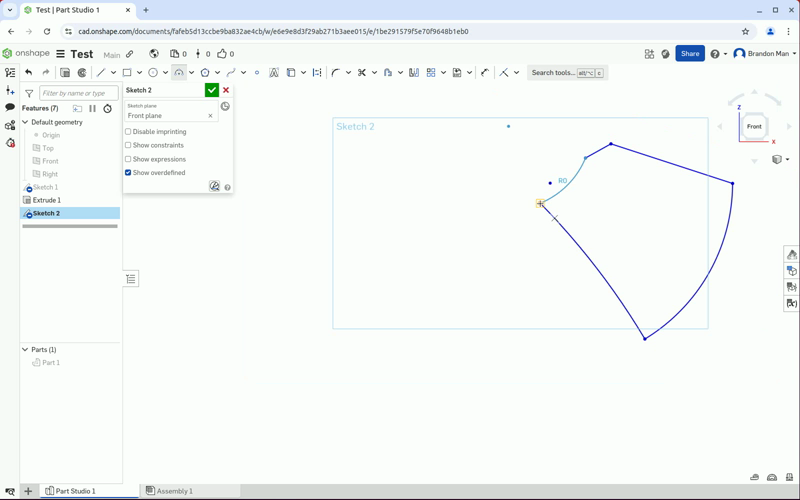
scroll(-6)
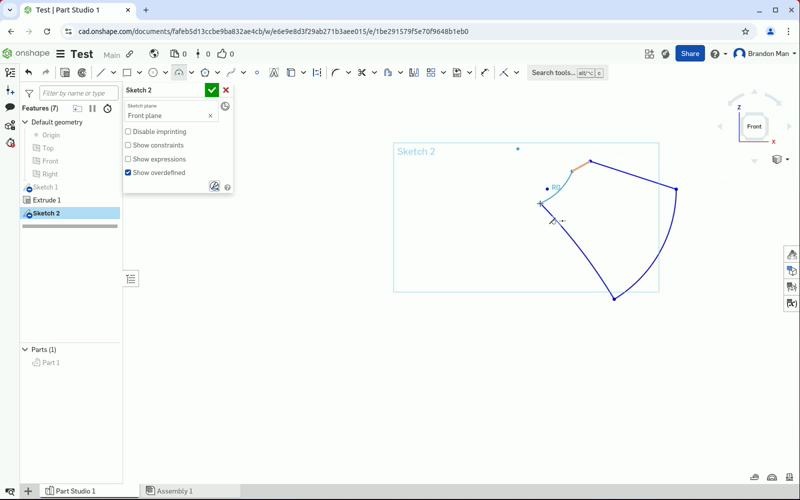
scroll(-6)
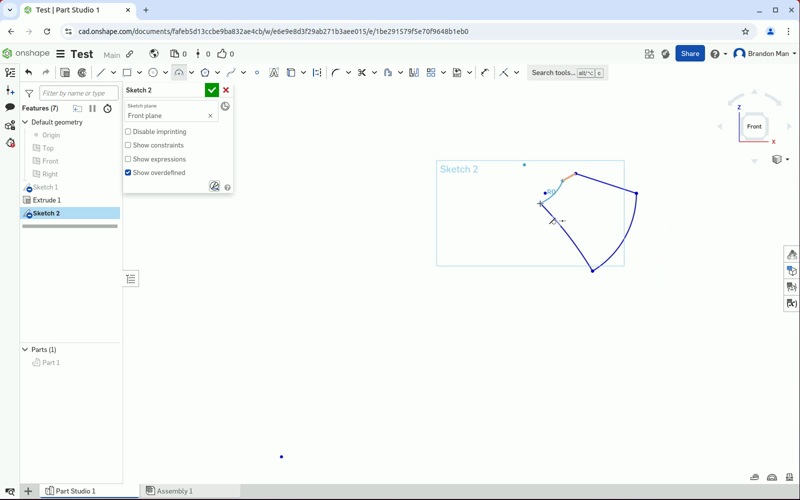
scroll(-6)
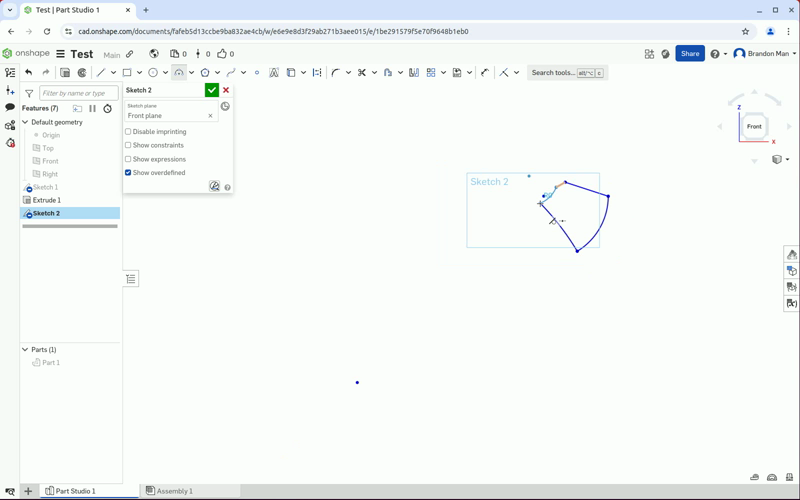
scroll(-6)
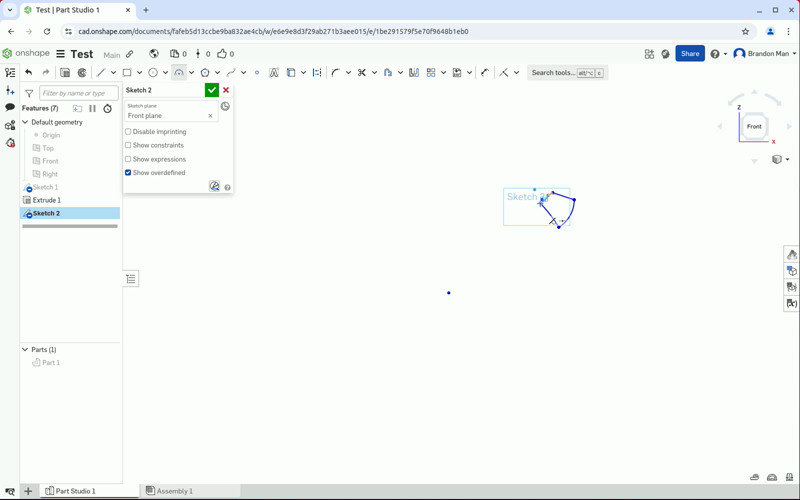
key_down(shift)
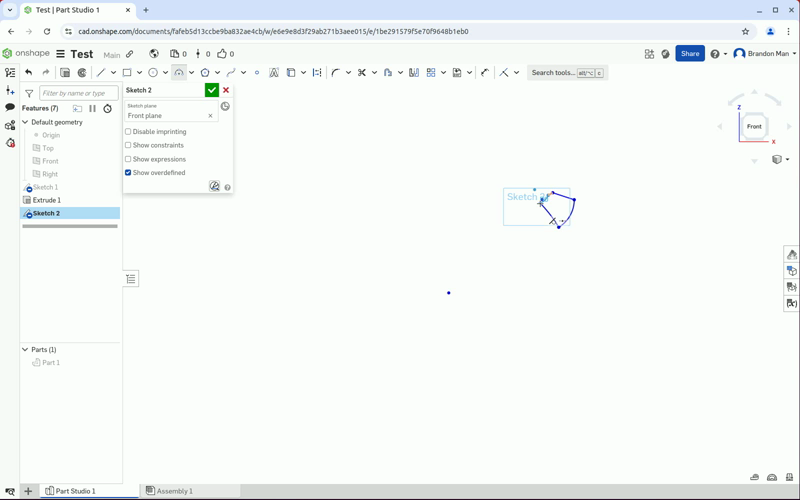
mouse_move(549, 203)
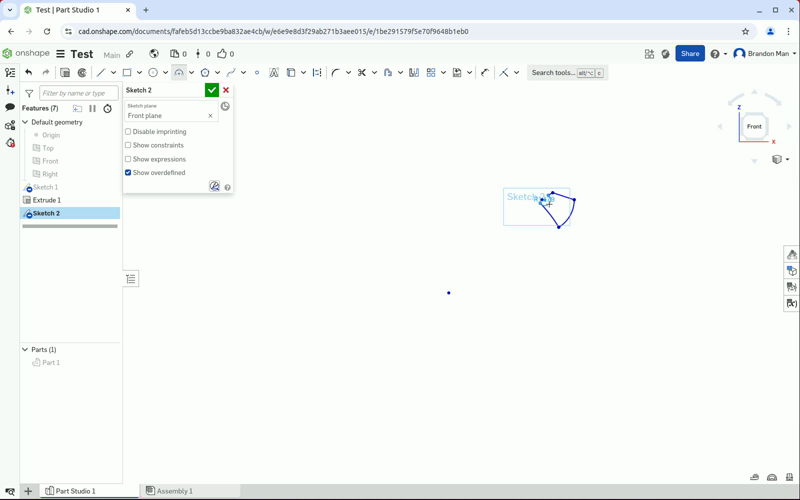
click(549, 203)
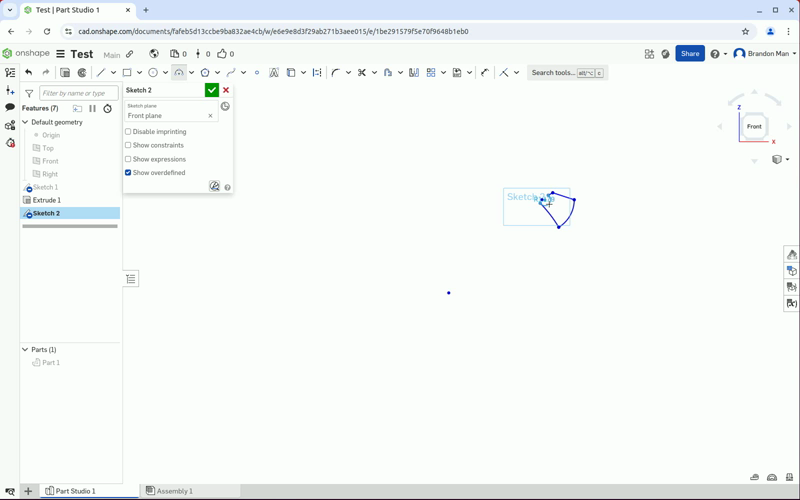
key_up(shift)
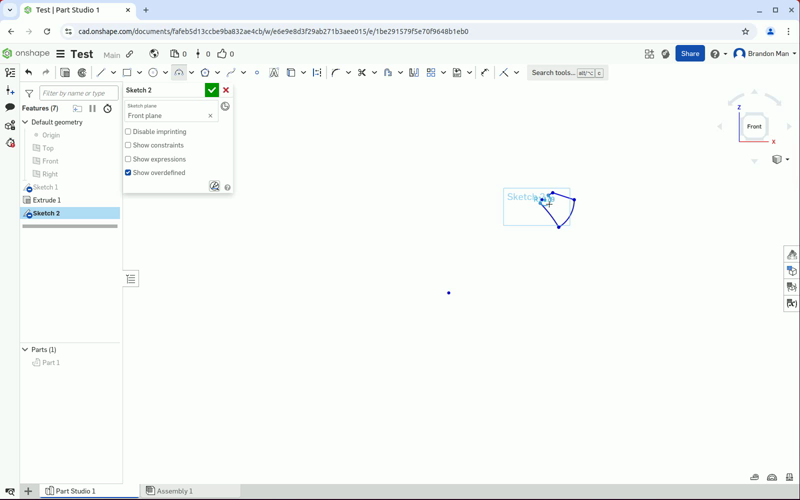
key(esc)
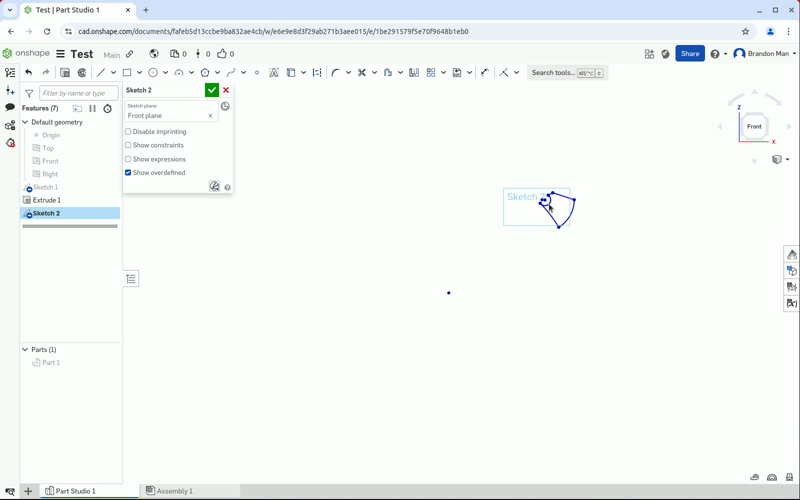
mouse_move(555, 194)
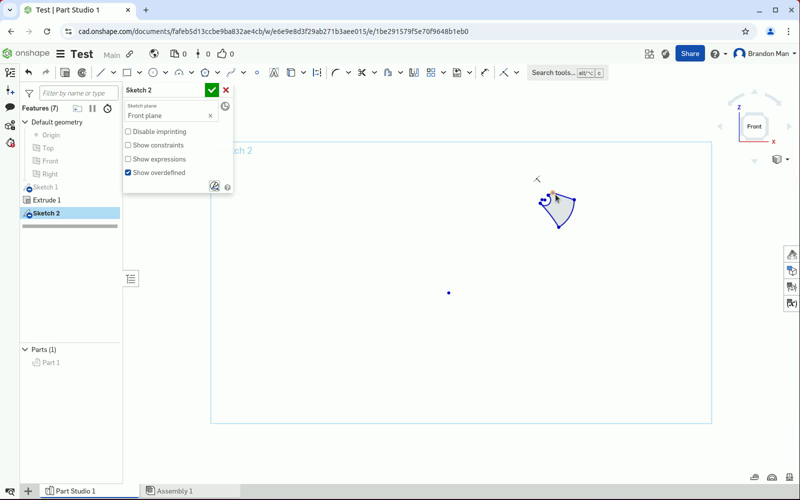
scroll(6)
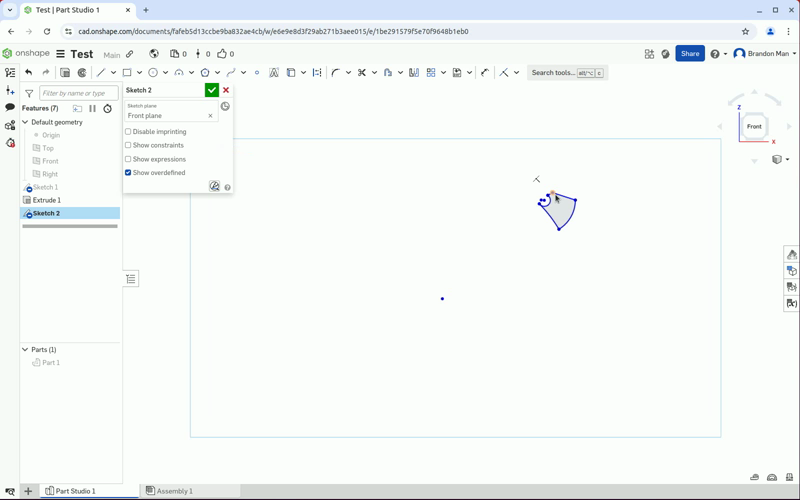
scroll(6)
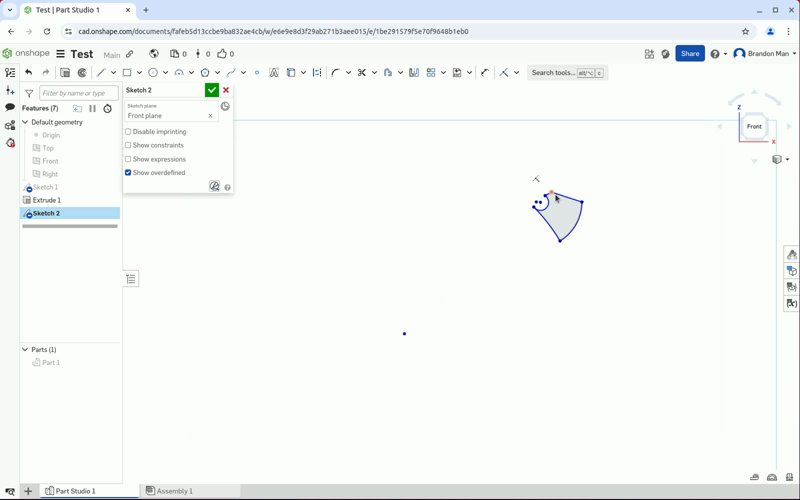
scroll(6)
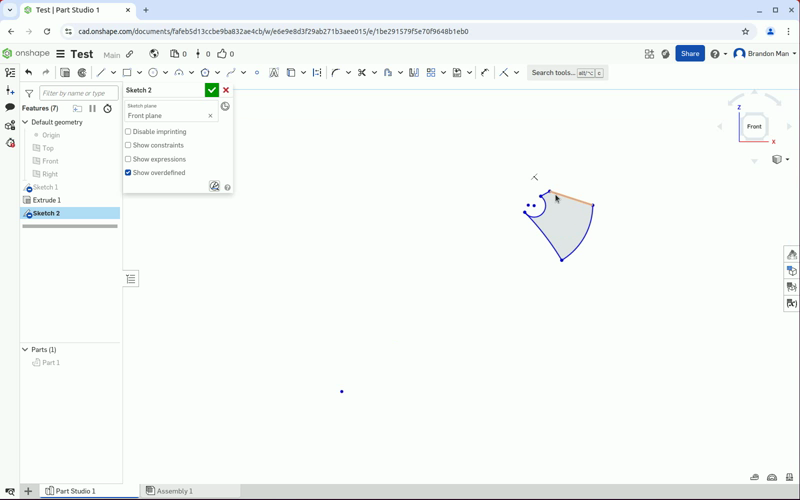
scroll(6)
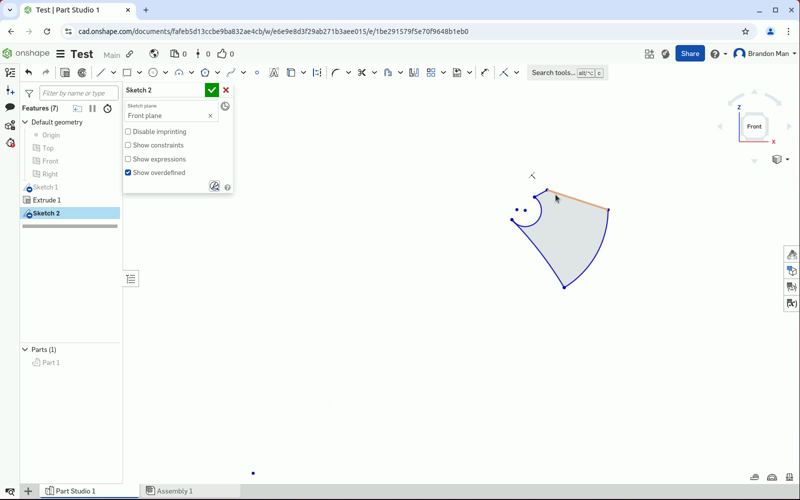
scroll(6)
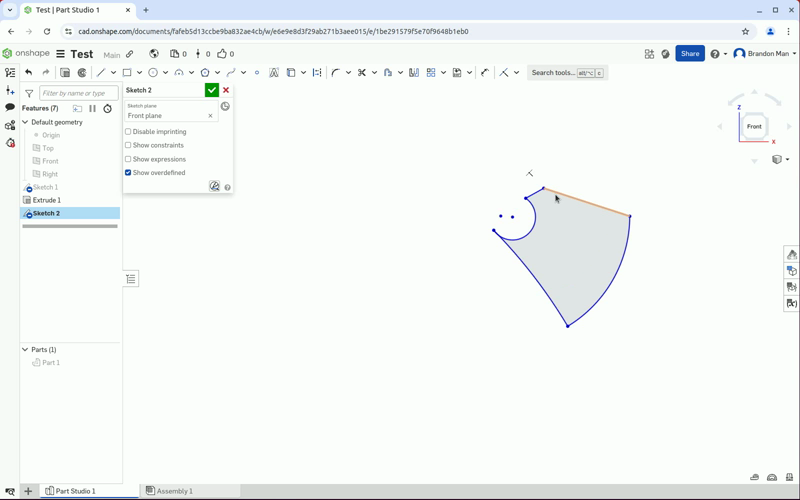
scroll(6)
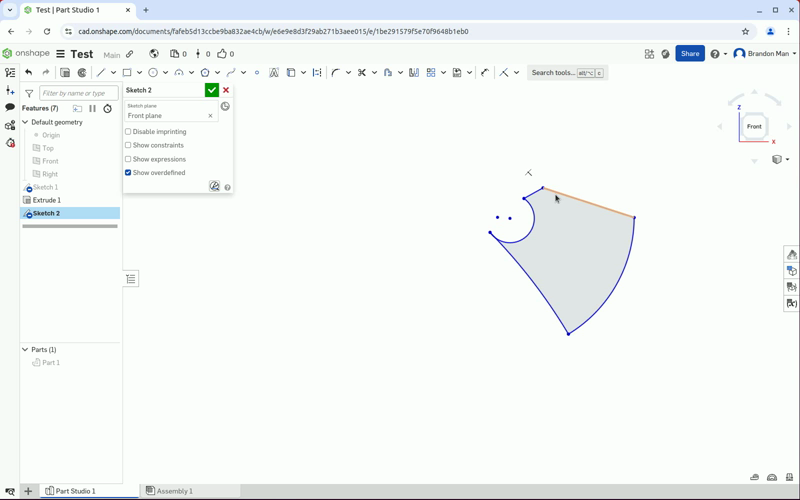
scroll(6)
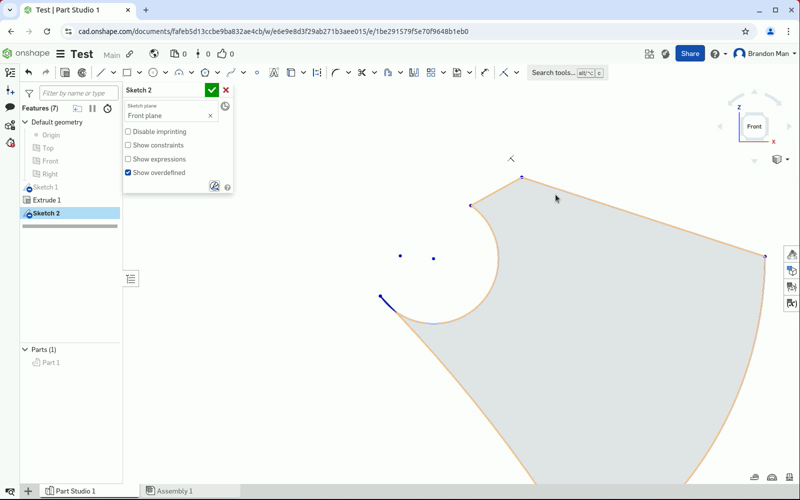
click(555, 194)
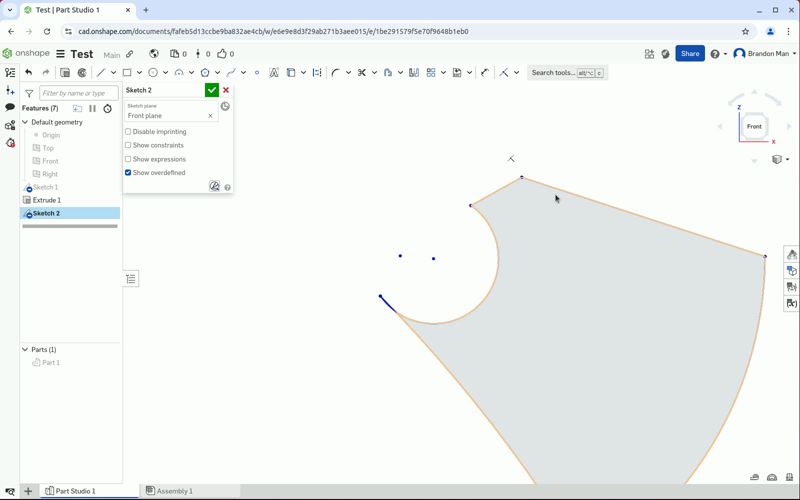
scroll(-6)
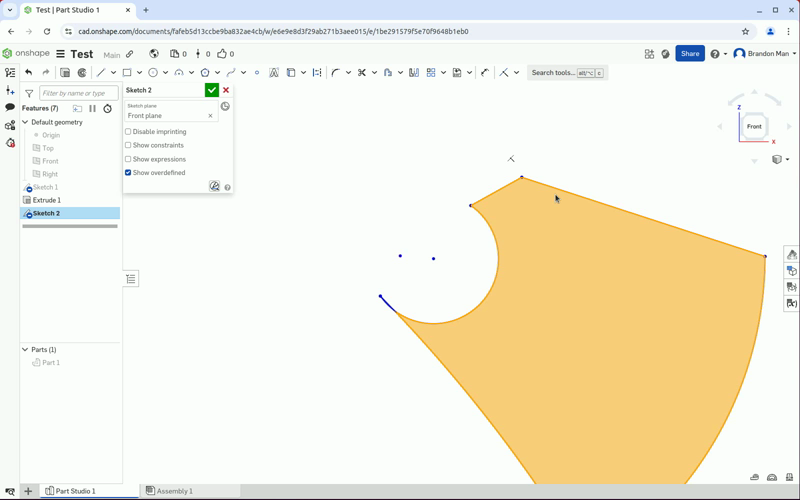
scroll(-6)
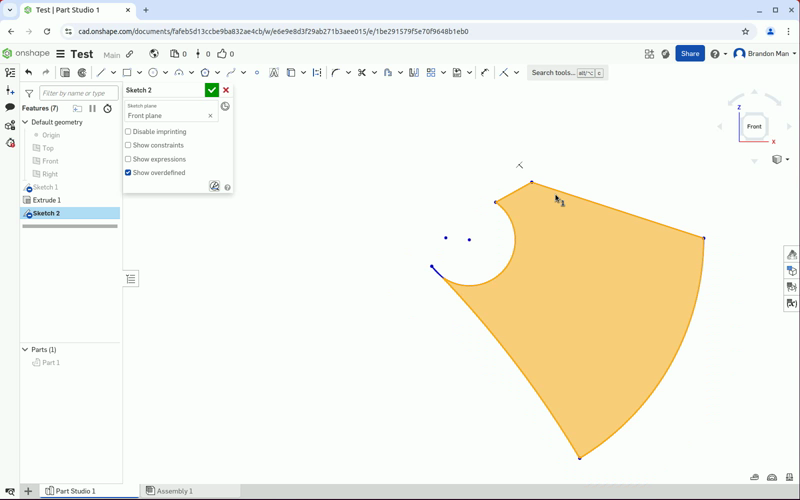
scroll(-6)
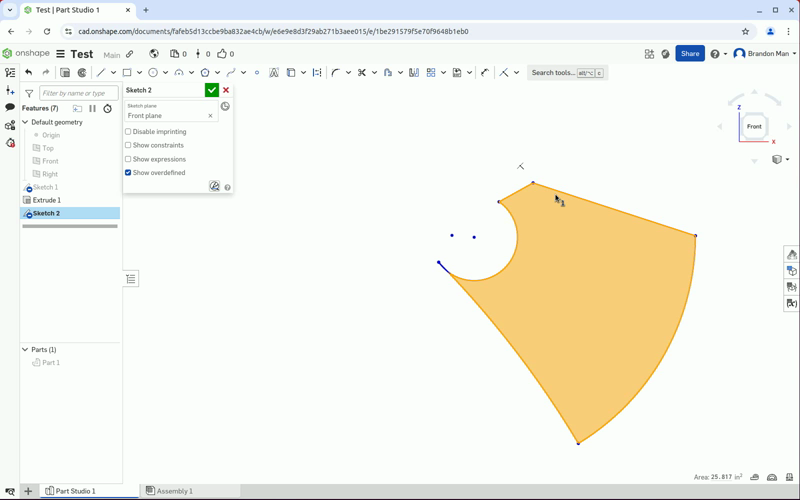
scroll(-6)
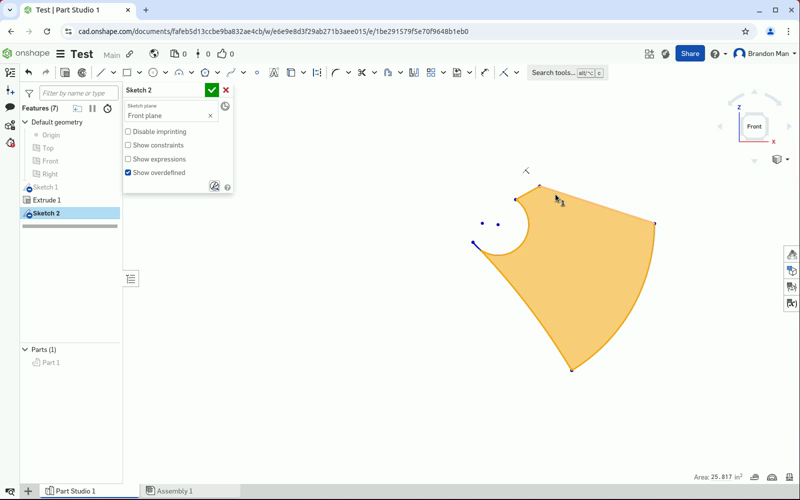
scroll(-6)
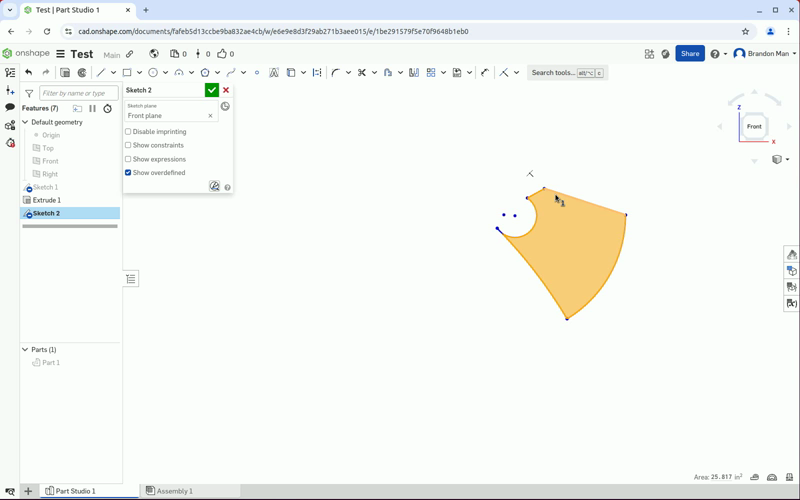
scroll(-6)
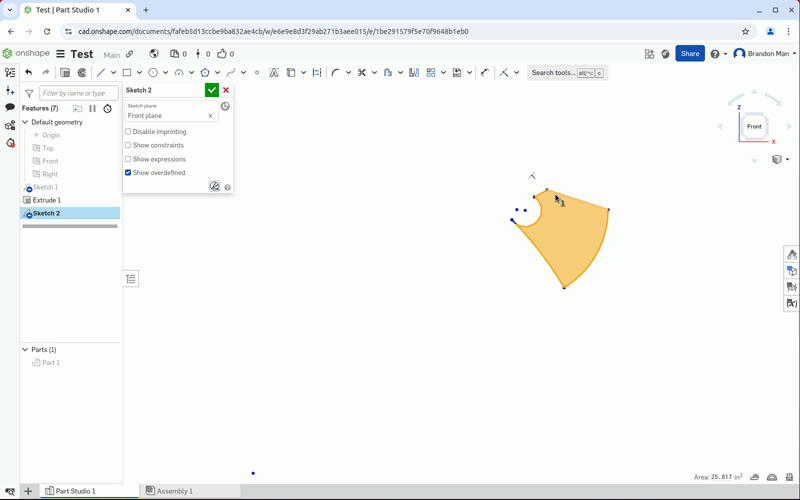
scroll(-6)
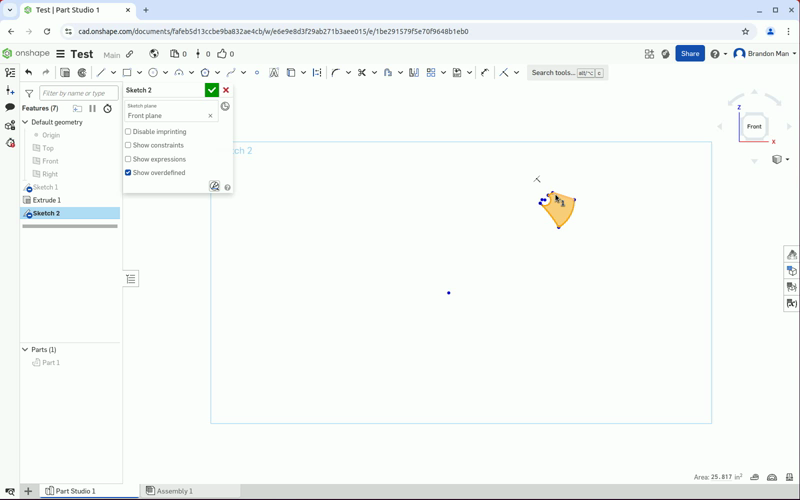
mouse_move(73, 352)
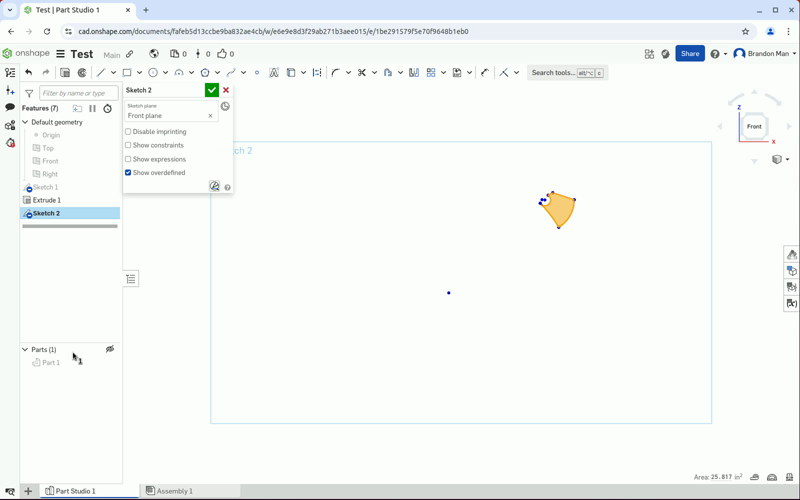
key(shift+y)
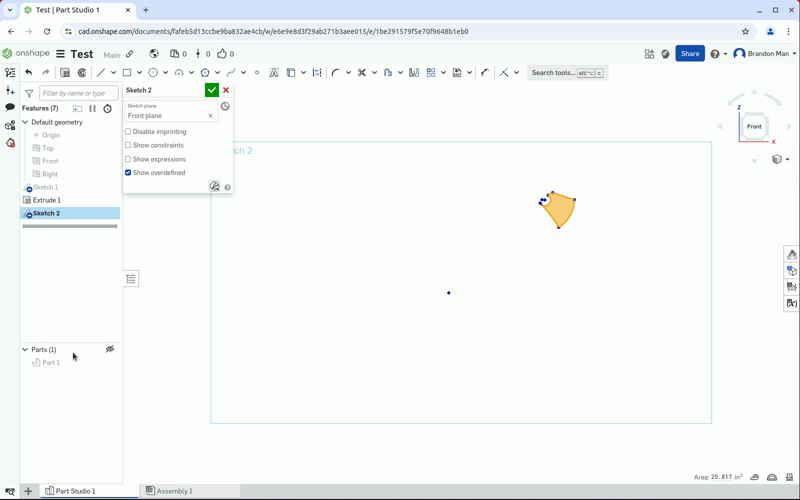
key(shift+e)
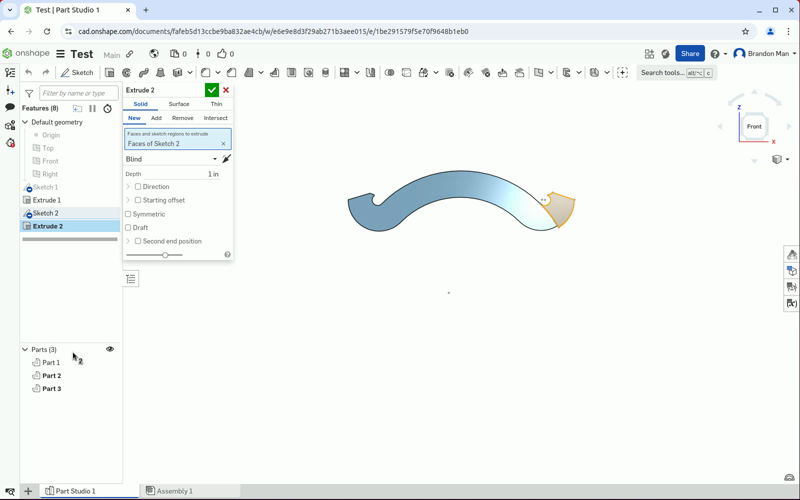
mouse_move(143, 106)
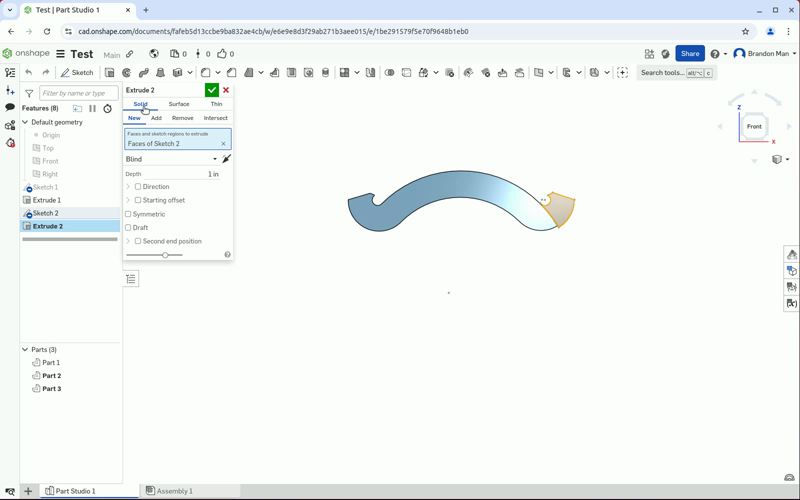
click(143, 106)
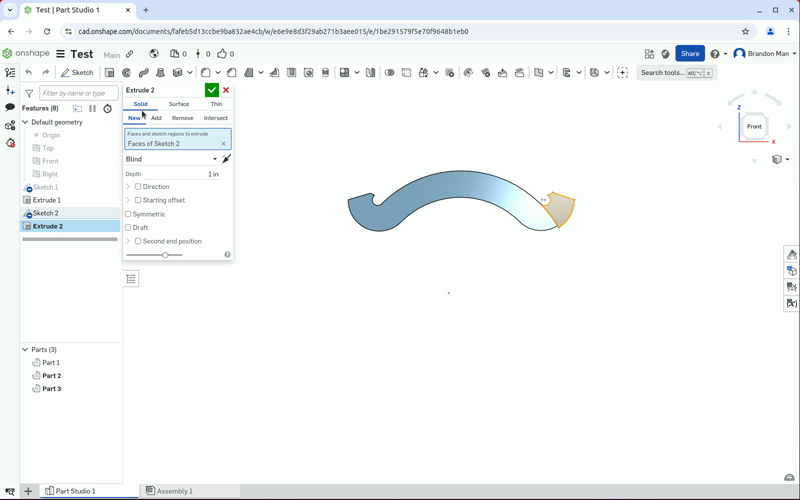
mouse_move(137, 120)
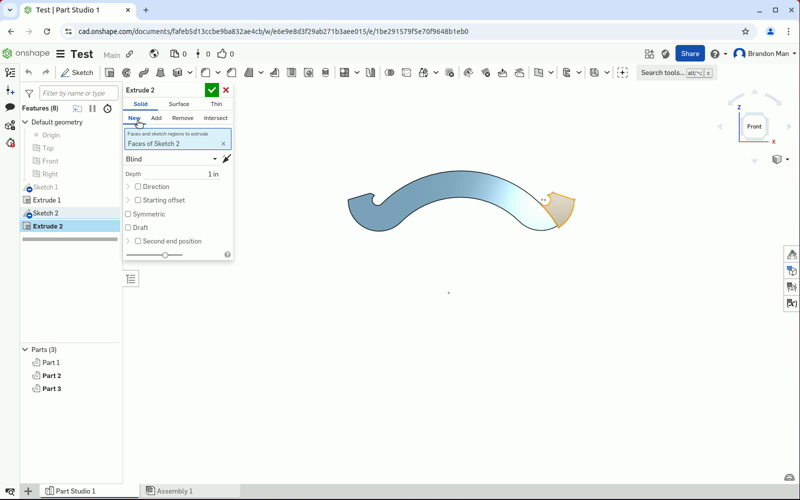
click(137, 120)
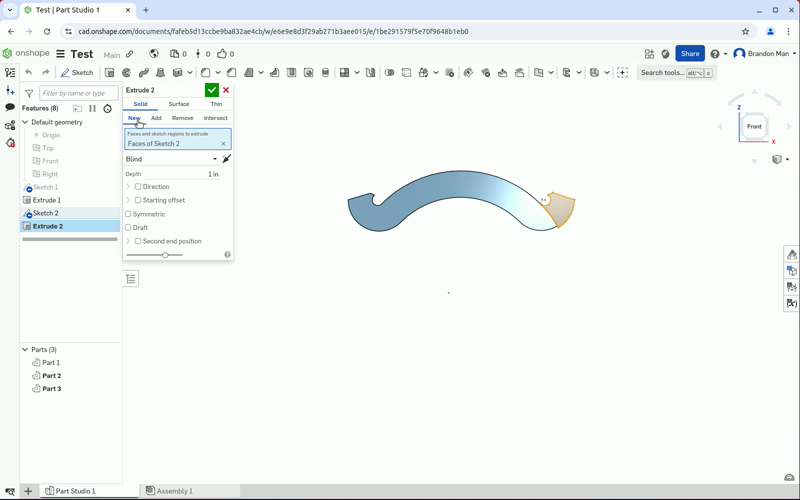
key(tab, 4)
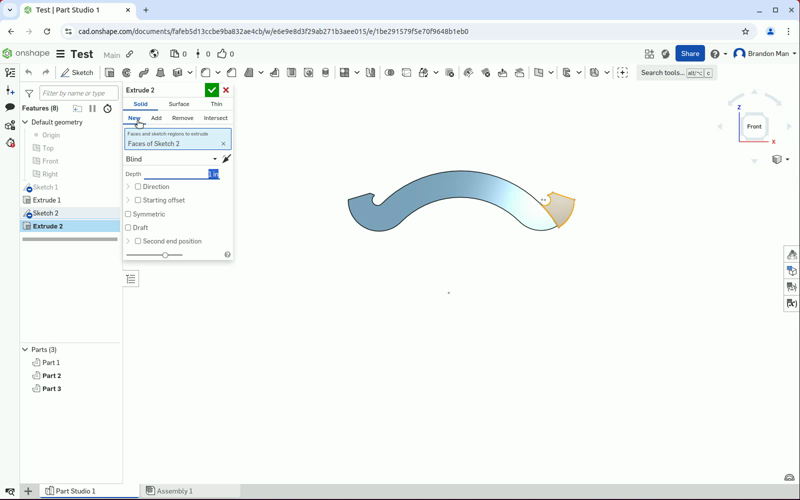
text(13.962)
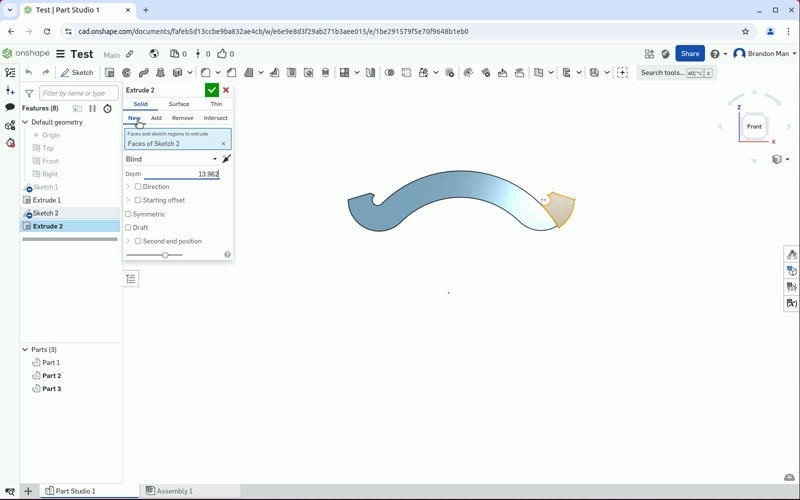
key(tab, 3)
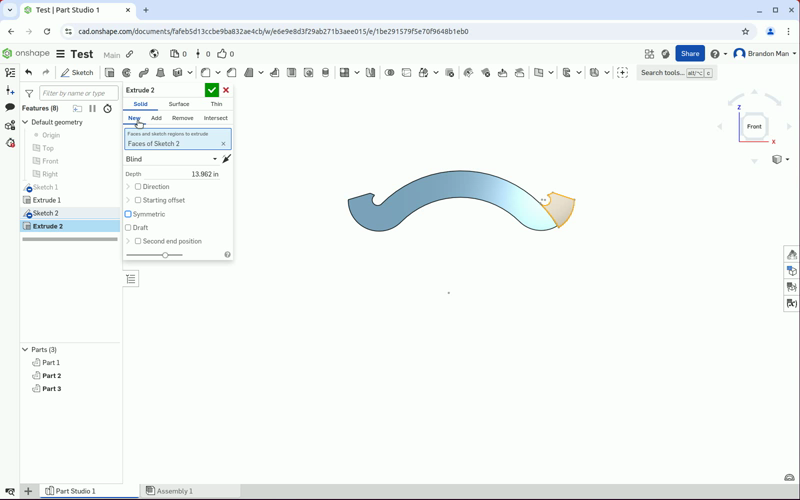
key(space)
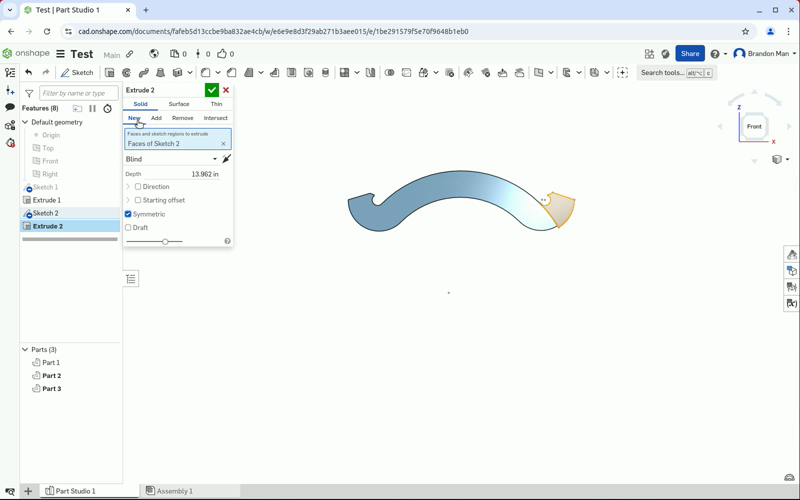
key(enter)
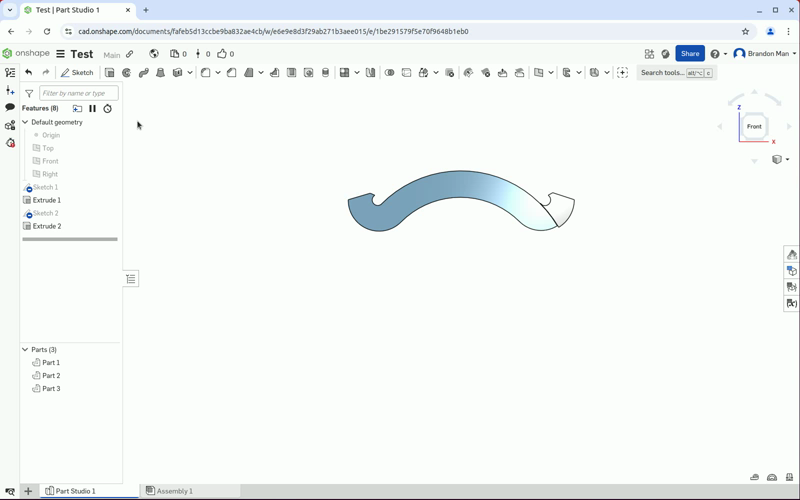
key(shift+h)
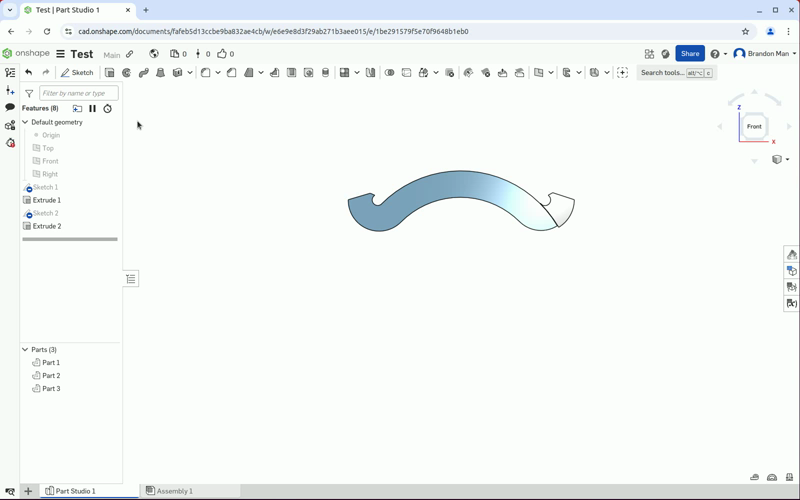
key(shift+h)
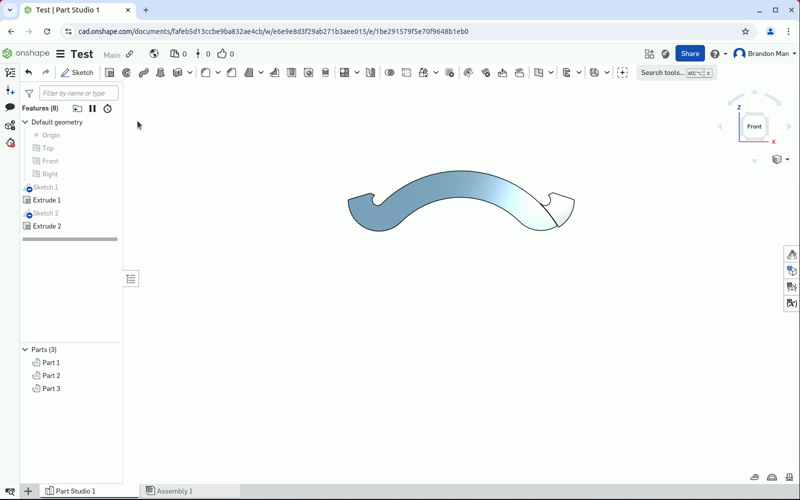
mouse_move(73, 189)
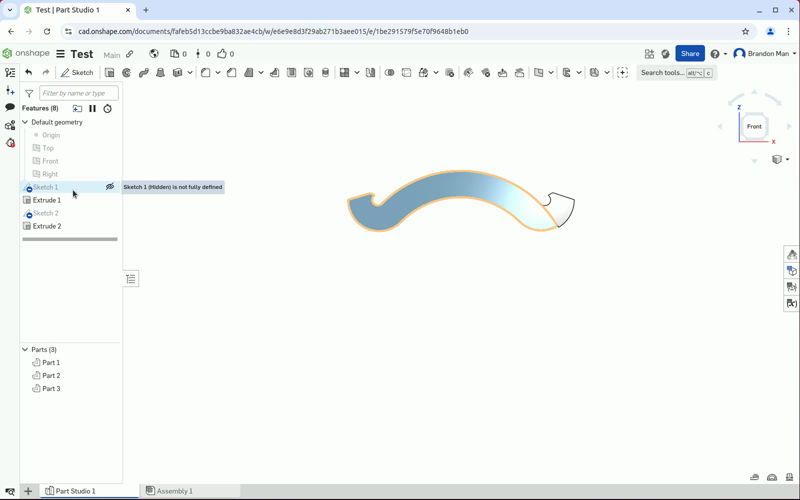
click(73, 189)
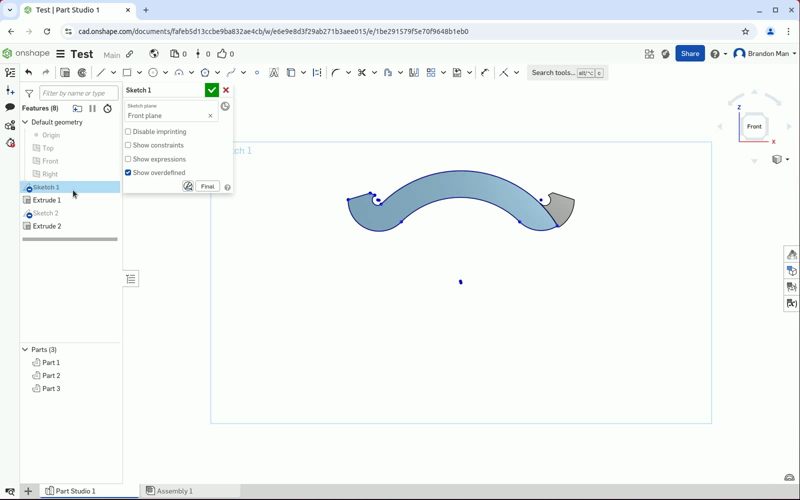
mouse_move(229, 92)
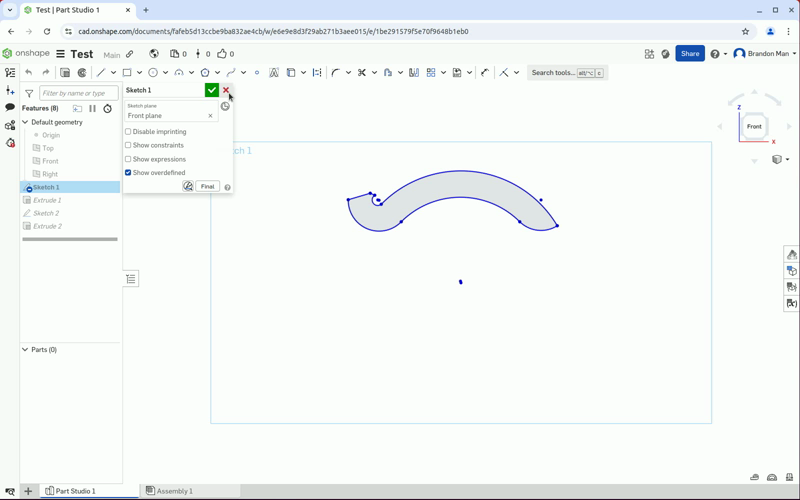
click(229, 92)
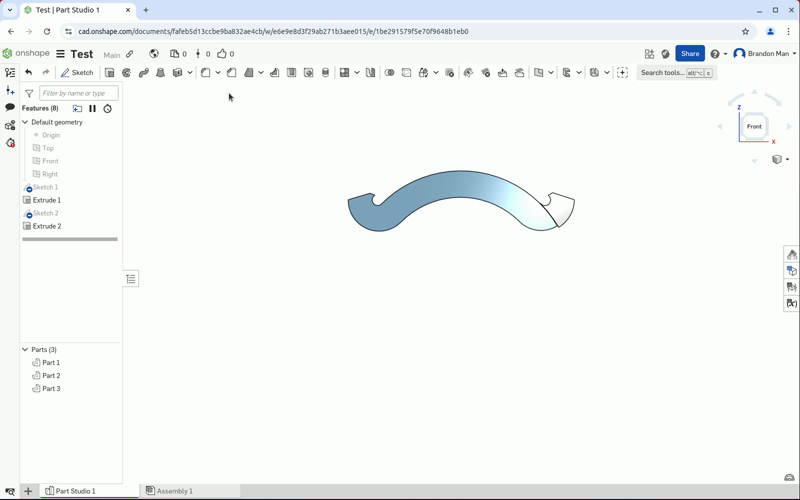
mouse_move(73, 352)
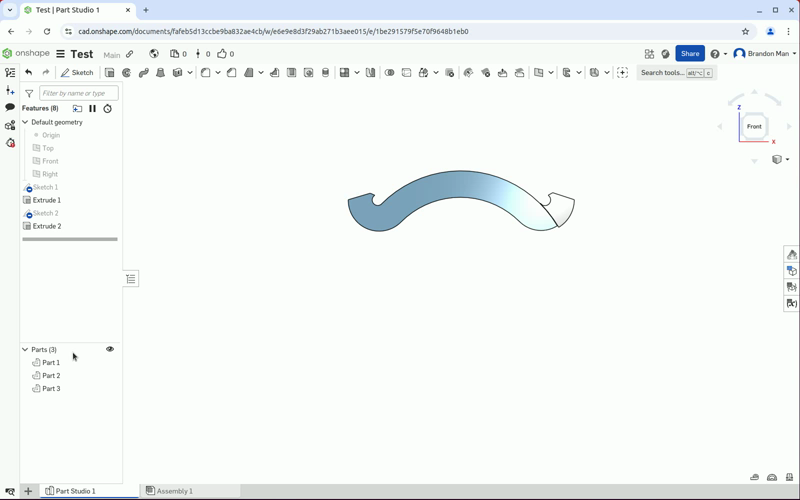
key(y)
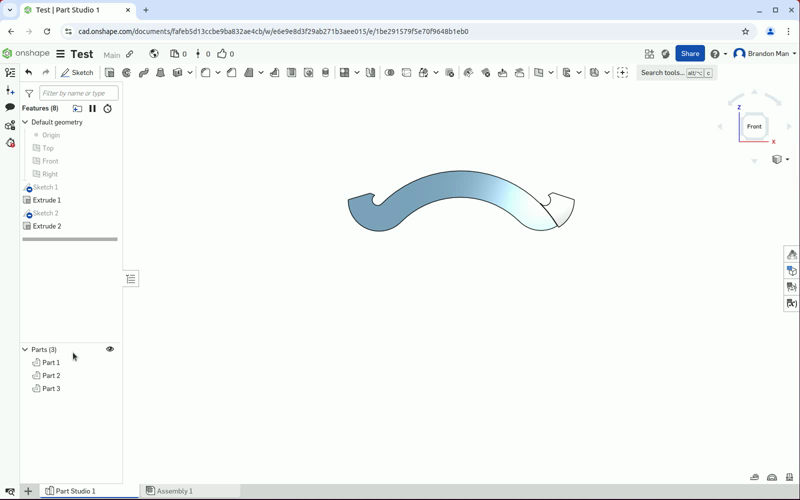
key(shift+p)
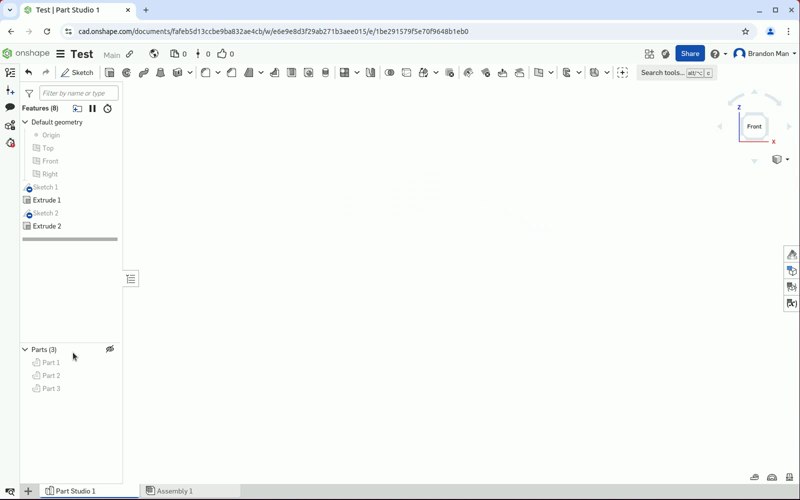
key(space)
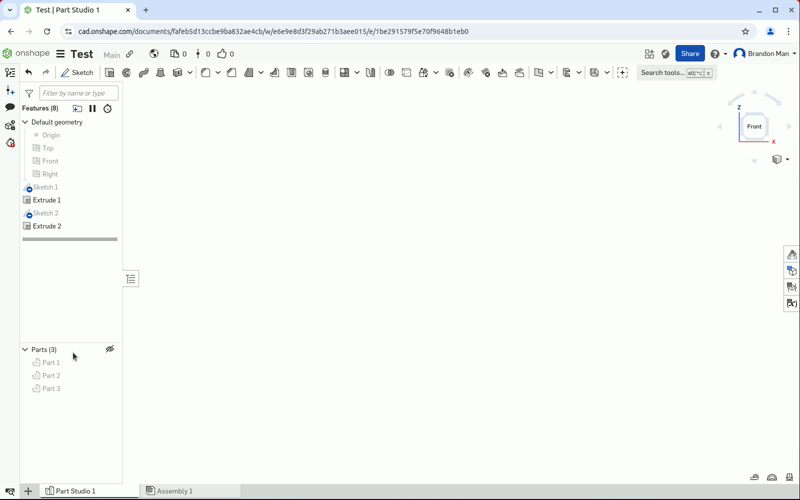
key_down(shift)
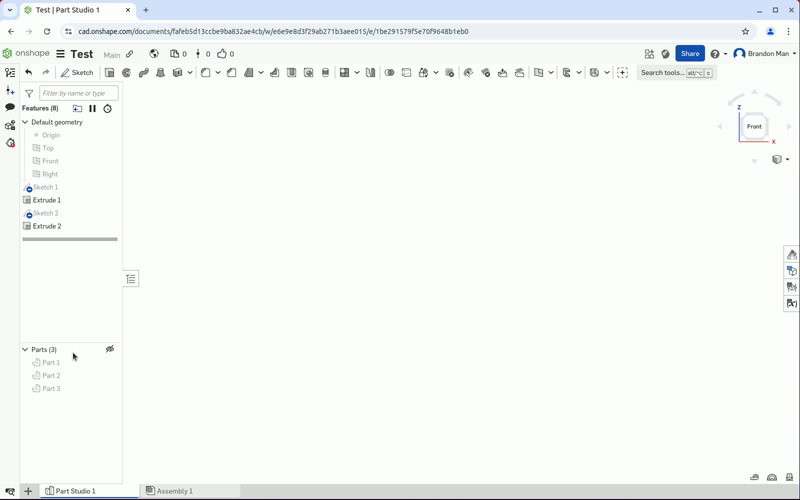
key(down)
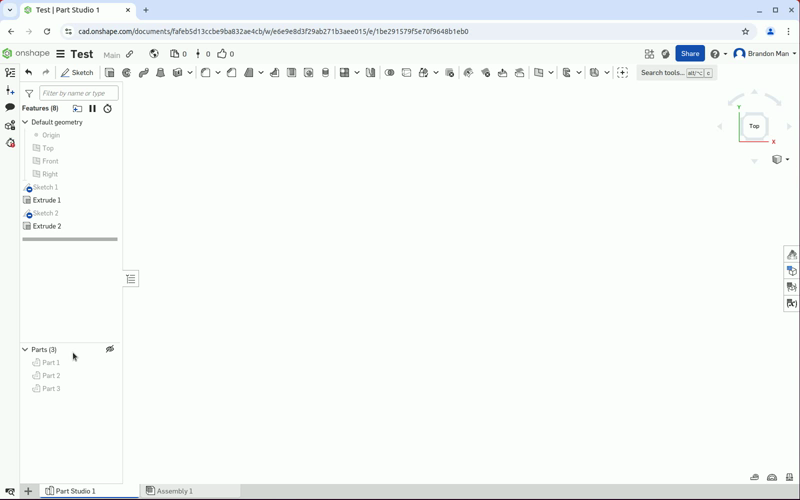
key_up(shift)
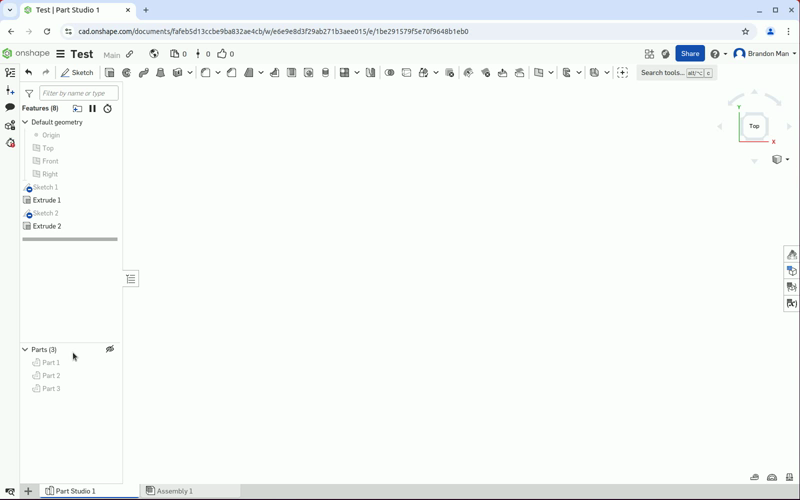
mouse_move(73, 352)
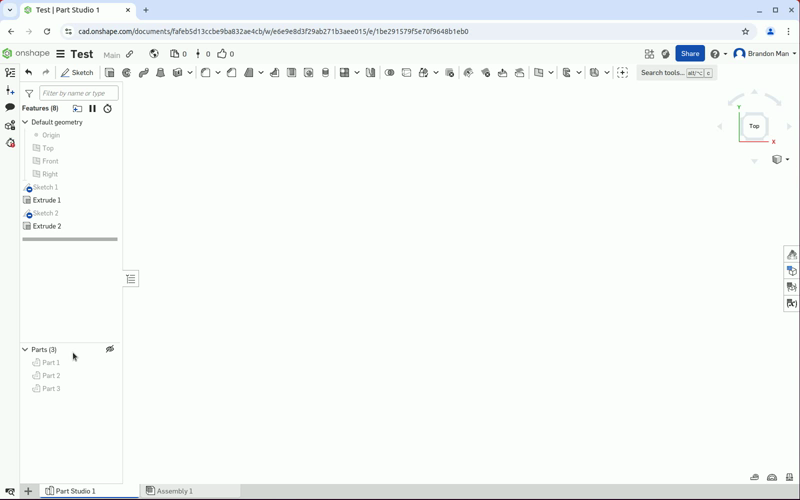
key(shift+y)
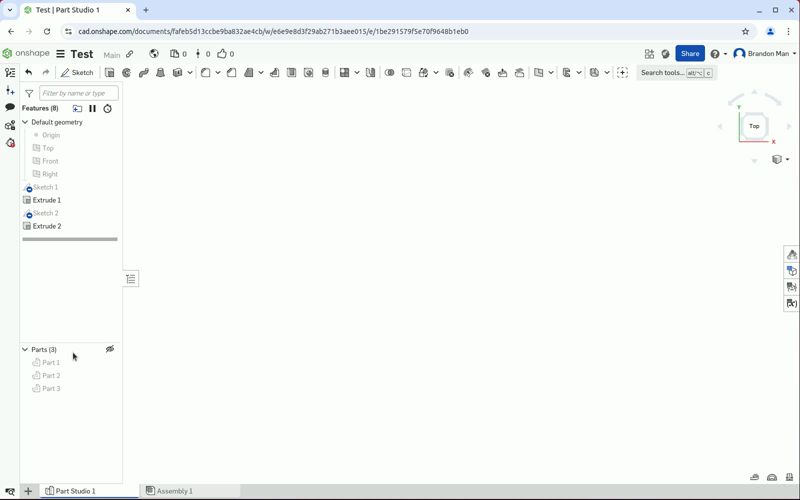
key(shift+s)
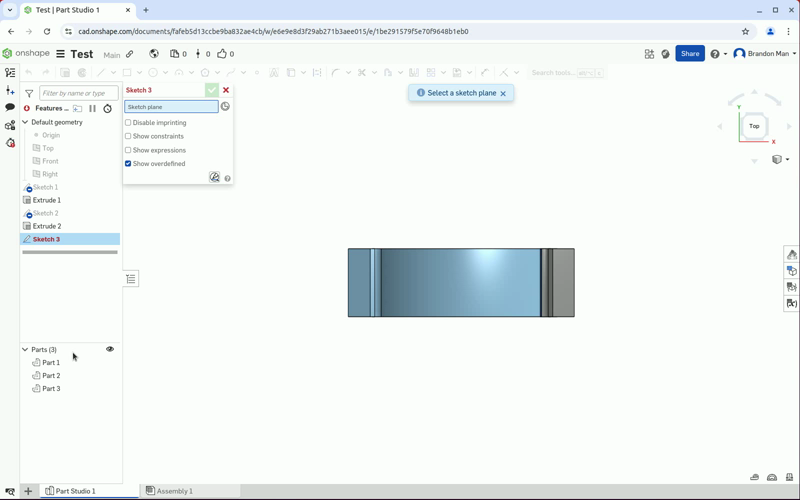
mouse_move(73, 150)
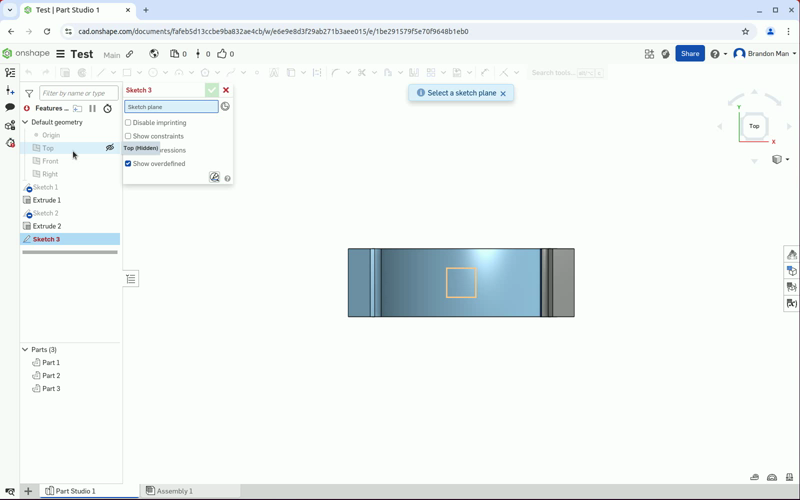
click(73, 150)
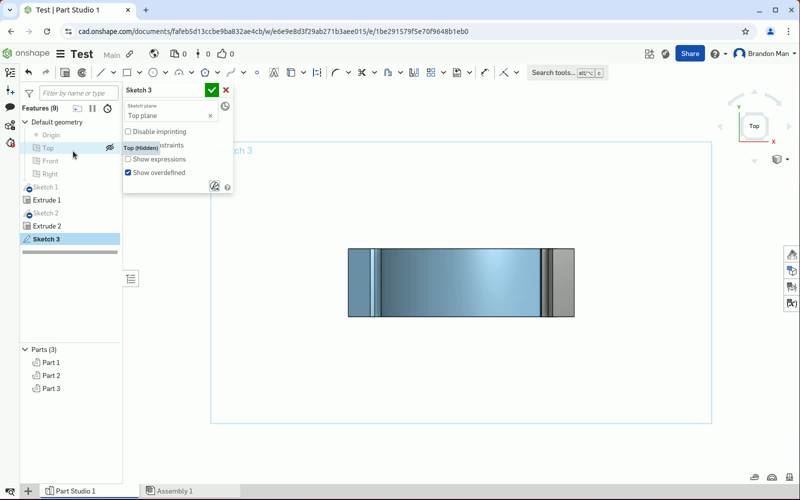
mouse_move(73, 352)
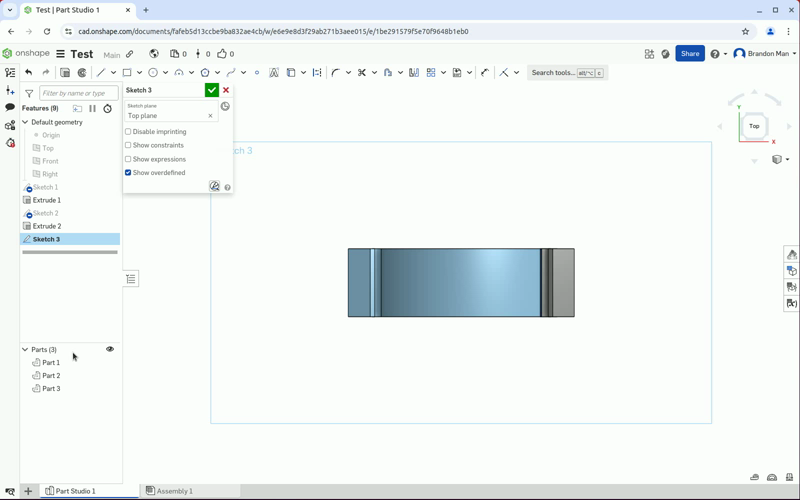
key(y)
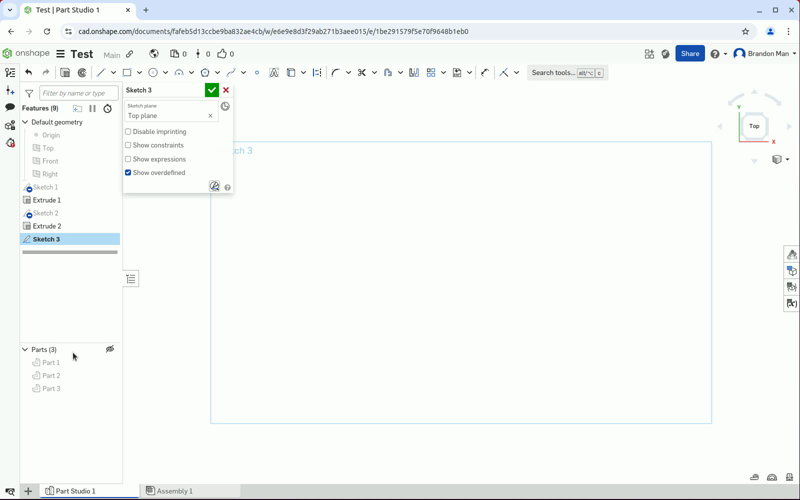
key(l)
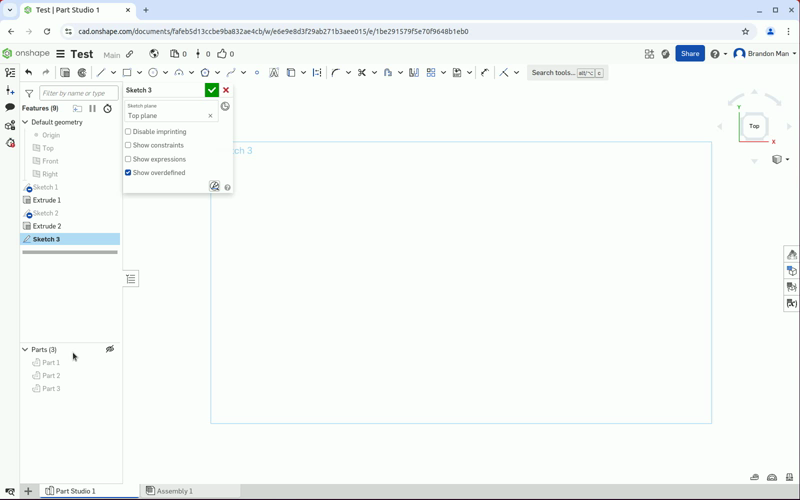
key_down(shift)
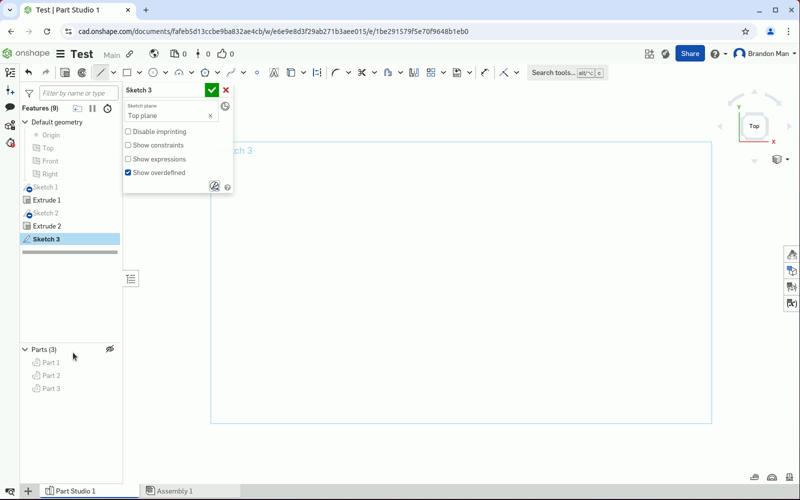
mouse_move(344, 321)
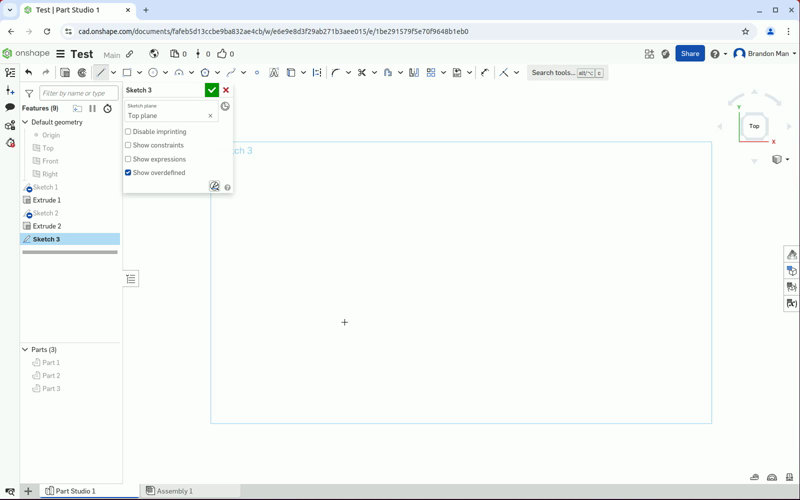
click(344, 321)
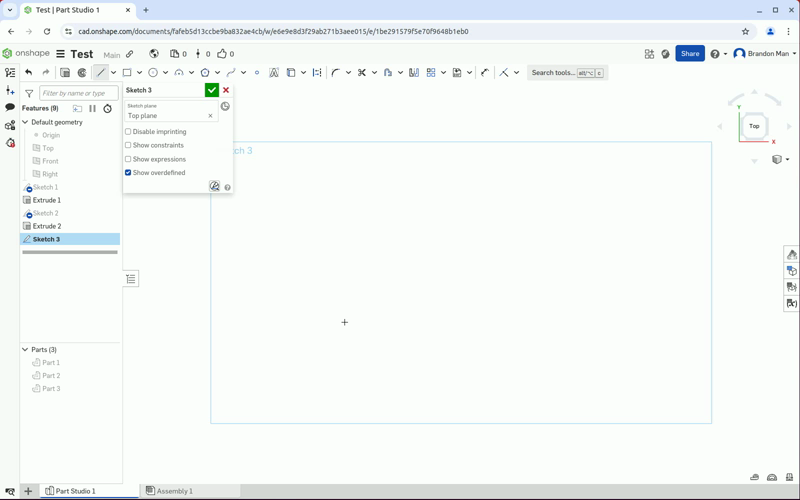
key_up(shift)
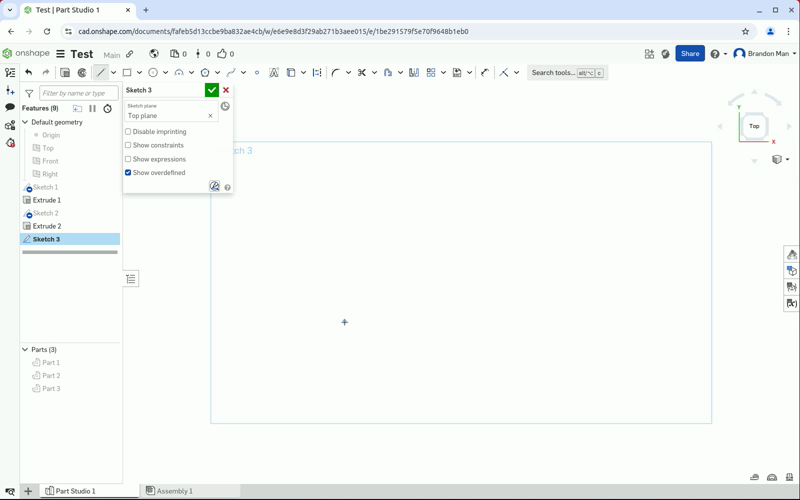
key_down(shift)
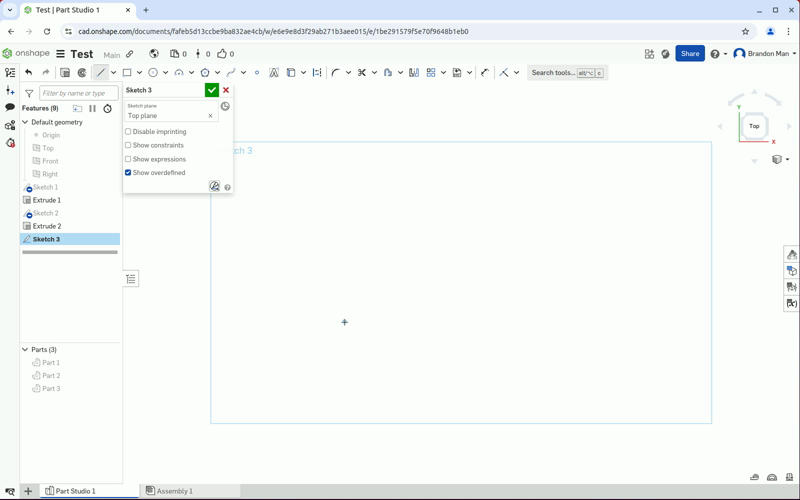
mouse_move(580, 321)
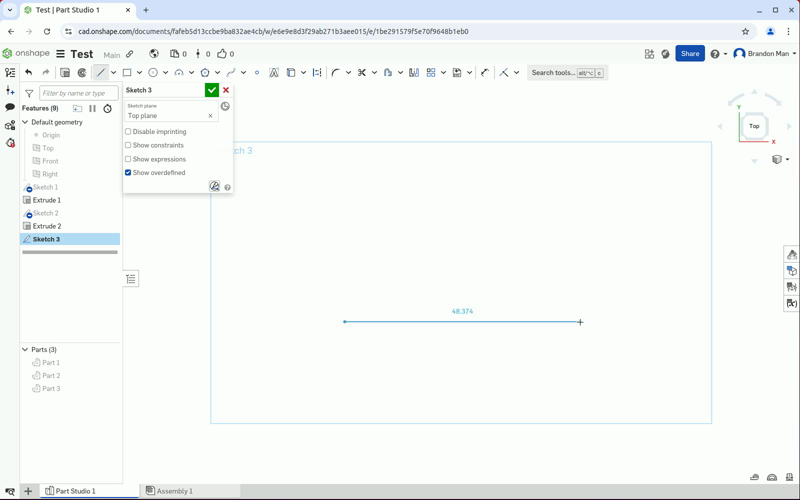
click(580, 321)
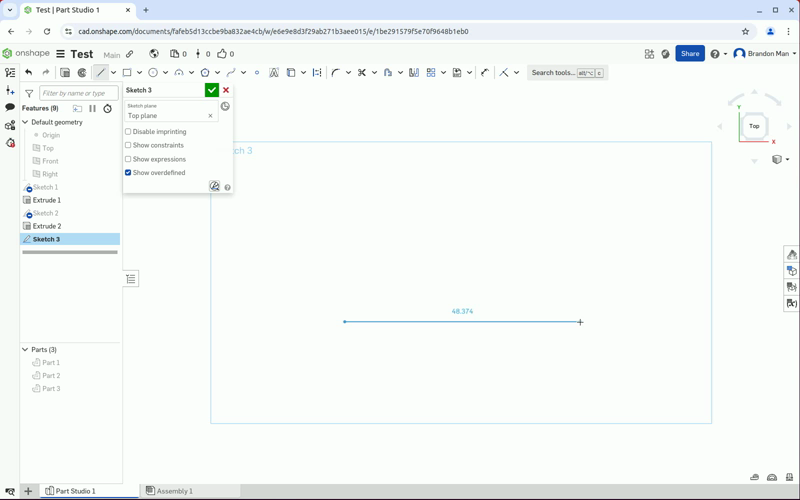
key_up(shift)
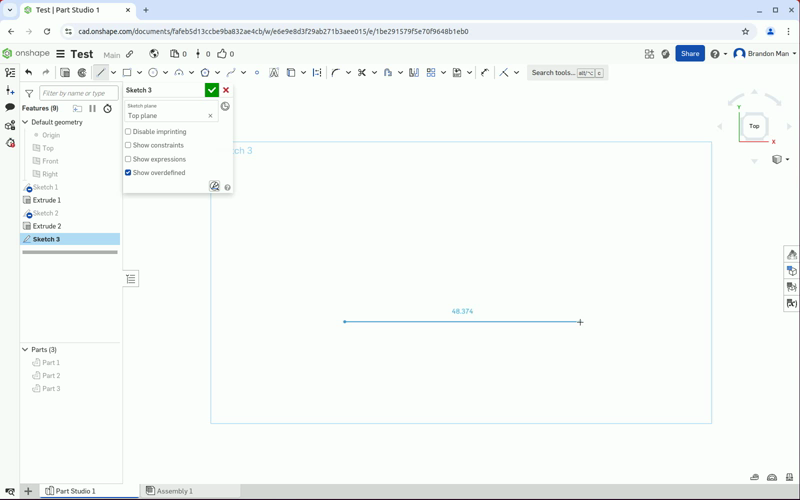
key_down(shift)
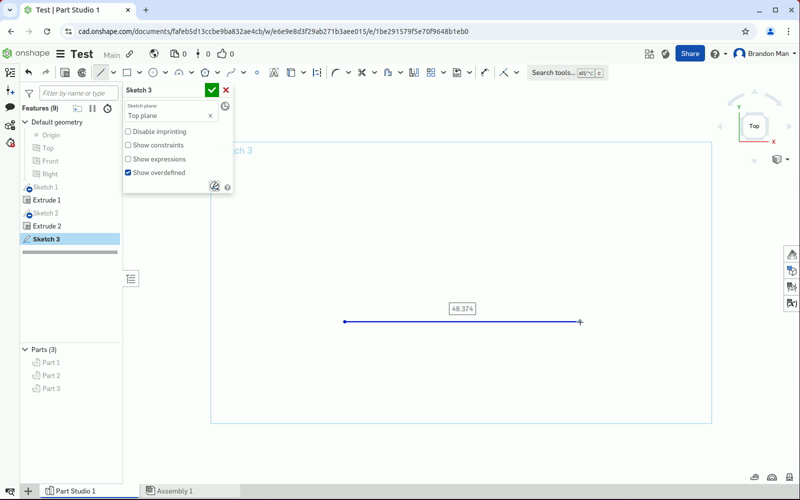
mouse_move(589, 321)
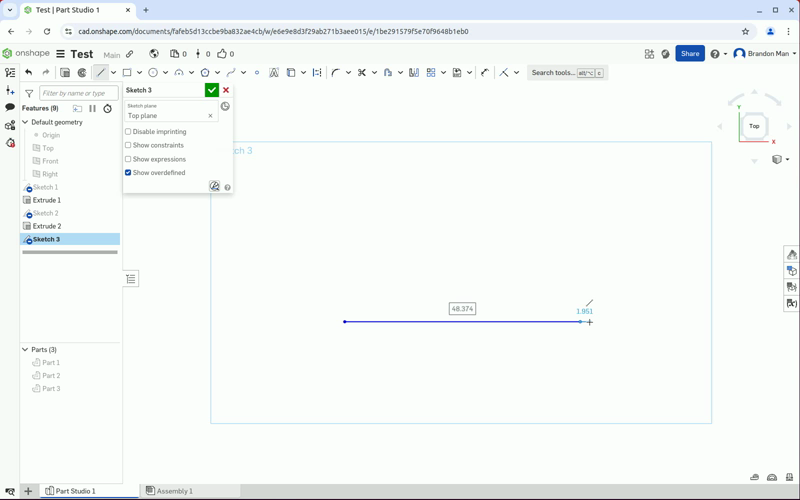
mouse_move(580, 299)
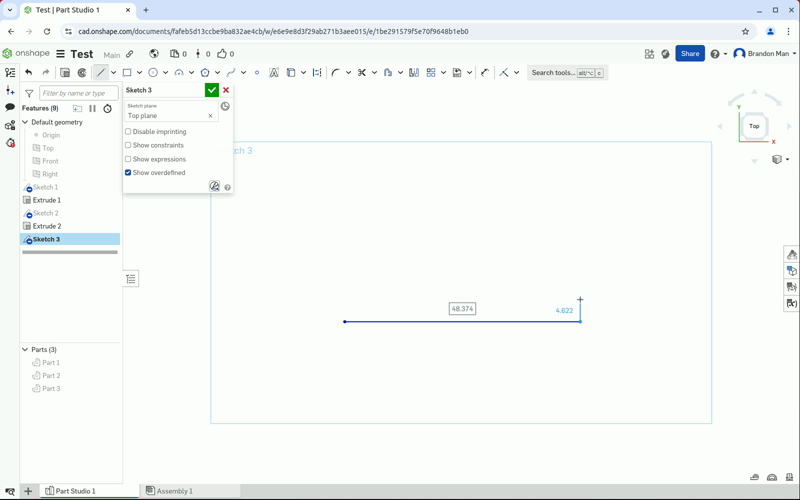
click(580, 299)
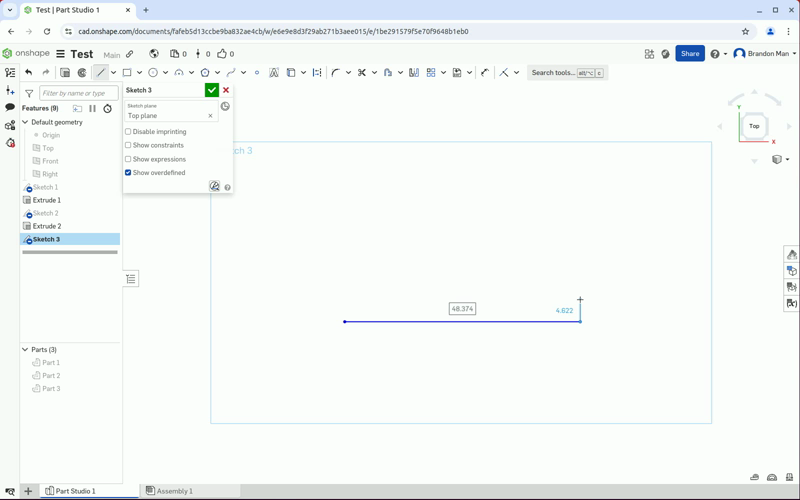
key_up(shift)
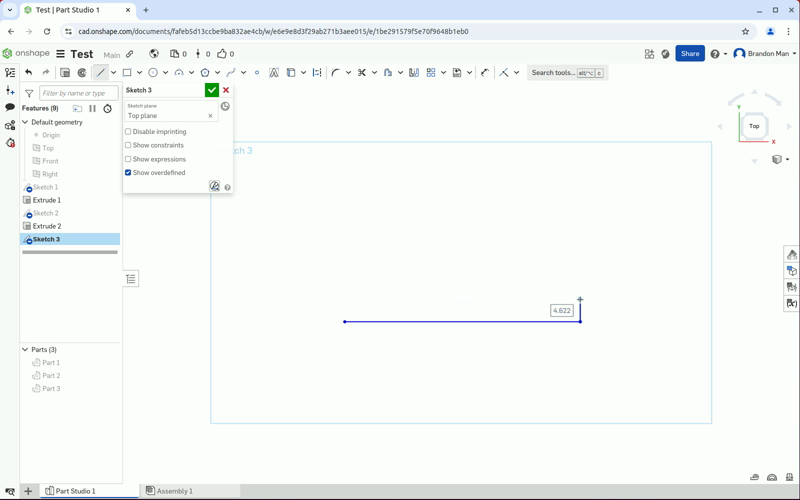
key_down(shift)
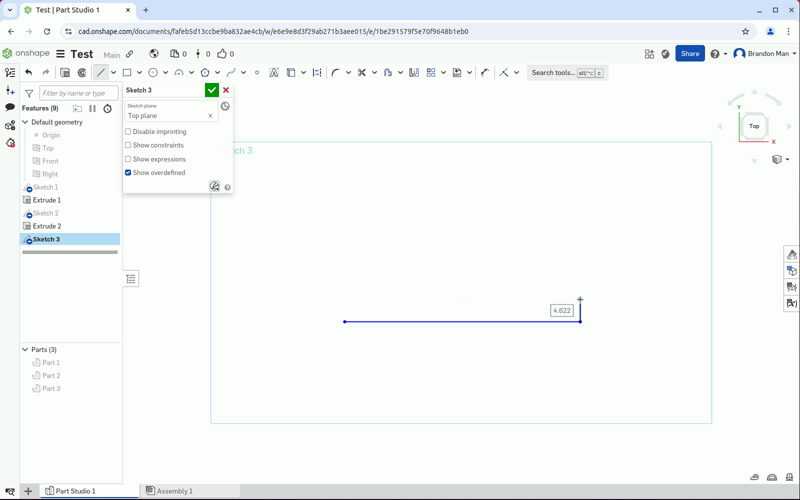
mouse_move(488, 299)
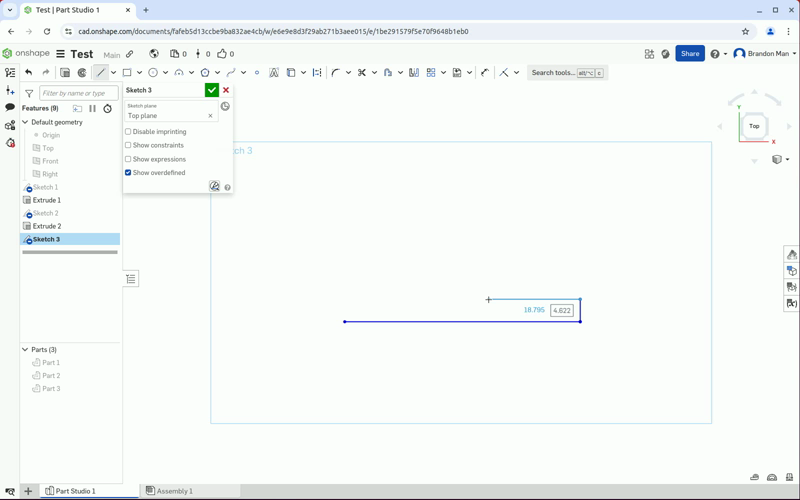
click(488, 299)
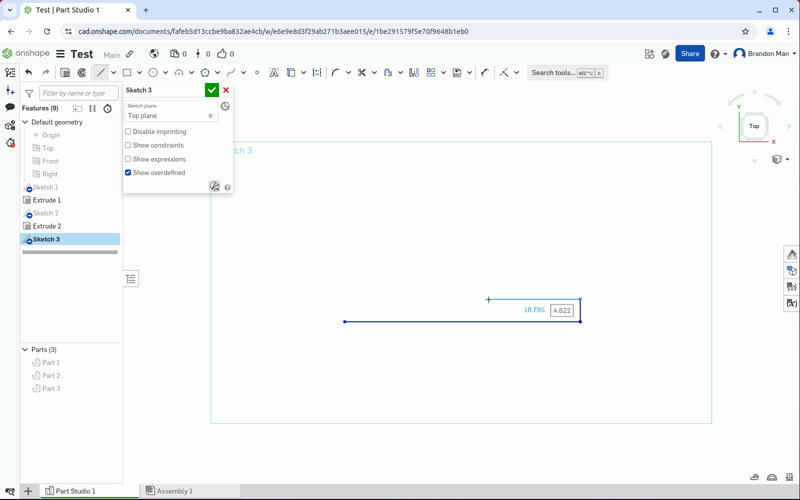
key_up(shift)
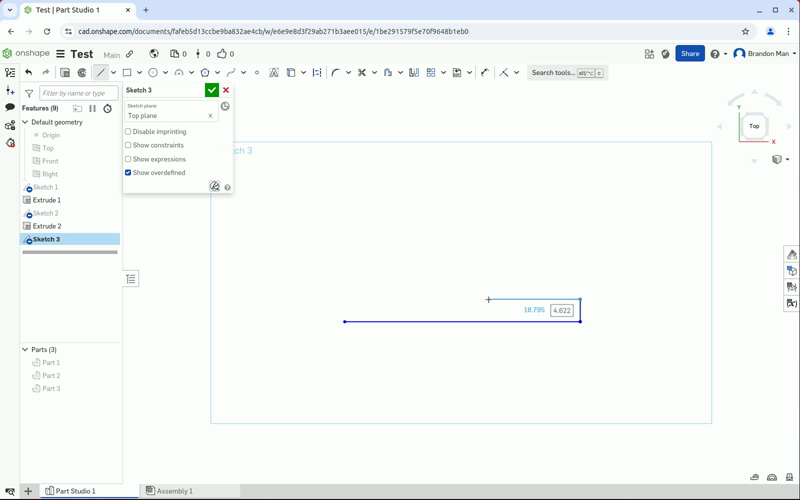
key(esc)
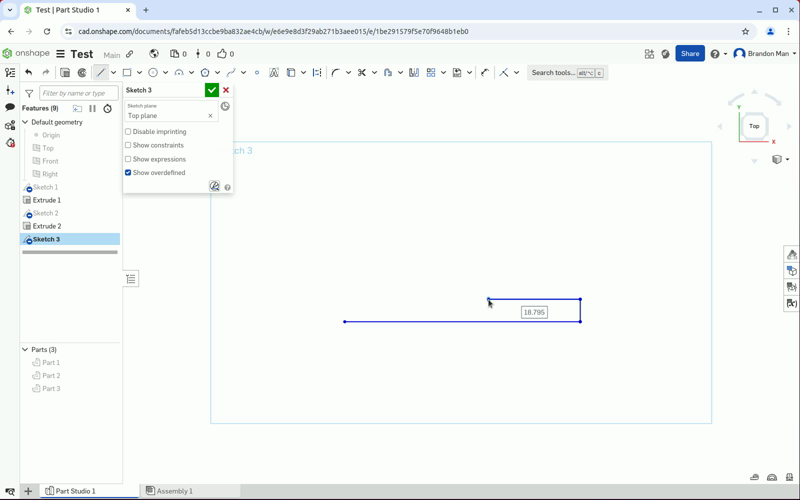
key(a)
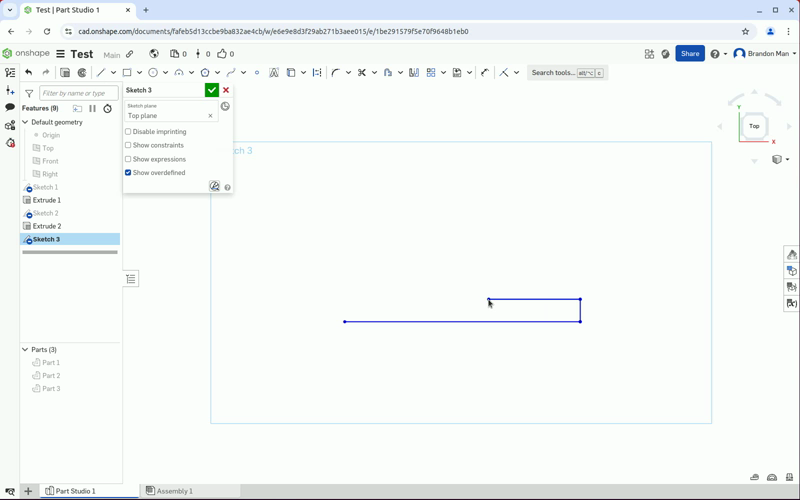
mouse_move(488, 299)
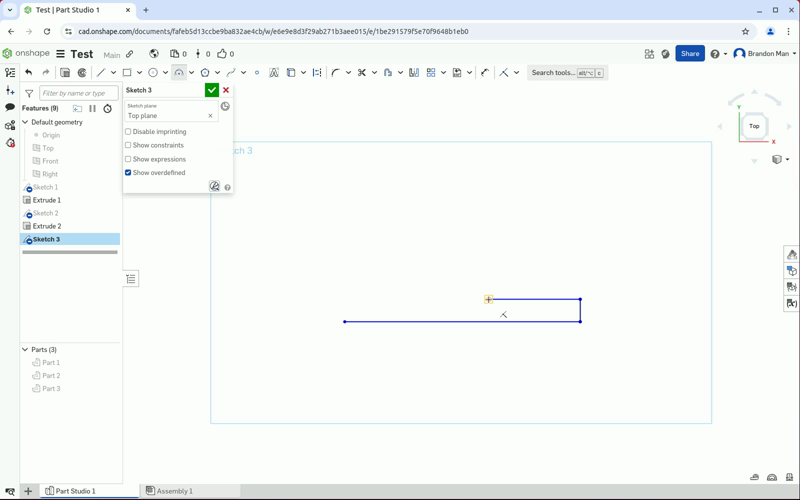
click(488, 299)
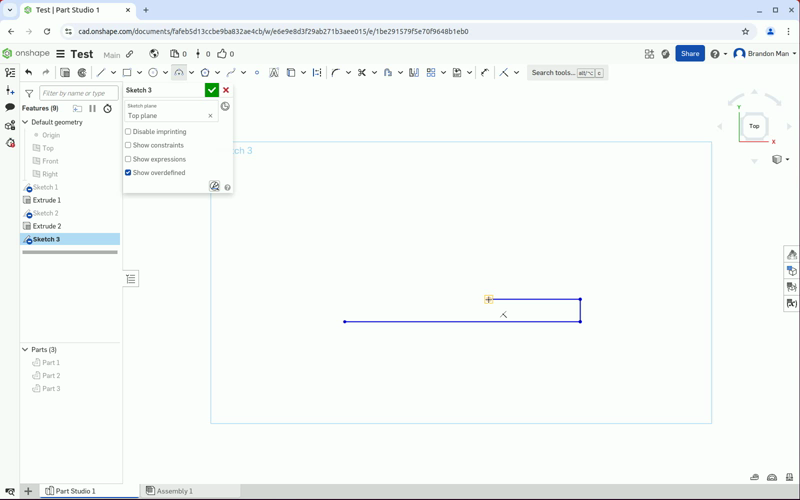
key_down(shift)
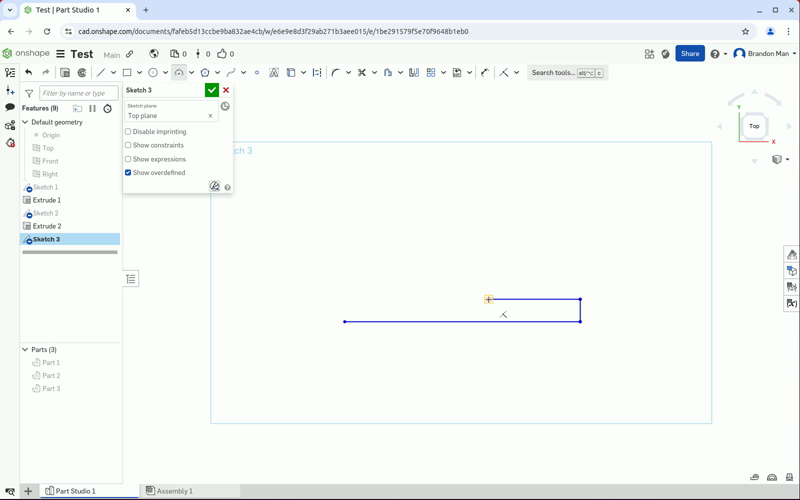
mouse_move(431, 299)
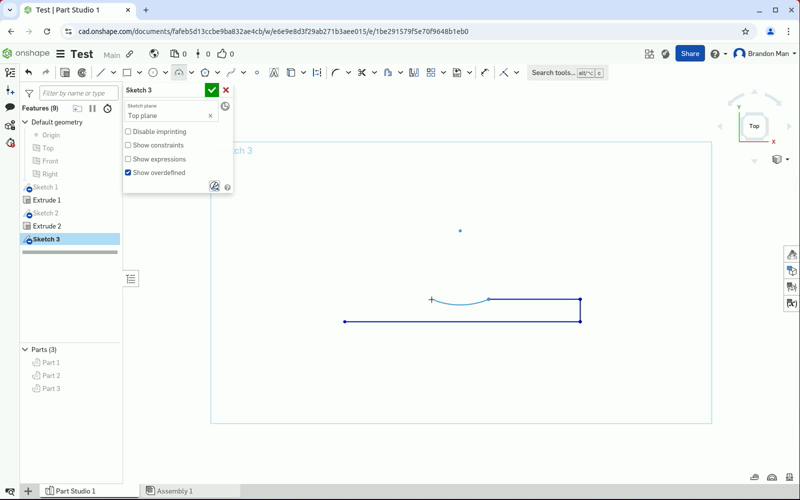
click(431, 299)
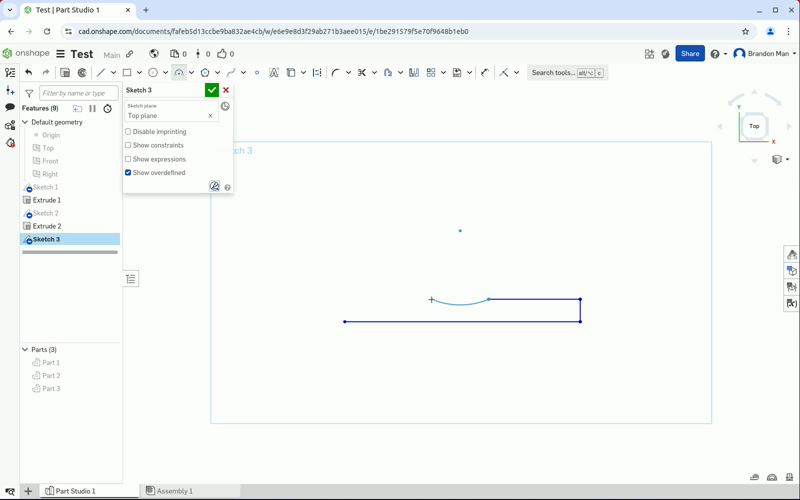
mouse_move(460, 315)
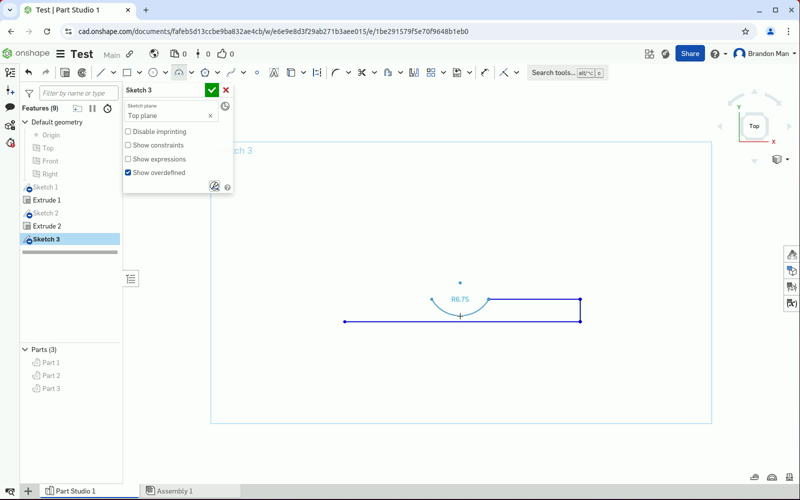
click(460, 315)
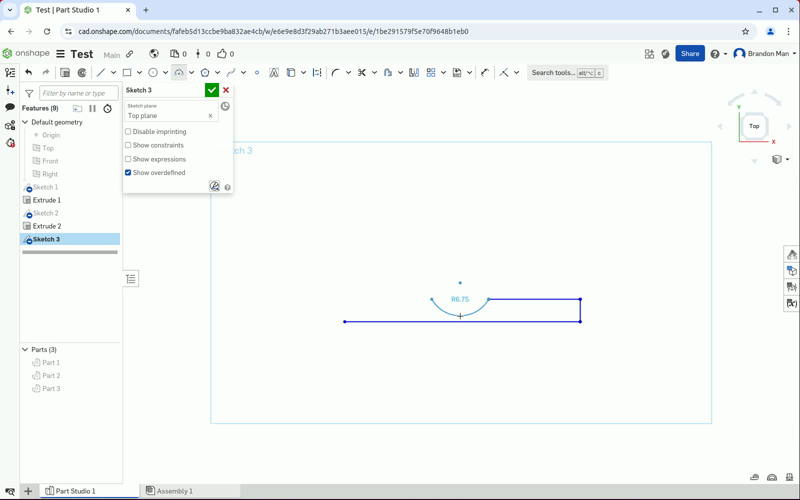
key_up(shift)
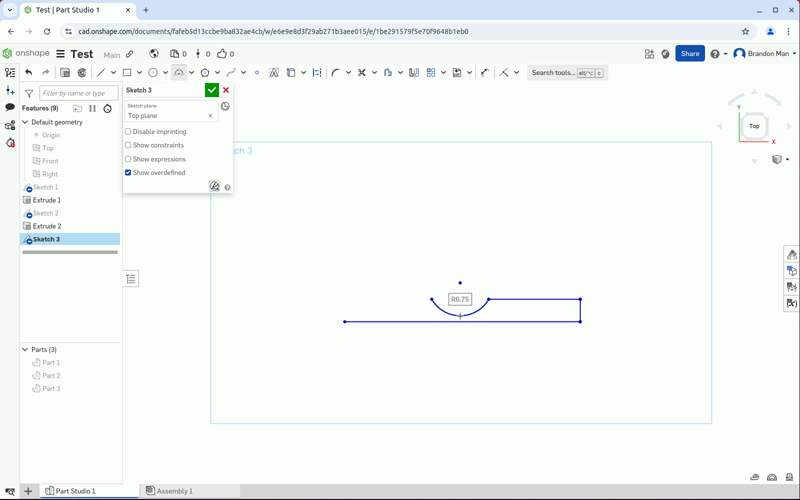
key(esc)
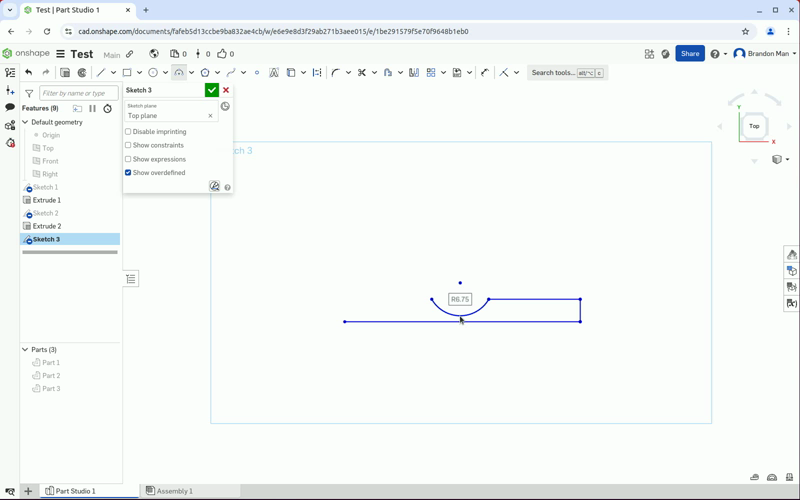
key(l)
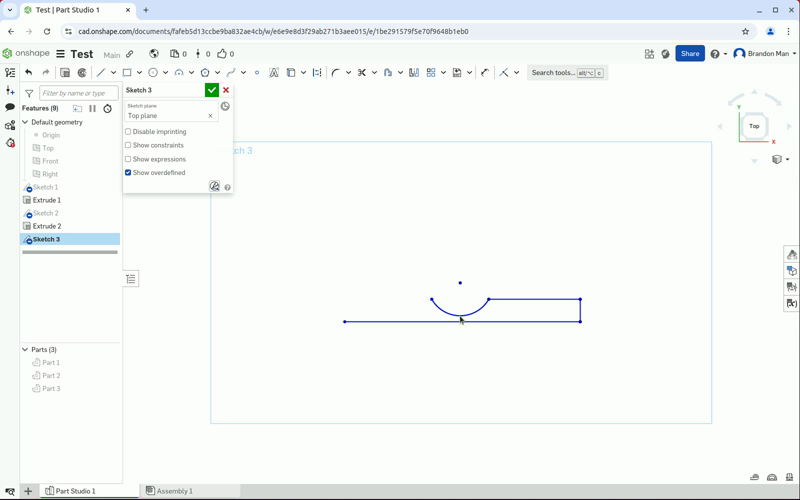
mouse_move(431, 299)
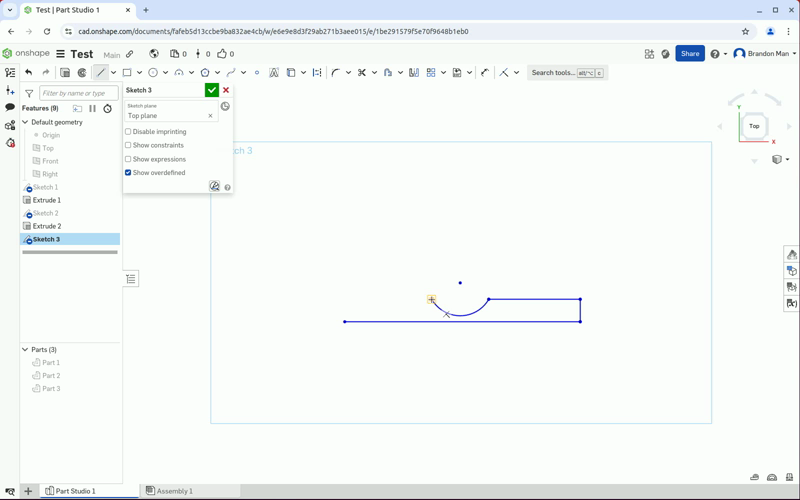
click(431, 299)
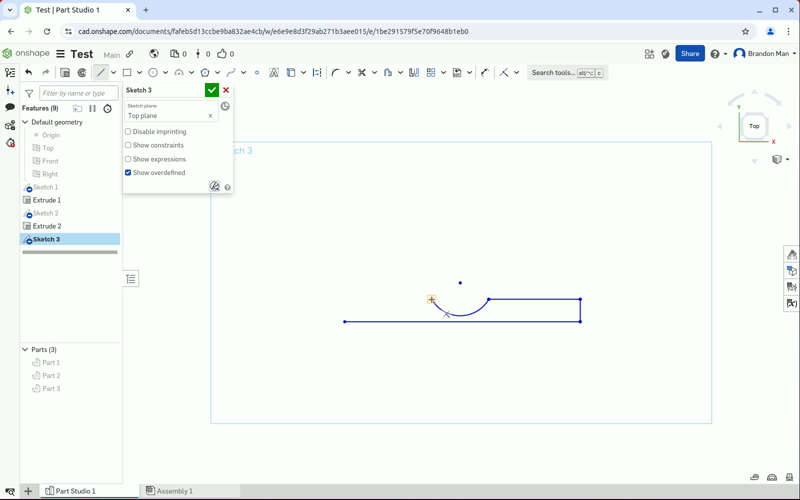
key_down(shift)
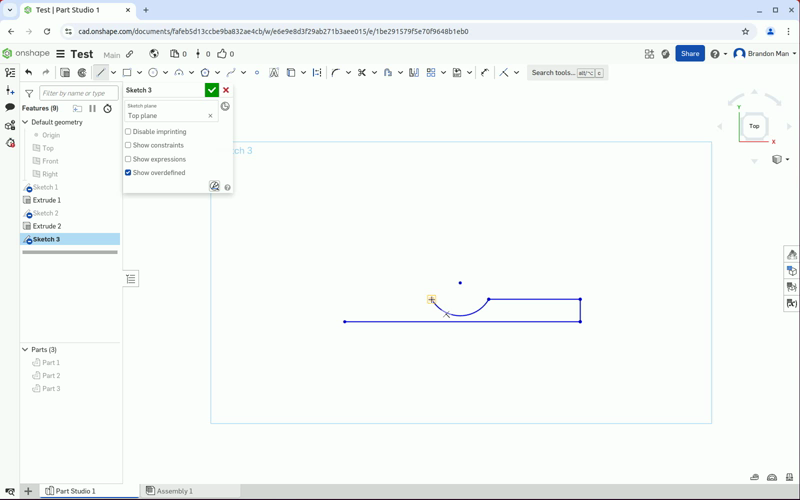
mouse_move(344, 299)
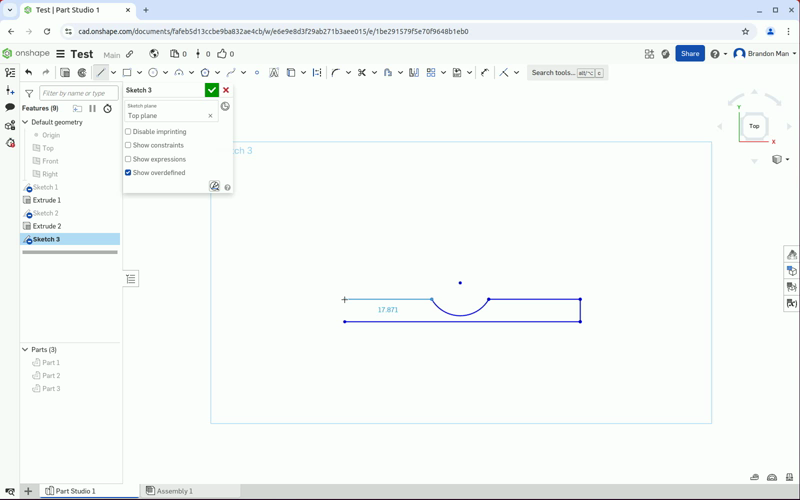
click(344, 299)
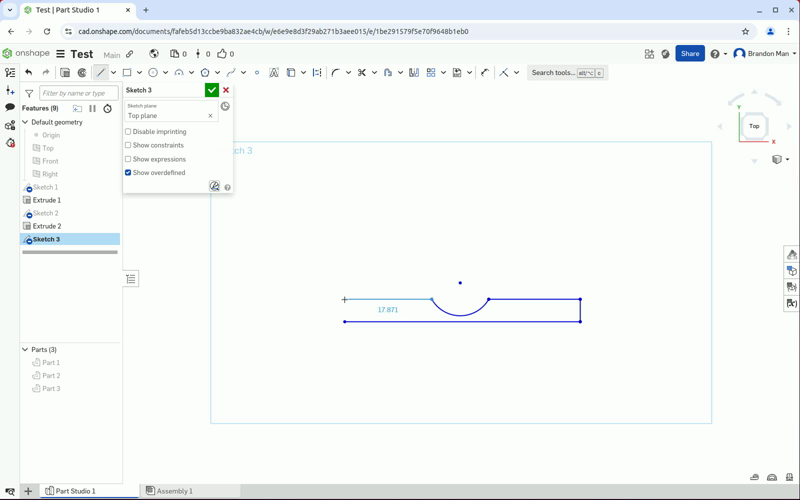
key_up(shift)
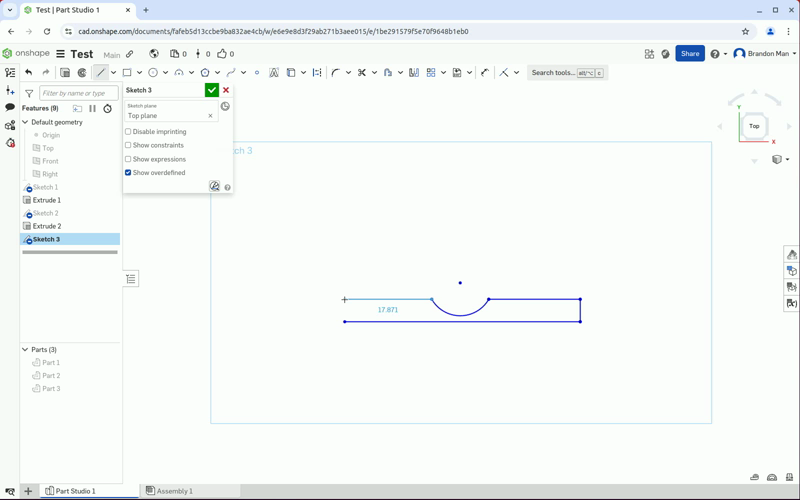
mouse_move(374, 299)
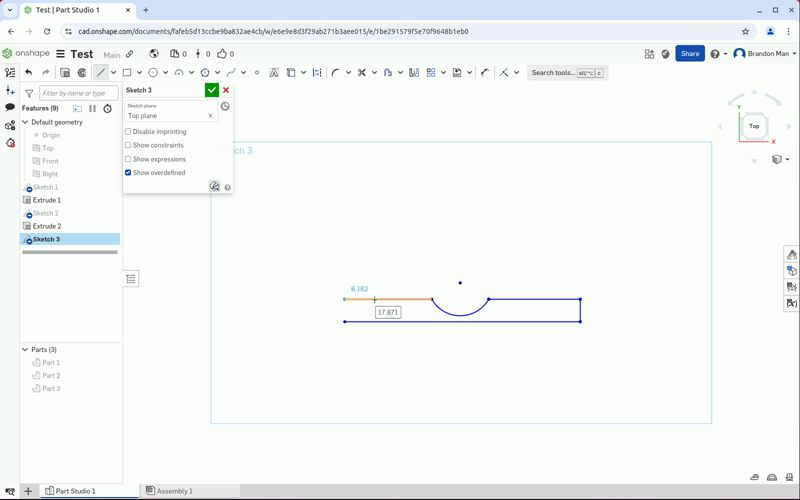
key_down(shift)
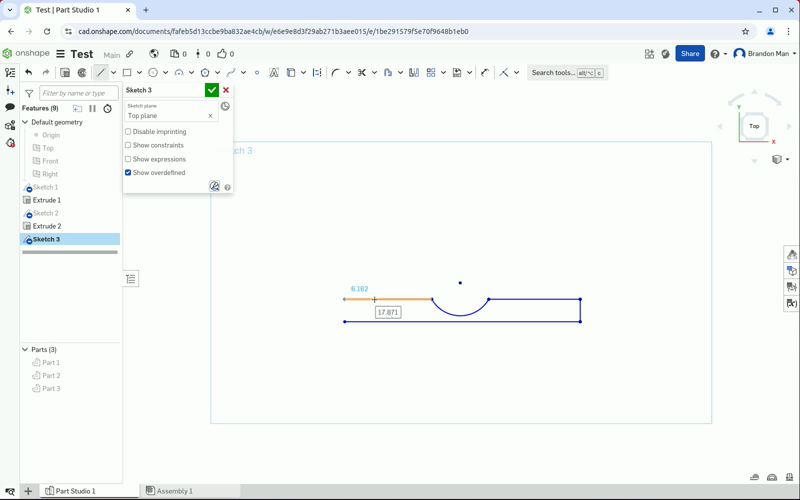
mouse_move(344, 321)
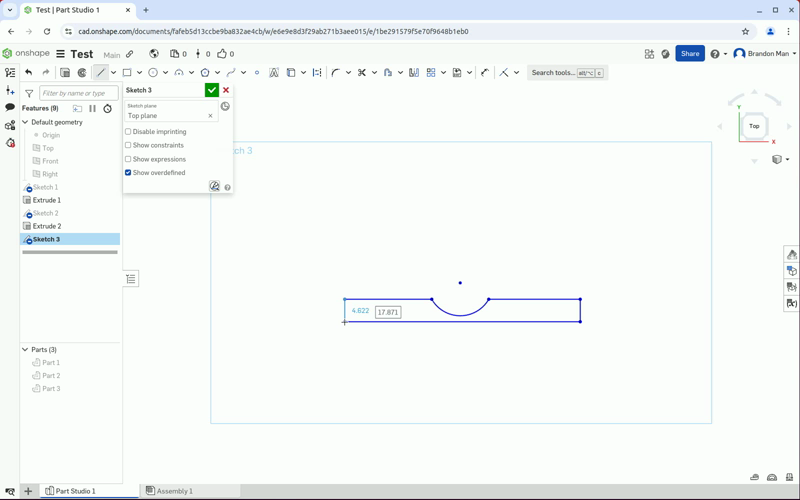
key_up(shift)
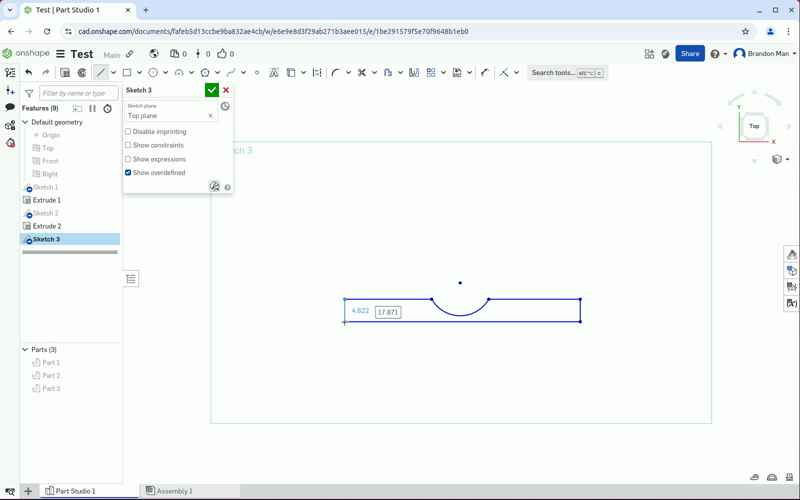
click(344, 321)
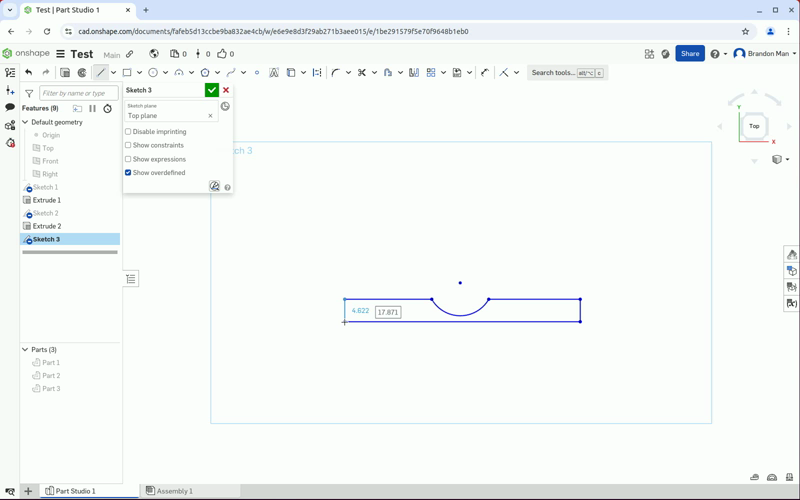
key(esc)
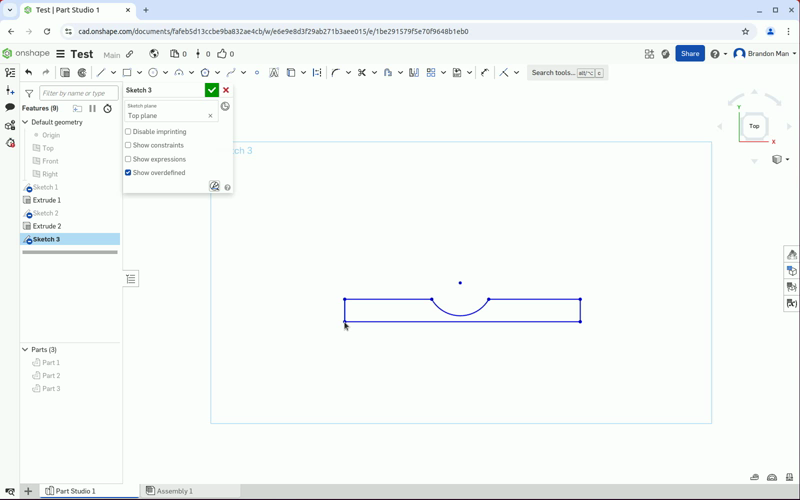
mouse_move(552, 305)
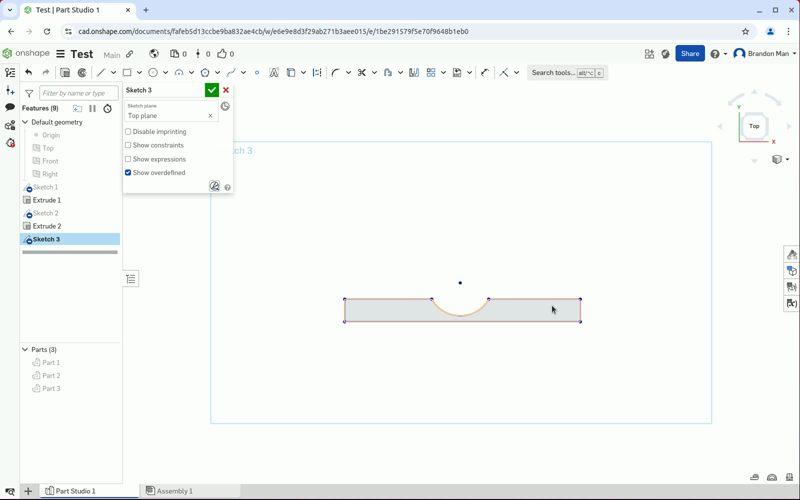
click(552, 305)
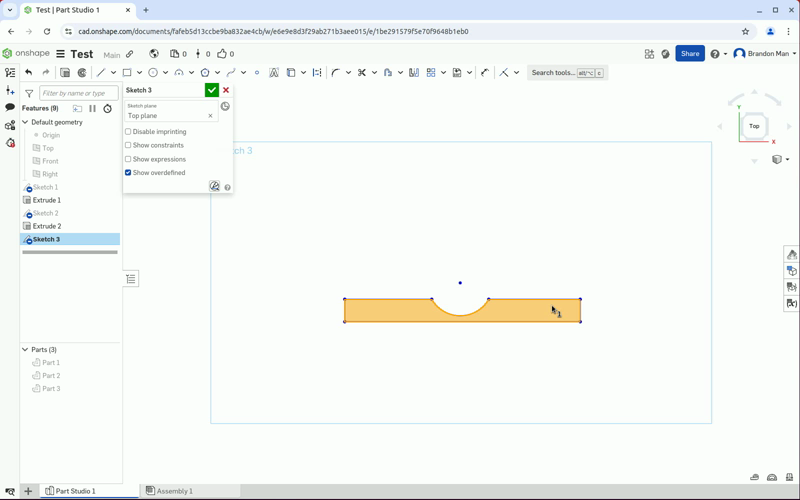
mouse_move(73, 352)
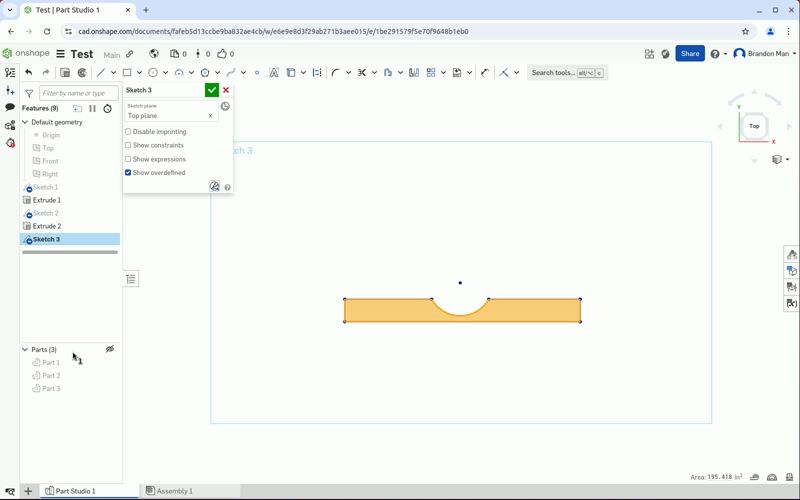
key(shift+y)
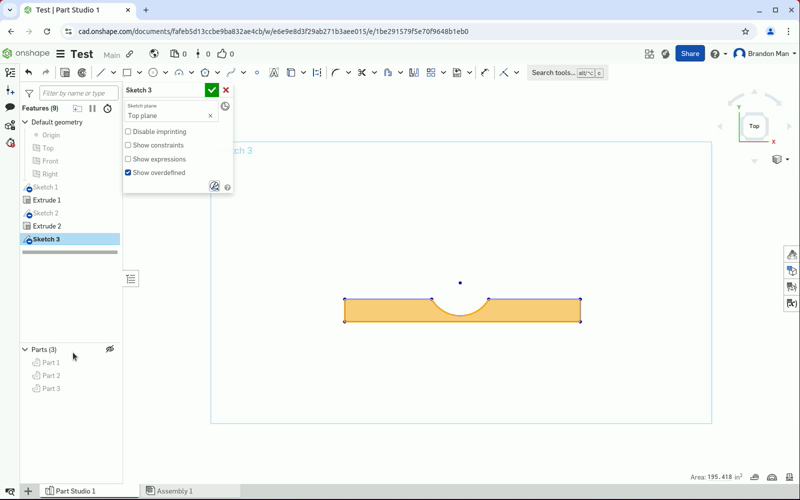
key(shift+e)
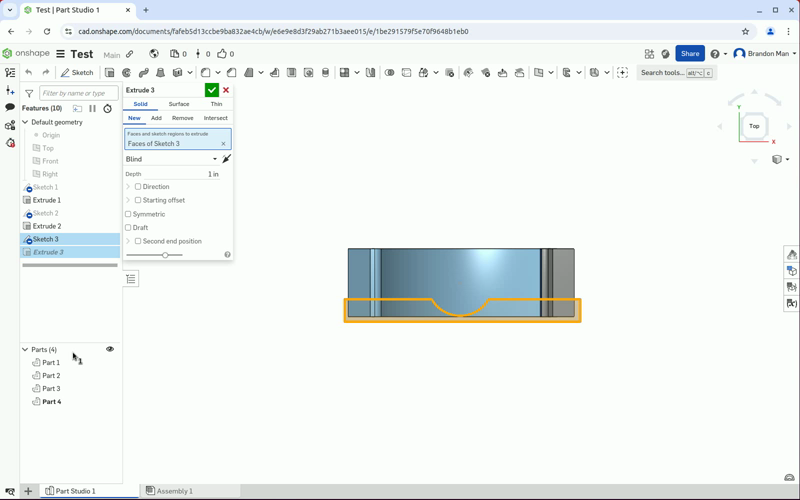
mouse_move(143, 106)
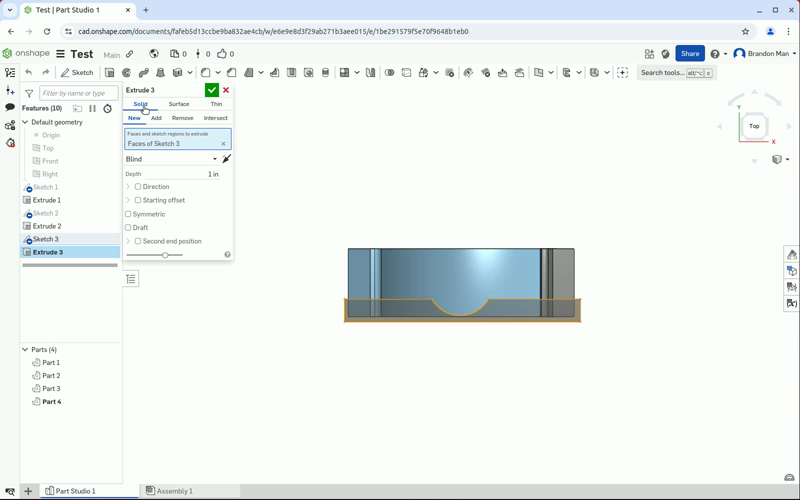
click(143, 106)
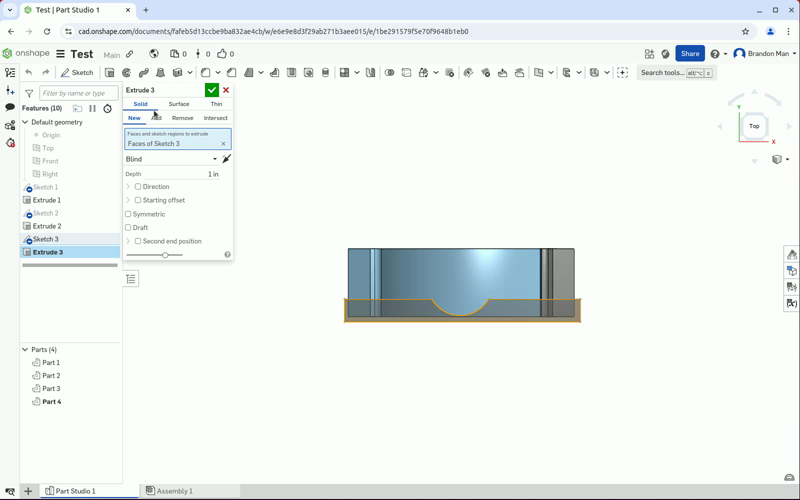
mouse_move(186, 120)
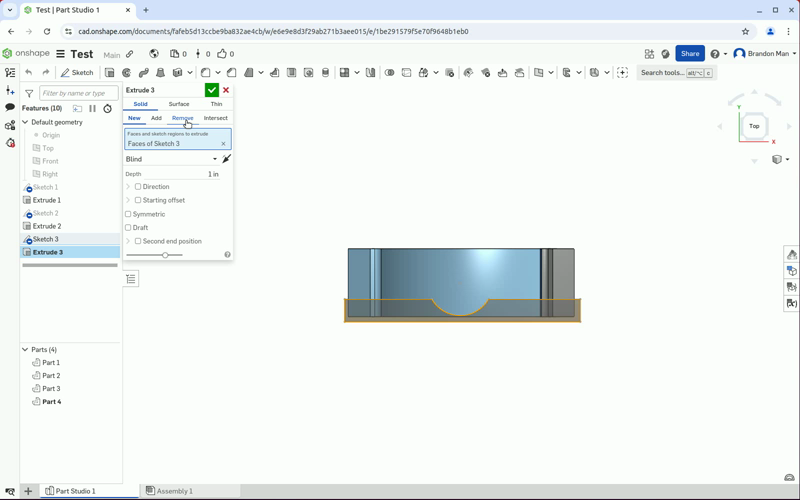
click(186, 120)
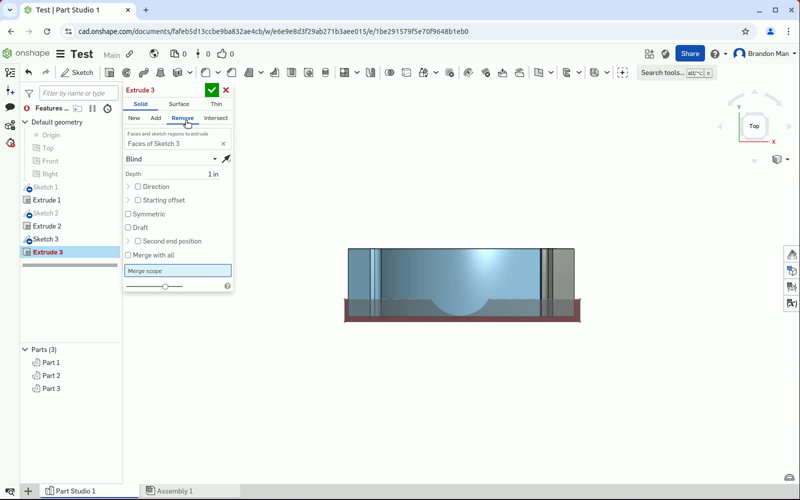
key(tab, 4)
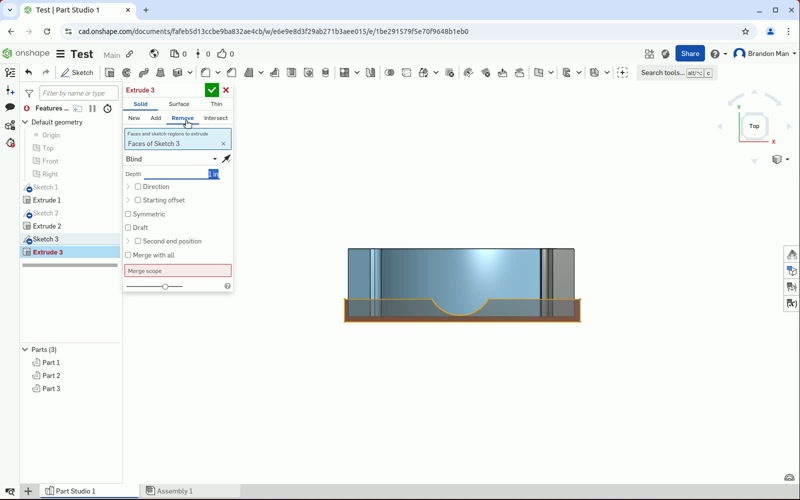
text(-28.645)
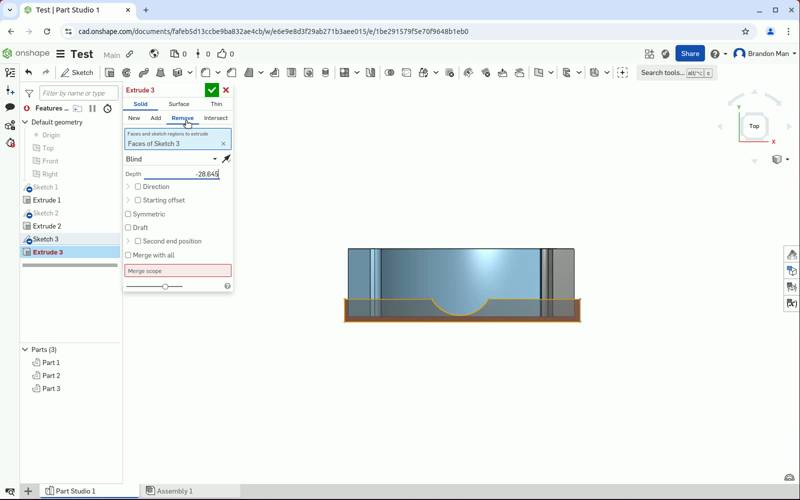
key(tab, 6)
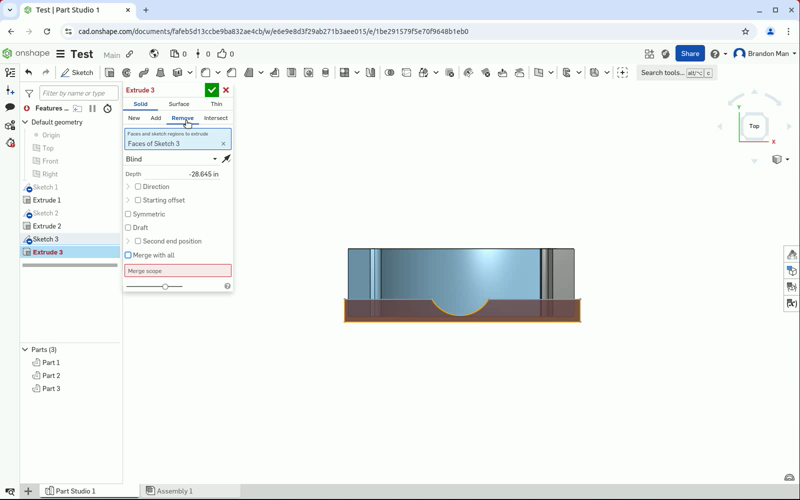
key(space)
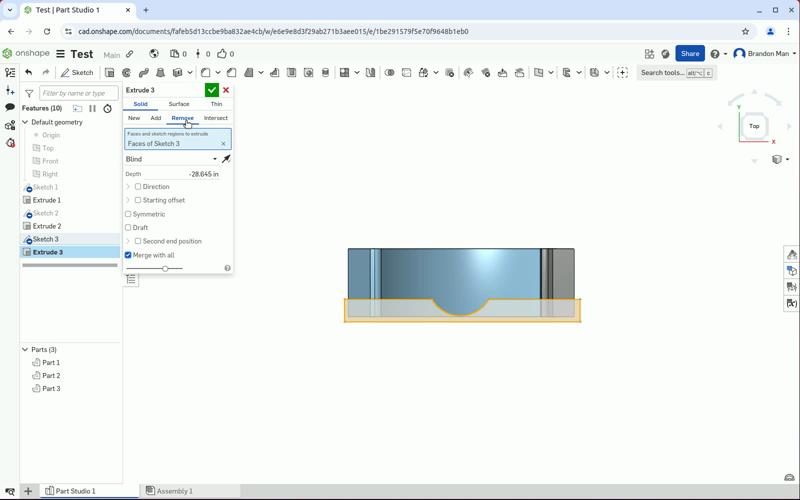
key(enter)
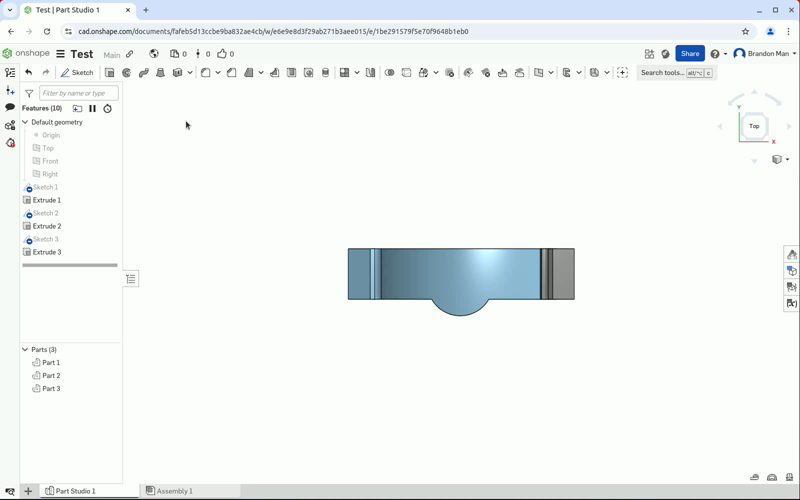
key(shift+h)
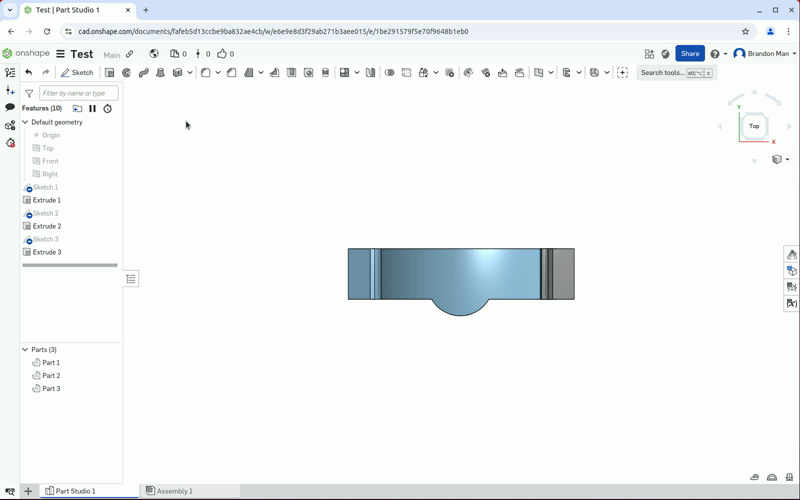
key(shift+h)
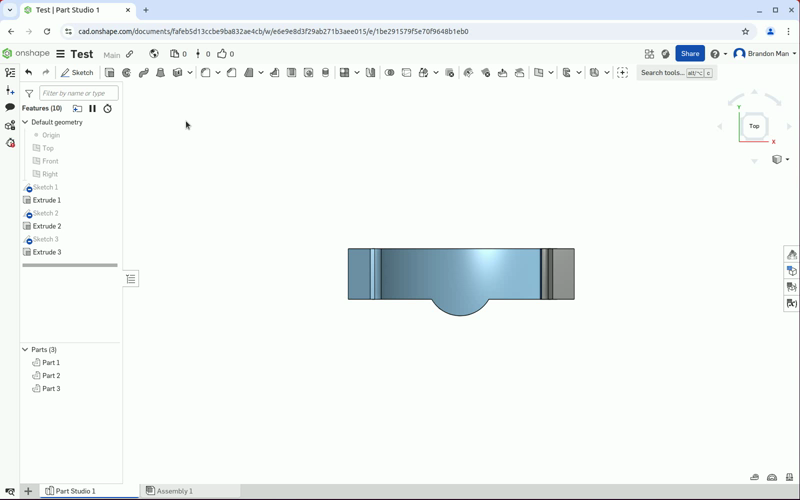
mouse_move(73, 189)
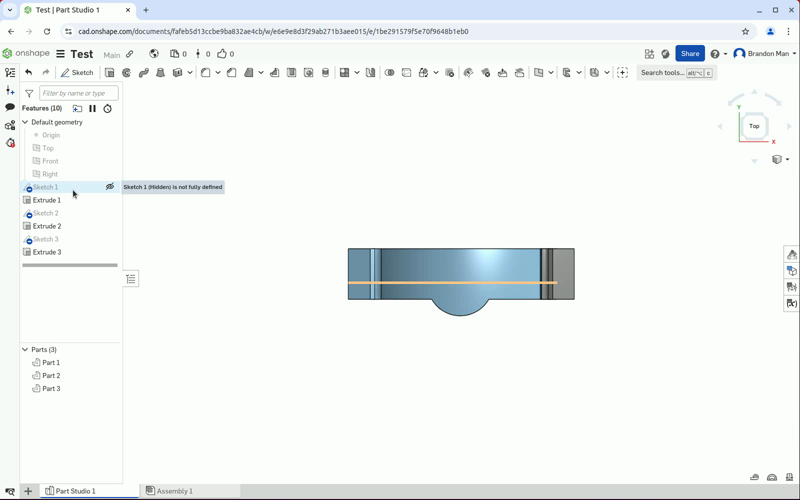
click(73, 189)
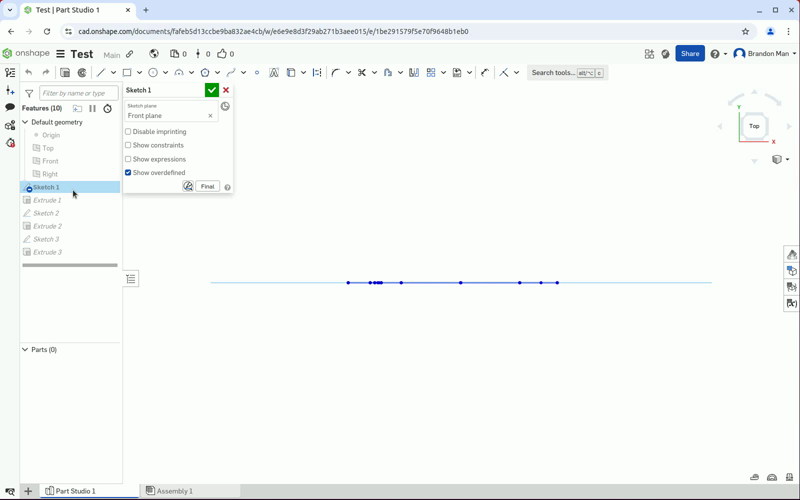
mouse_move(229, 92)
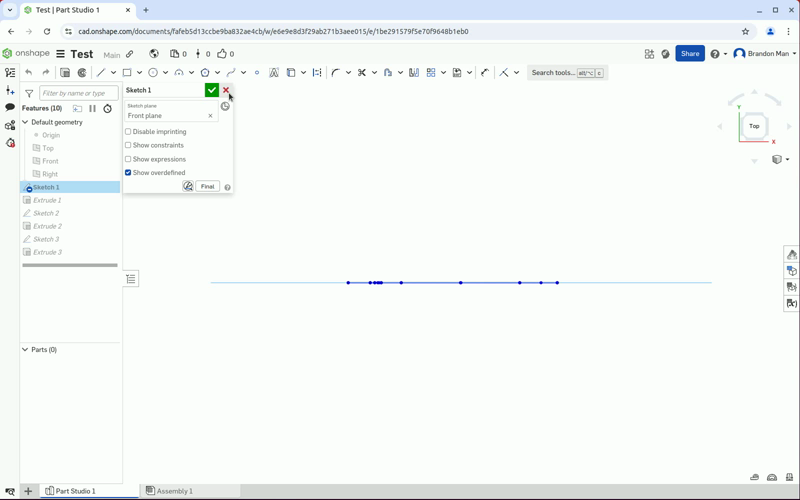
click(229, 92)
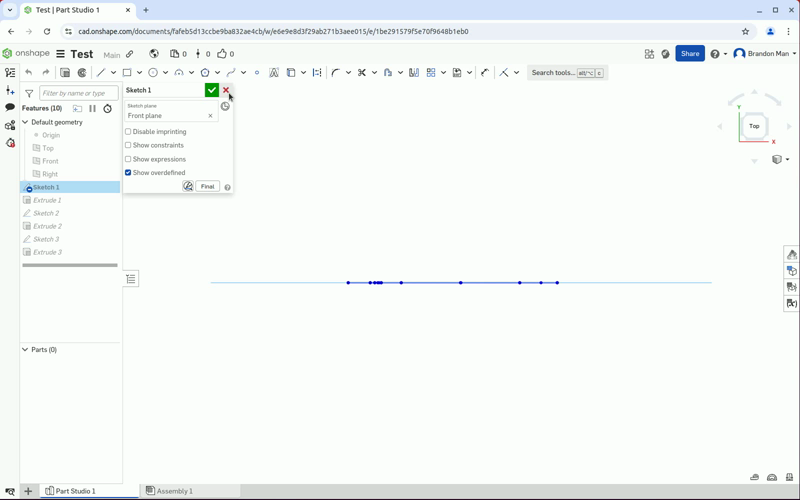
key(shift+s)
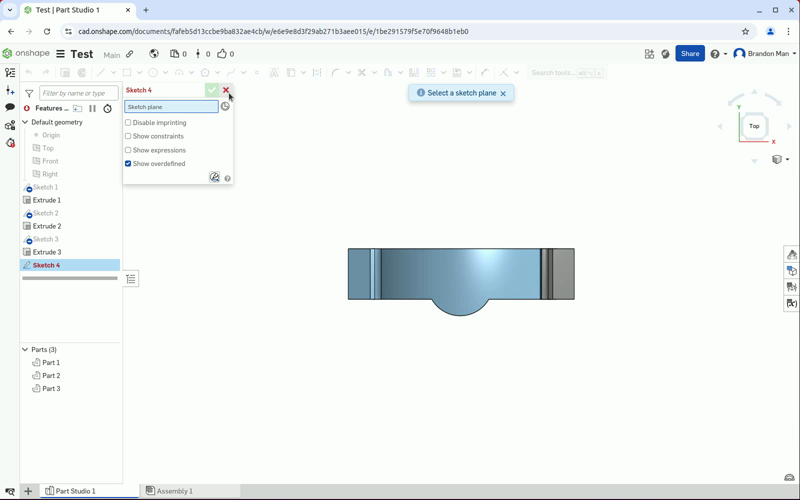
mouse_move(73, 150)
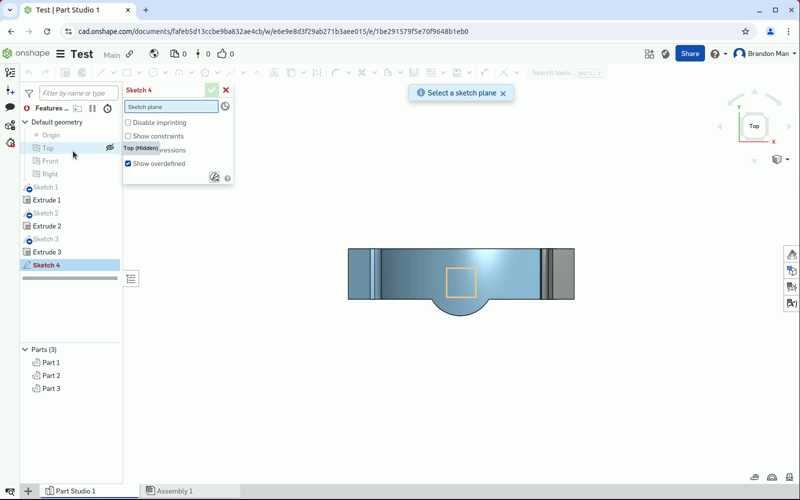
click(73, 150)
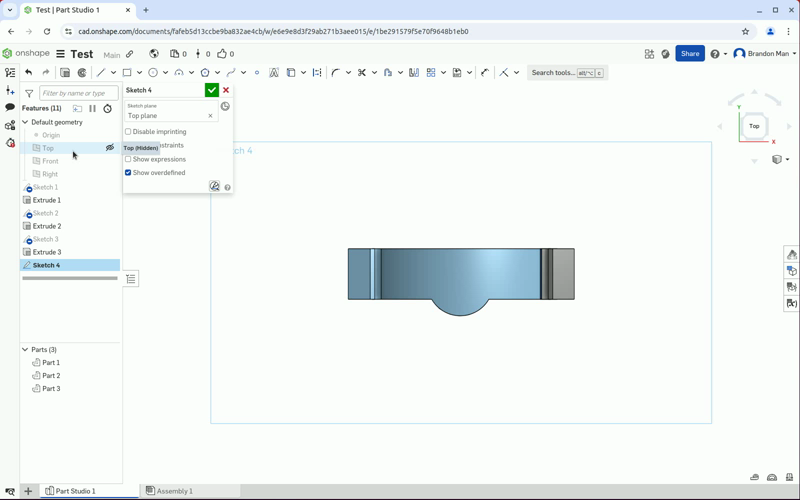
mouse_move(73, 352)
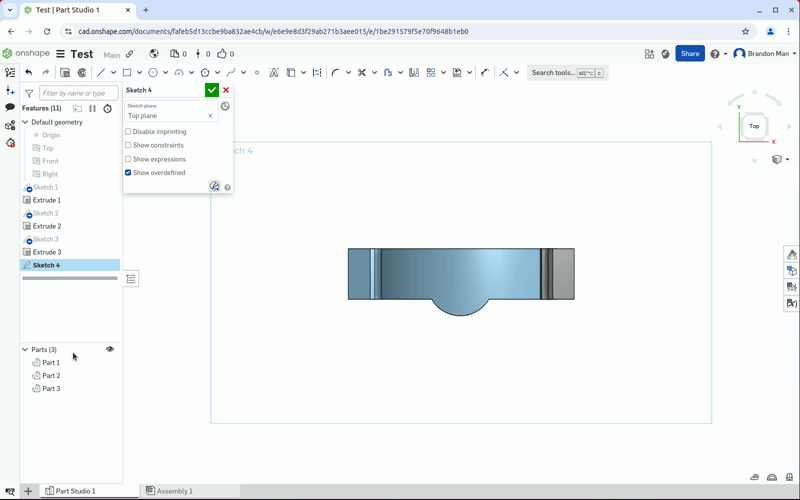
key(y)
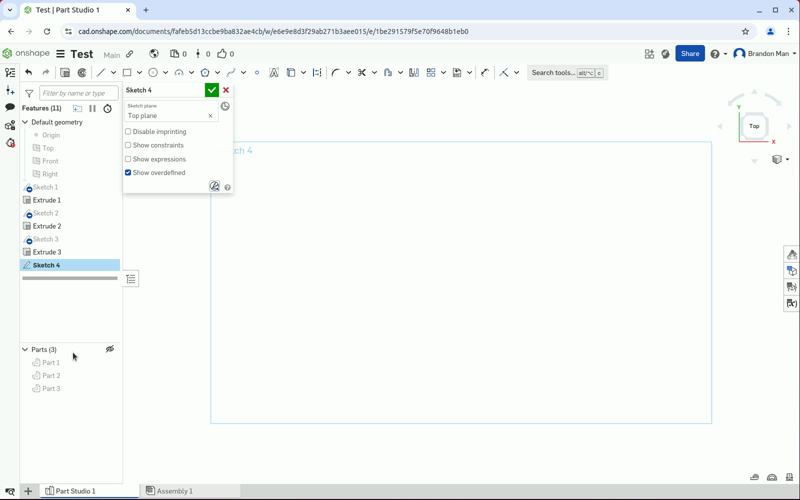
key(c)
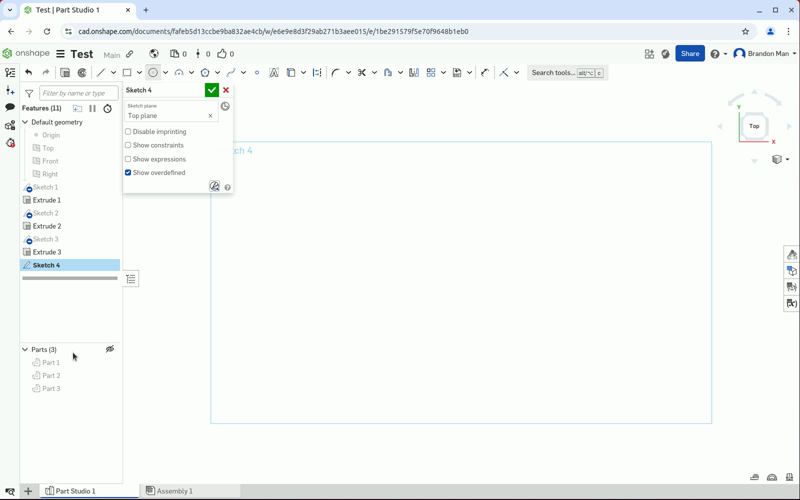
key_down(shift)
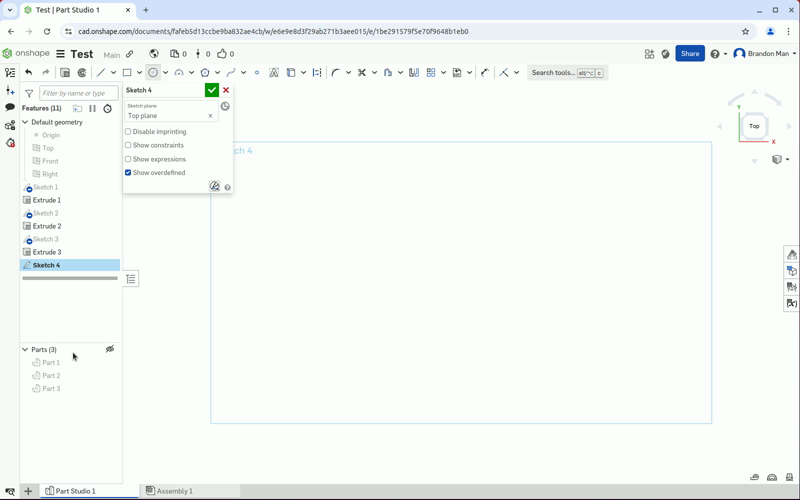
mouse_move(460, 282)
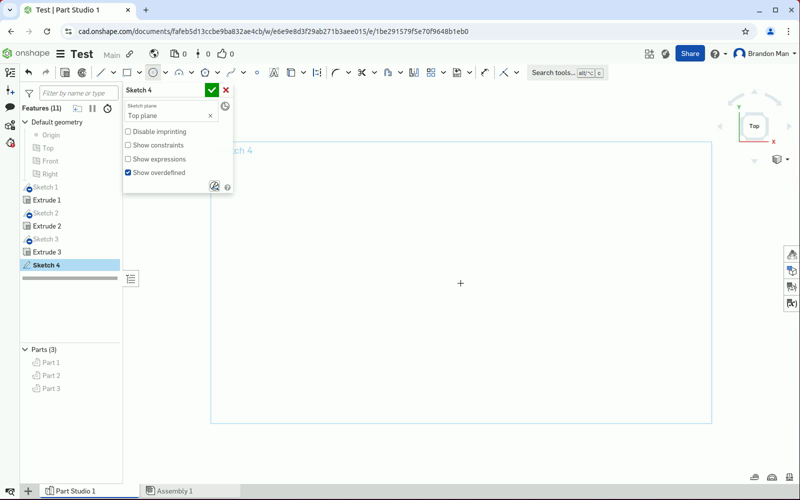
click(460, 282)
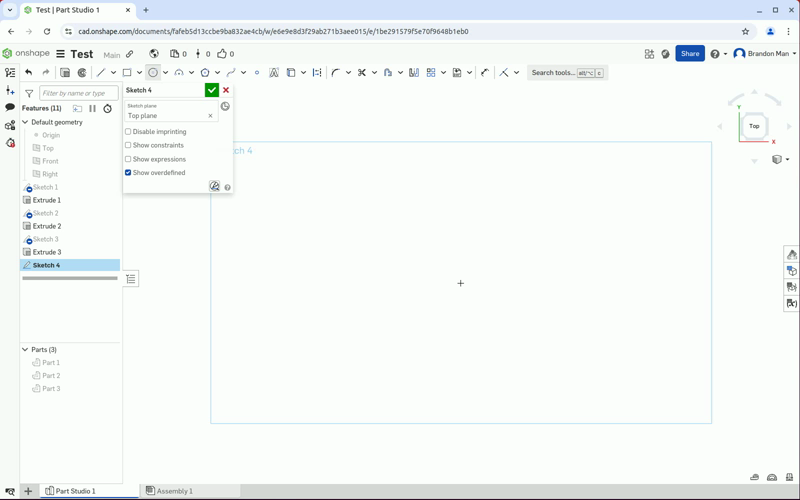
key_up(shift)
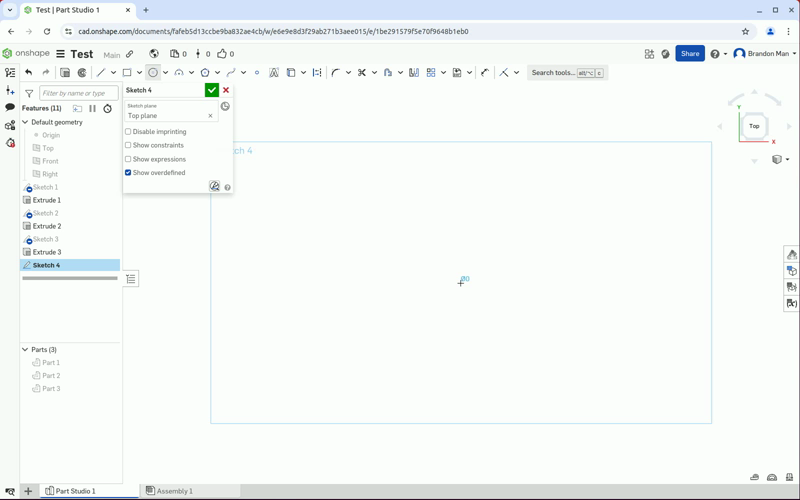
mouse_move(479, 282)
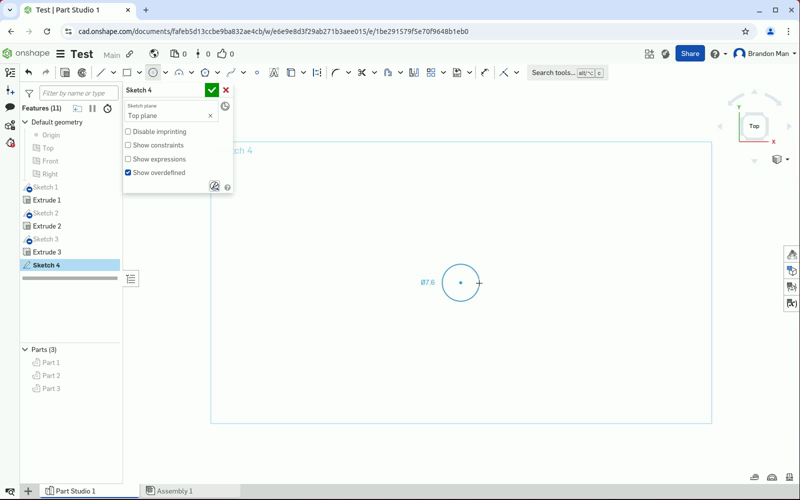
click(479, 282)
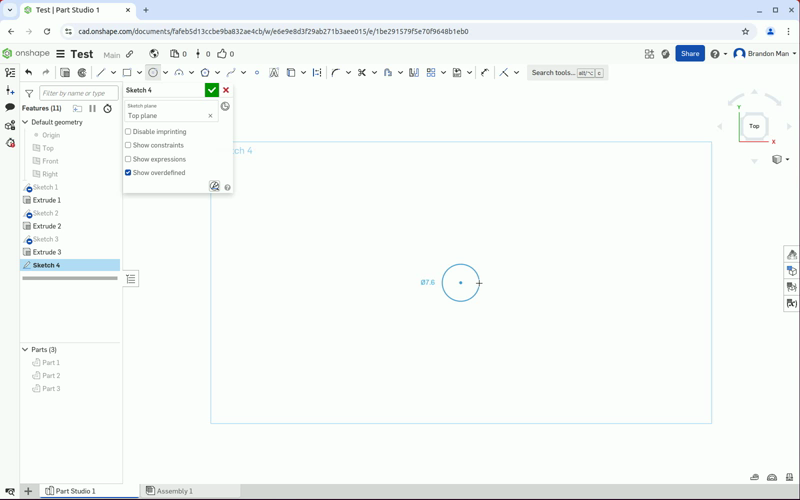
key(esc)
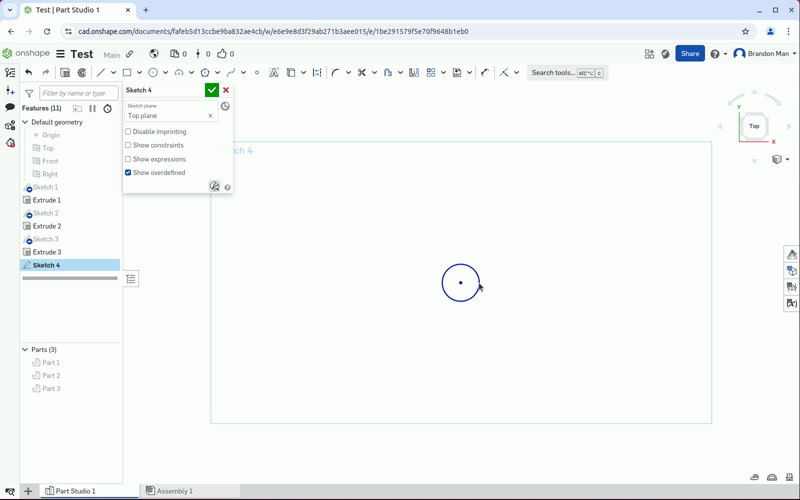
mouse_move(468, 281)
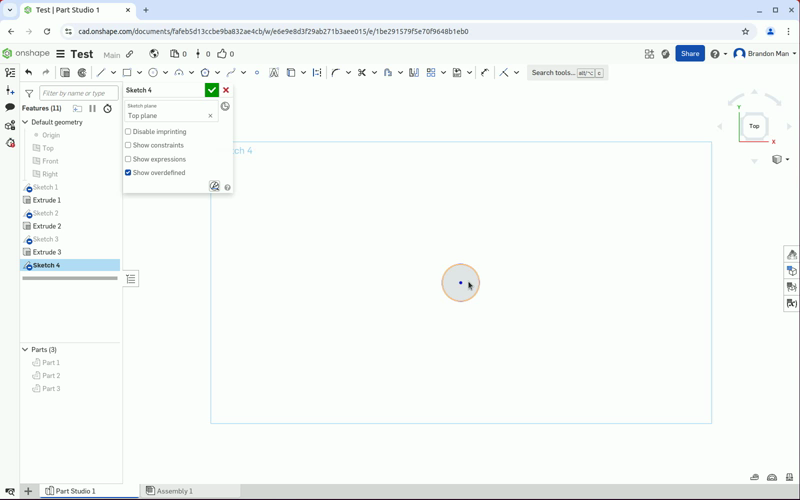
scroll(6)
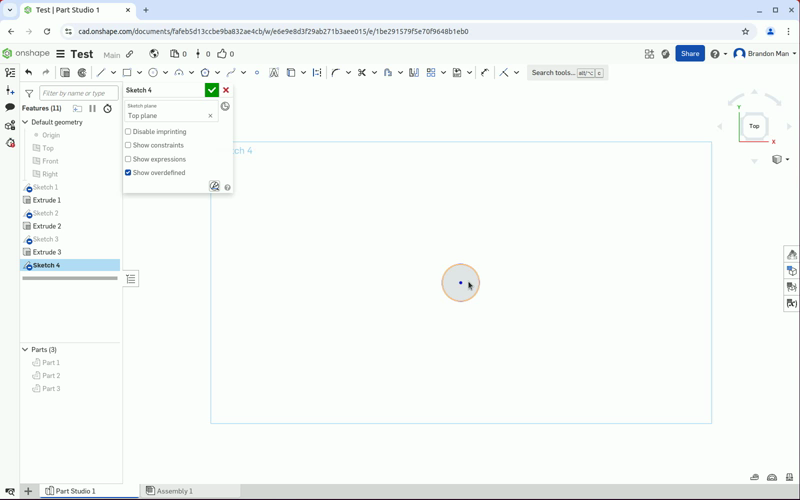
scroll(6)
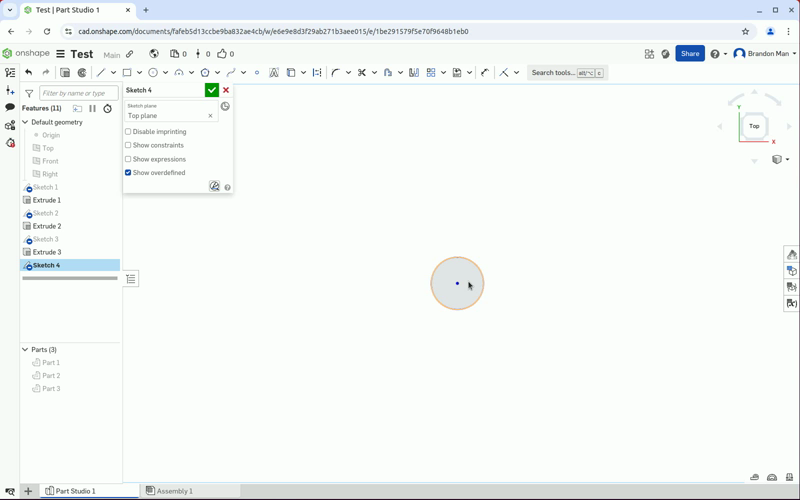
scroll(6)
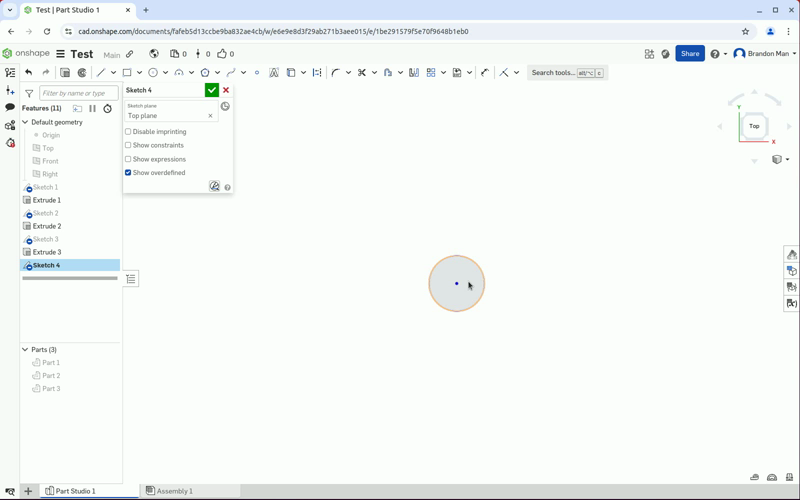
scroll(6)
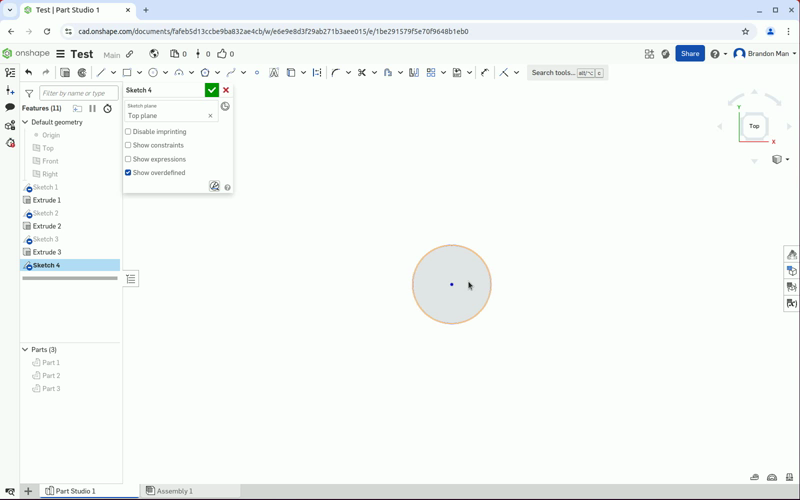
scroll(6)
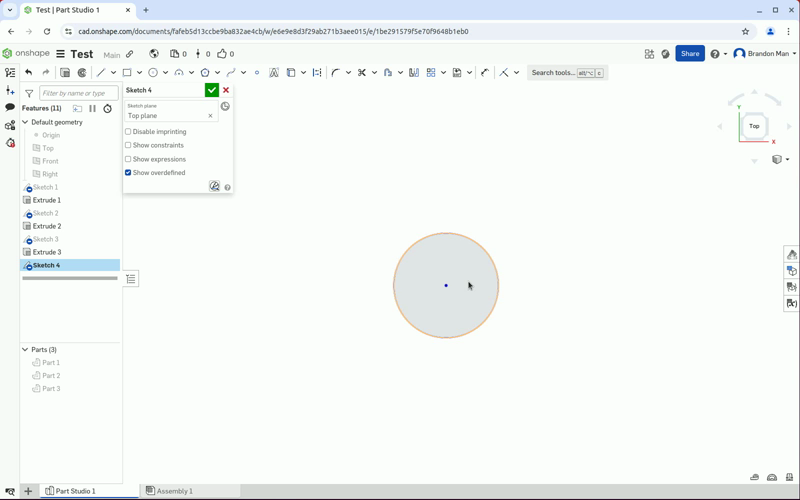
scroll(6)
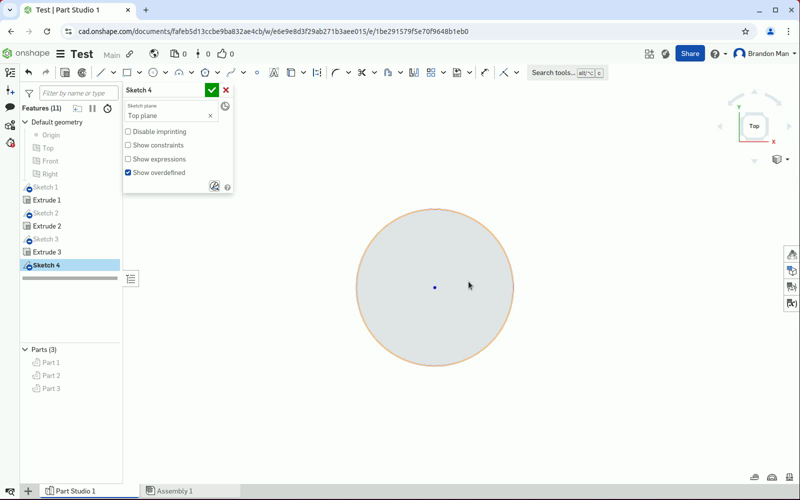
scroll(6)
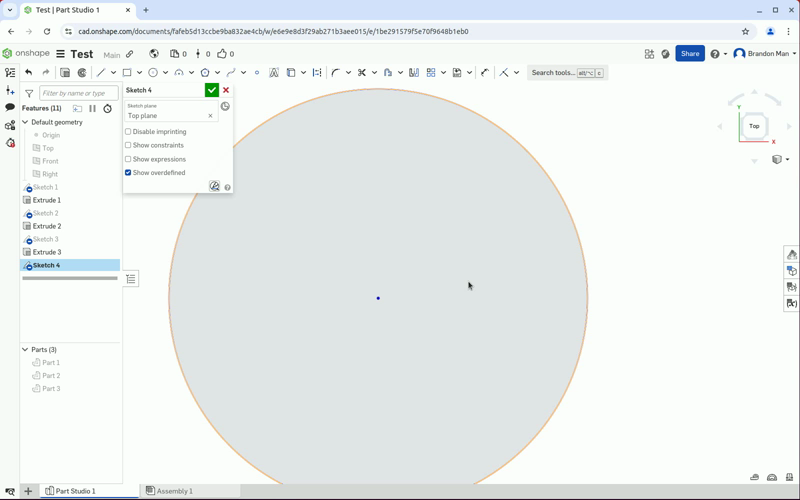
click(468, 281)
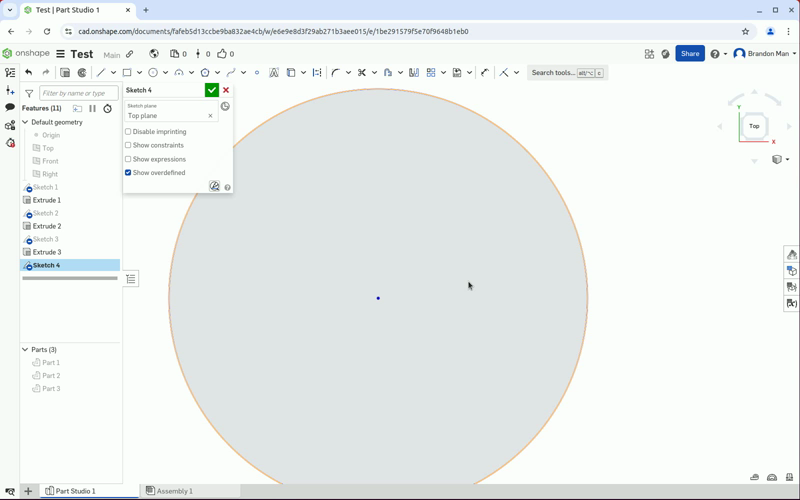
scroll(-6)
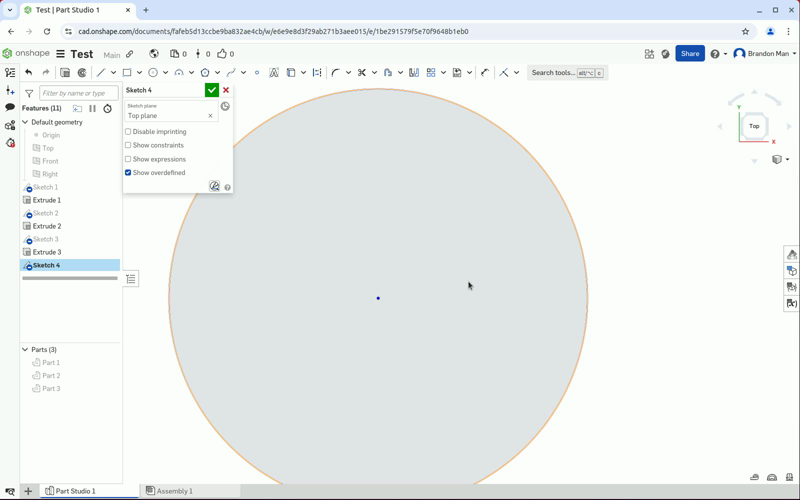
scroll(-6)
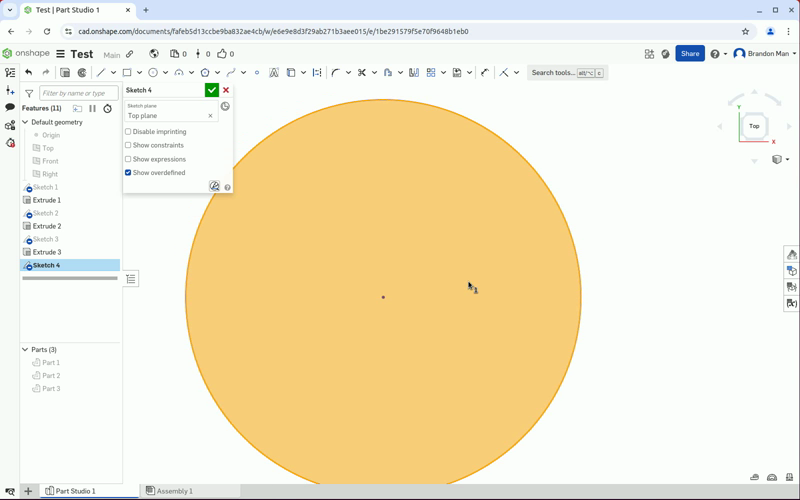
scroll(-6)
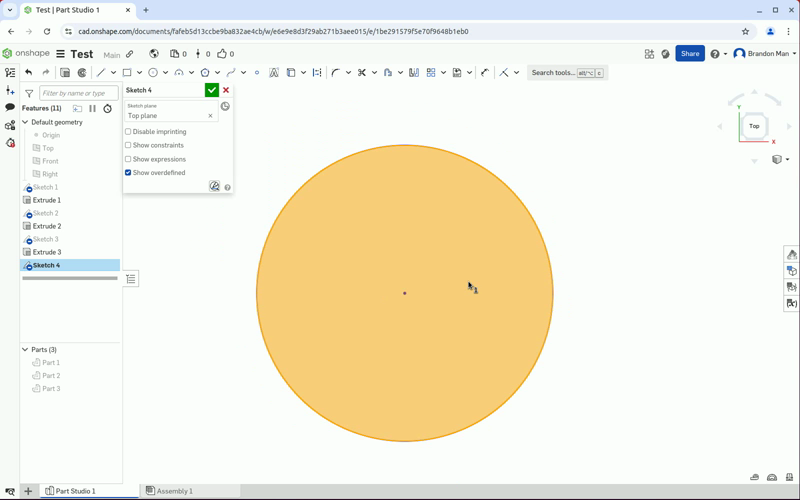
scroll(-6)
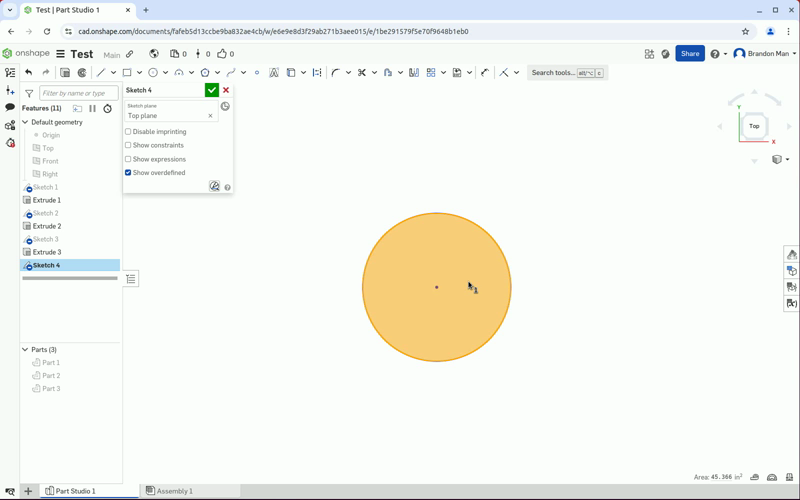
scroll(-6)
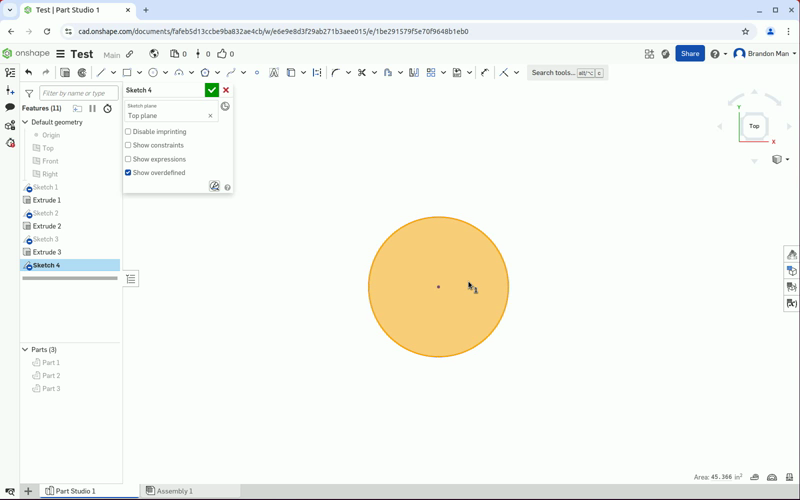
scroll(-6)
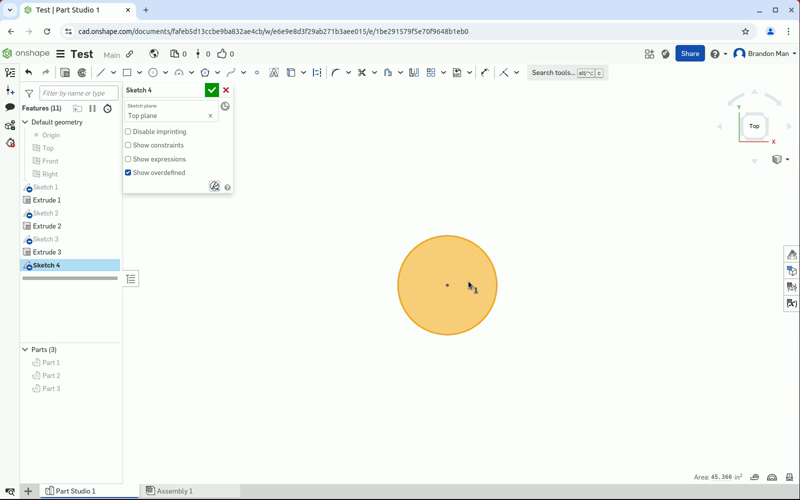
scroll(-6)
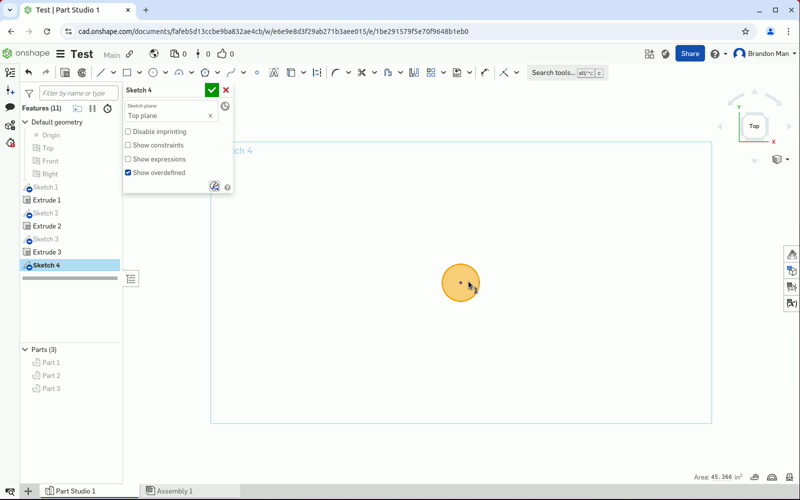
mouse_move(73, 352)
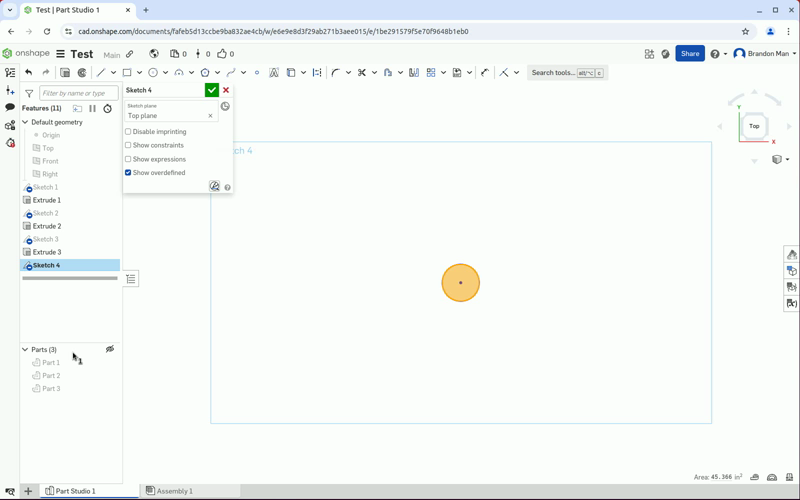
key(shift+y)
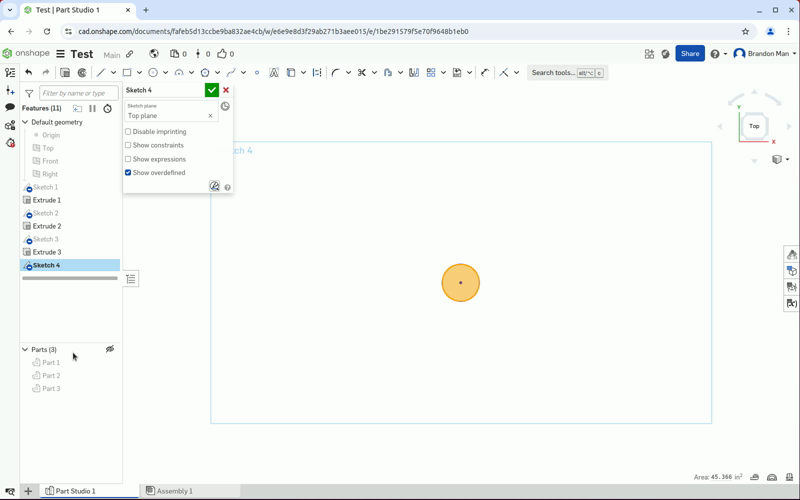
key(shift+e)
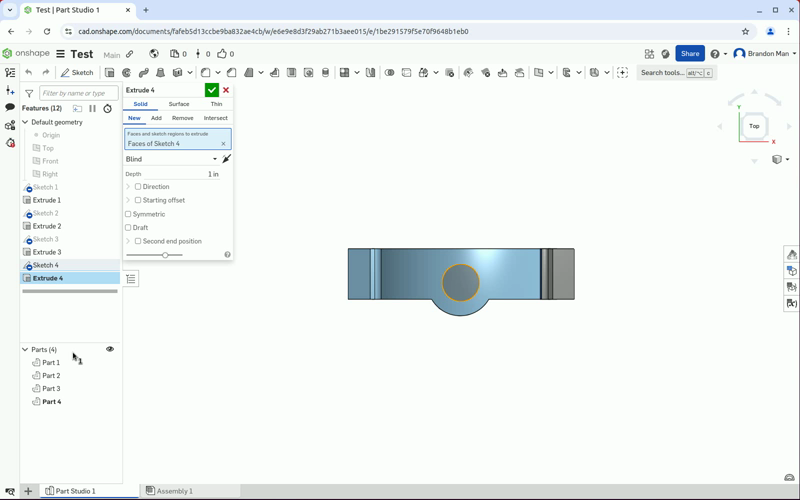
mouse_move(143, 106)
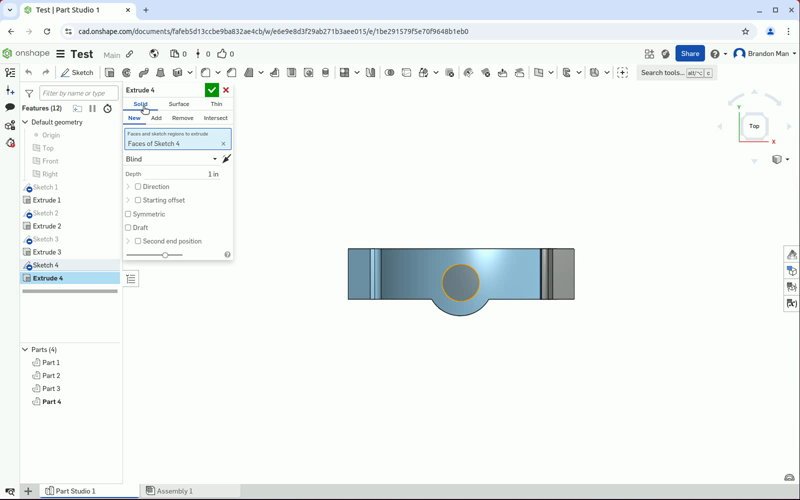
click(143, 106)
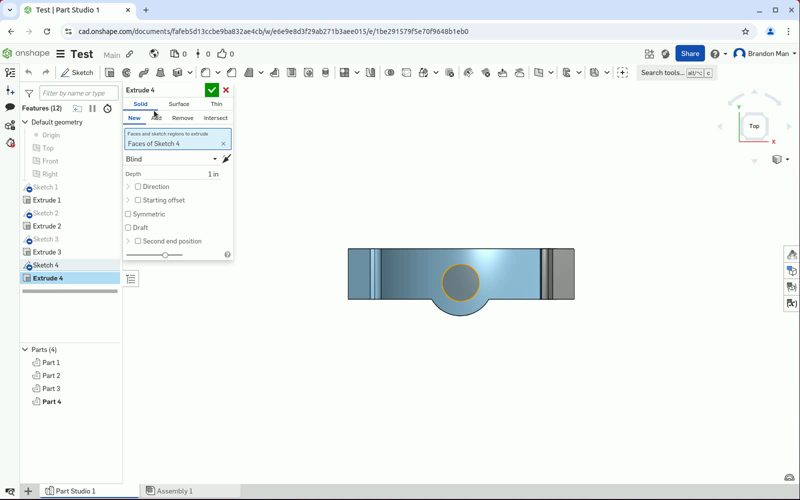
mouse_move(186, 120)
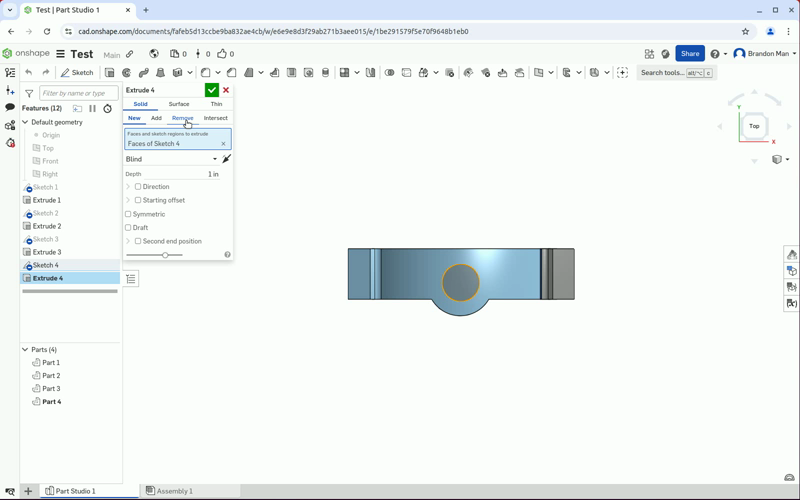
click(186, 120)
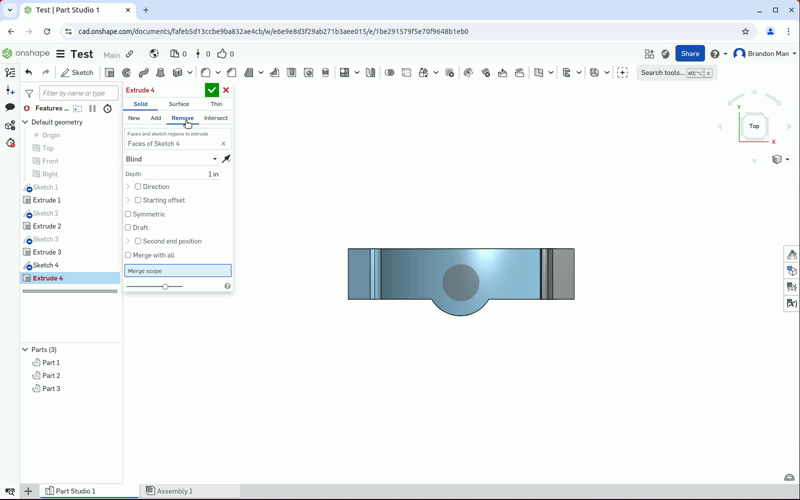
key(tab, 4)
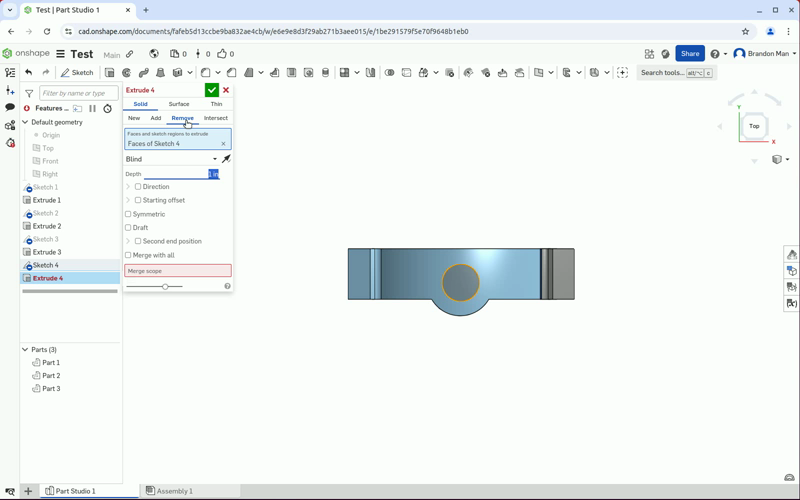
text(-28.645)
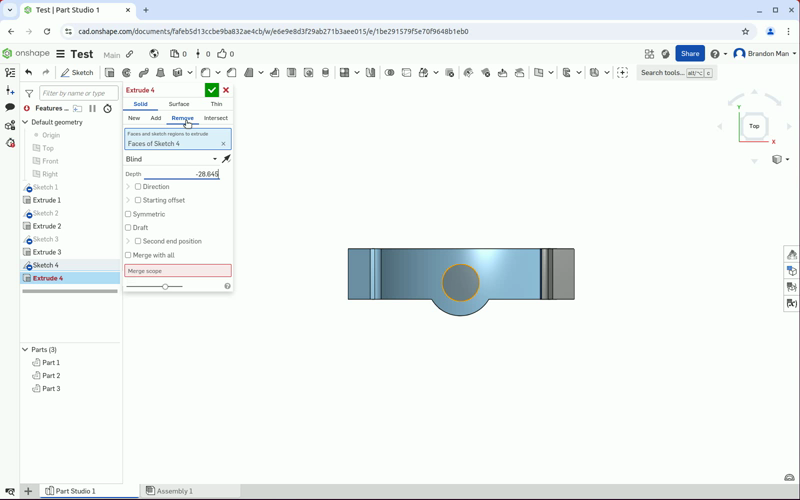
key(tab, 6)
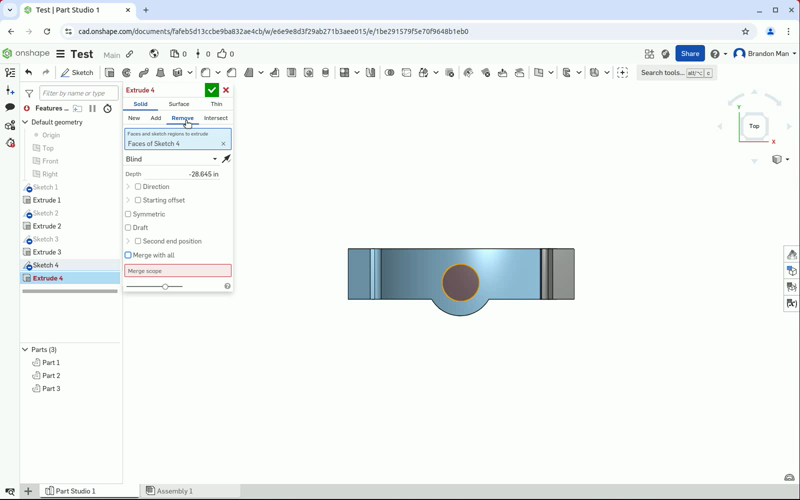
key(space)
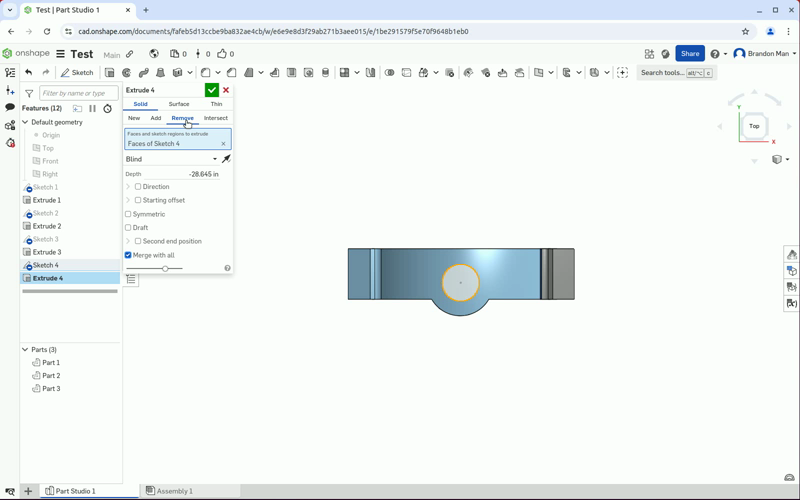
key(enter)
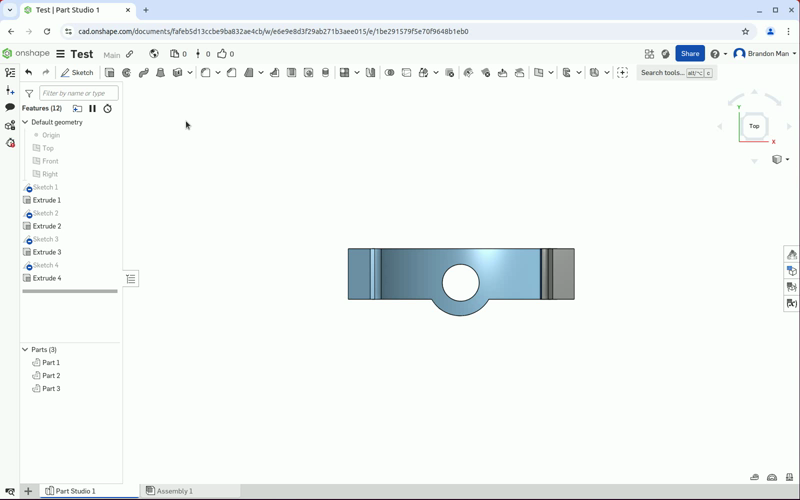
key(shift+h)
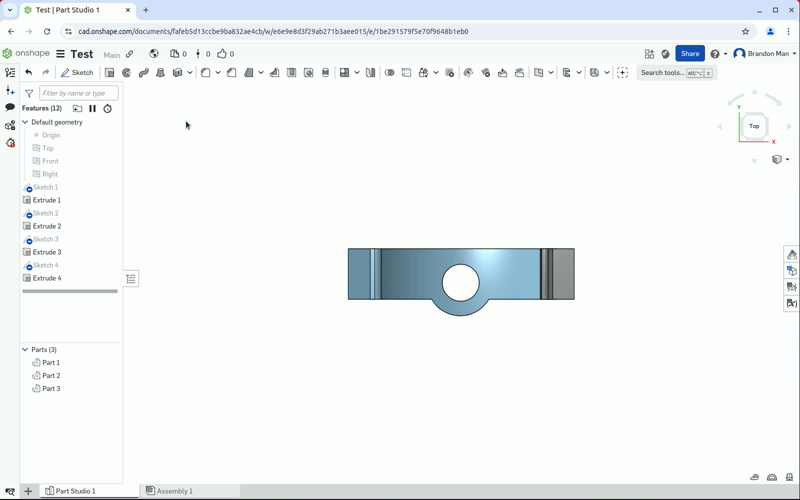
key(shift+h)
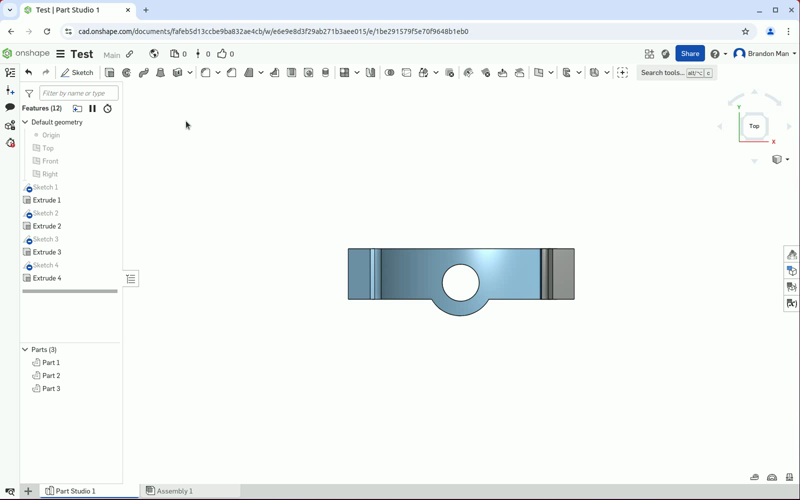
mouse_move(73, 189)
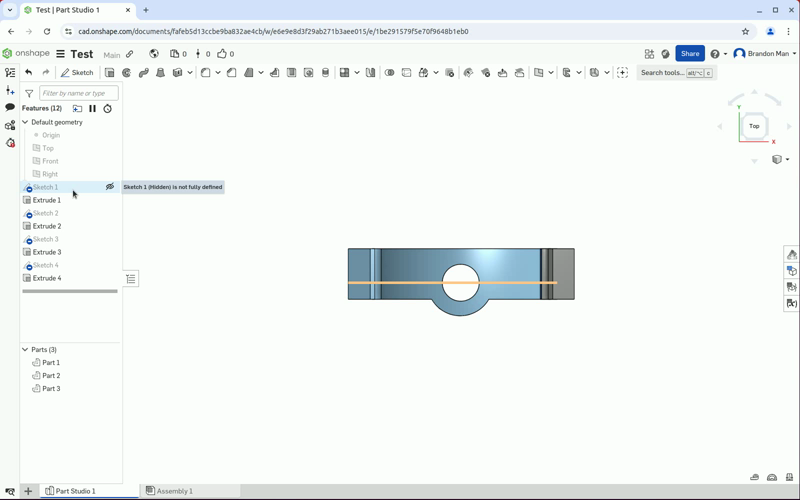
click(73, 189)
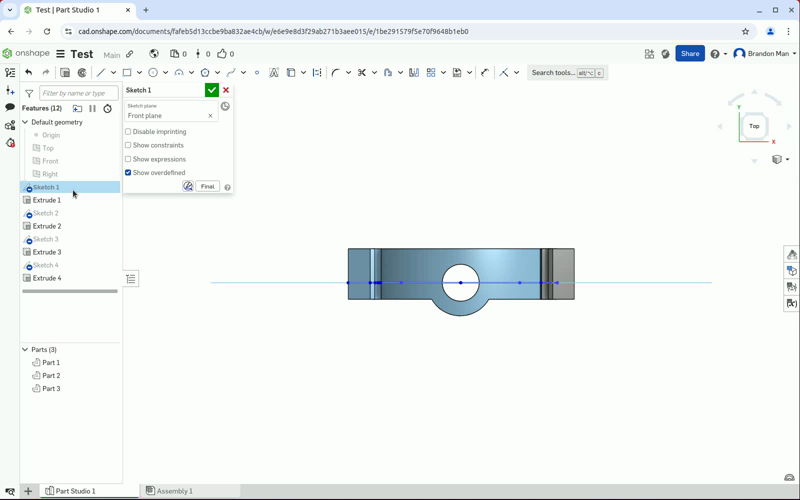
mouse_move(229, 92)
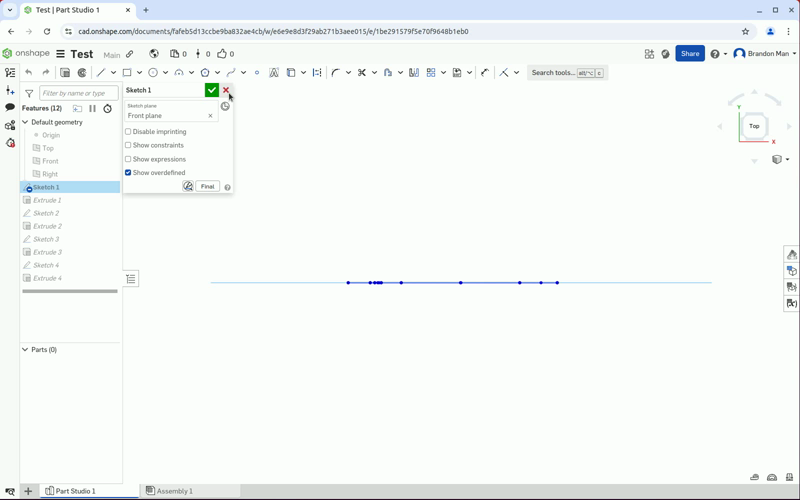
click(229, 92)
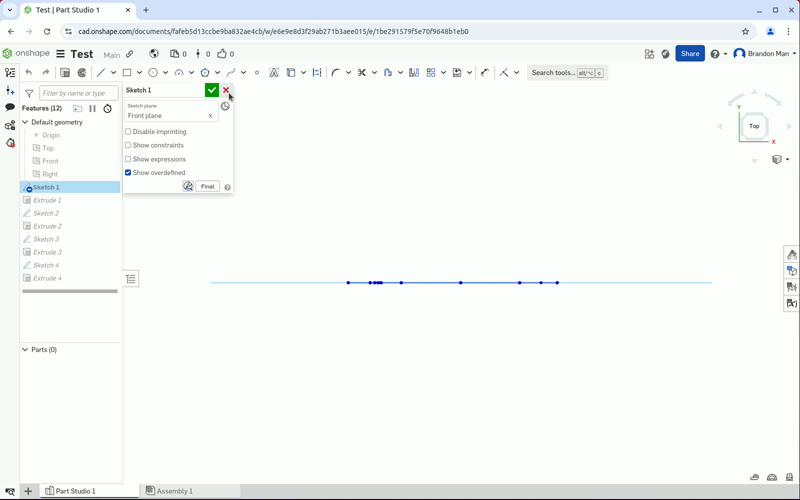
key(shift+s)
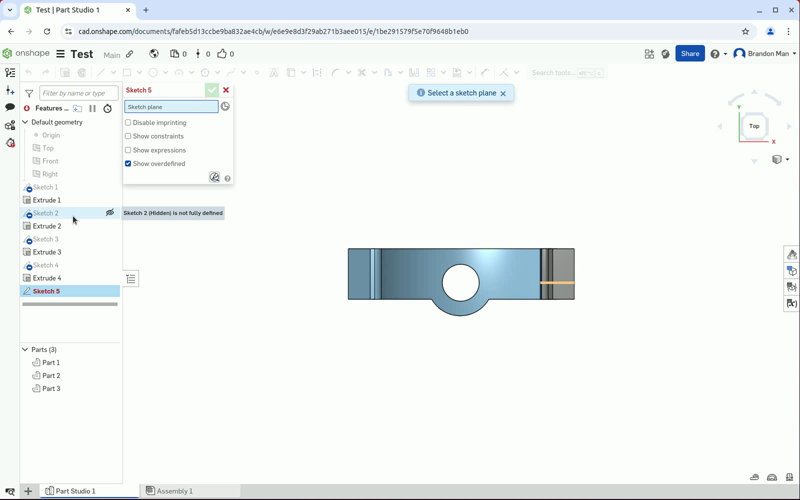
scroll(3)
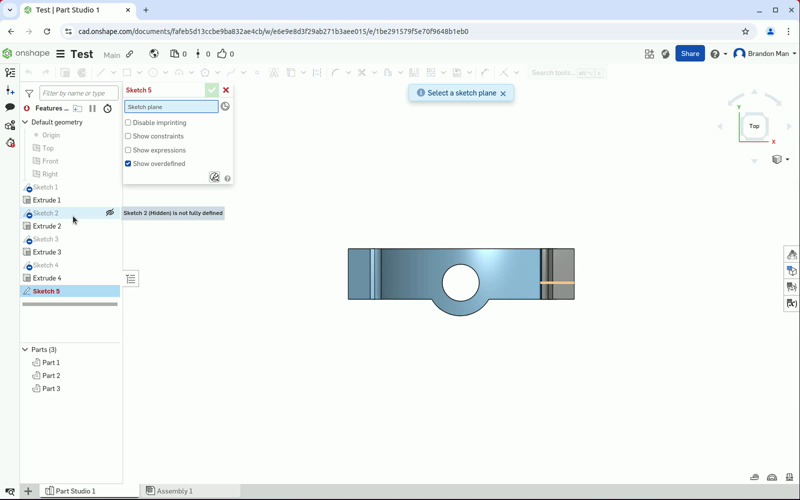
mouse_move(73, 150)
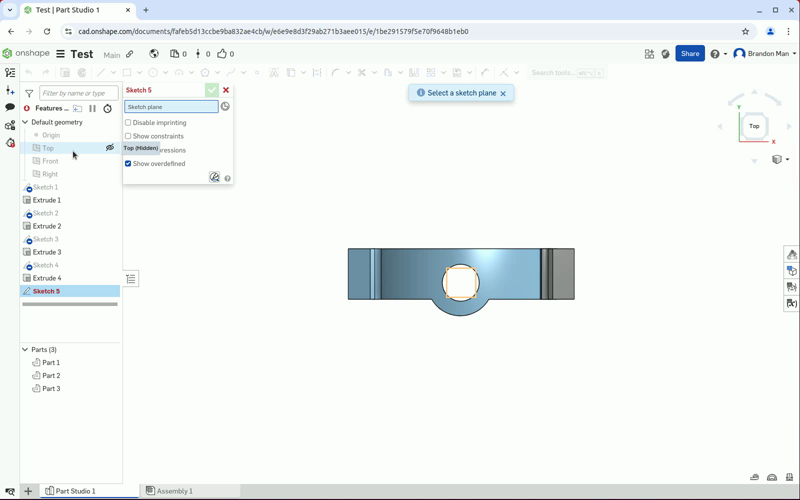
click(73, 150)
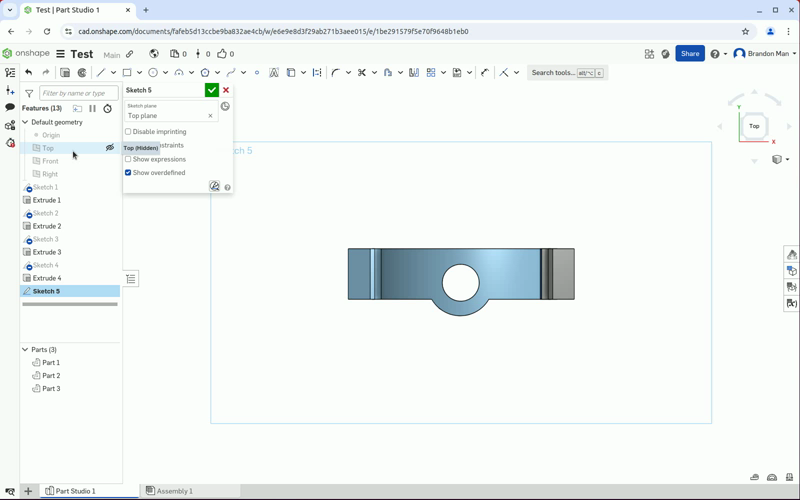
mouse_move(73, 352)
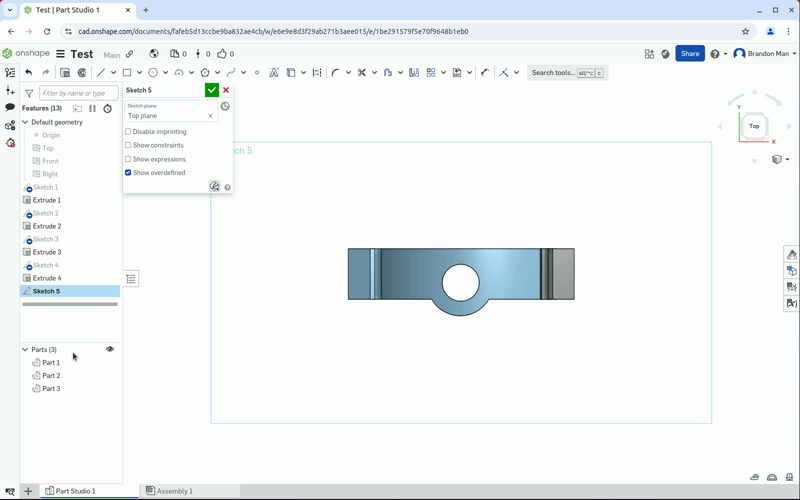
key(y)
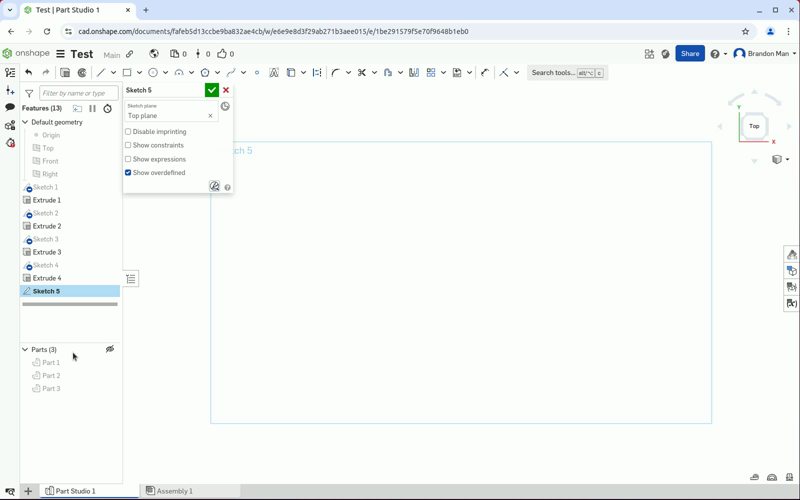
key(l)
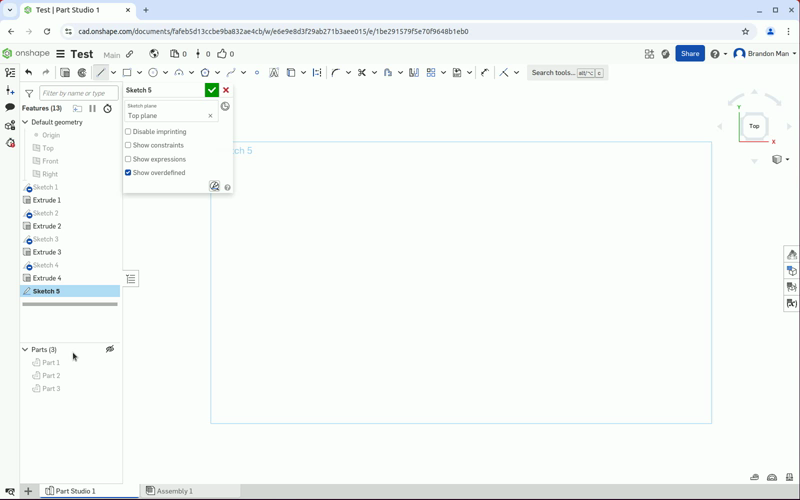
key_down(shift)
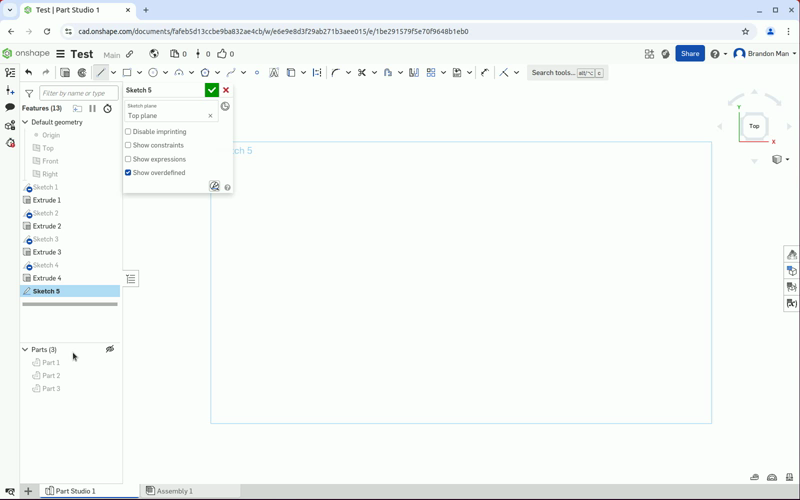
mouse_move(344, 266)
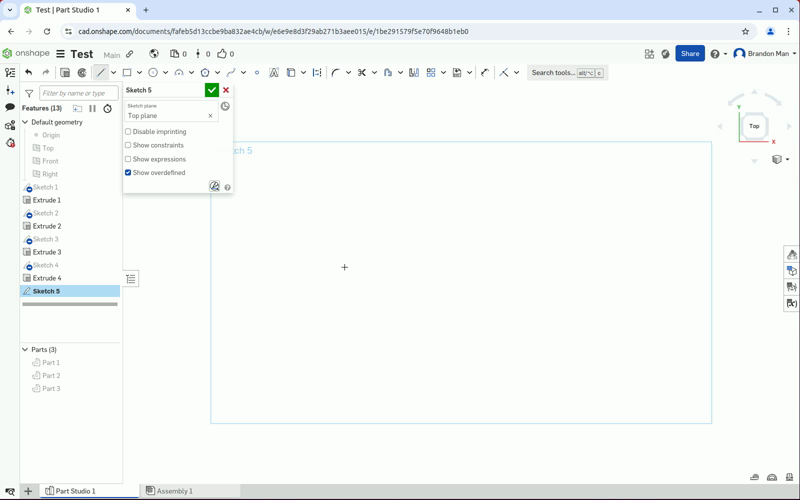
click(344, 266)
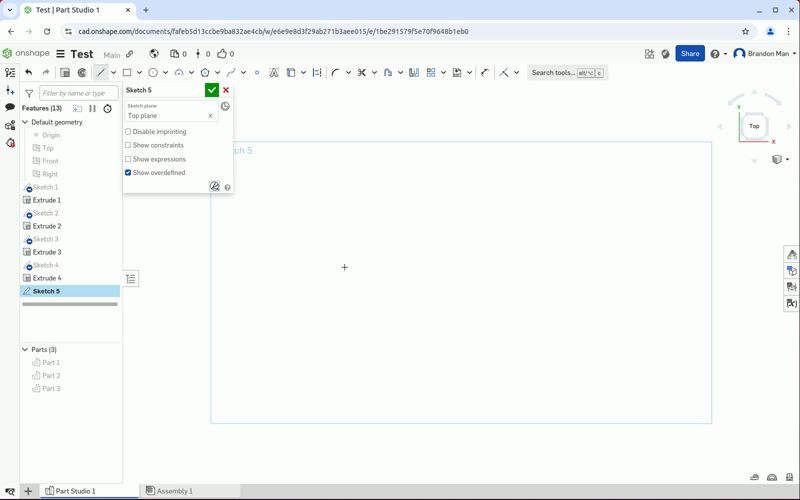
key_up(shift)
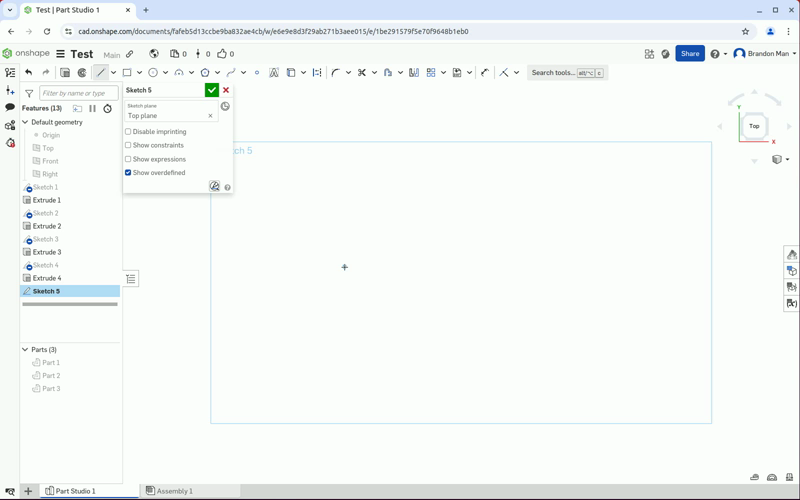
key_down(shift)
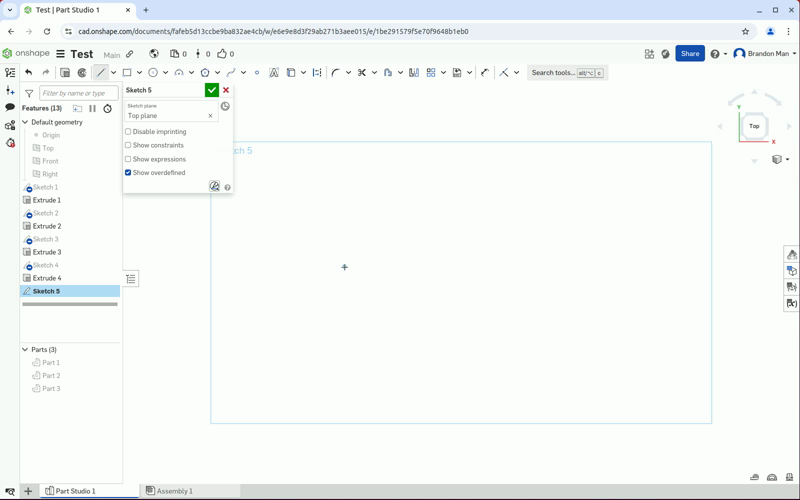
mouse_move(431, 266)
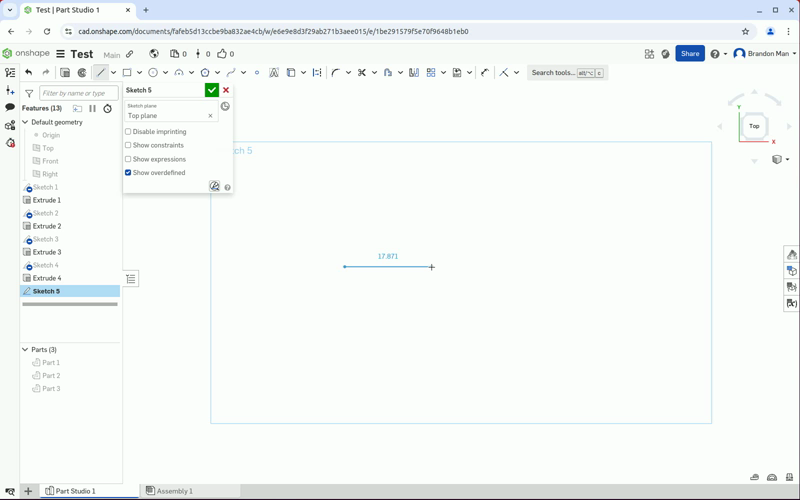
click(431, 266)
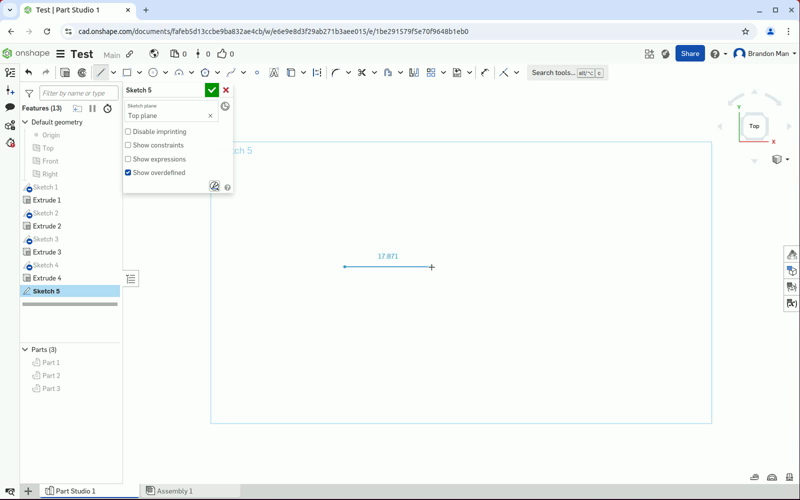
key_up(shift)
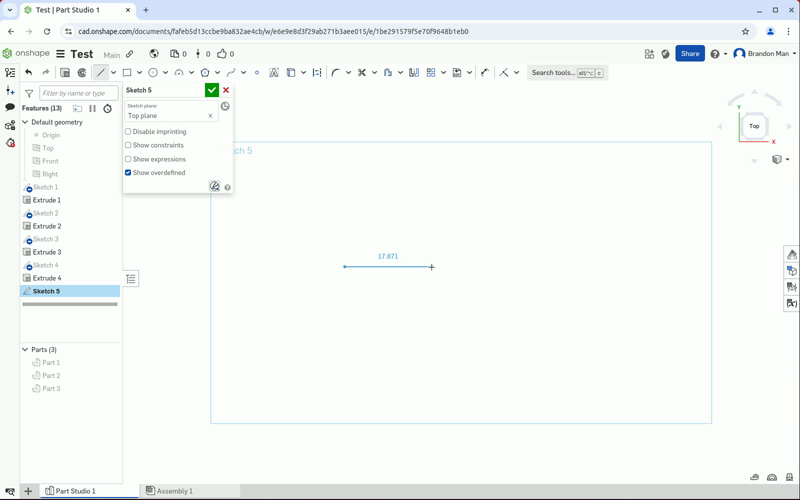
key(esc)
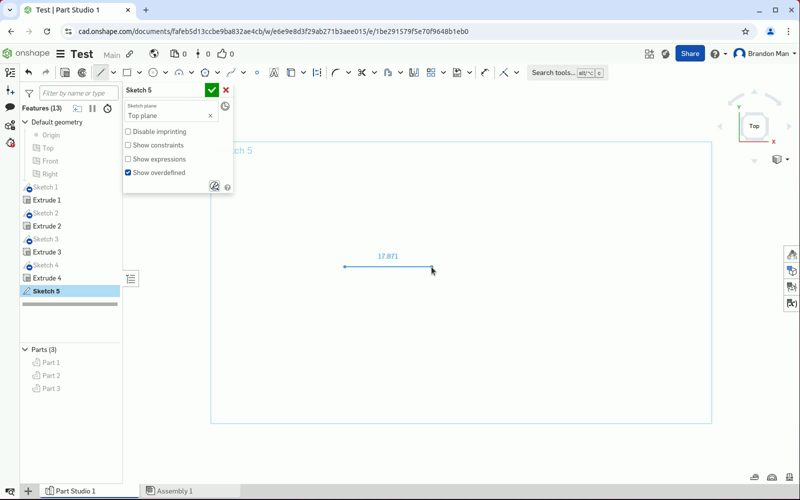
key(a)
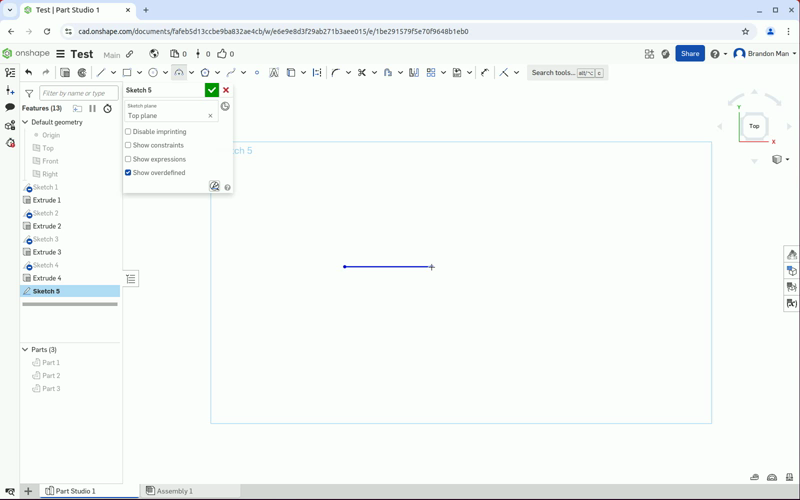
mouse_move(431, 266)
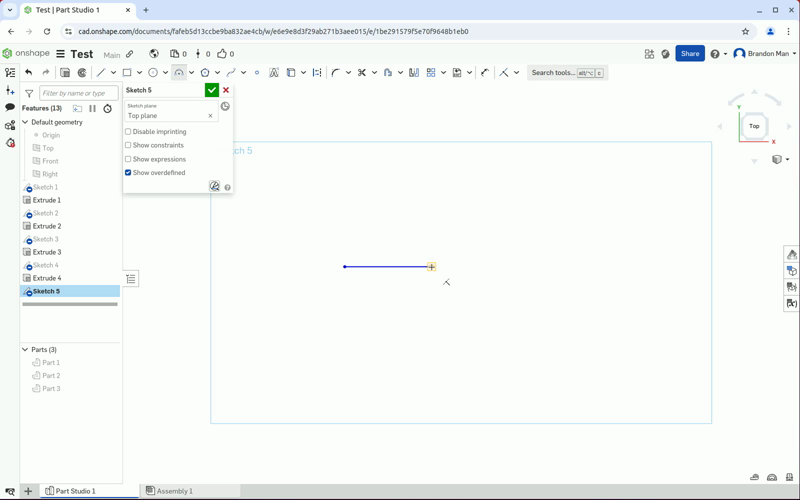
click(431, 266)
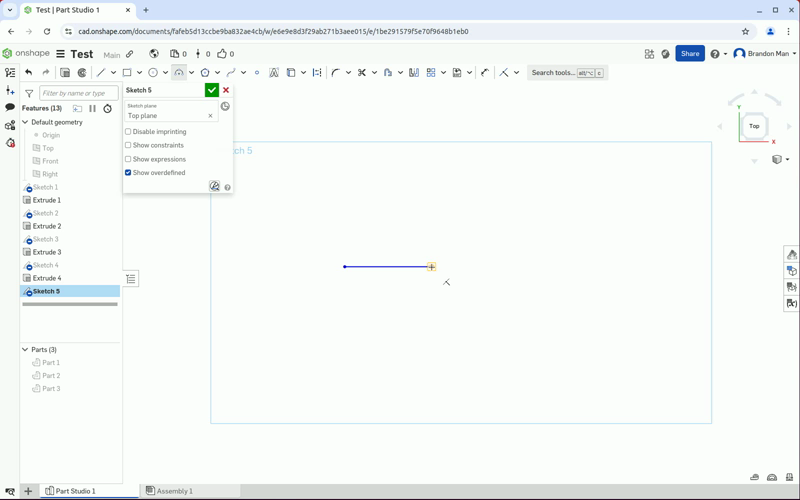
key_down(shift)
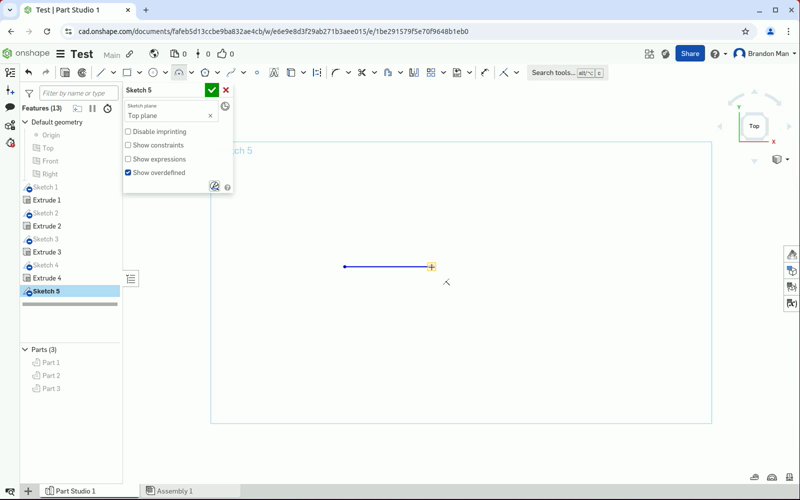
mouse_move(488, 266)
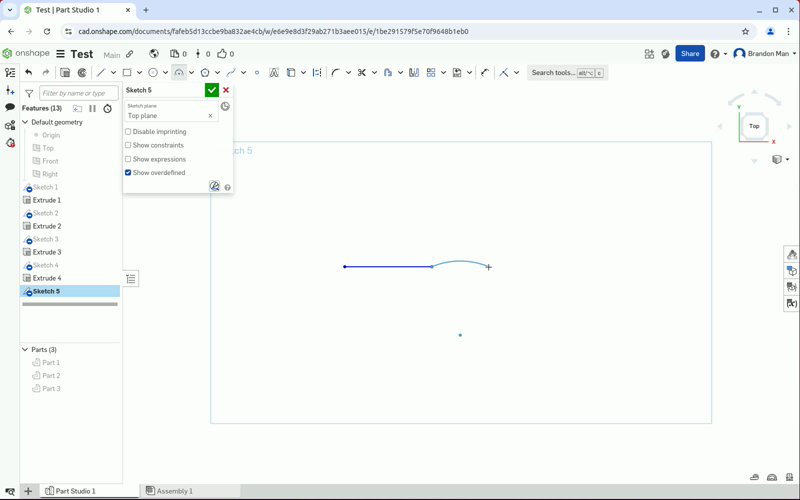
click(488, 266)
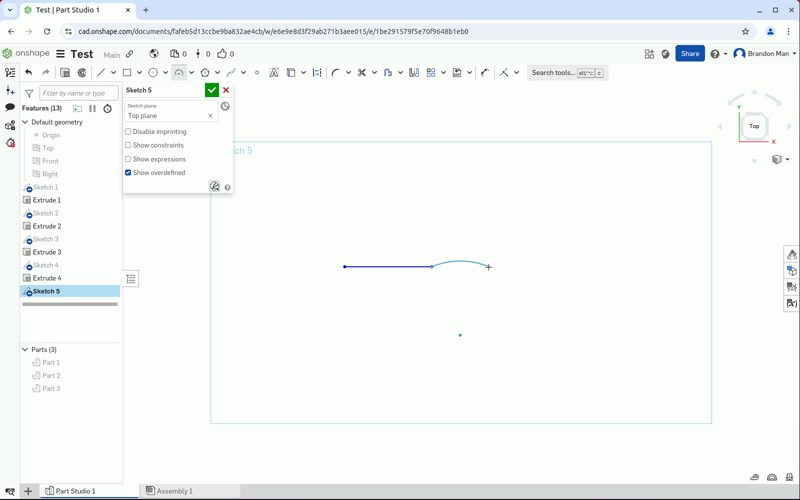
mouse_move(460, 250)
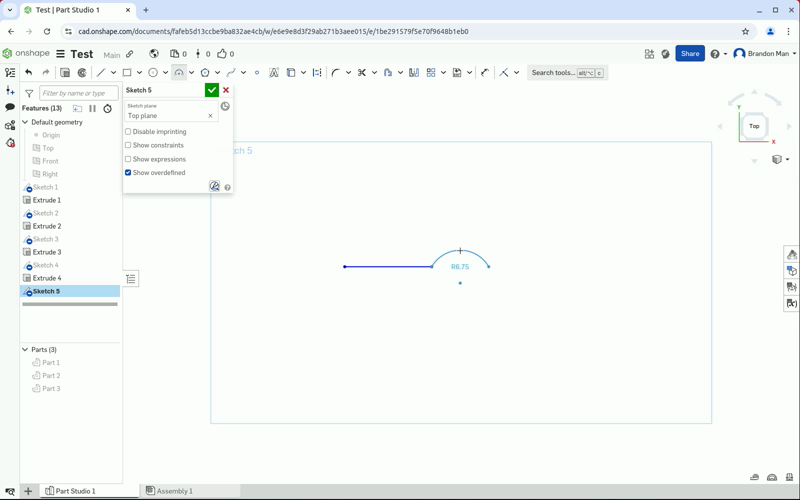
click(460, 250)
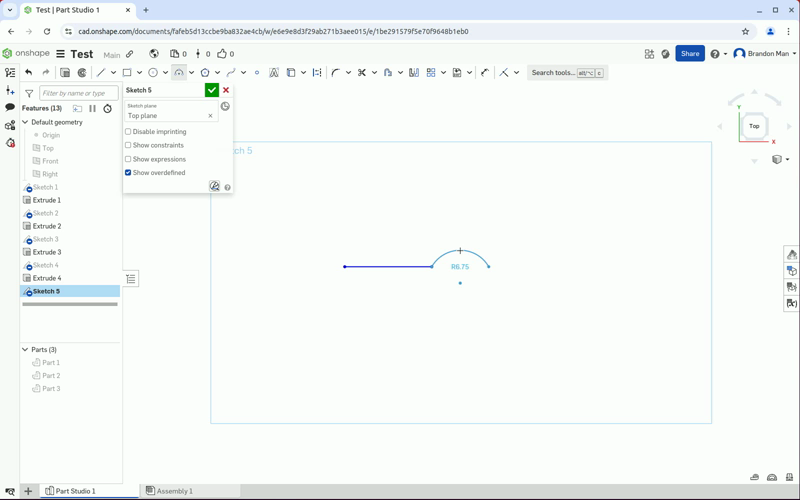
key_up(shift)
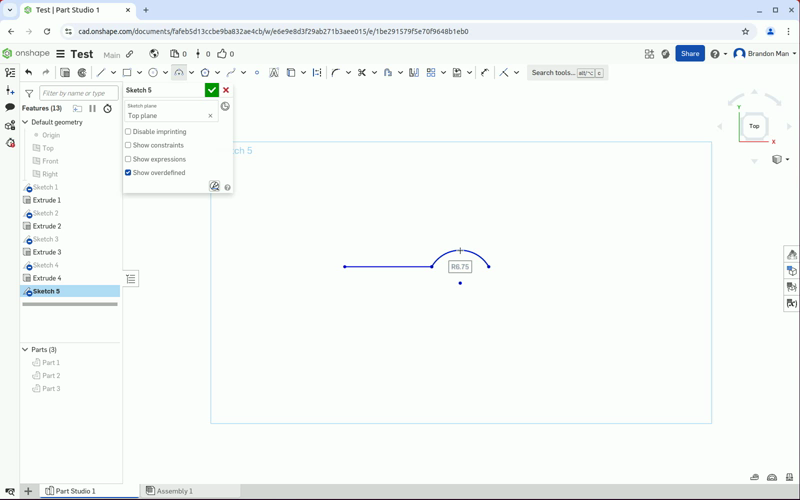
key(esc)
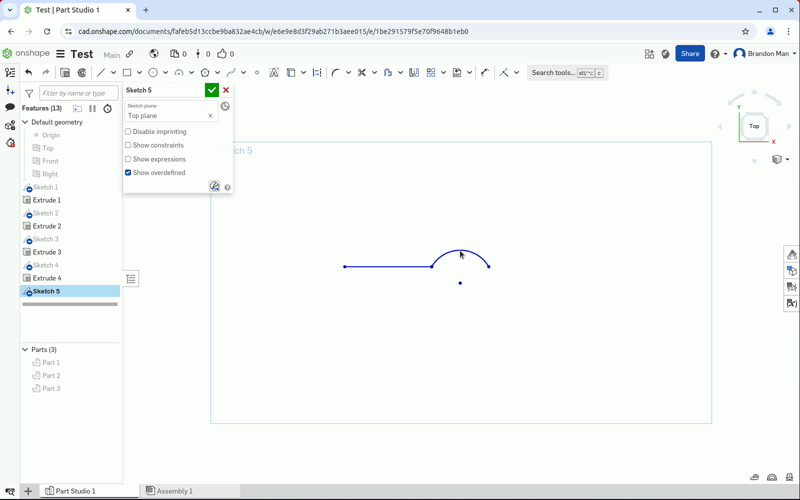
key(l)
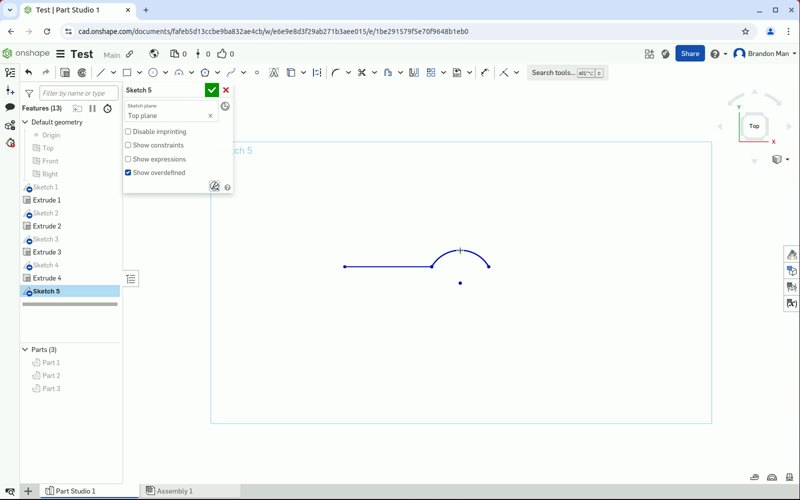
mouse_move(488, 266)
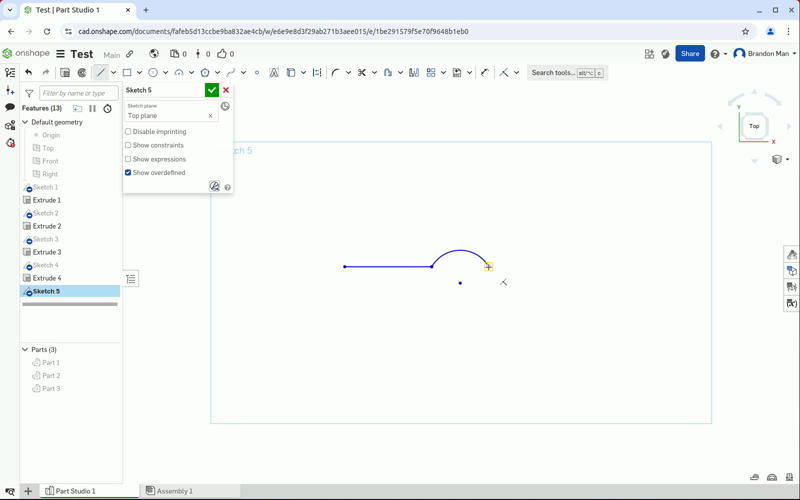
click(488, 266)
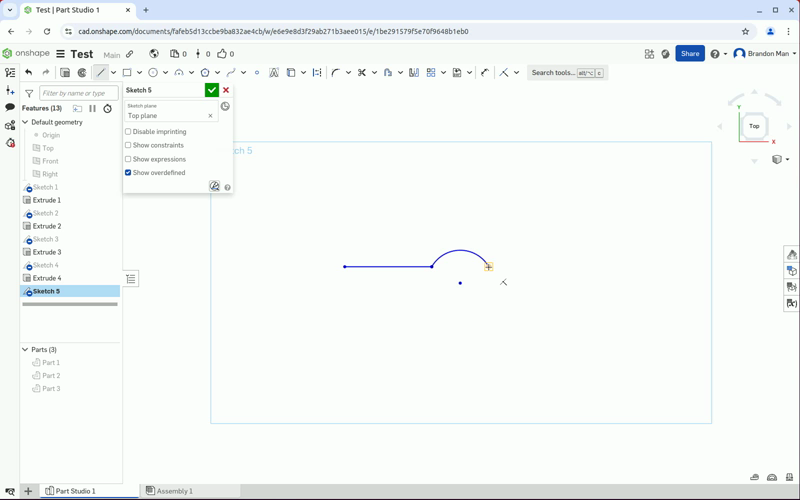
key_down(shift)
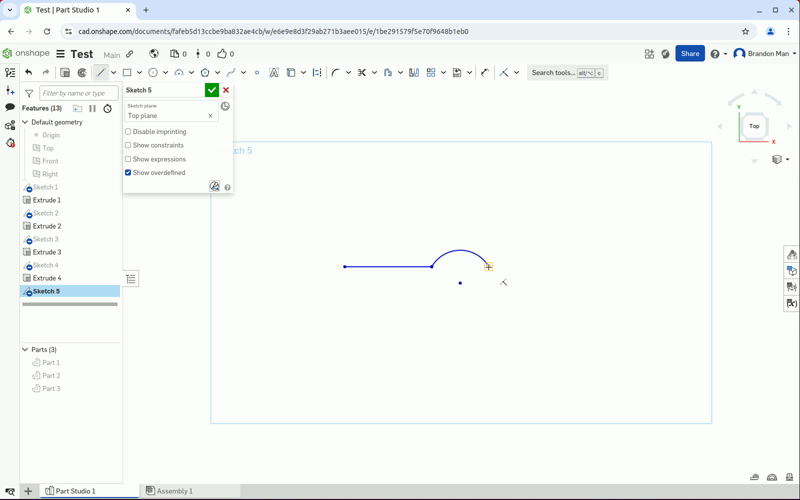
mouse_move(580, 266)
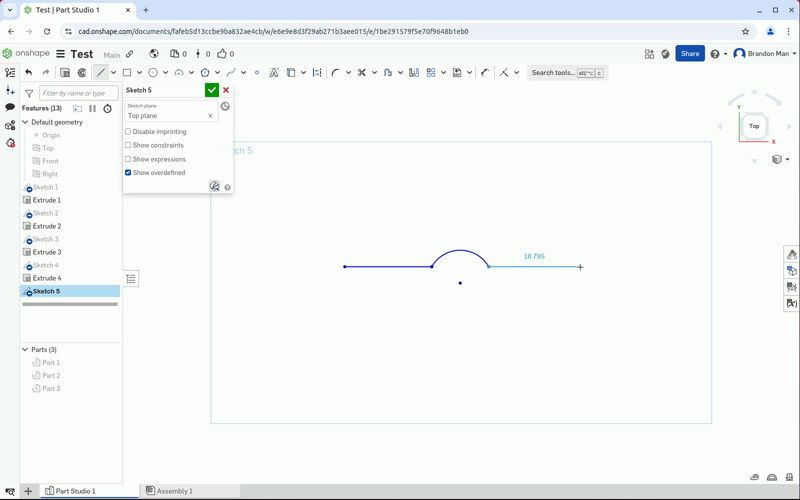
click(580, 266)
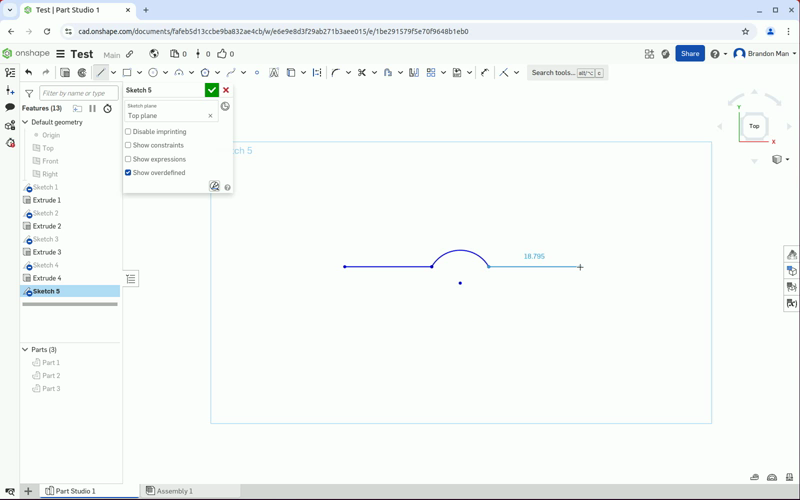
key_up(shift)
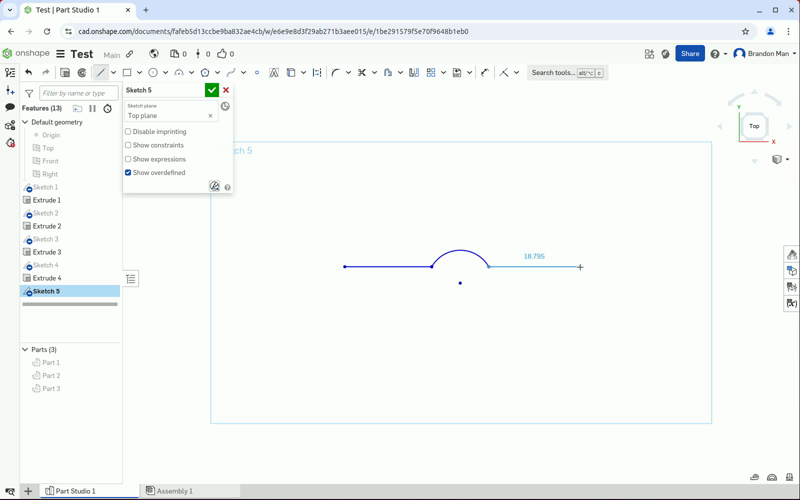
key_down(shift)
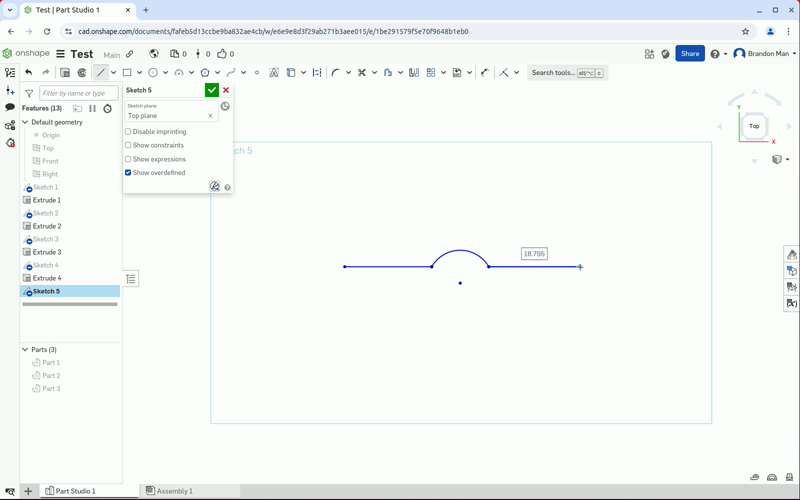
mouse_move(589, 266)
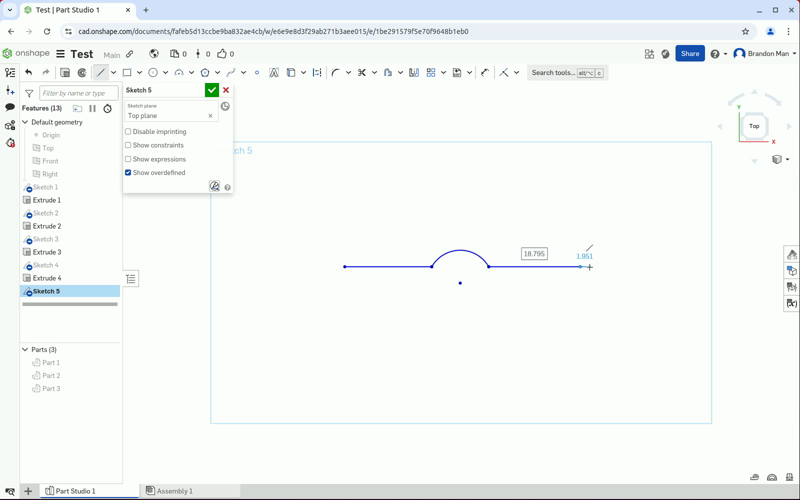
mouse_move(580, 244)
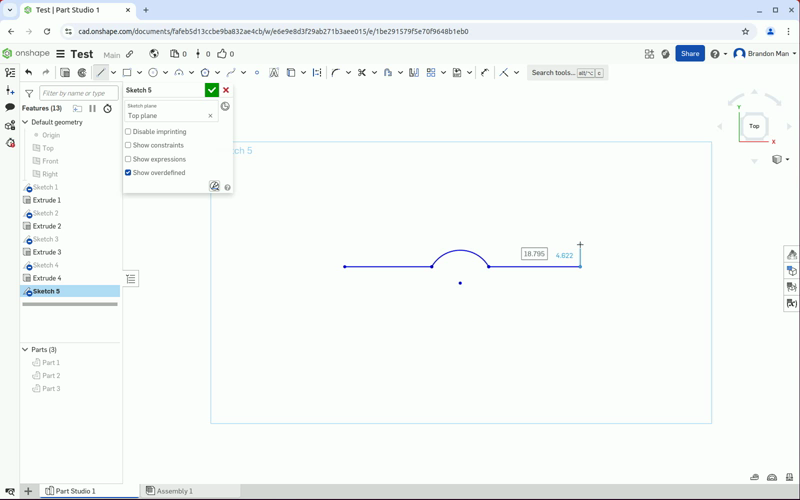
click(580, 244)
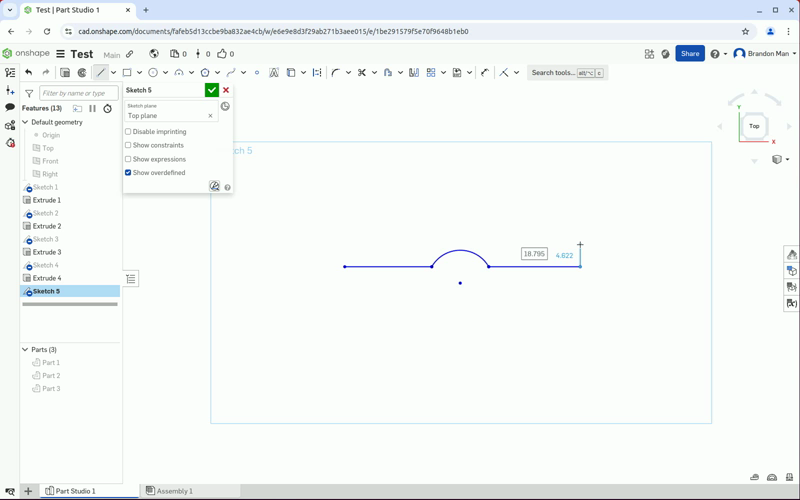
key_up(shift)
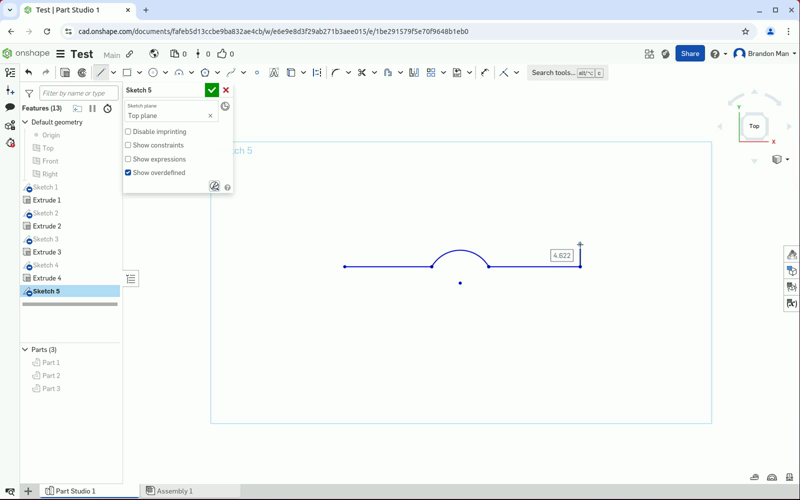
key_down(shift)
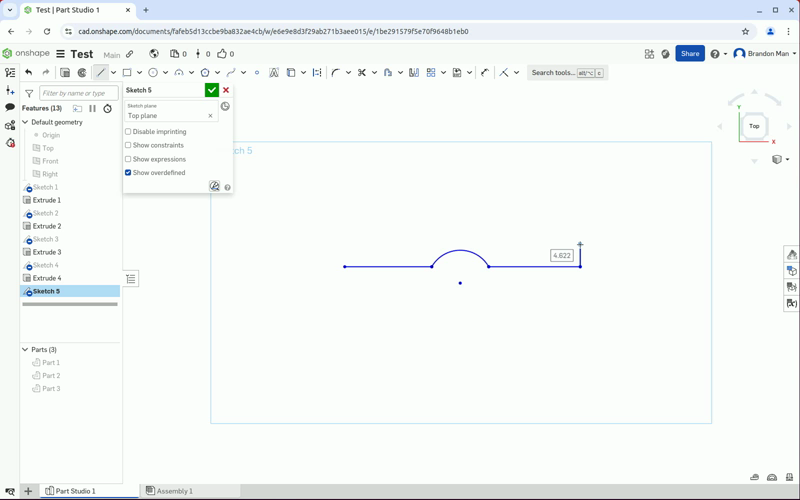
mouse_move(344, 244)
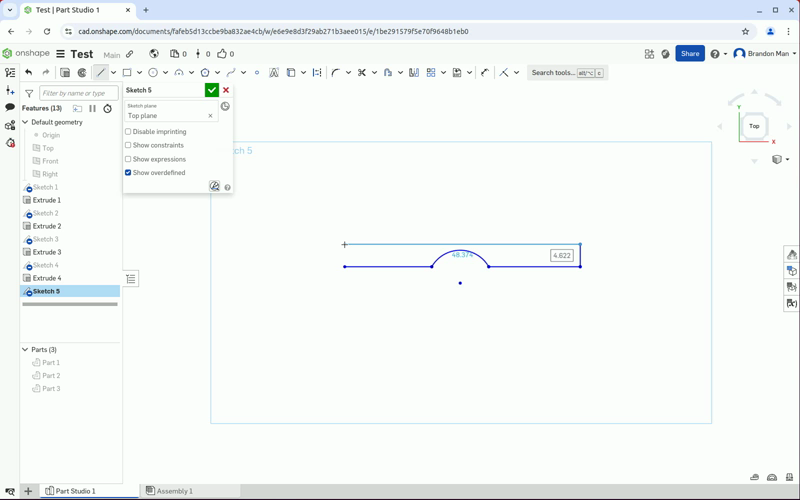
click(344, 244)
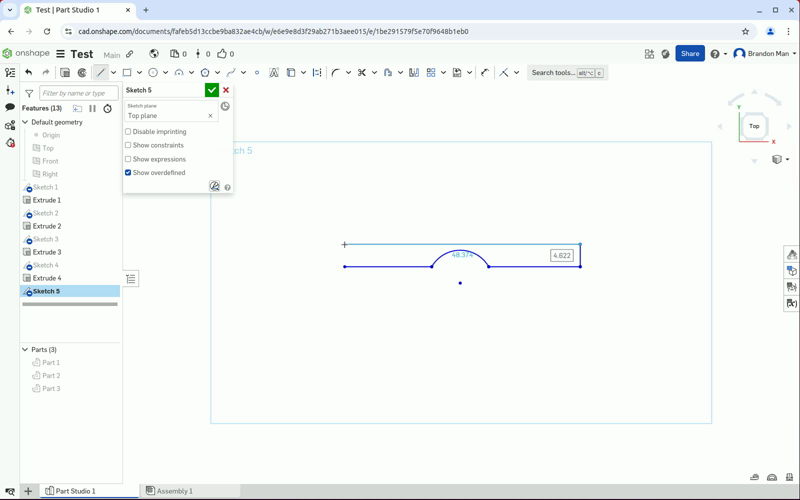
key_up(shift)
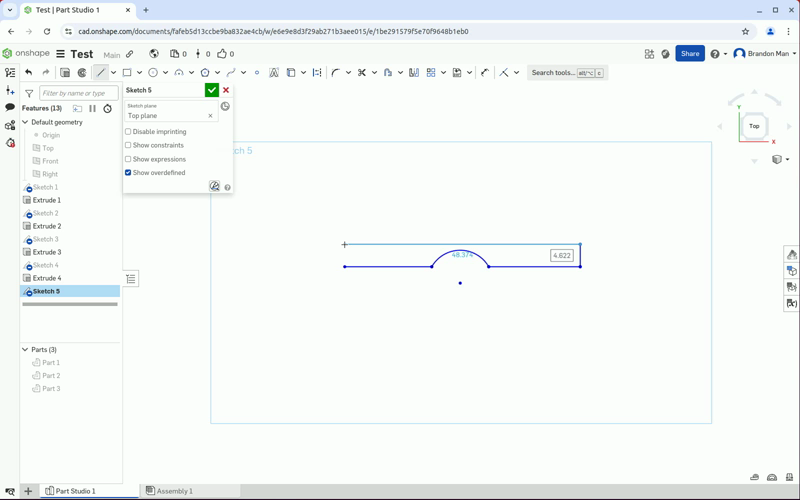
mouse_move(374, 244)
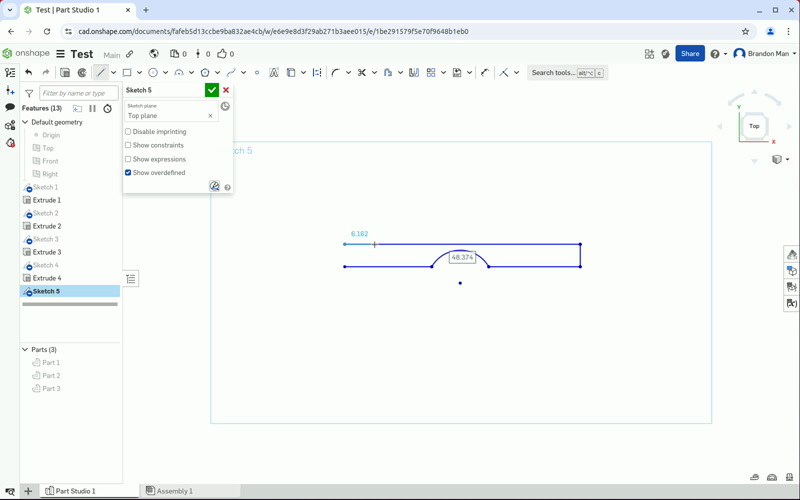
key_down(shift)
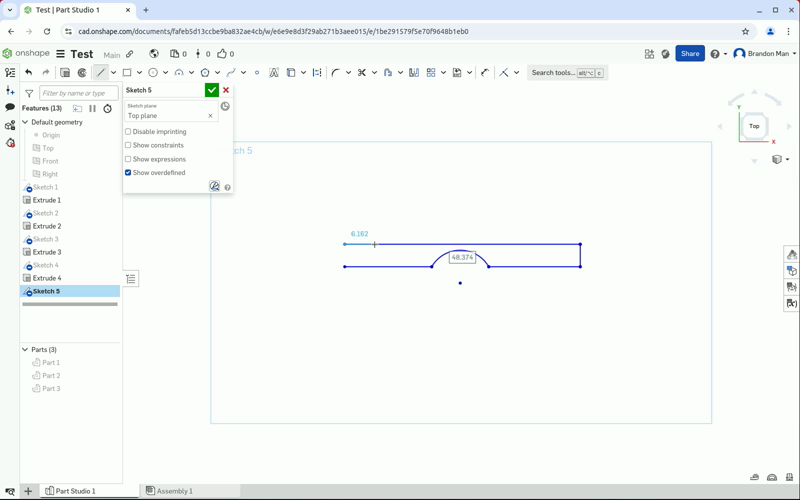
mouse_move(344, 266)
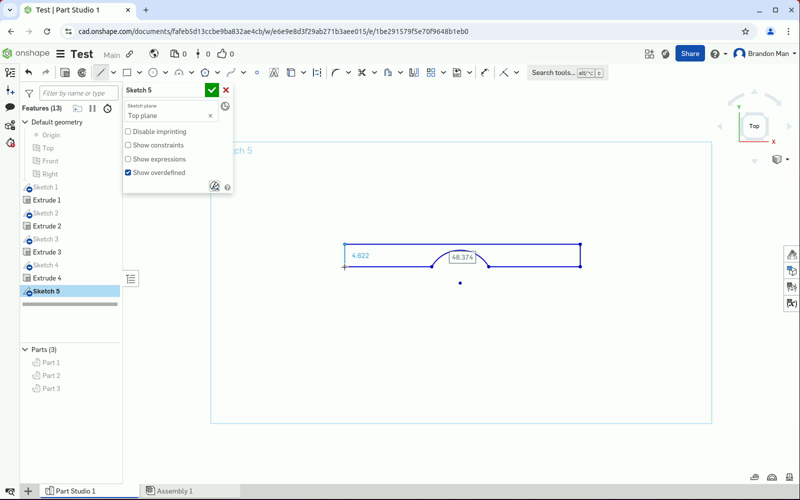
key_up(shift)
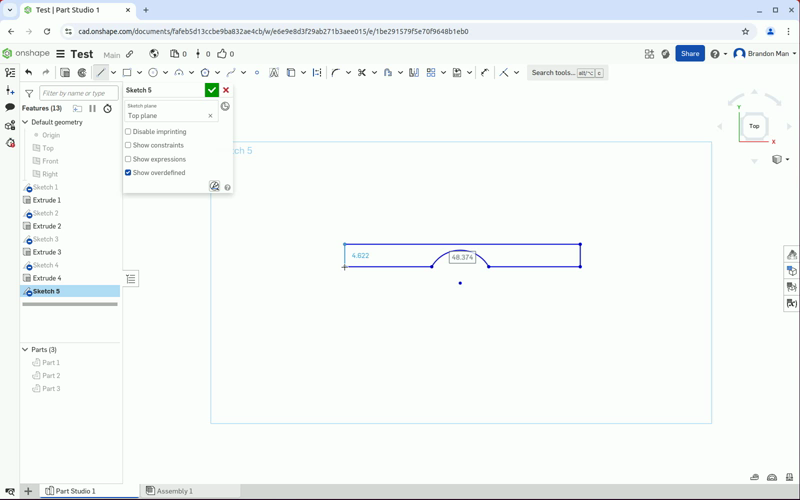
click(344, 266)
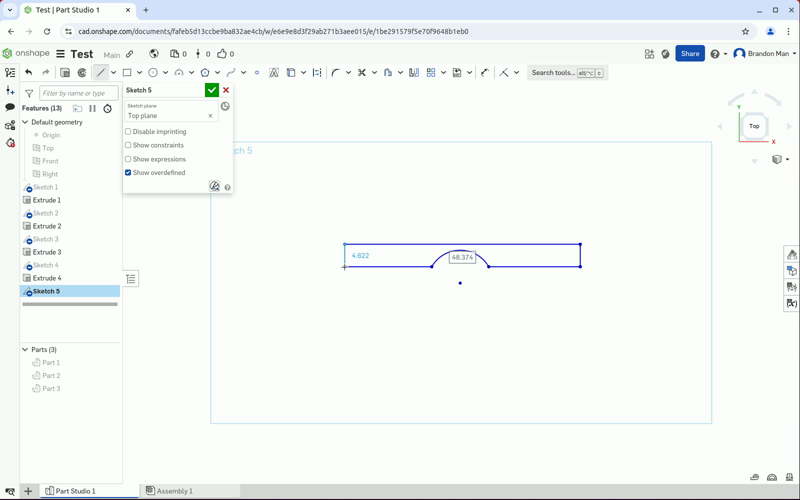
key(esc)
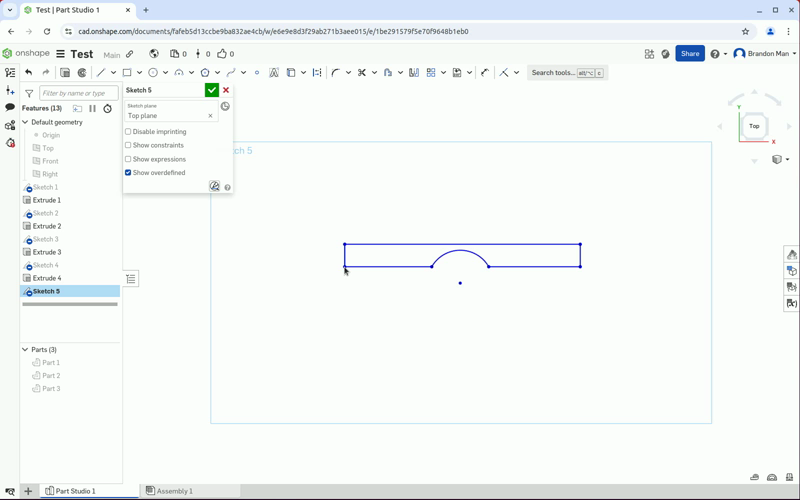
mouse_move(432, 256)
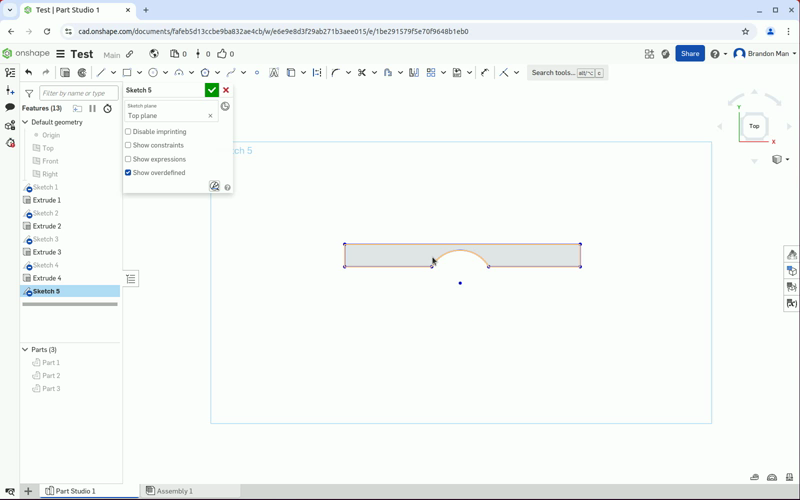
click(432, 256)
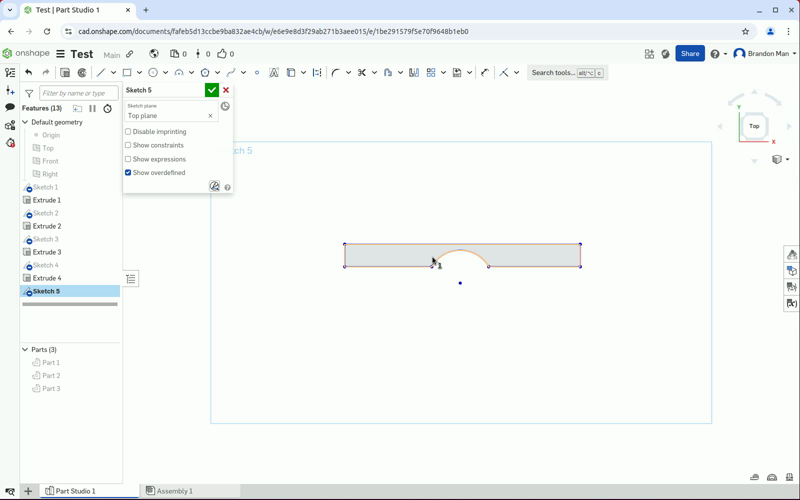
mouse_move(73, 352)
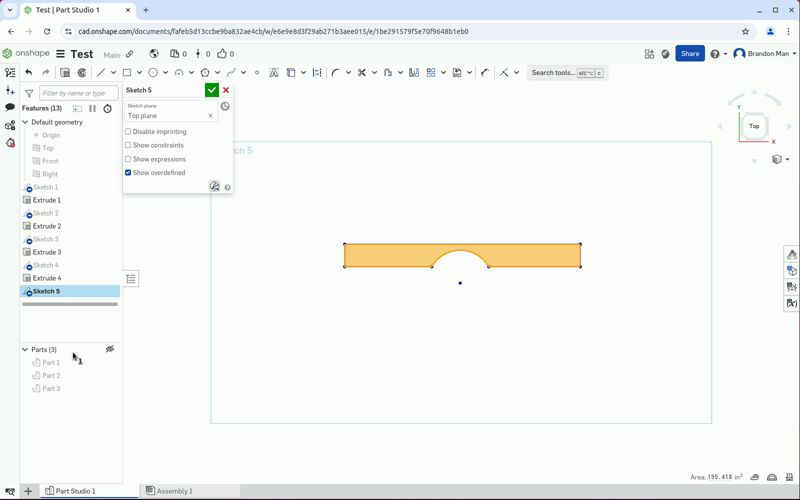
key(shift+y)
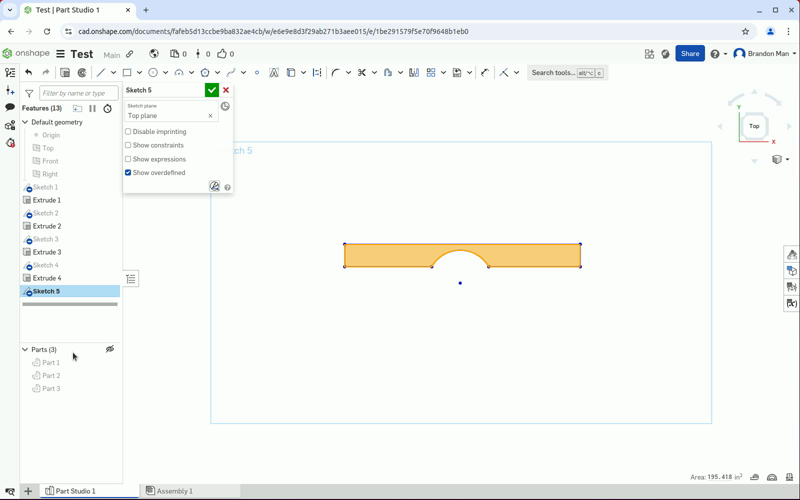
key(shift+e)
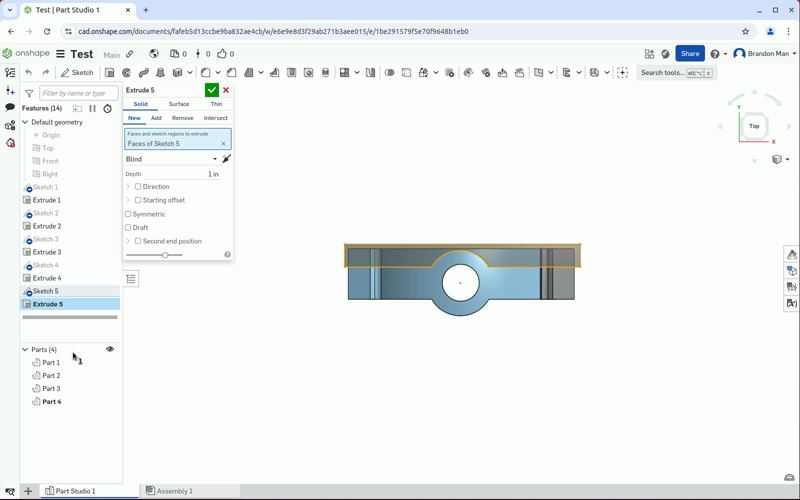
mouse_move(143, 106)
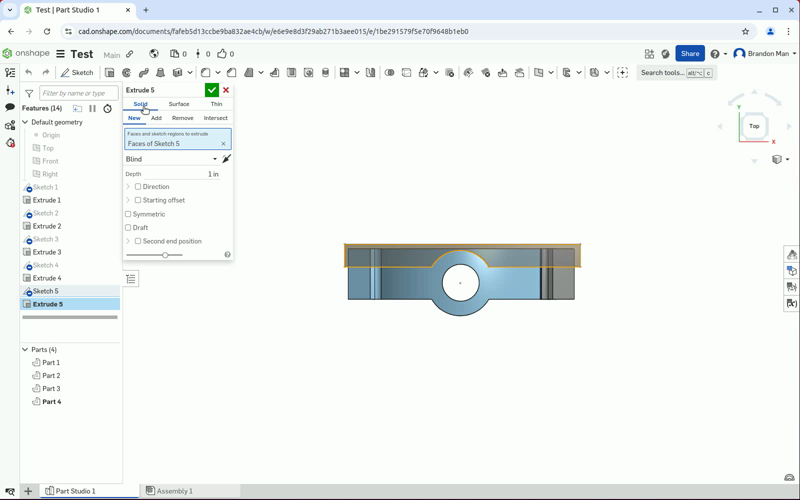
click(143, 106)
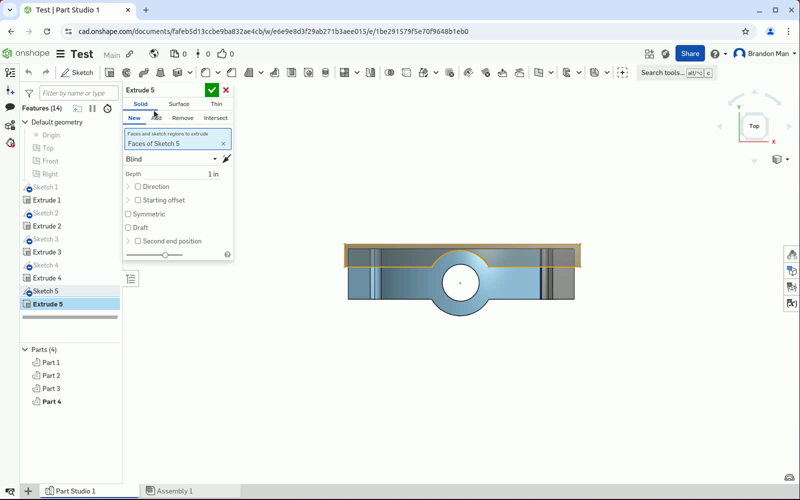
mouse_move(186, 120)
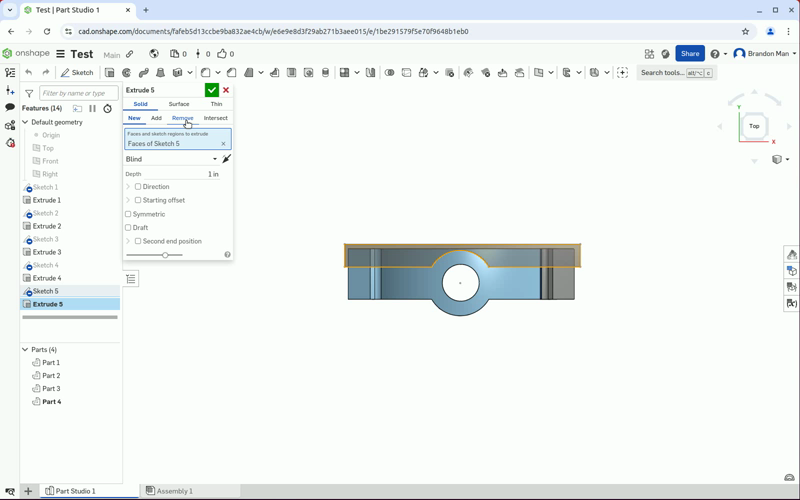
click(186, 120)
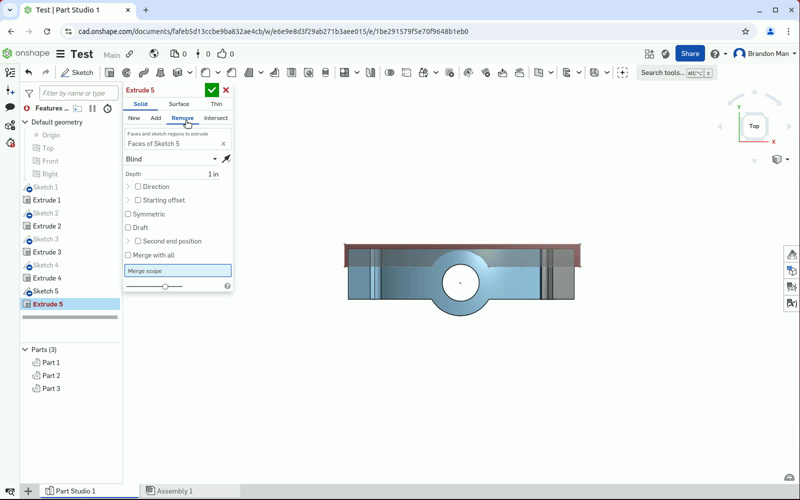
key(tab, 4)
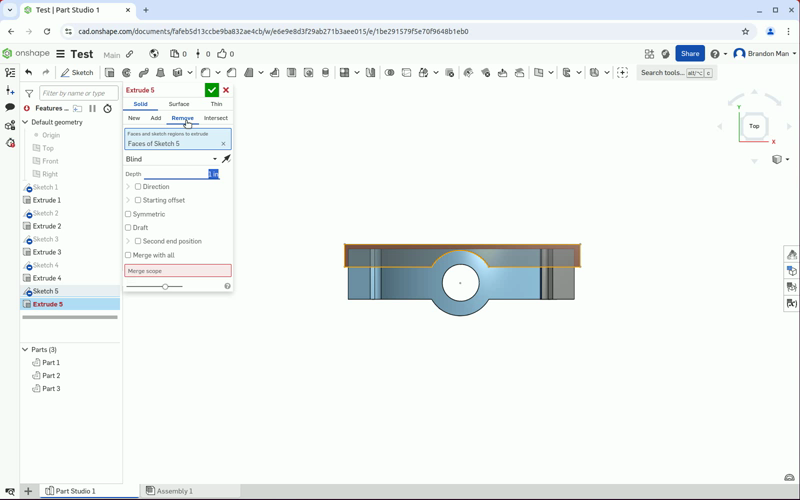
text(-28.645)
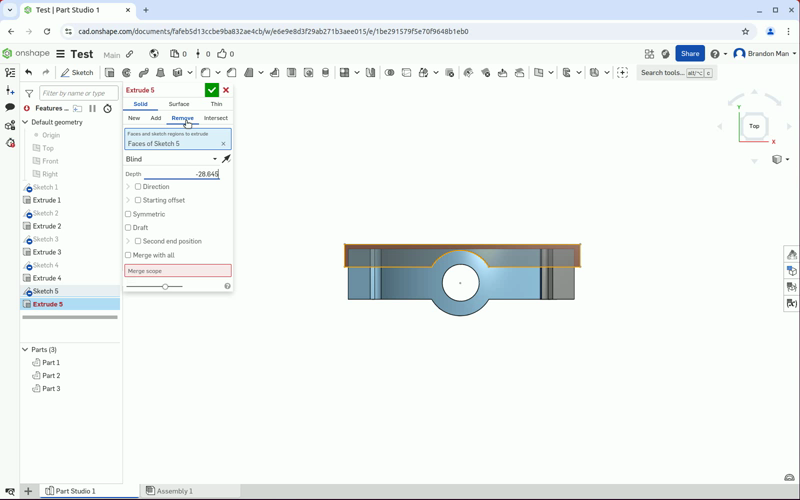
key(tab, 6)
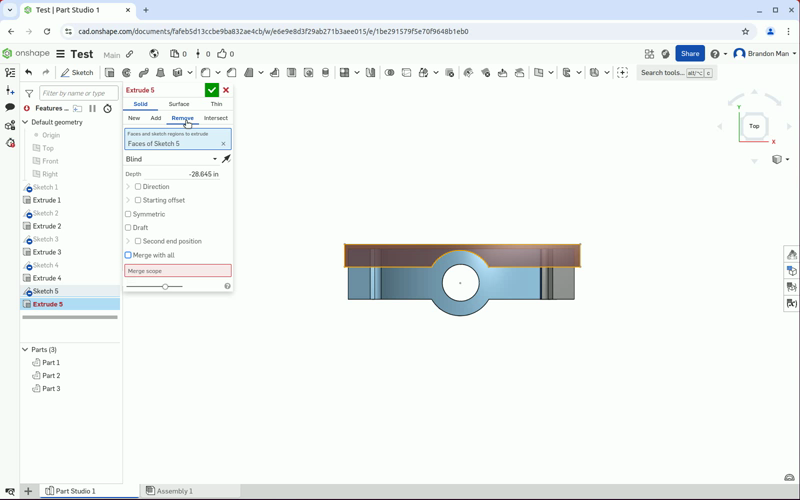
key(space)
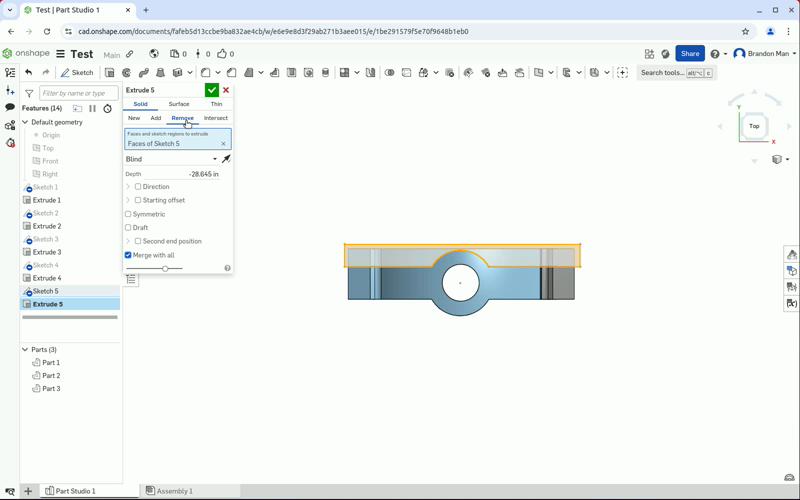
key(enter)
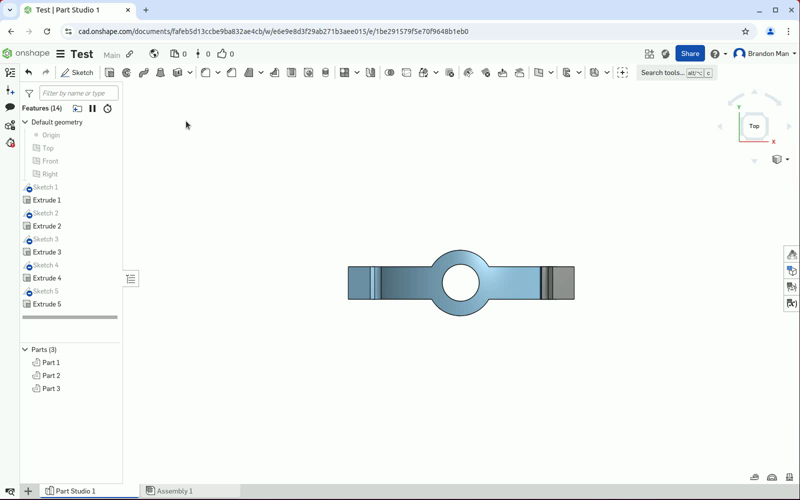
key(shift+h)
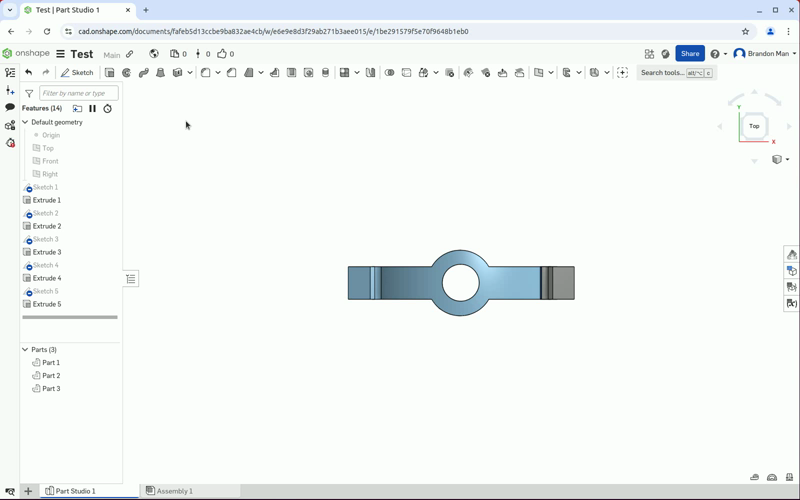
key(shift+h)
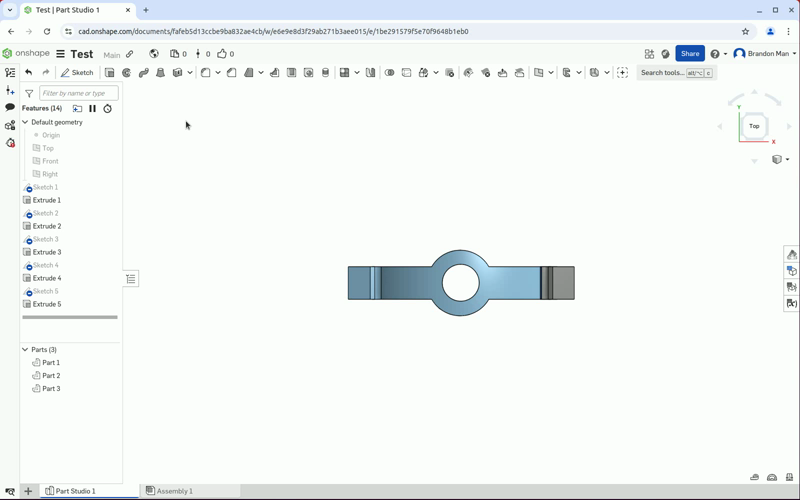
key(shift+7)
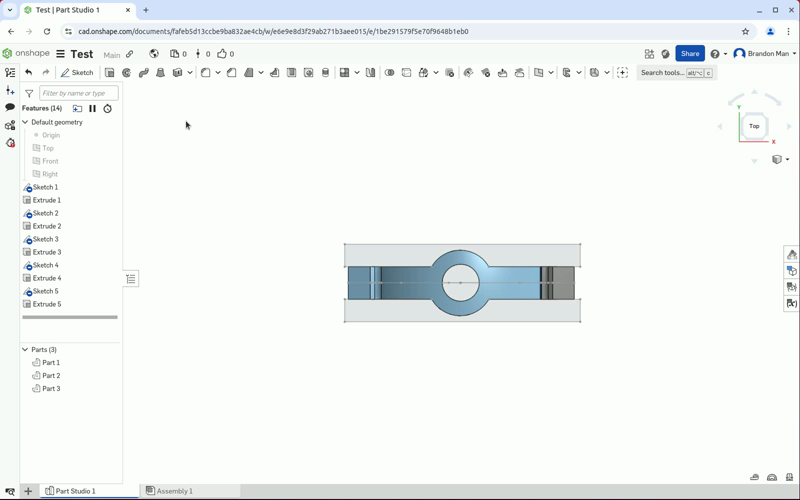
key(up, 3)
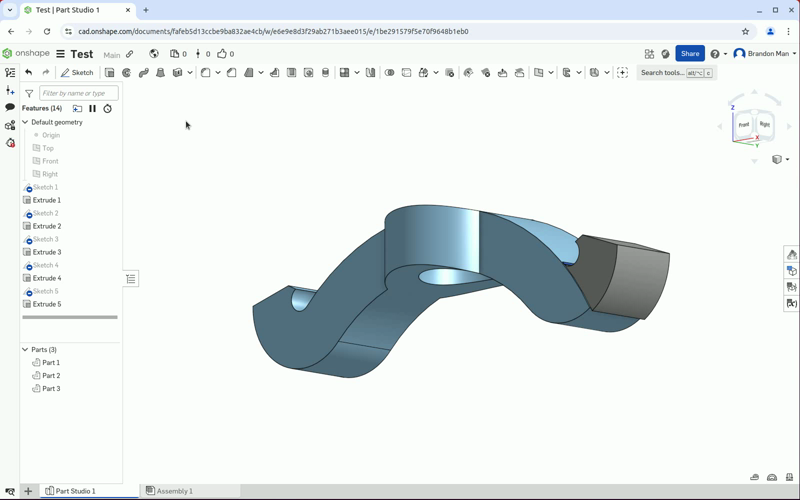
key(left, 3)
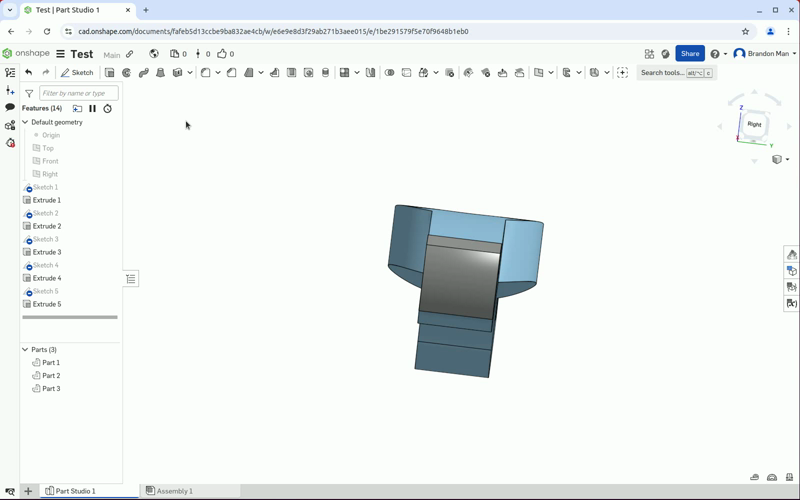
key(right, 3)
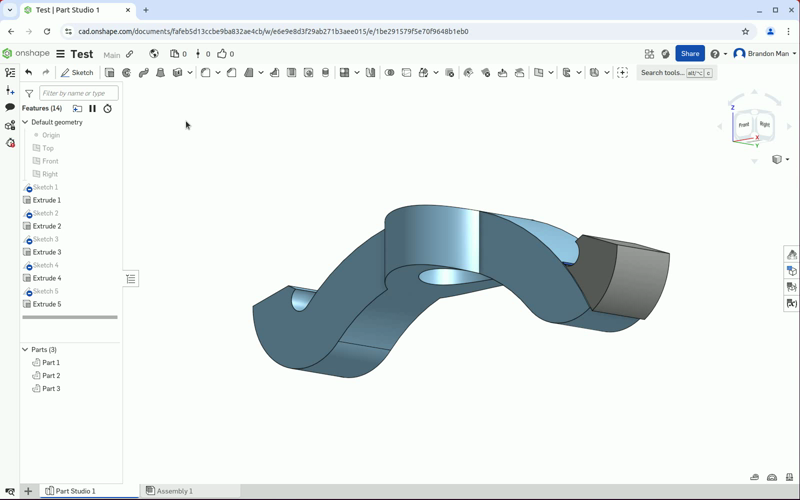
key(down, 3)
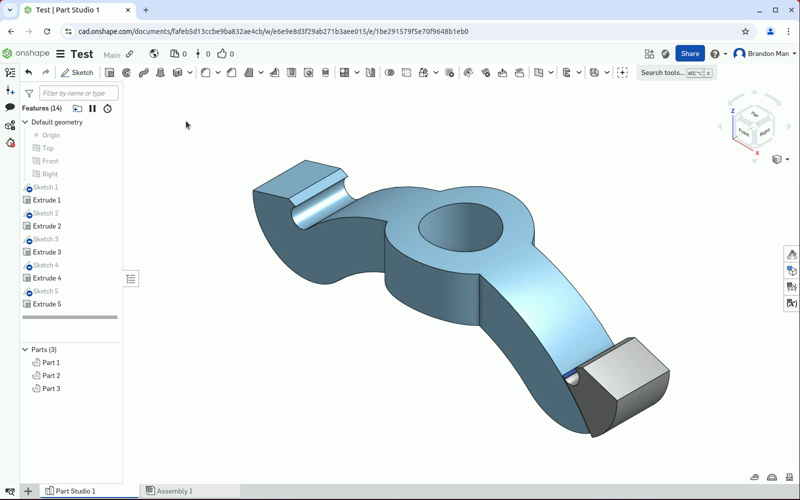
mouse_move(73, 189)
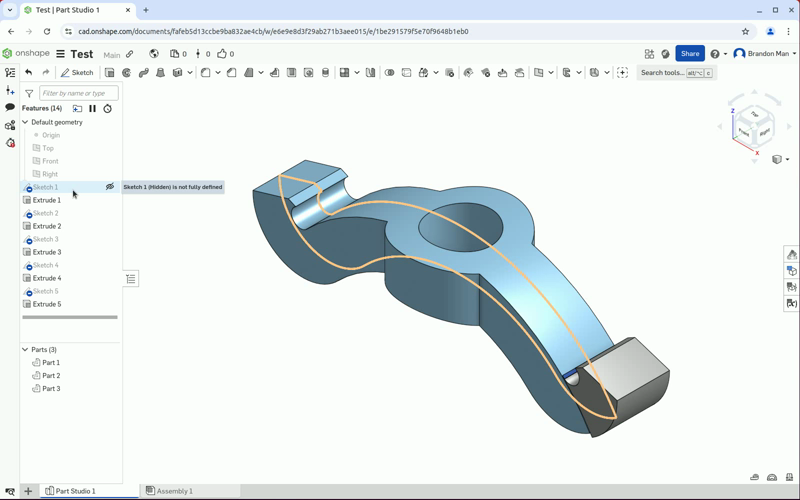
click(73, 189)